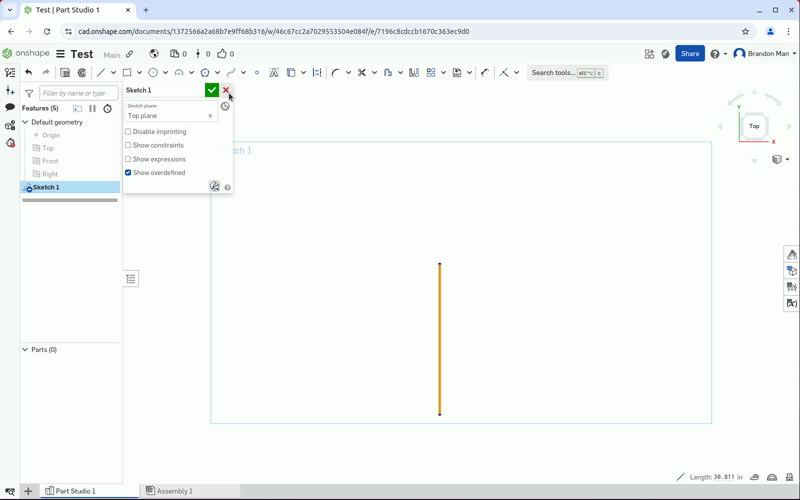
key(shift+h)
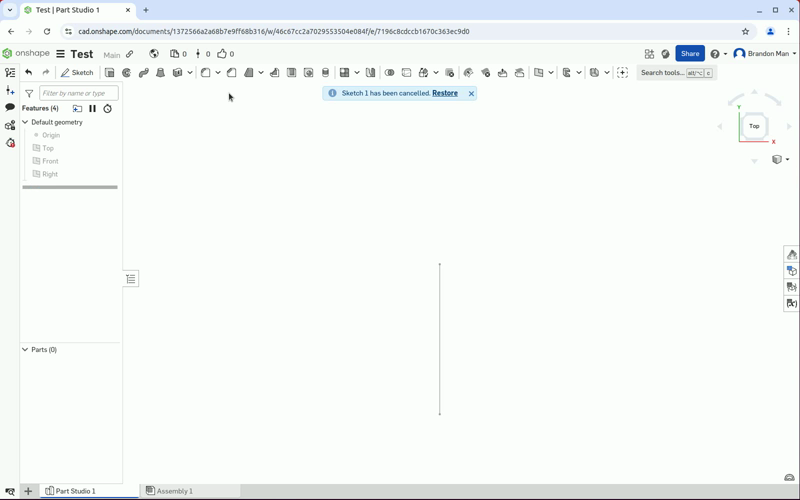
mouse_move(73, 352)
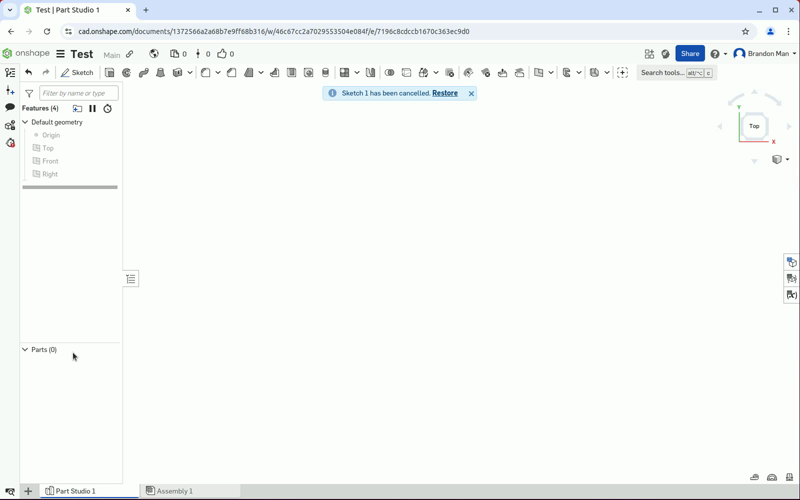
key(y)
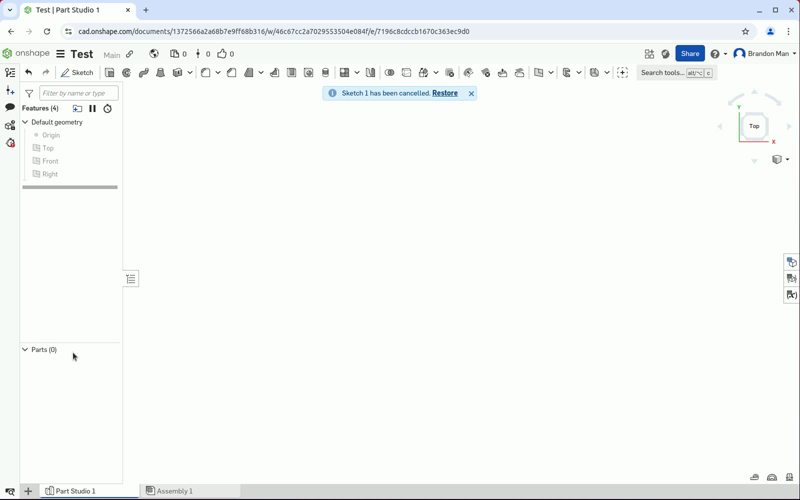
key(shift+p)
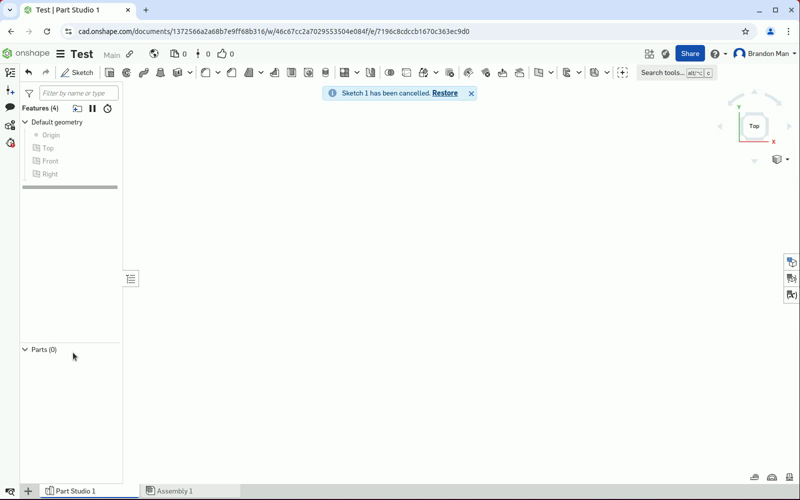
key(space)
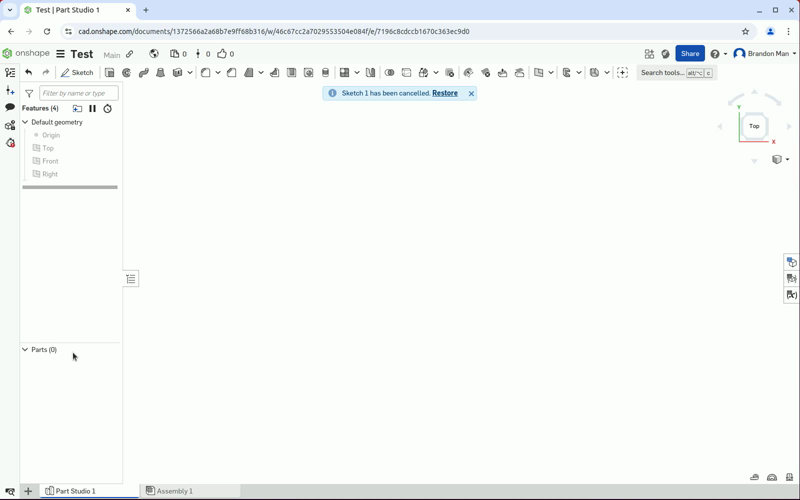
key_down(shift)
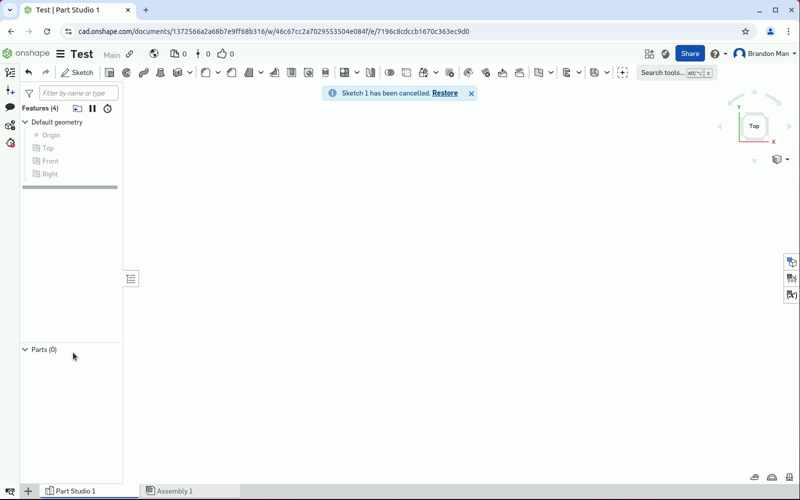
key(up)
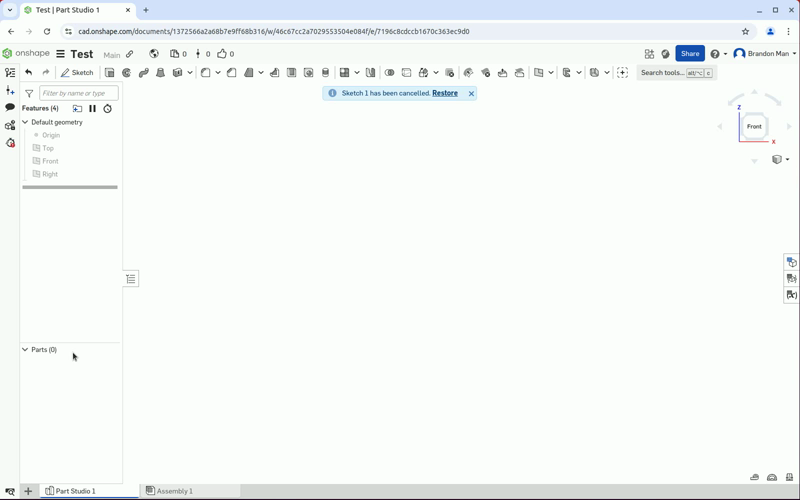
key_up(shift)
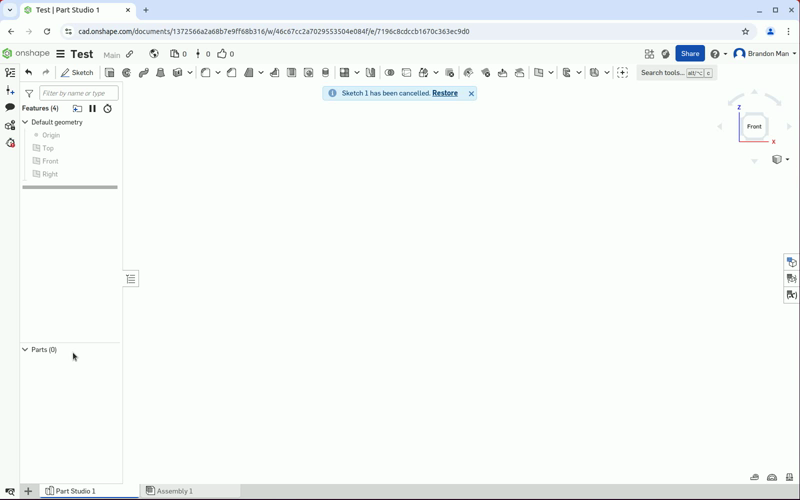
mouse_move(73, 352)
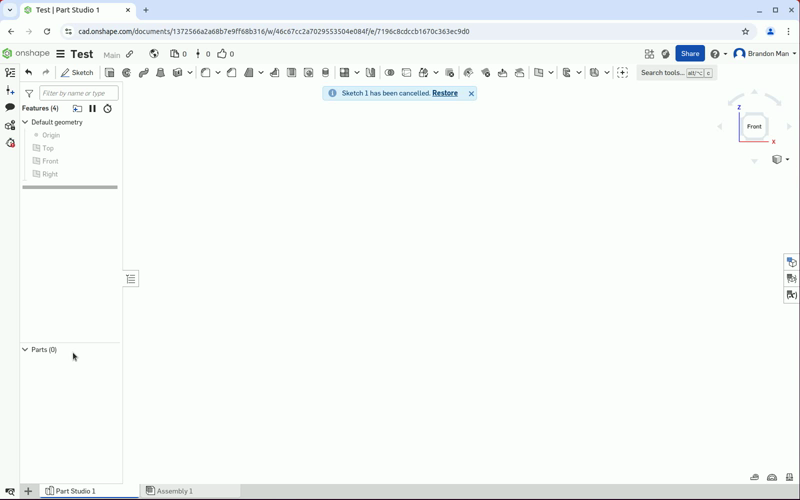
key(shift+y)
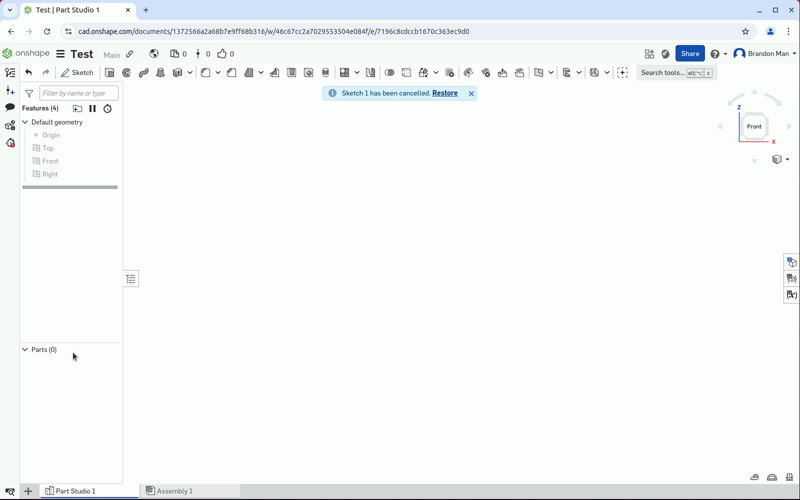
key(shift+s)
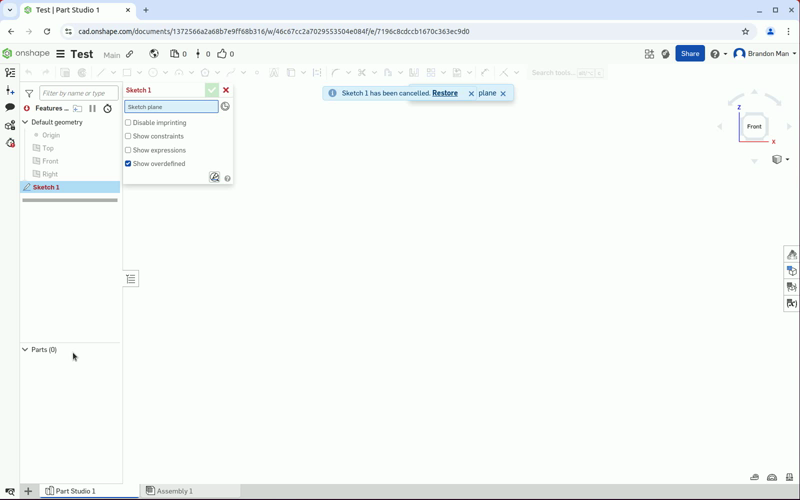
mouse_move(73, 163)
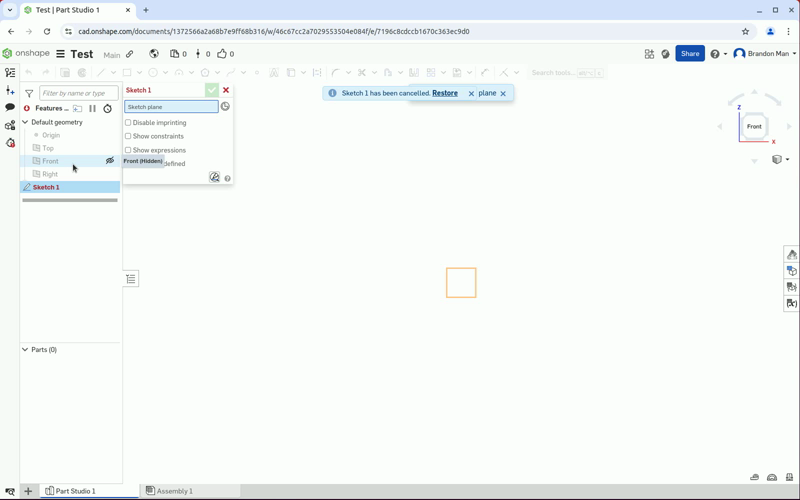
click(73, 163)
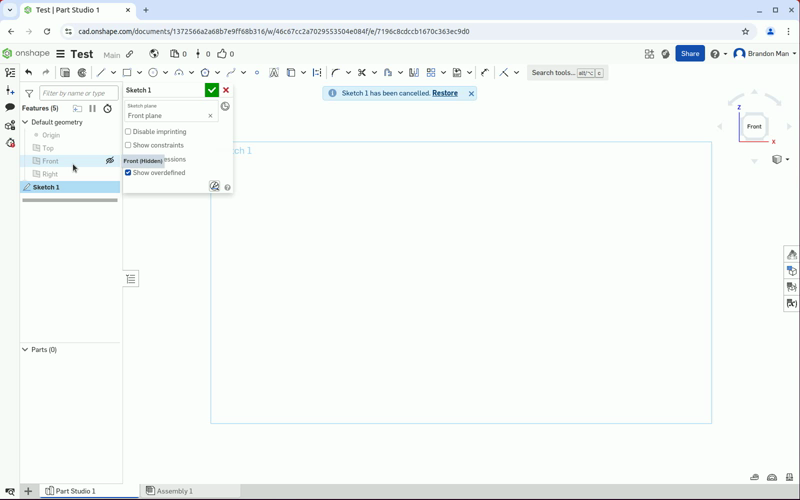
mouse_move(73, 352)
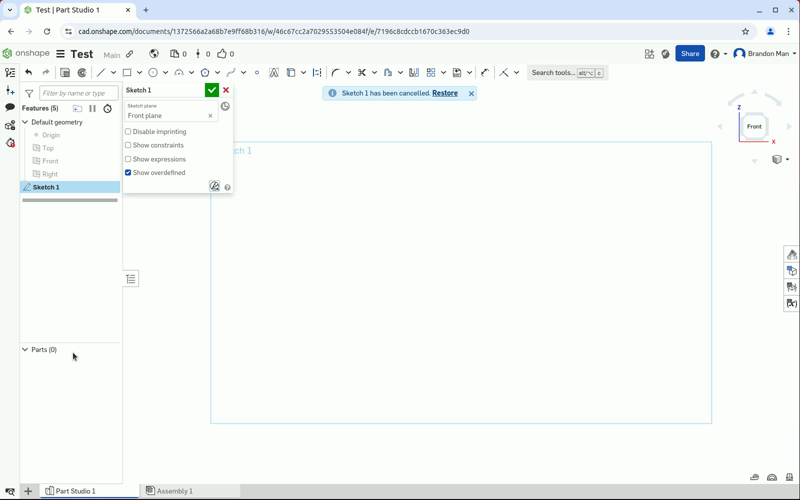
key(y)
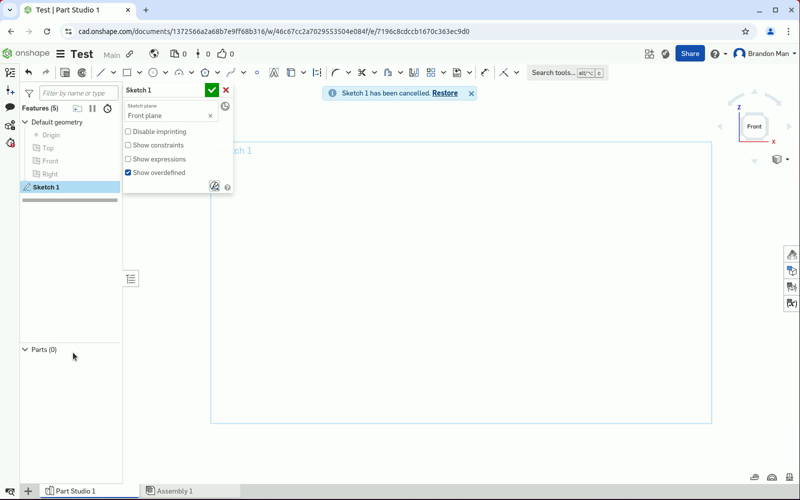
key(l)
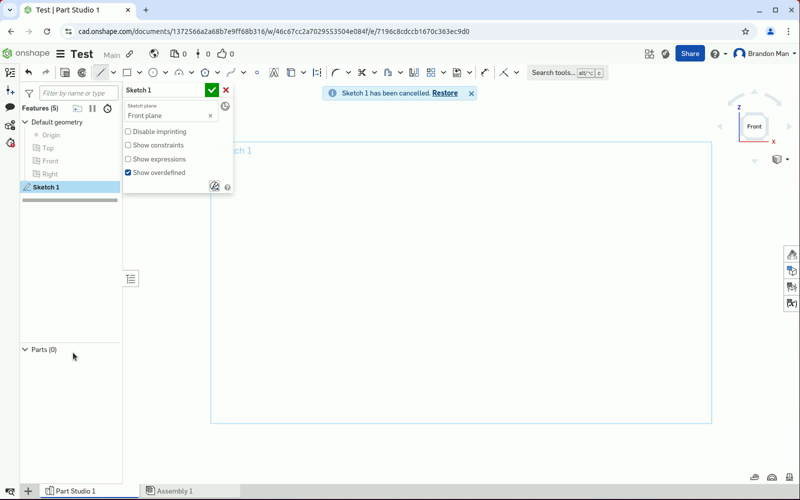
key_down(shift)
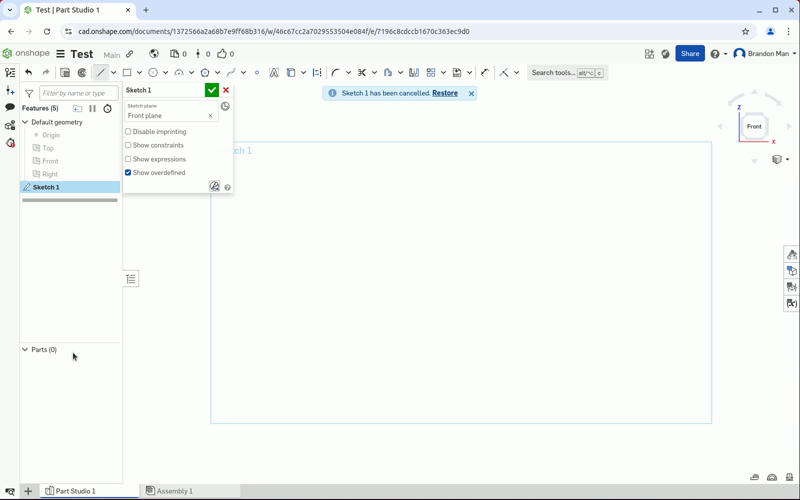
mouse_move(425, 282)
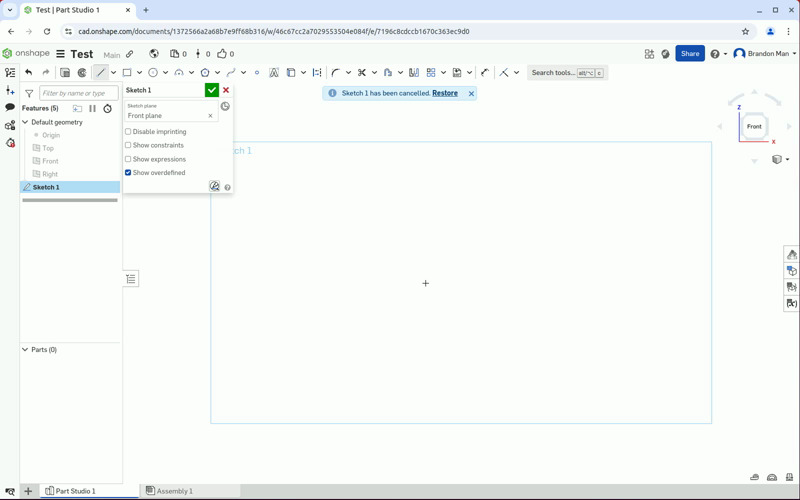
click(425, 282)
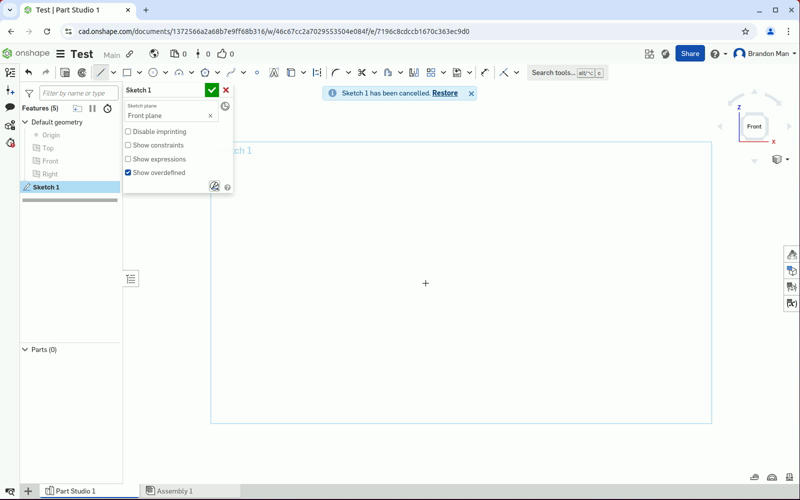
key_up(shift)
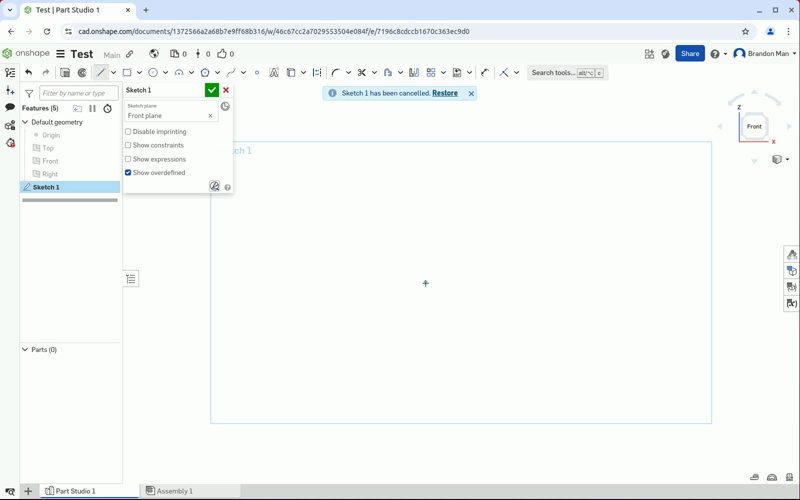
key_down(shift)
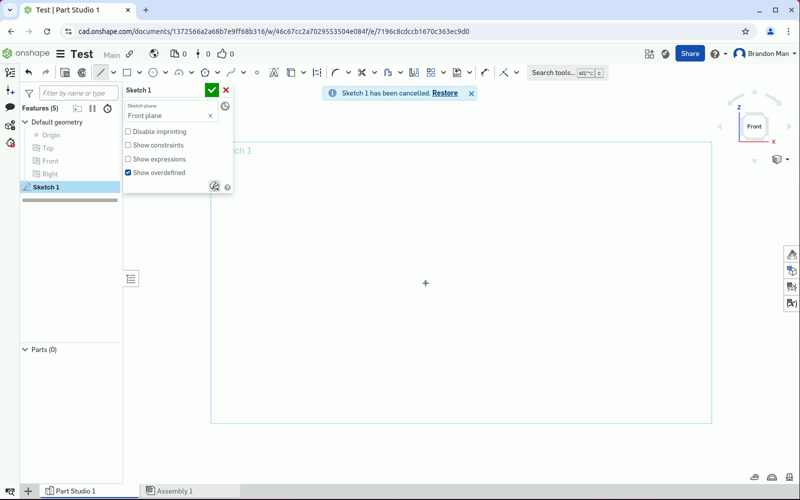
mouse_move(455, 282)
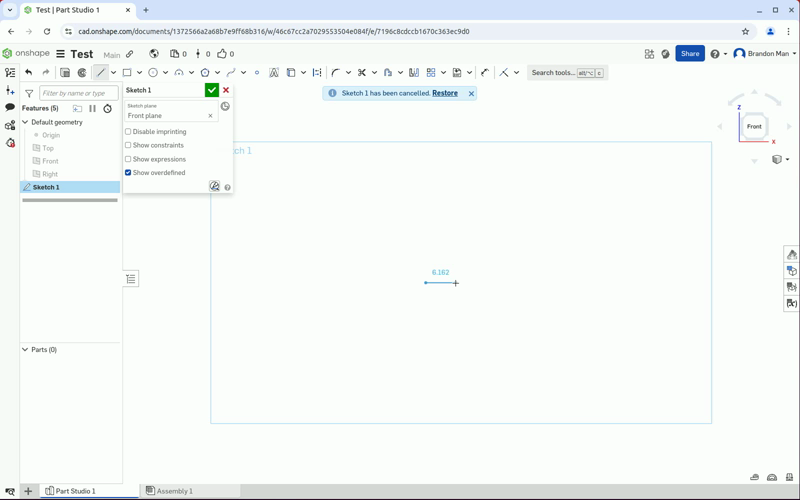
mouse_move(439, 282)
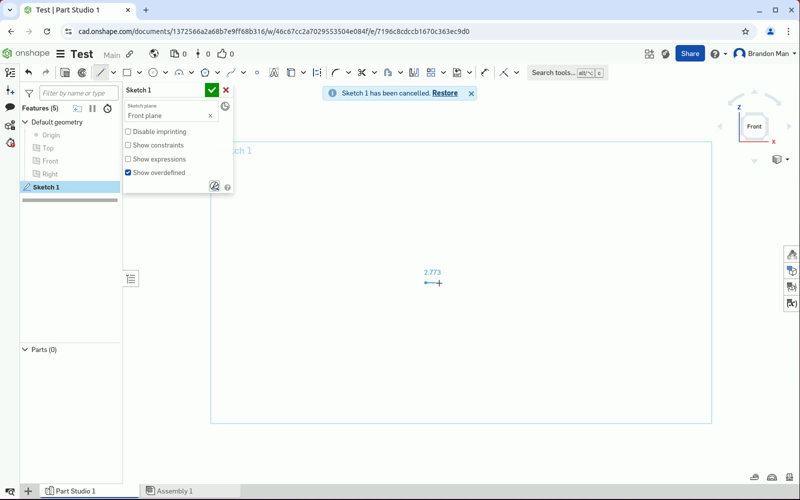
click(439, 282)
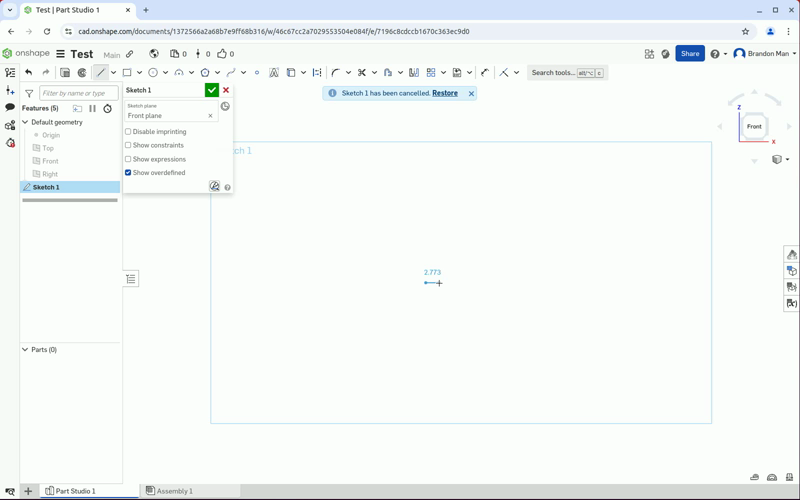
key_up(shift)
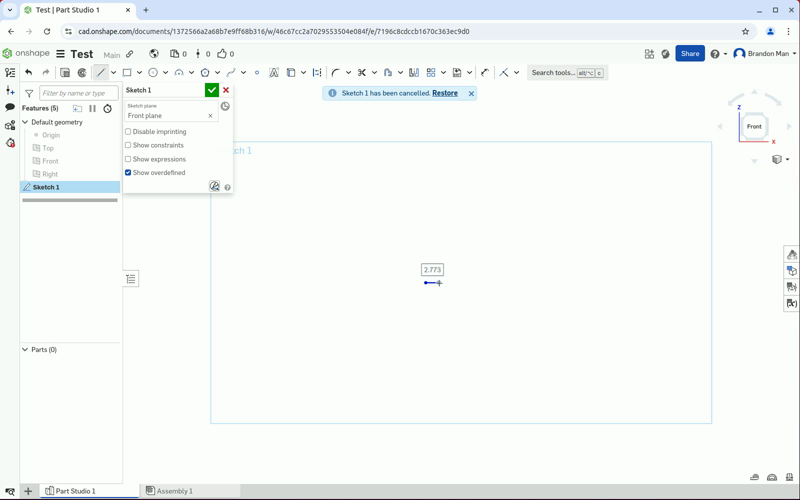
key_down(shift)
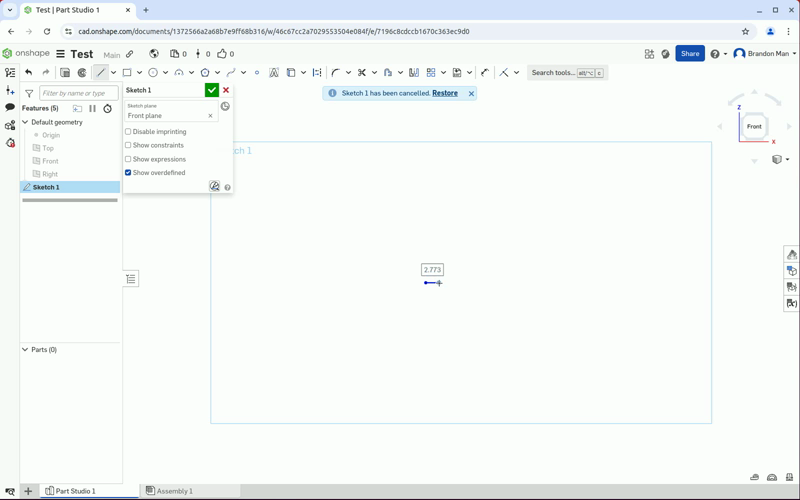
mouse_move(504, 282)
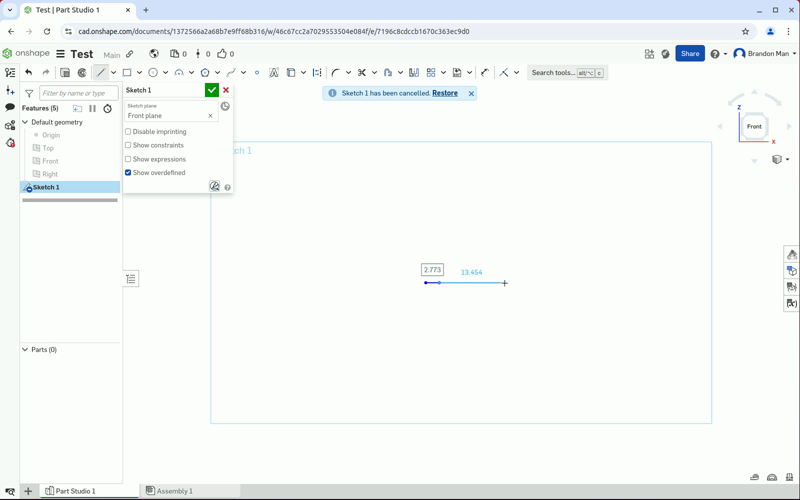
click(504, 282)
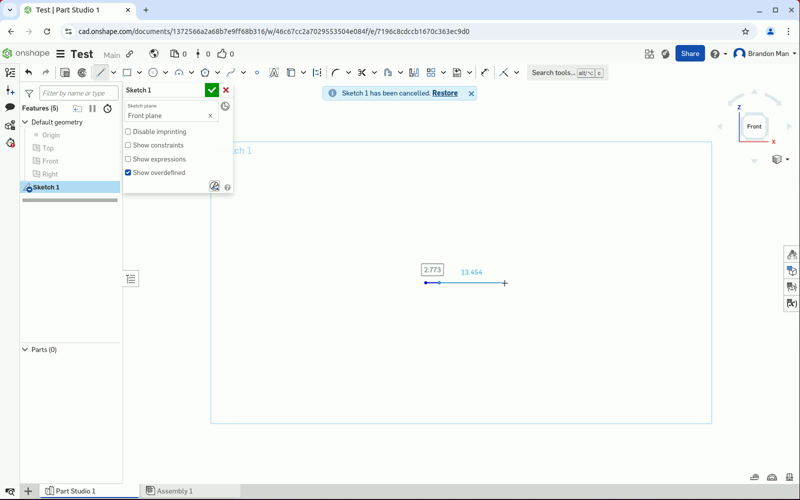
key_up(shift)
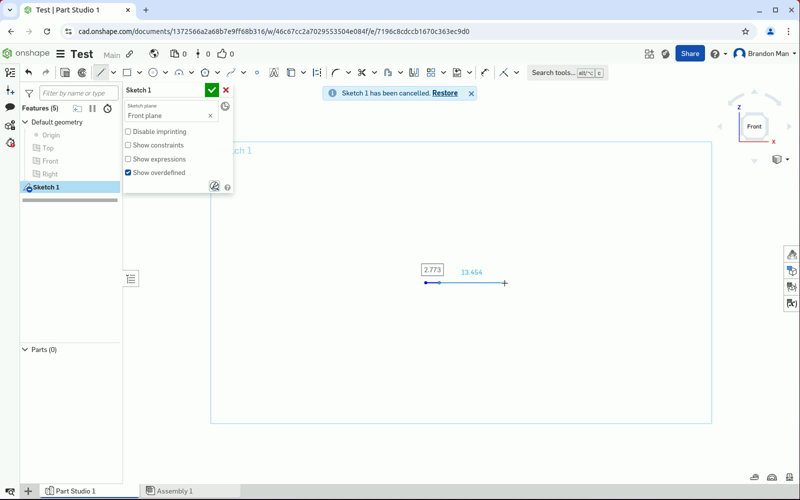
key_down(shift)
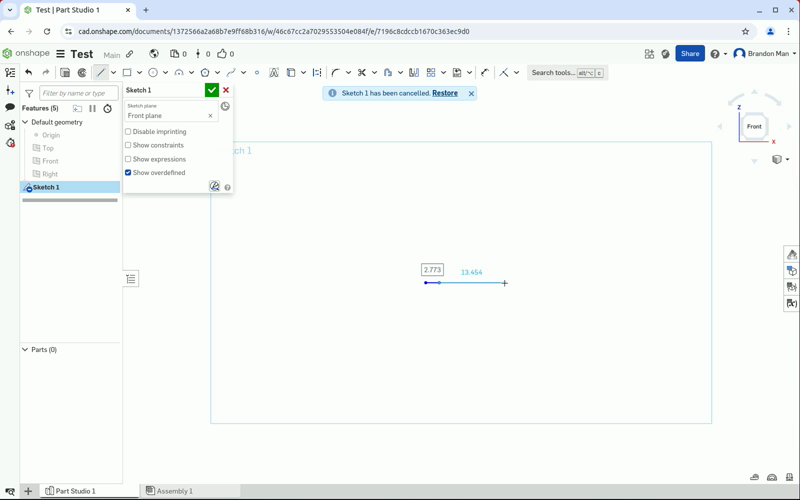
mouse_move(534, 282)
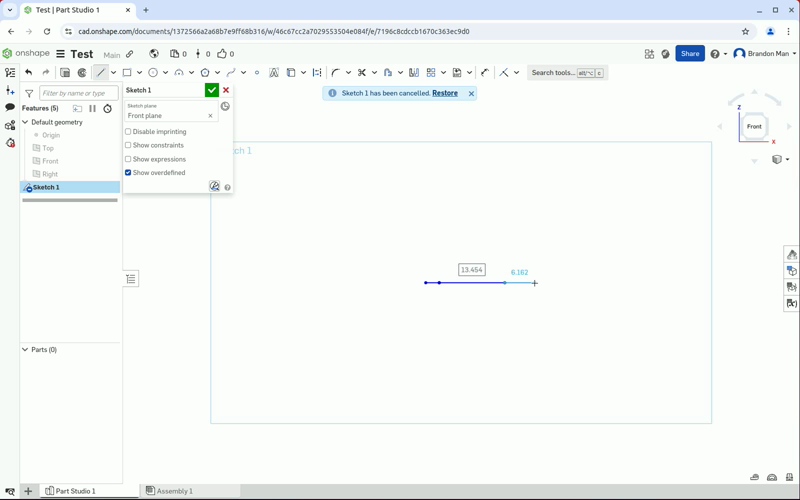
mouse_move(518, 282)
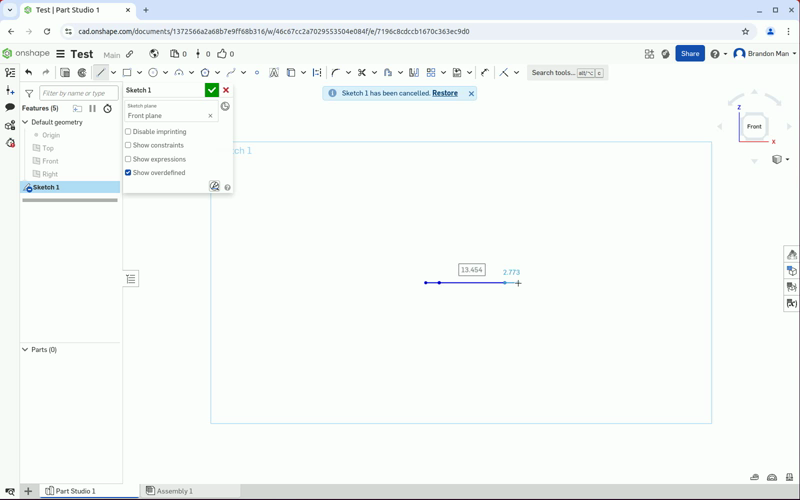
click(518, 282)
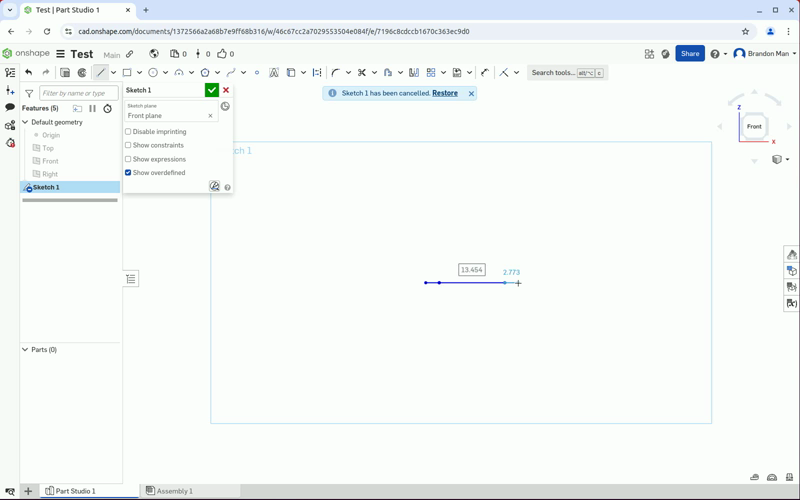
key_up(shift)
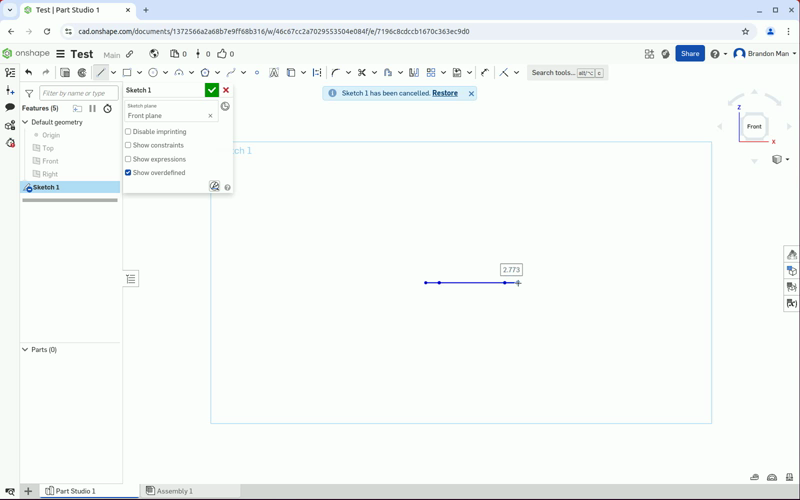
key_down(shift)
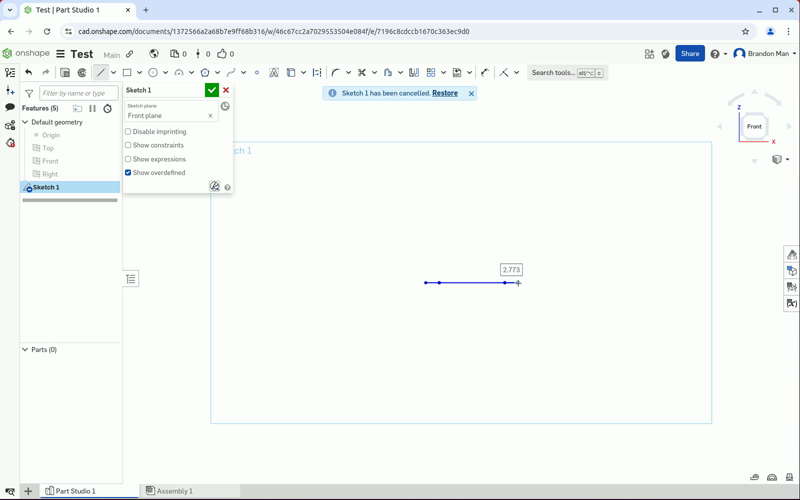
mouse_move(548, 282)
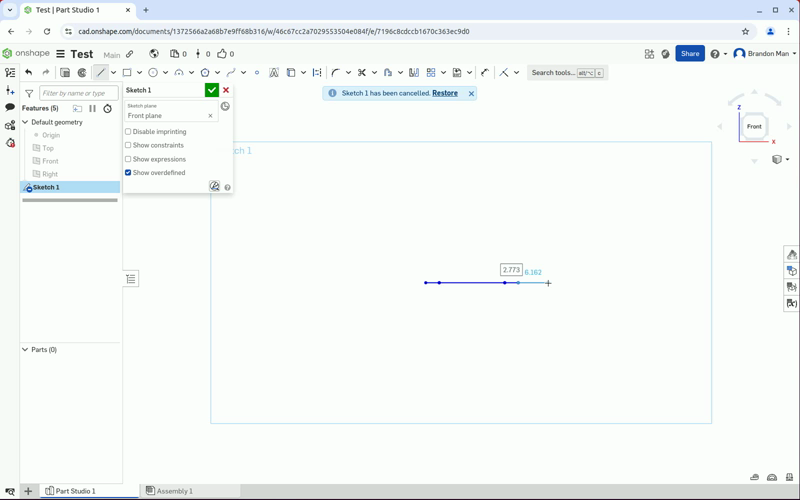
mouse_move(518, 269)
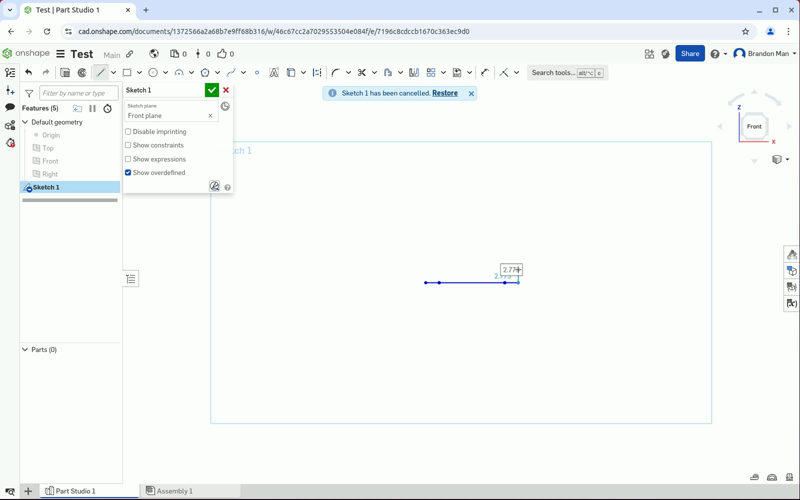
click(518, 269)
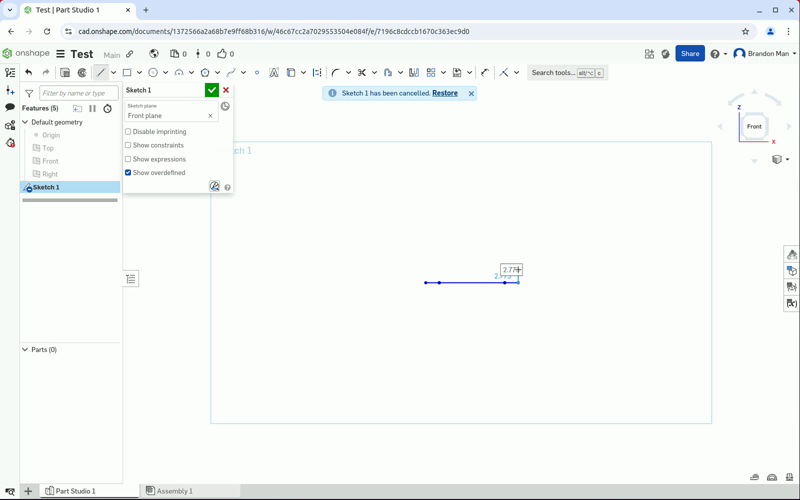
key_up(shift)
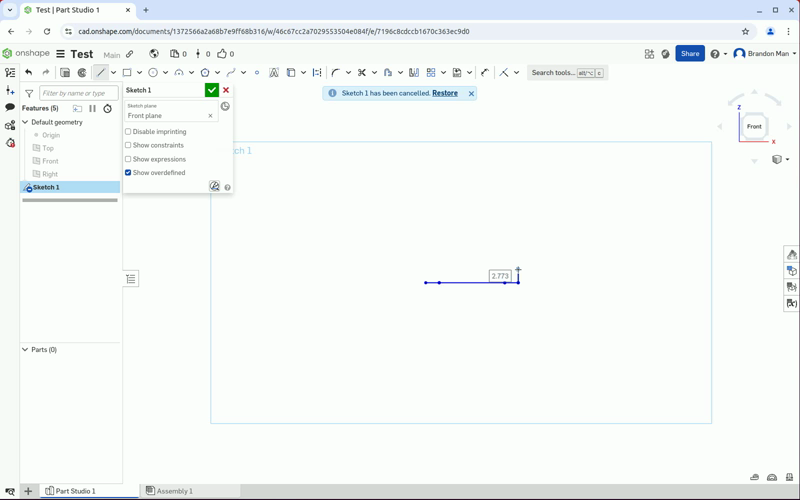
key_down(shift)
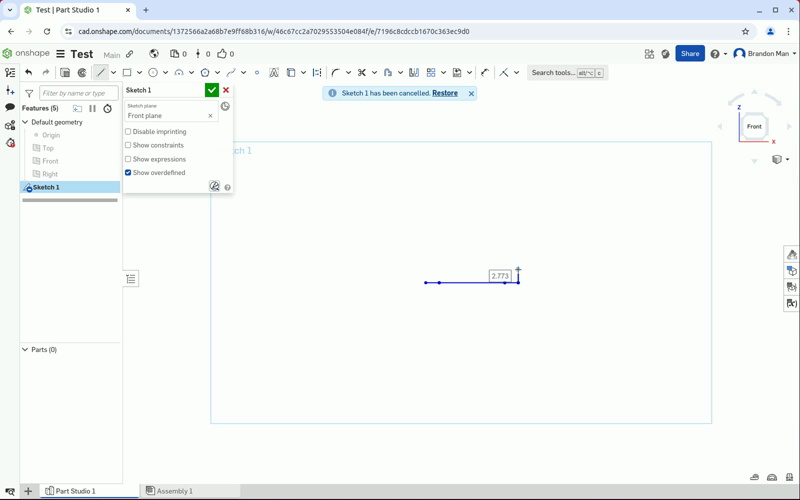
mouse_move(425, 269)
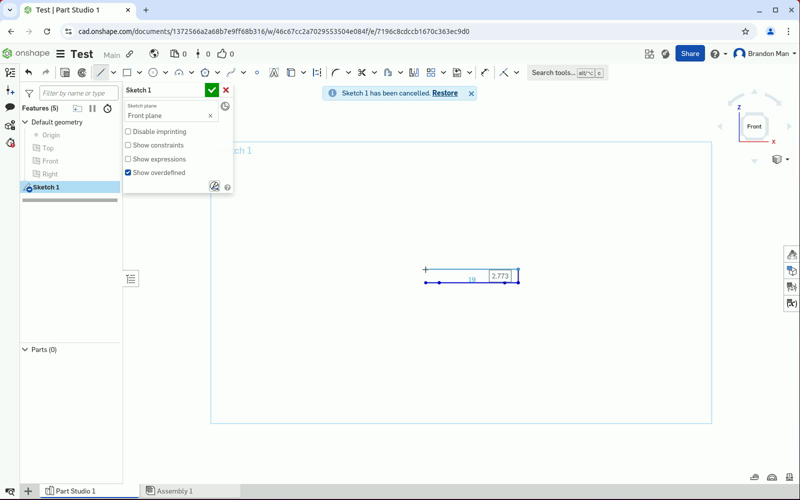
click(425, 269)
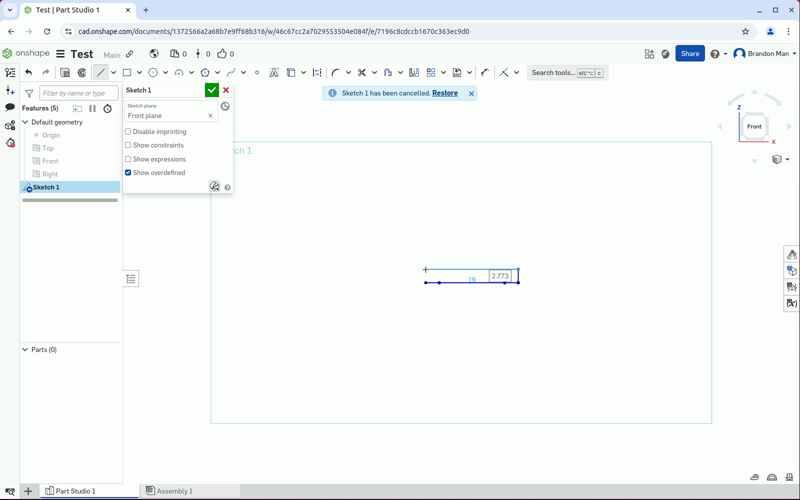
key_up(shift)
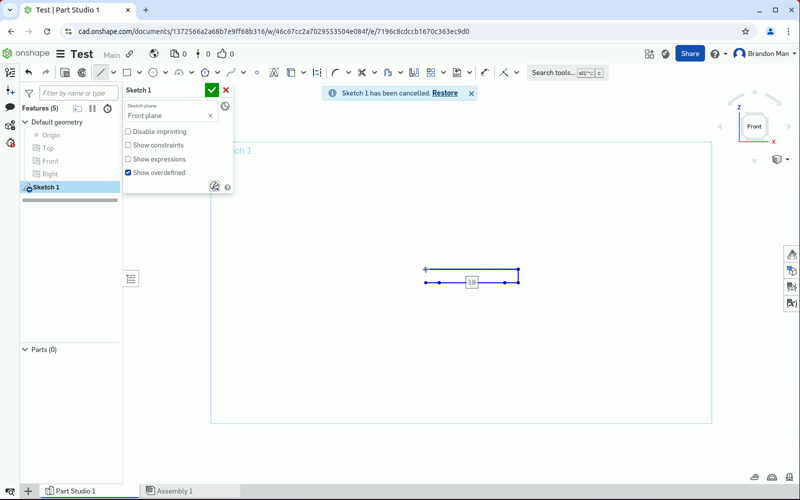
mouse_move(455, 269)
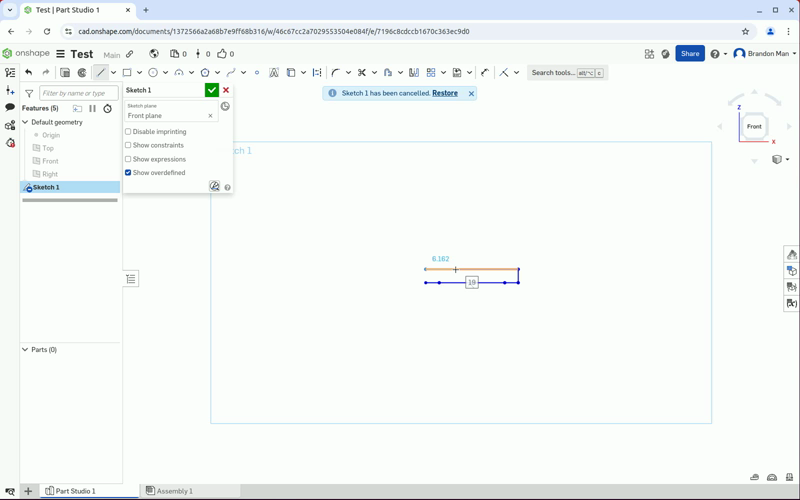
key_down(shift)
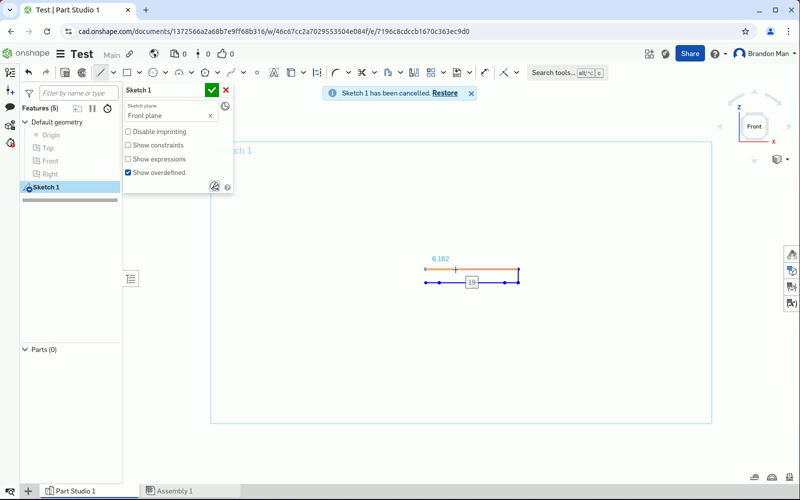
mouse_move(425, 282)
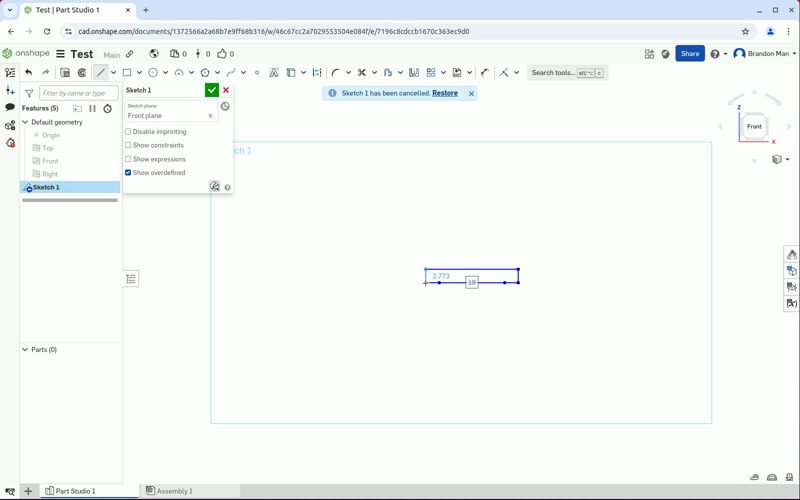
key_up(shift)
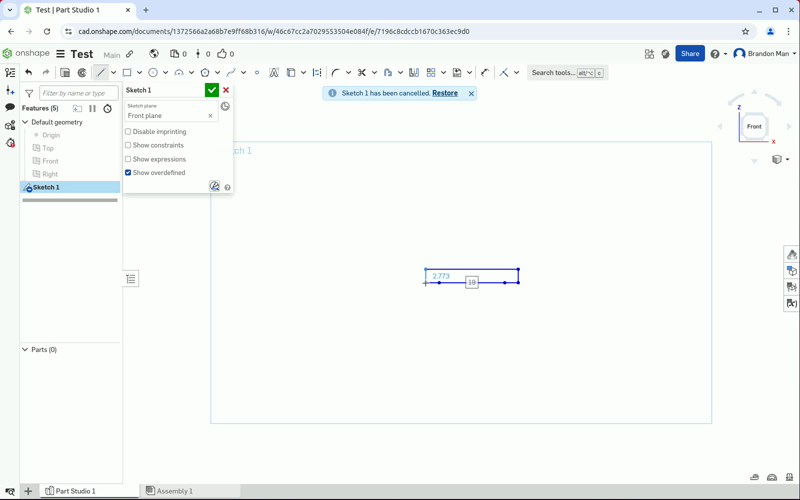
click(425, 282)
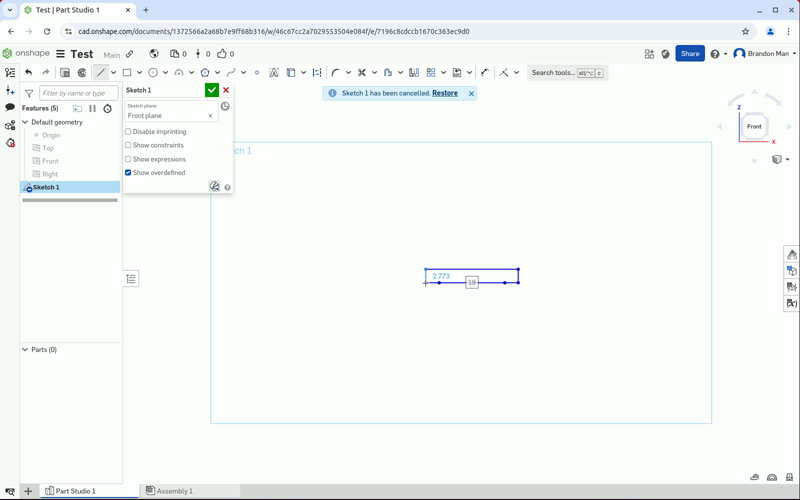
key(esc)
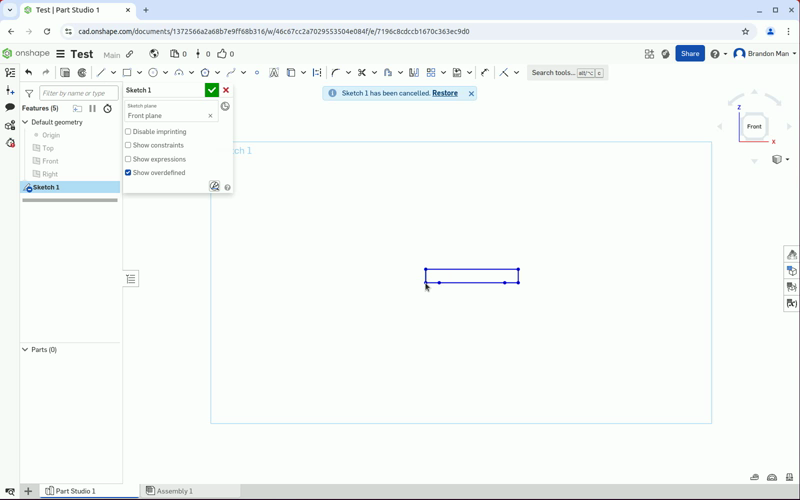
mouse_move(480, 279)
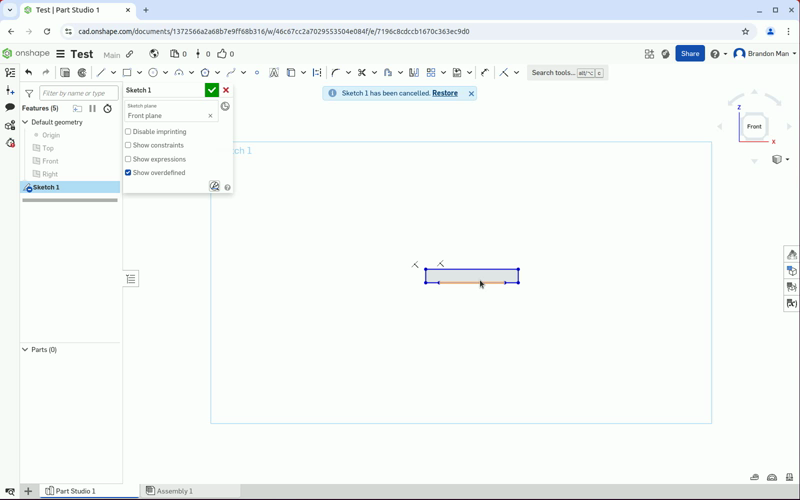
scroll(6)
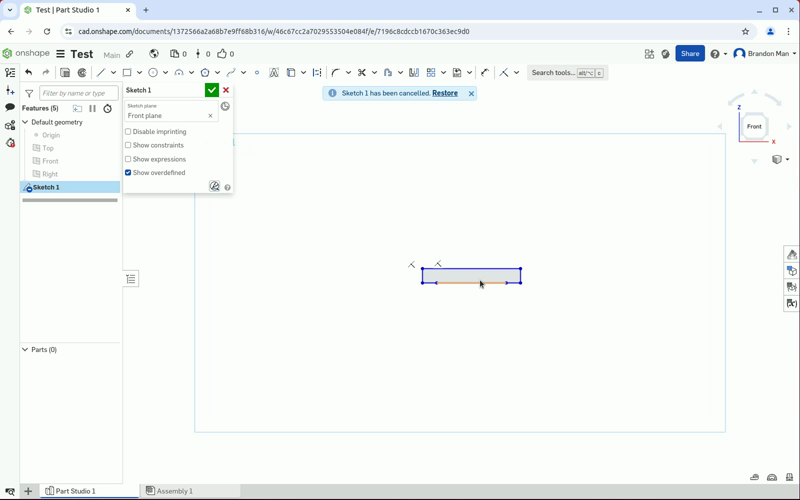
scroll(6)
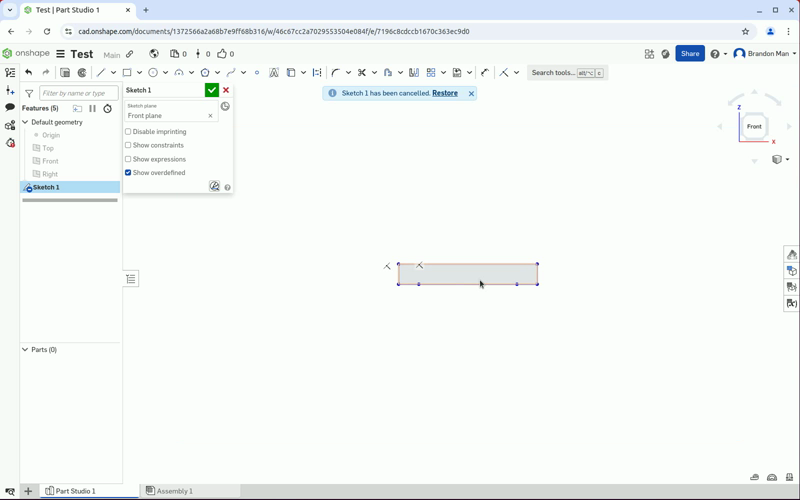
scroll(6)
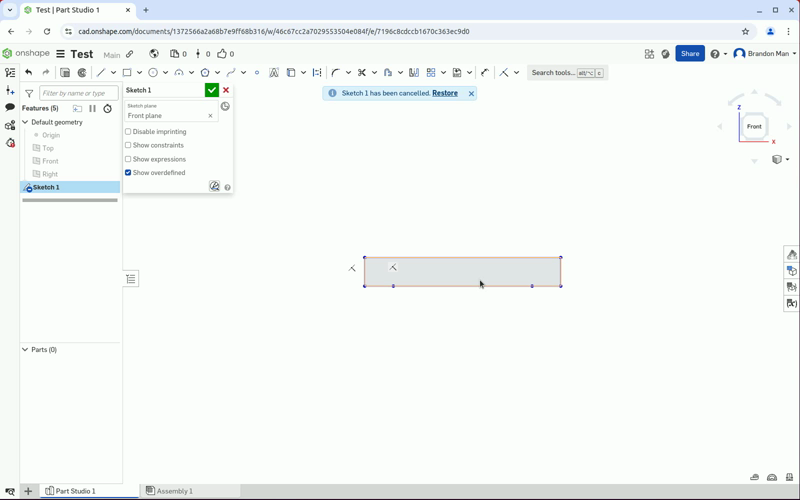
scroll(6)
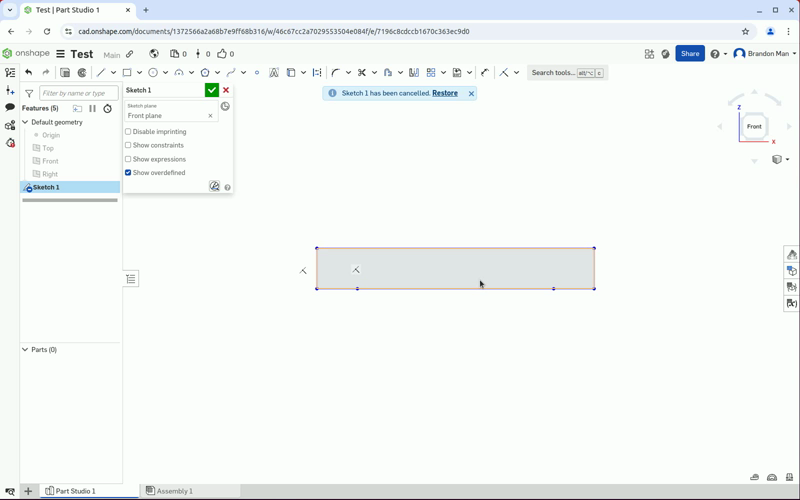
scroll(6)
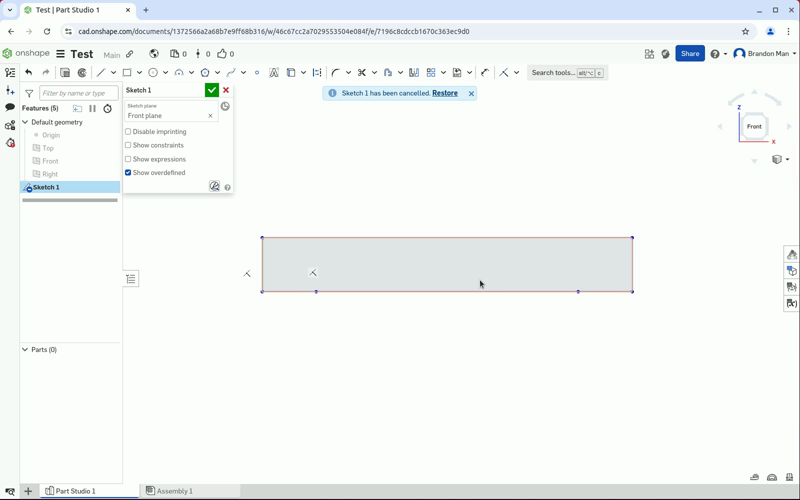
scroll(6)
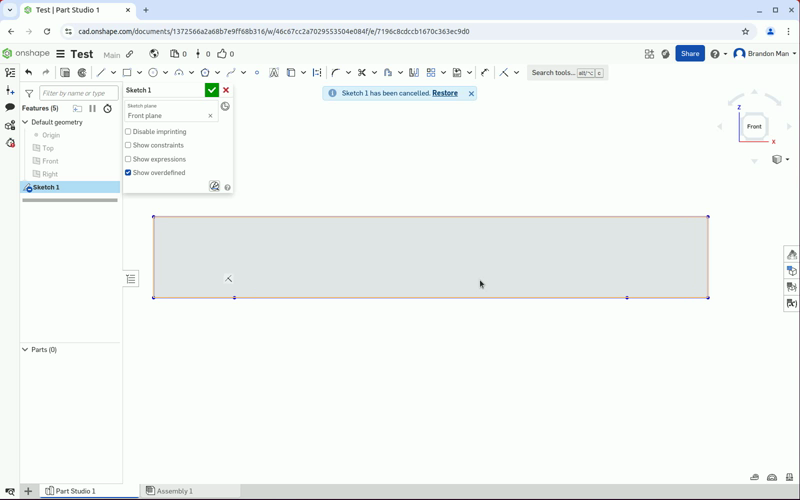
scroll(6)
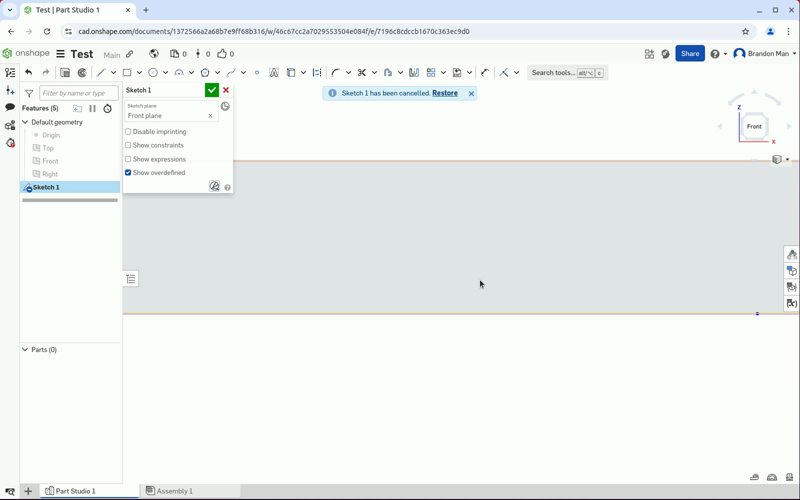
click(480, 279)
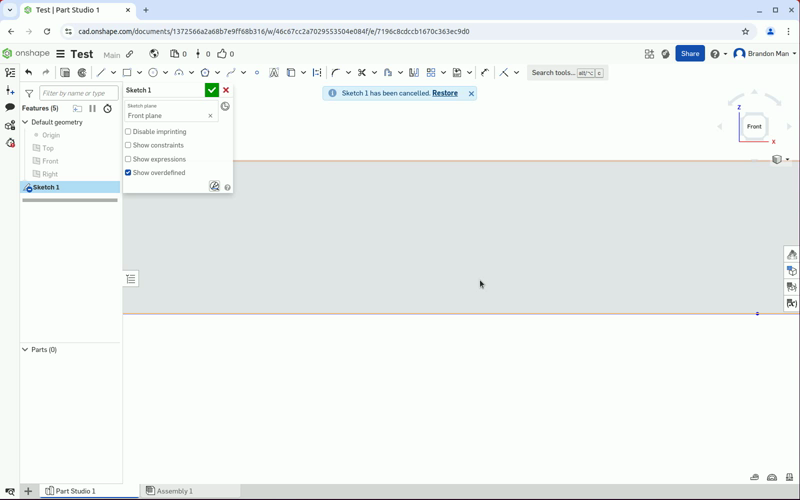
scroll(-6)
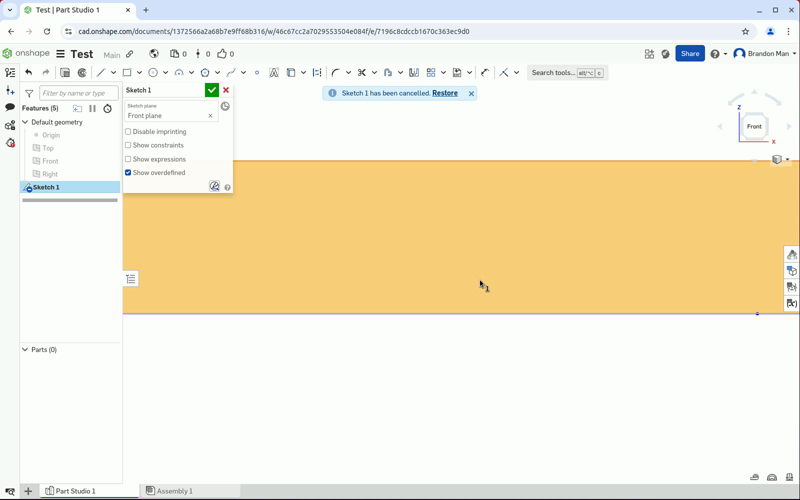
scroll(-6)
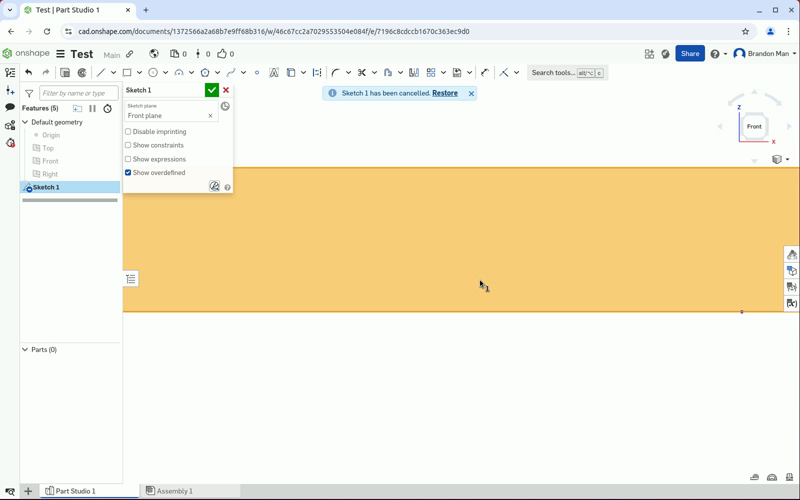
scroll(-6)
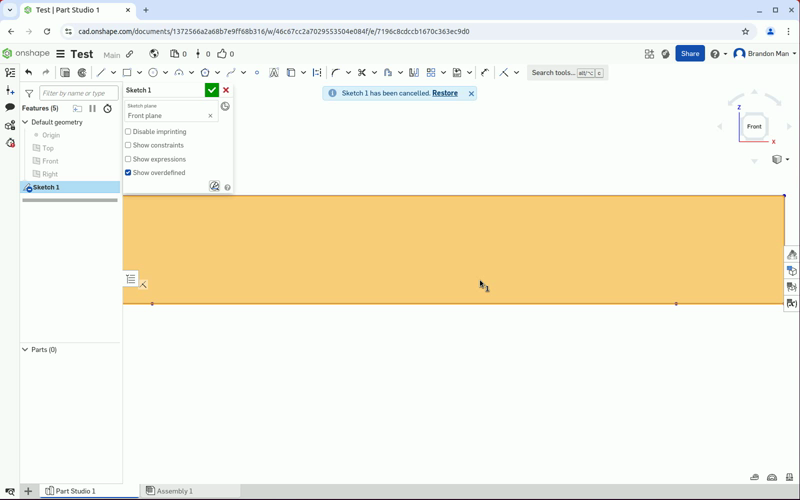
scroll(-6)
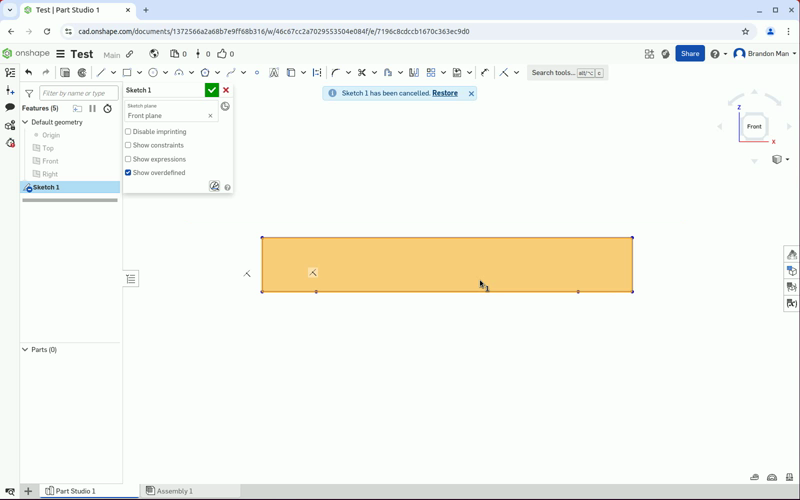
scroll(-6)
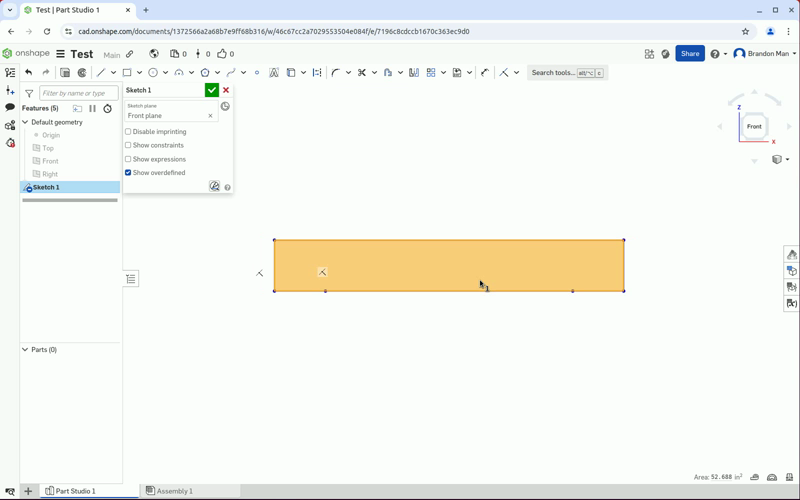
scroll(-6)
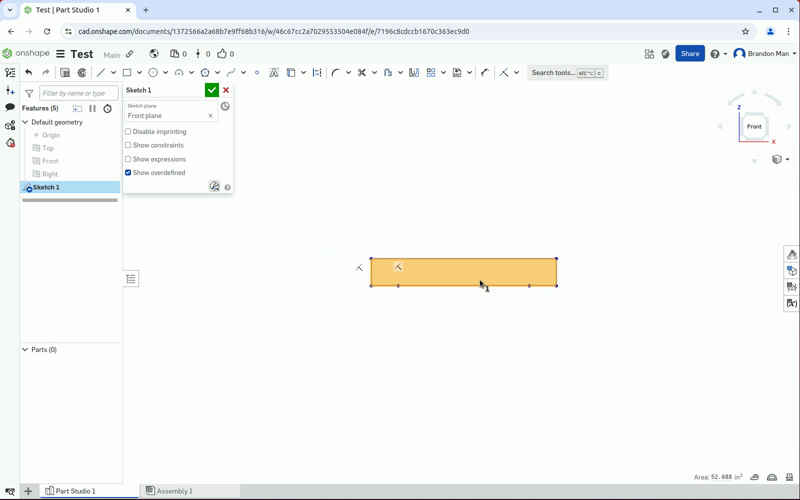
scroll(-6)
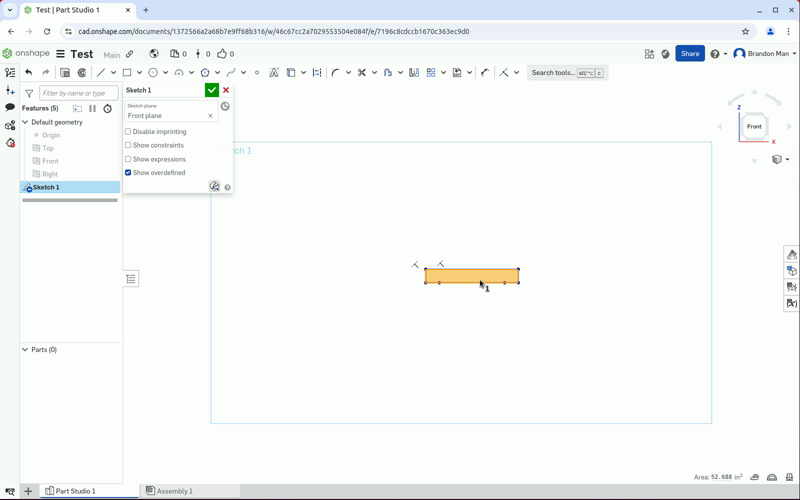
mouse_move(73, 352)
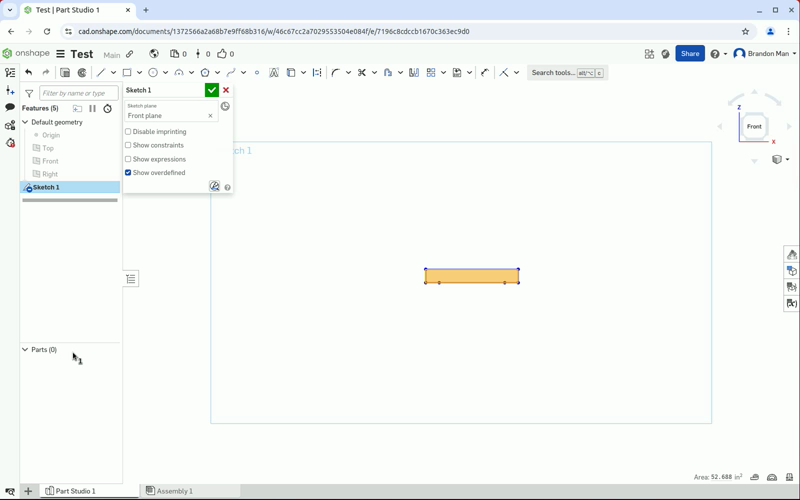
key(shift+y)
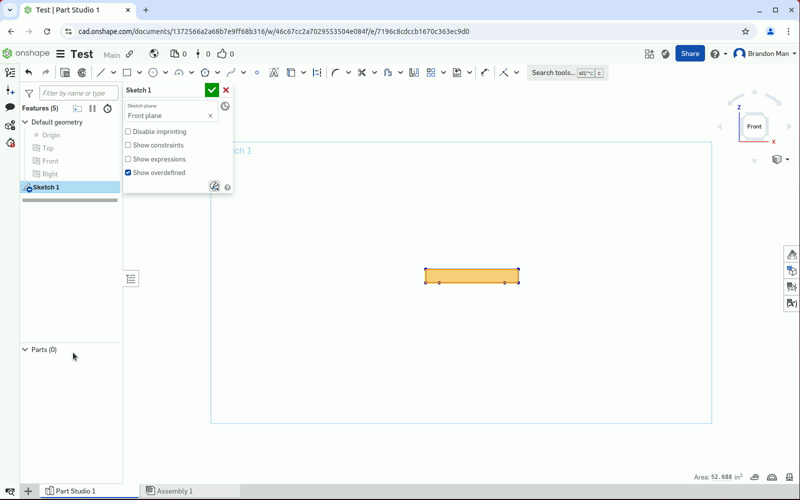
key(shift+e)
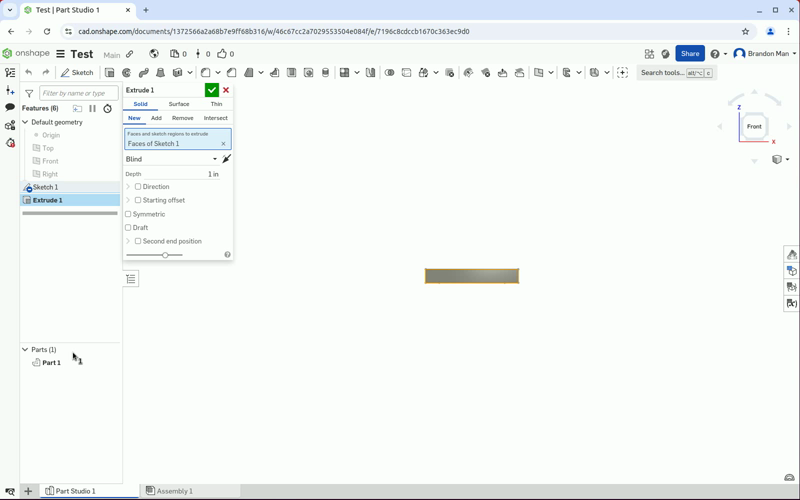
mouse_move(143, 106)
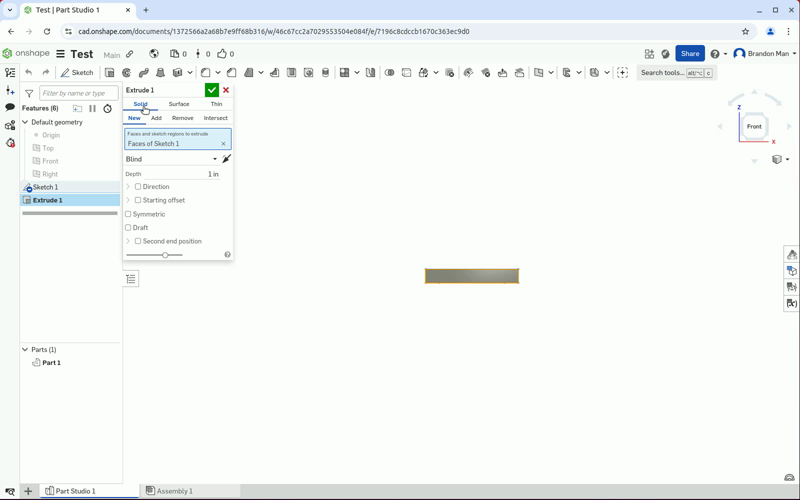
click(143, 106)
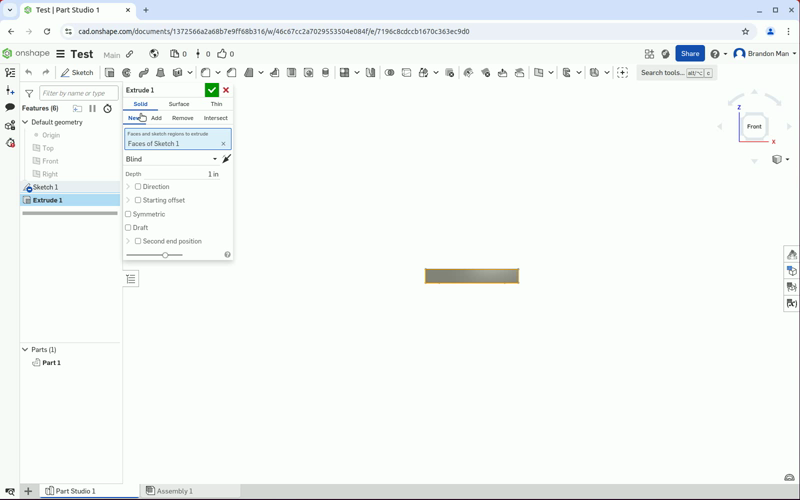
mouse_move(137, 120)
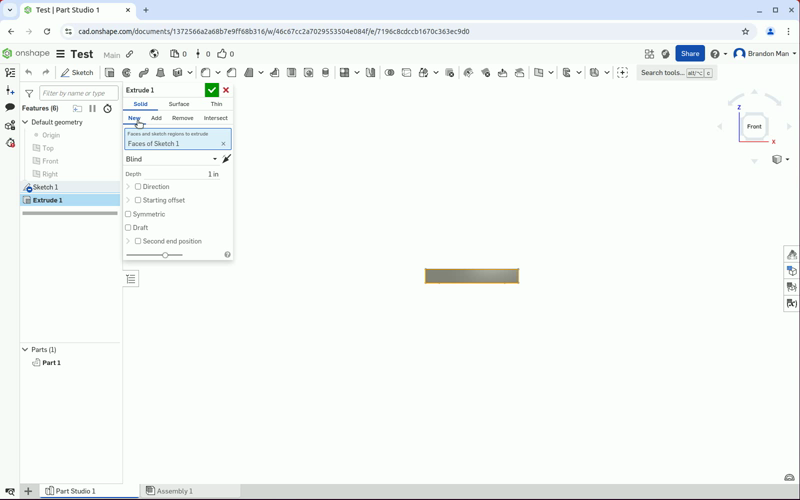
click(137, 120)
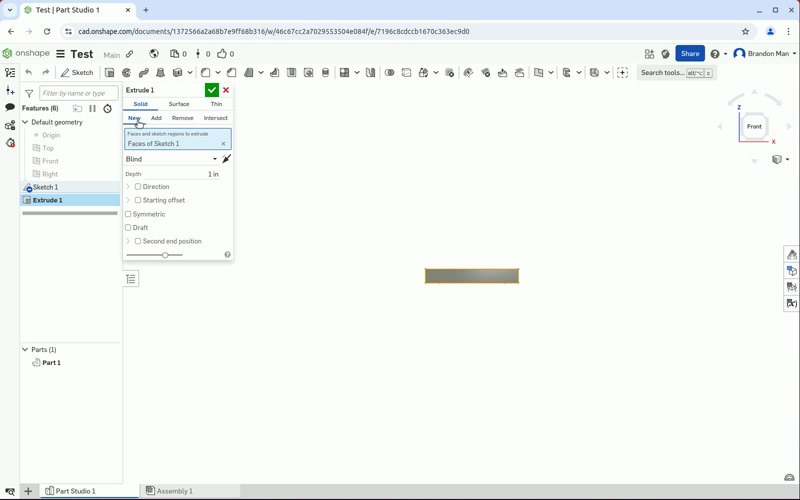
key(tab, 4)
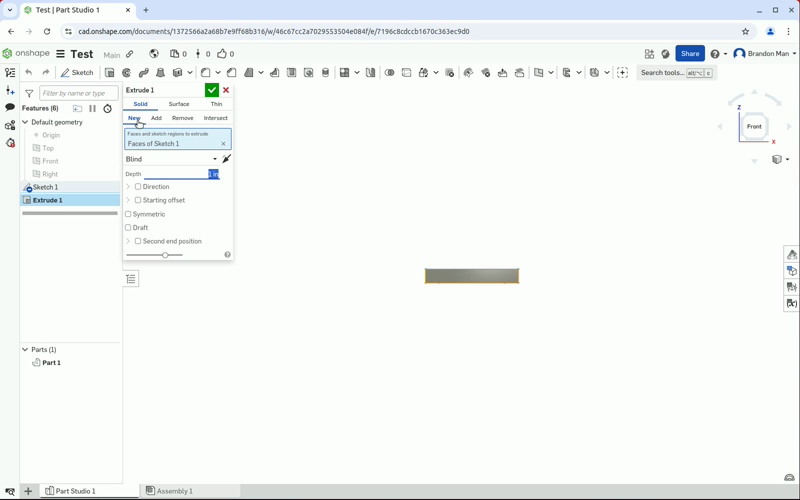
text(23.108)
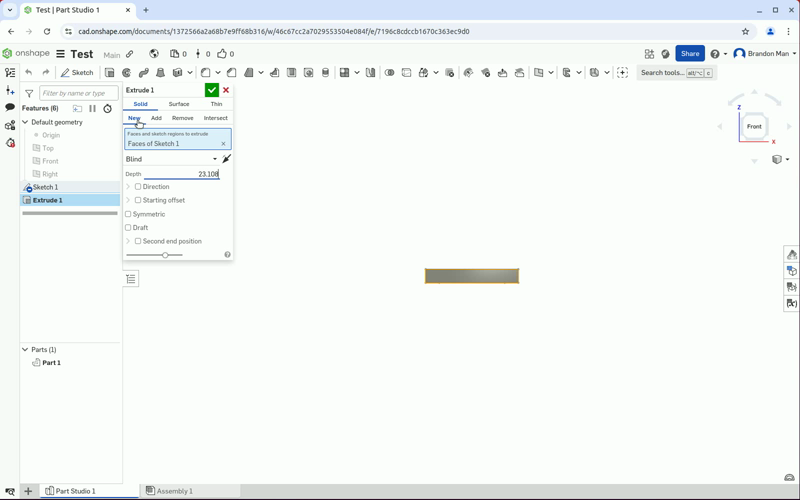
key(enter)
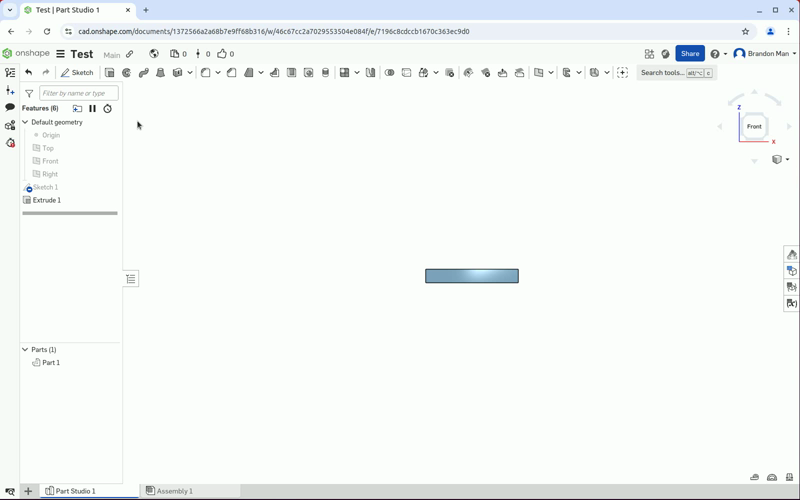
key(shift+h)
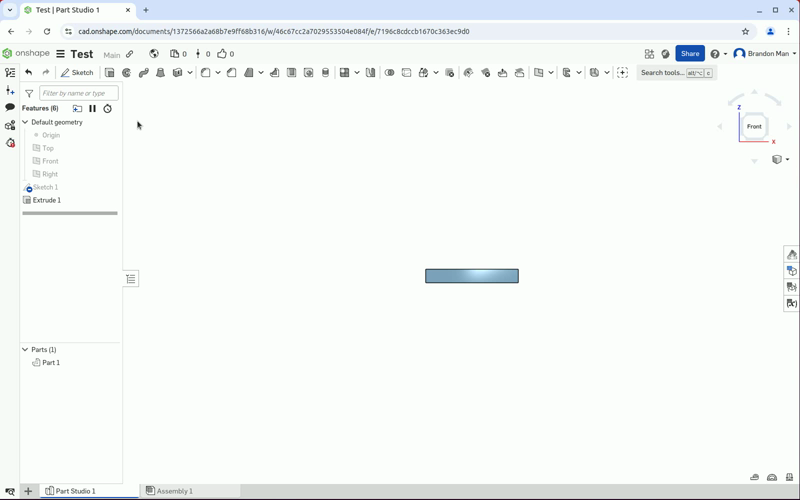
key(shift+h)
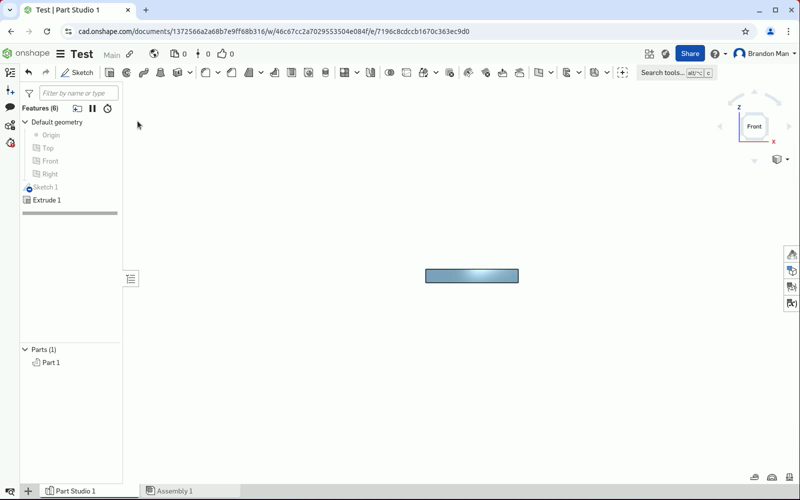
mouse_move(73, 189)
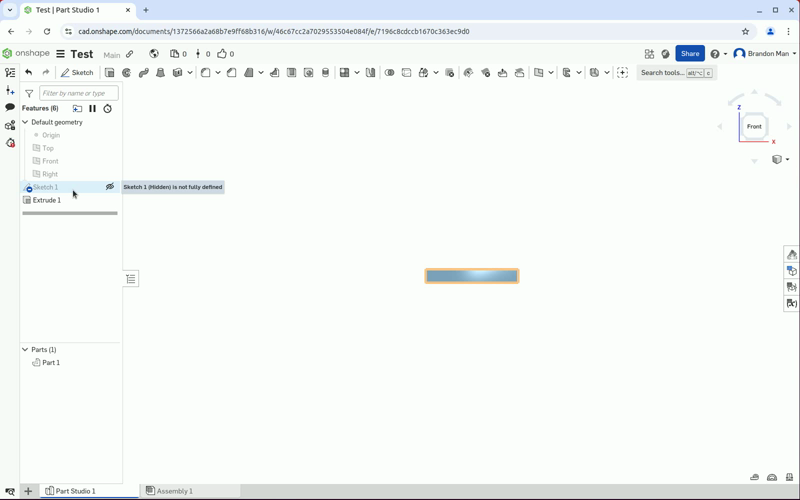
click(73, 189)
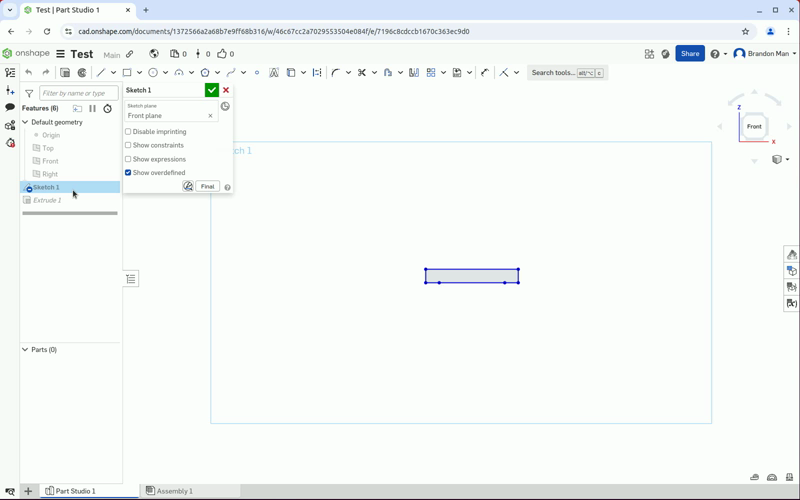
mouse_move(229, 92)
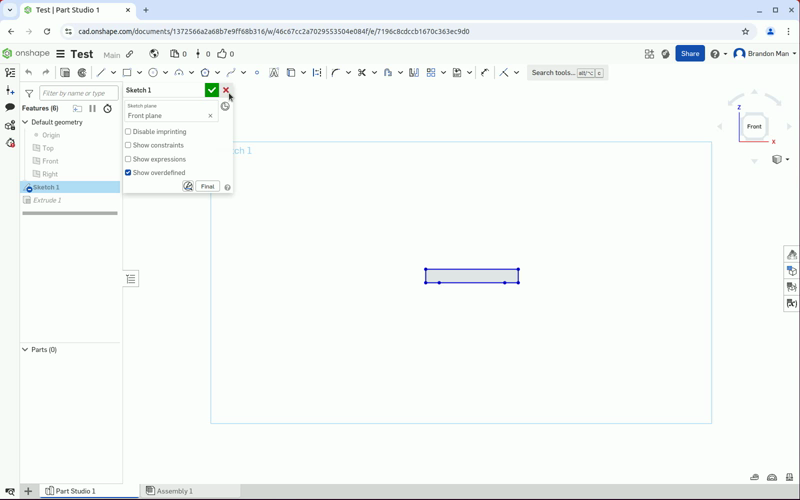
click(229, 92)
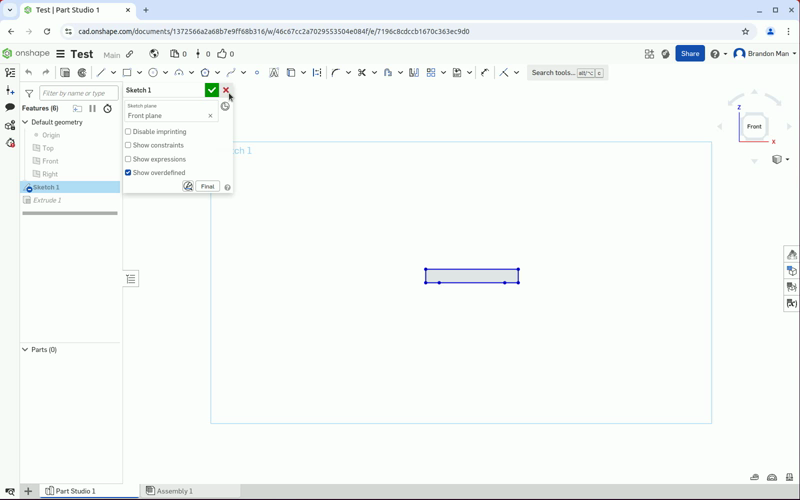
key(shift+s)
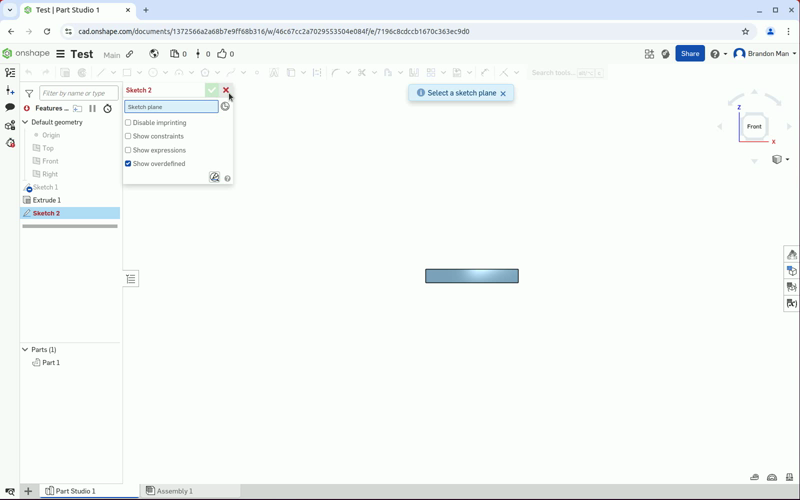
mouse_move(73, 163)
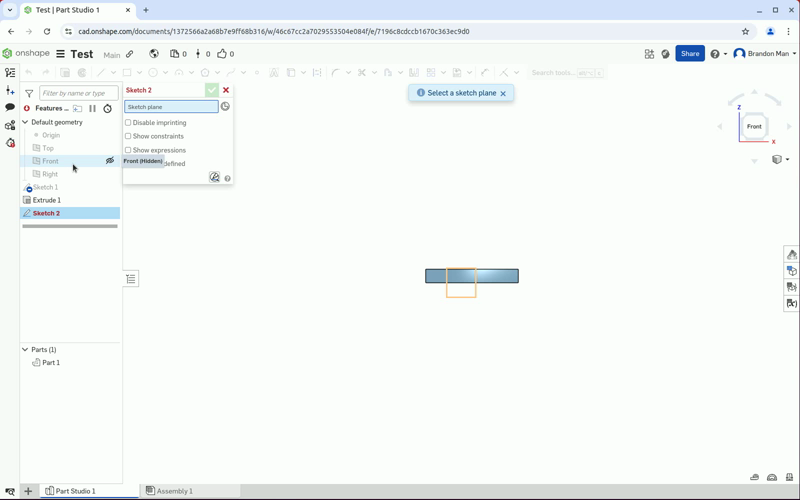
click(73, 163)
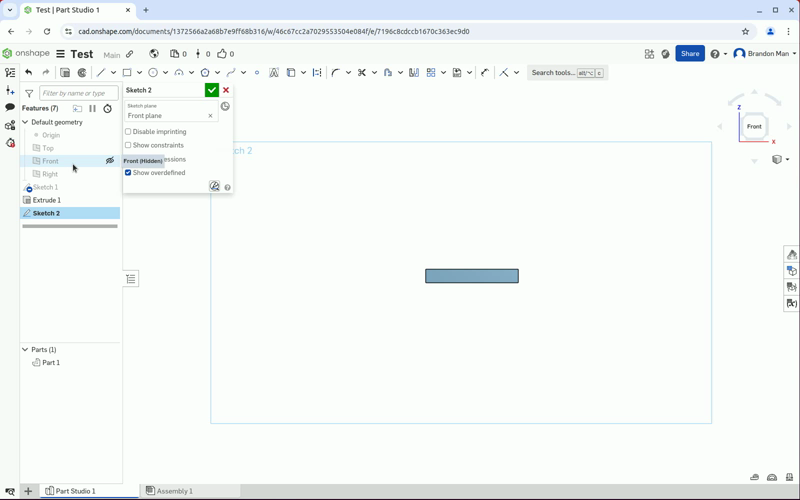
mouse_move(73, 352)
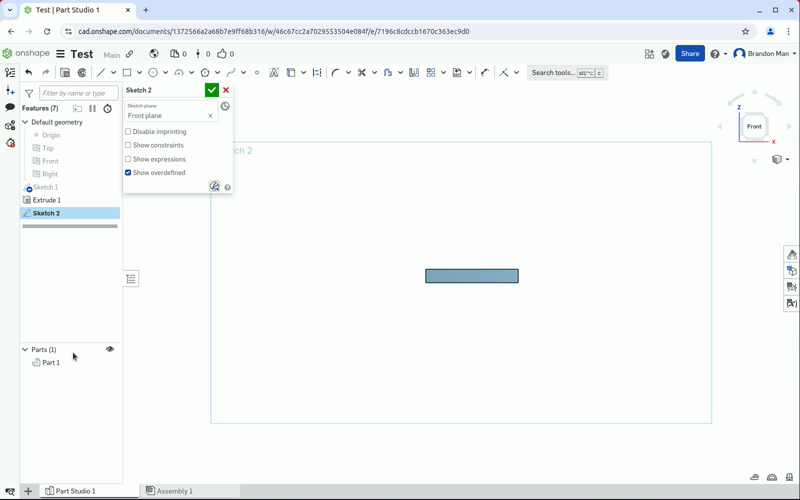
key(y)
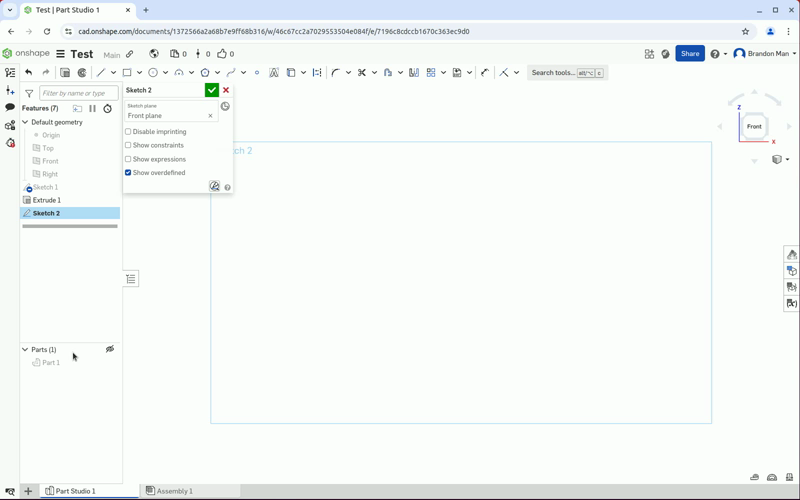
key(l)
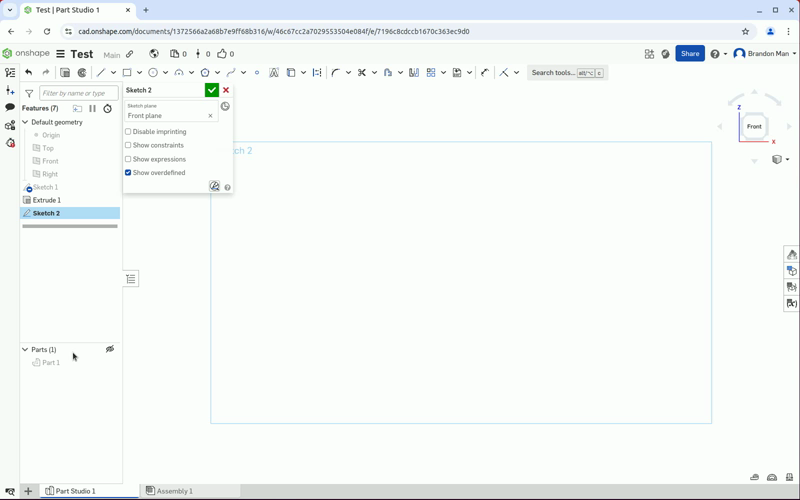
key_down(shift)
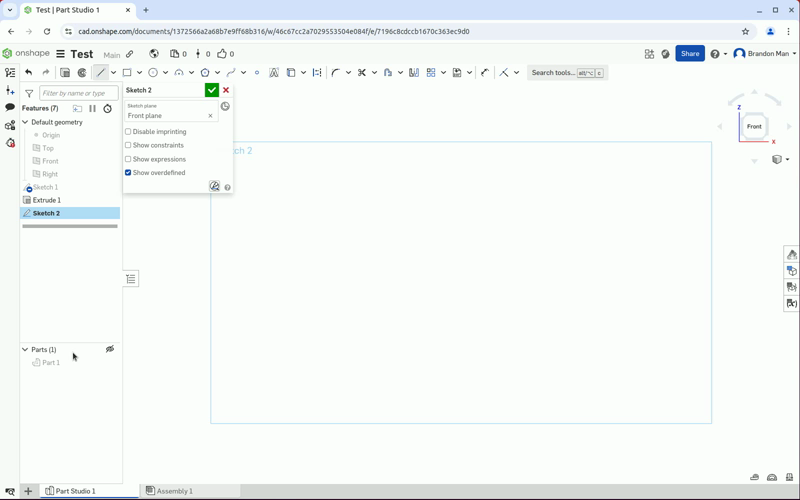
mouse_move(425, 351)
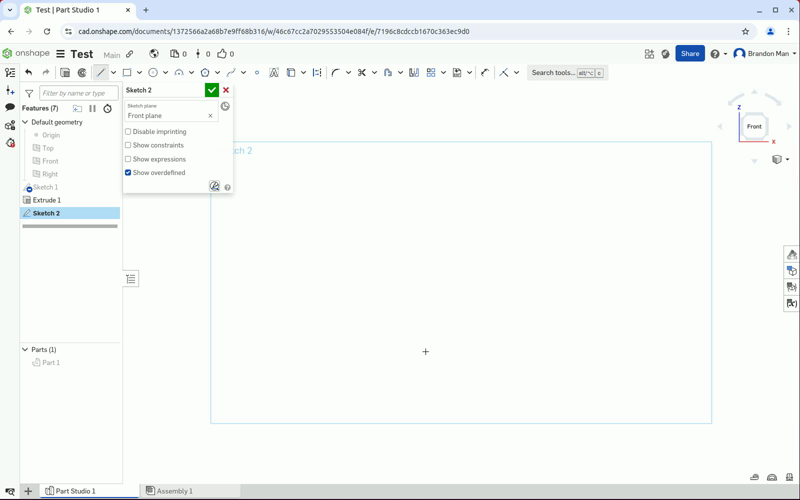
click(425, 351)
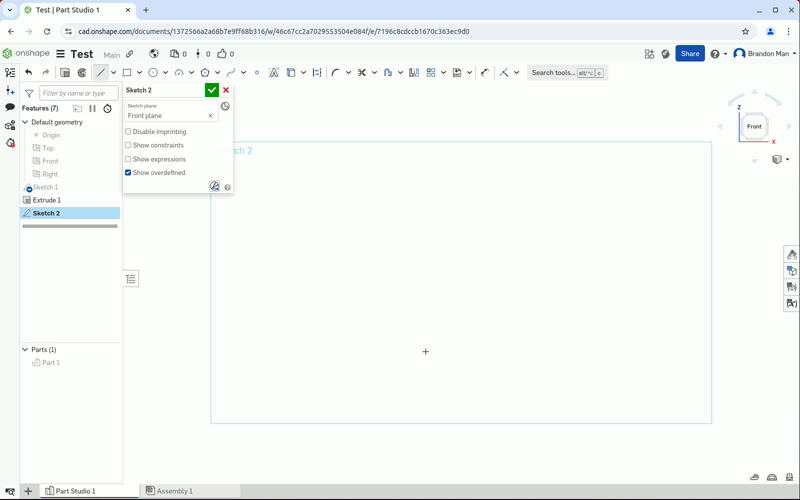
key_up(shift)
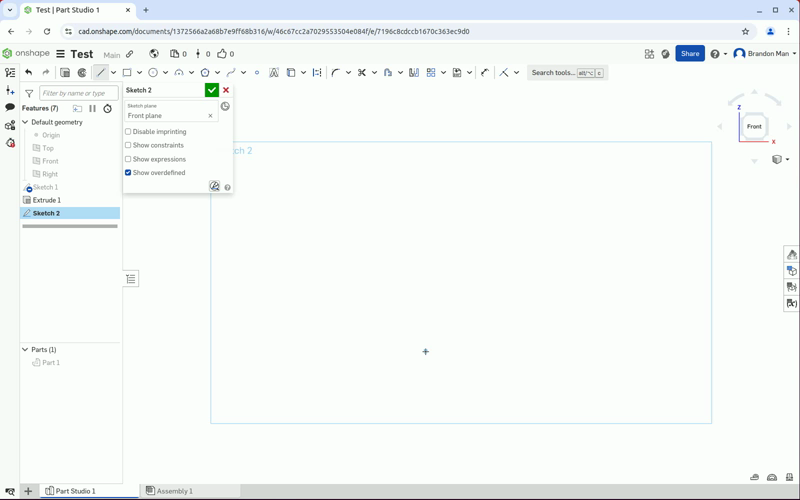
key_down(shift)
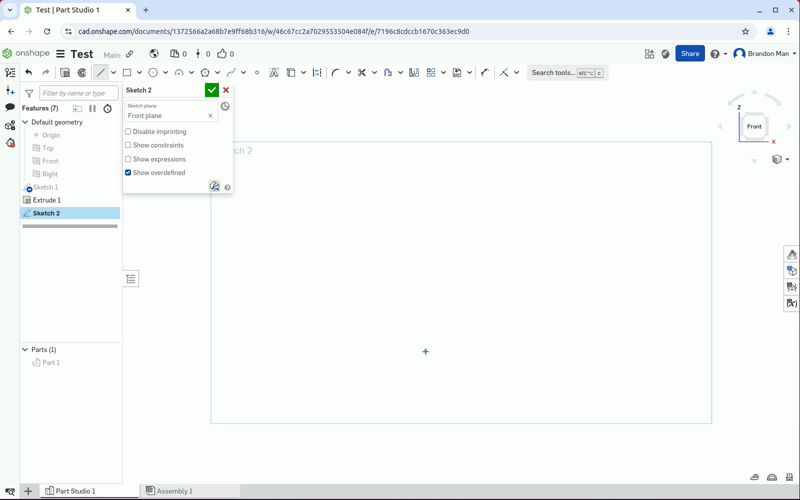
mouse_move(455, 351)
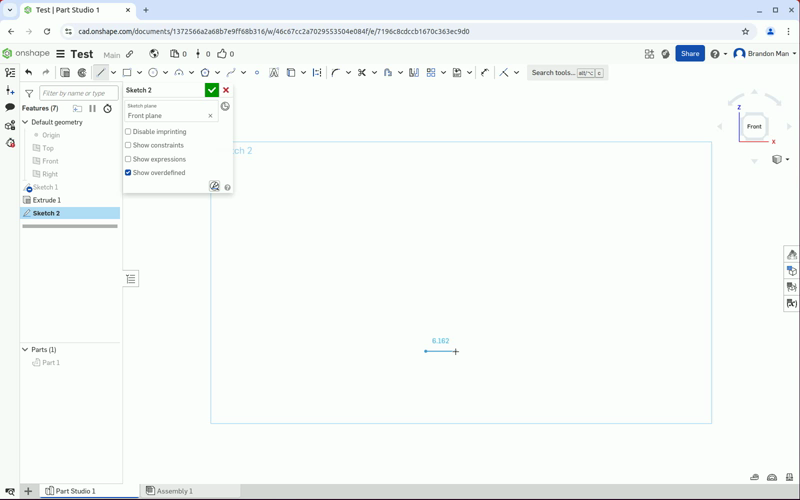
mouse_move(439, 351)
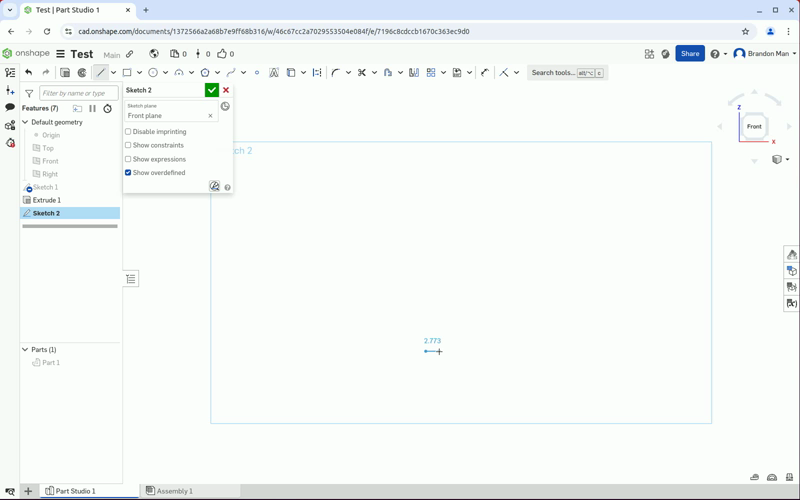
click(439, 351)
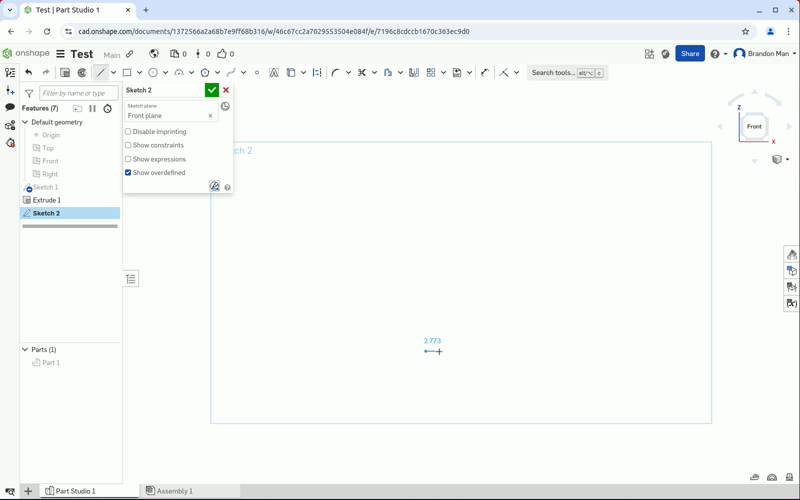
key_up(shift)
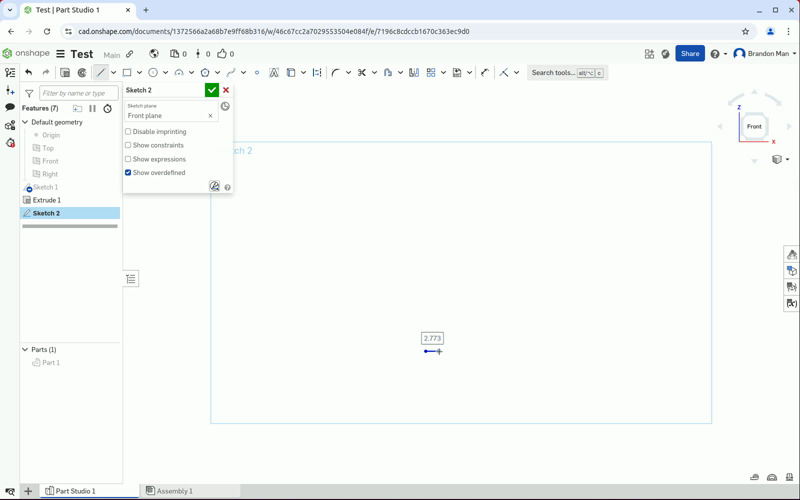
key_down(shift)
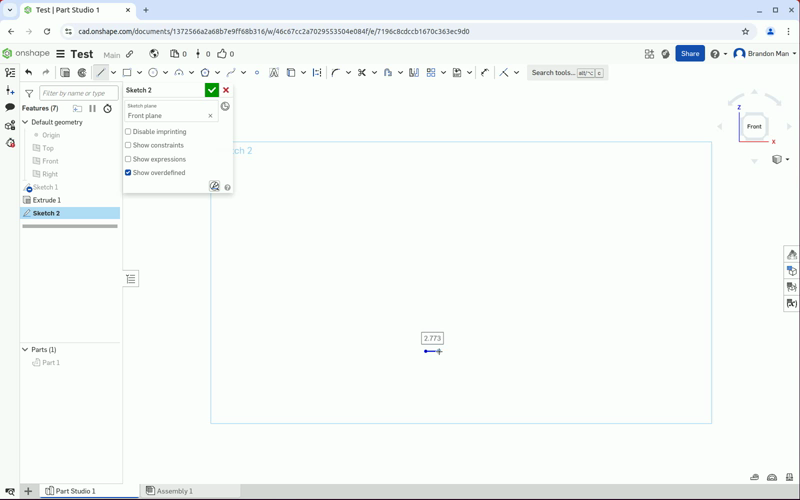
mouse_move(469, 351)
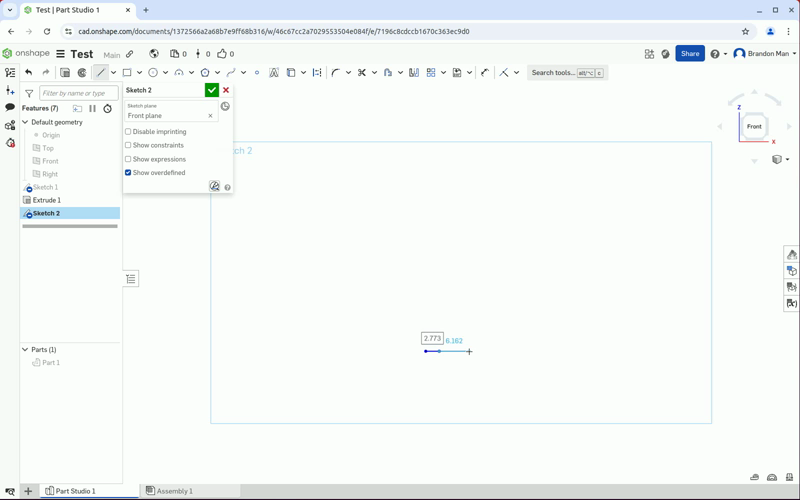
mouse_move(439, 337)
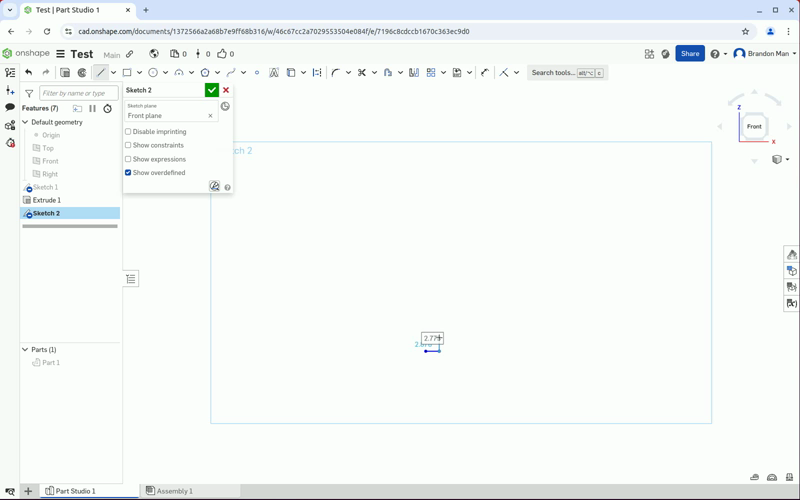
click(439, 337)
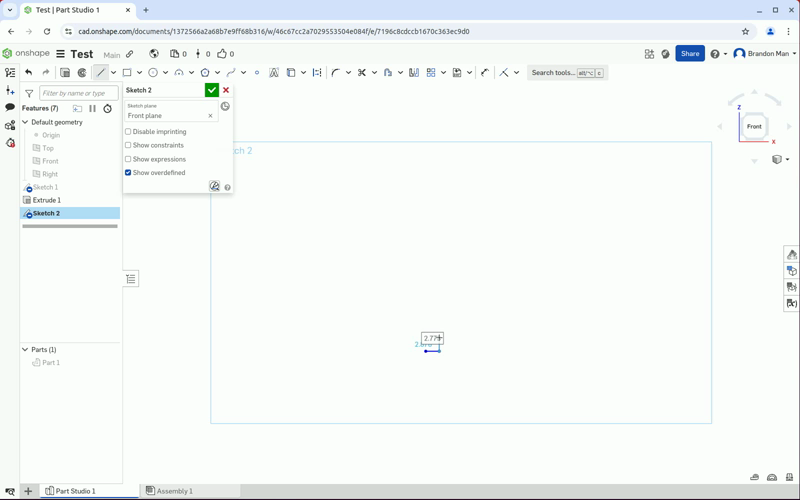
key_up(shift)
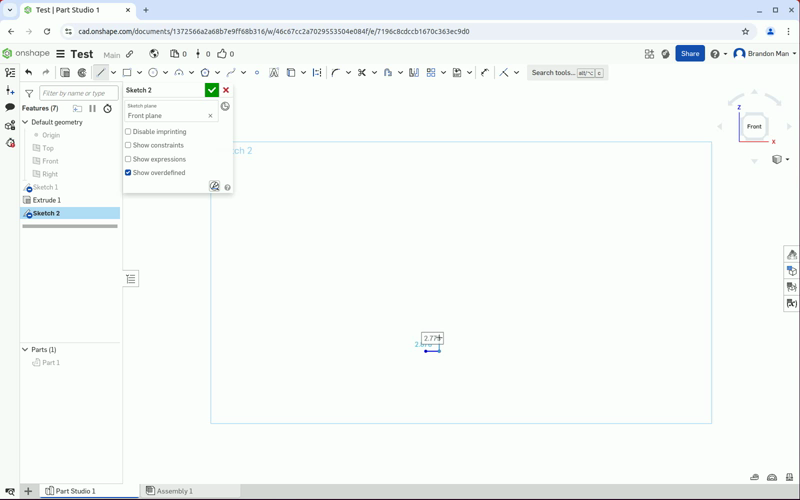
key_down(shift)
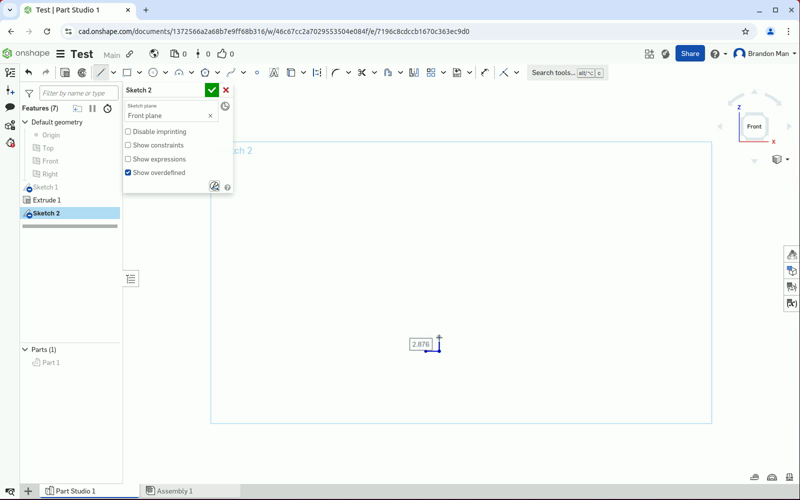
mouse_move(469, 337)
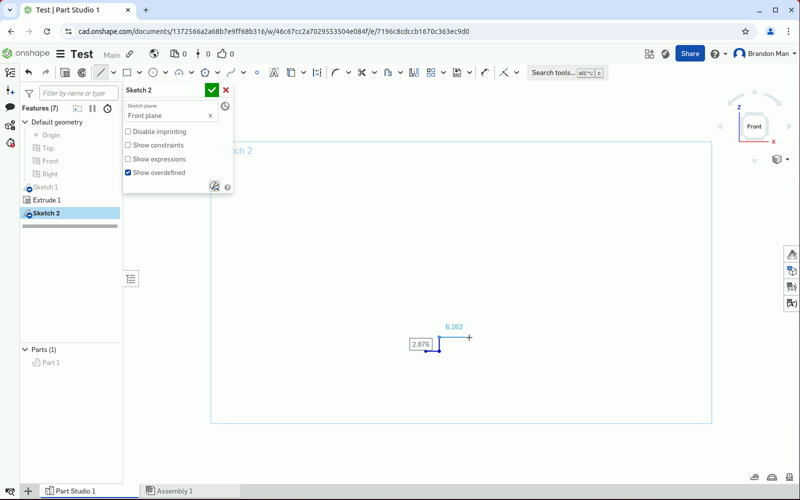
mouse_move(439, 282)
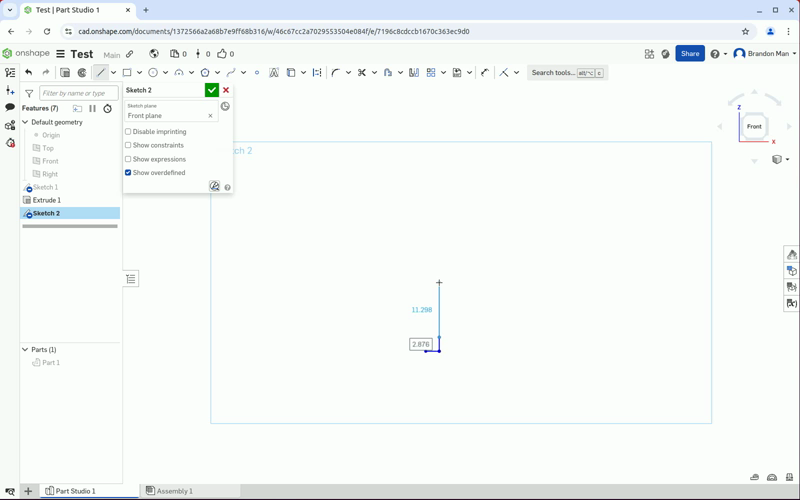
click(439, 282)
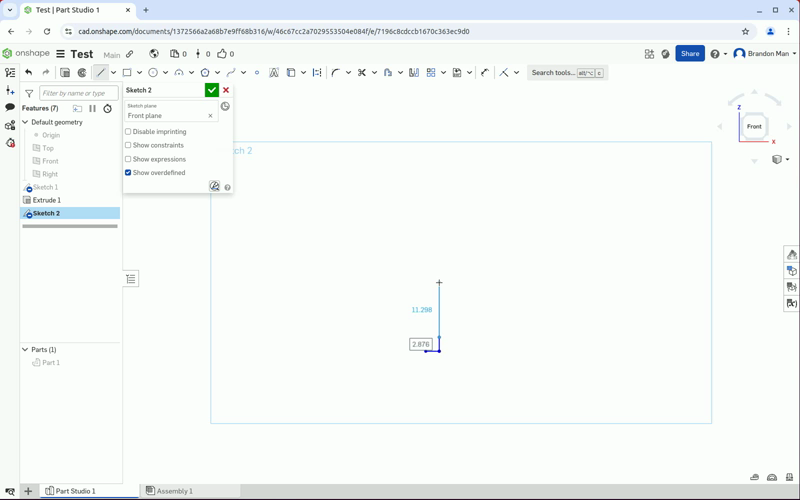
key_up(shift)
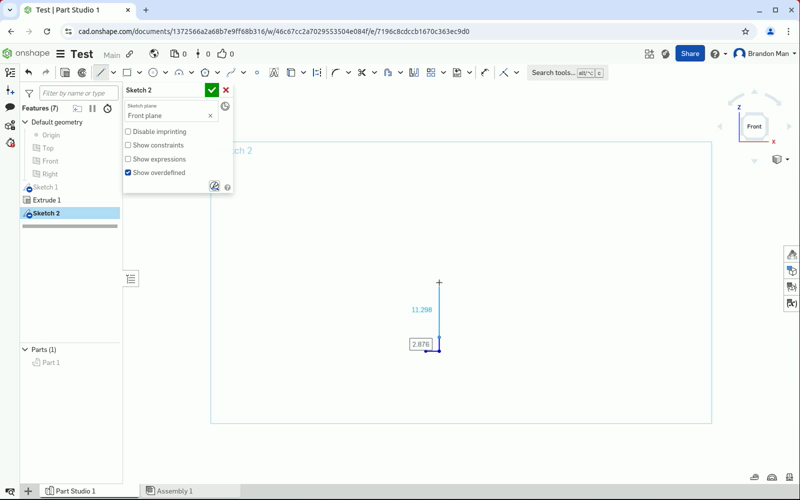
key_down(shift)
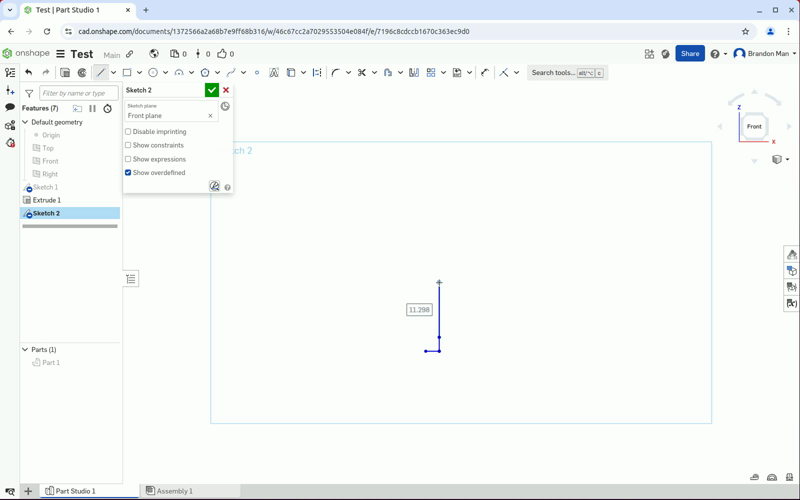
mouse_move(469, 282)
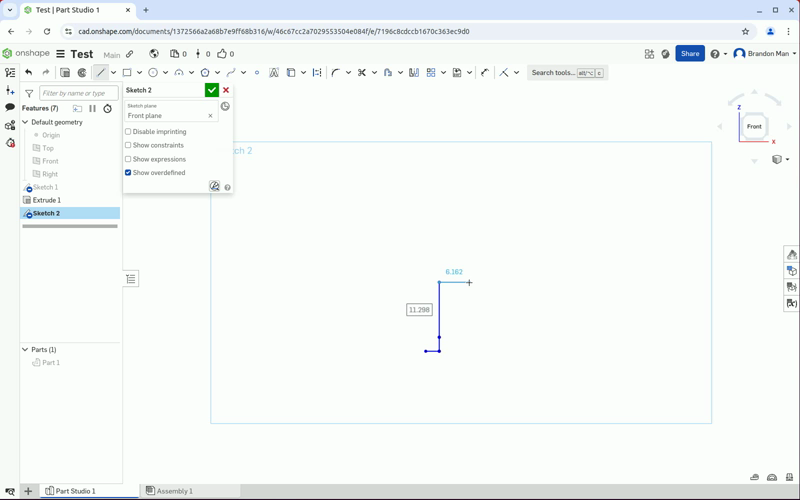
mouse_move(425, 282)
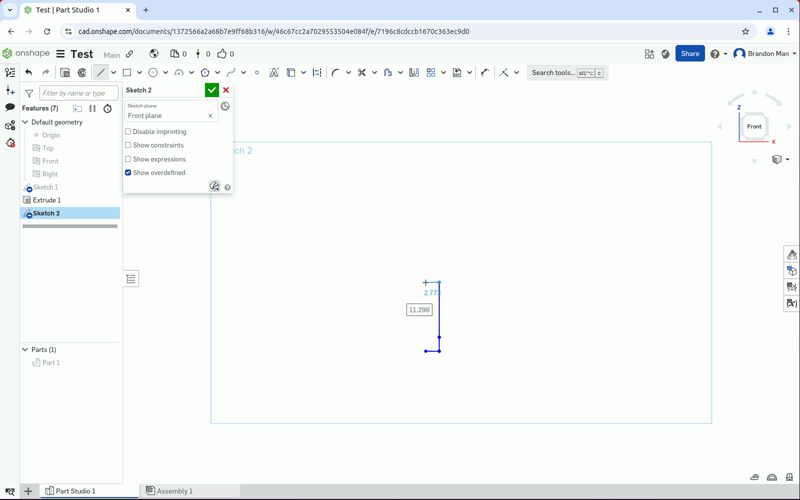
click(425, 282)
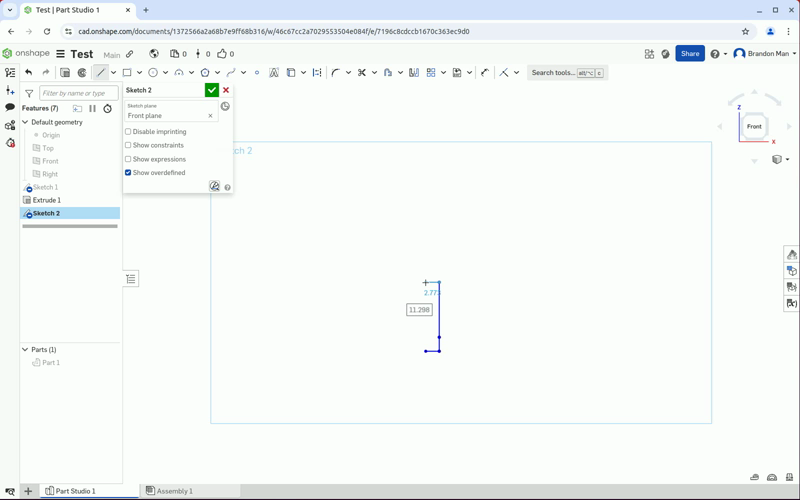
key_up(shift)
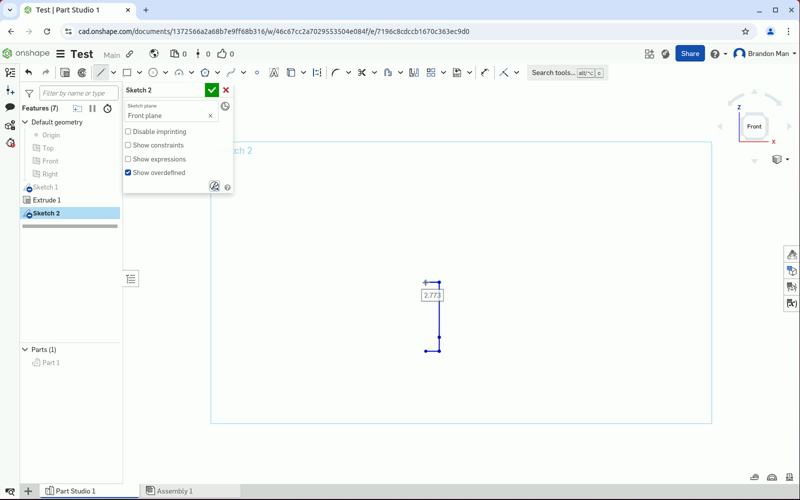
key_down(shift)
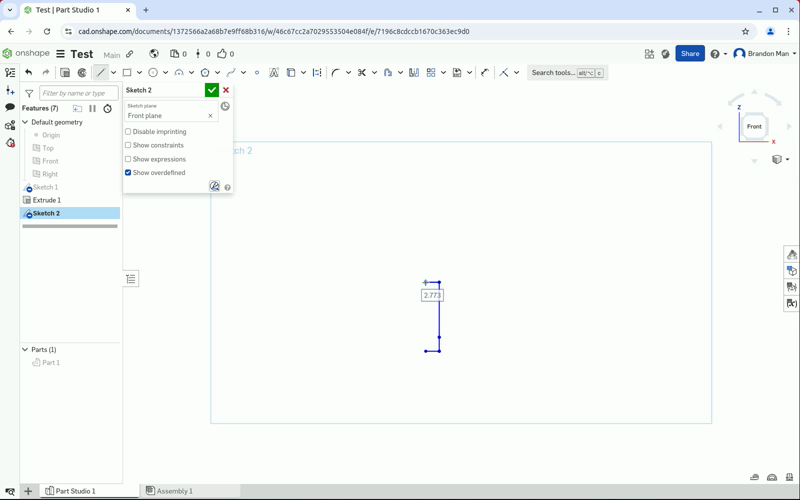
mouse_move(425, 351)
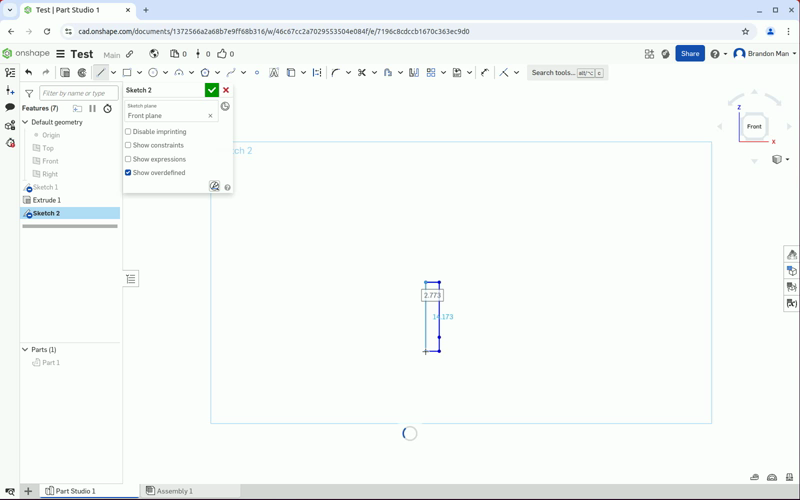
key_up(shift)
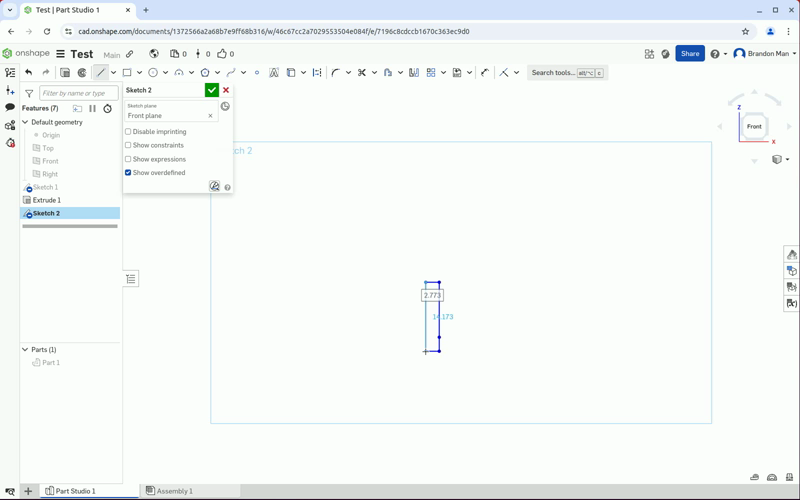
click(425, 351)
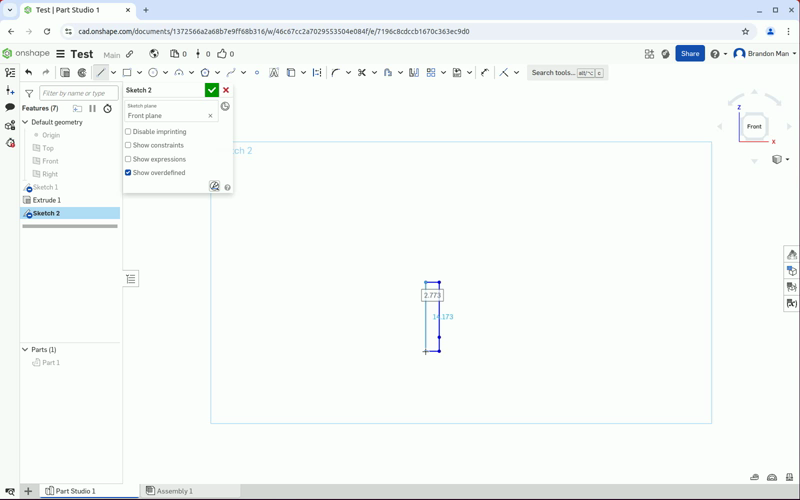
key(esc)
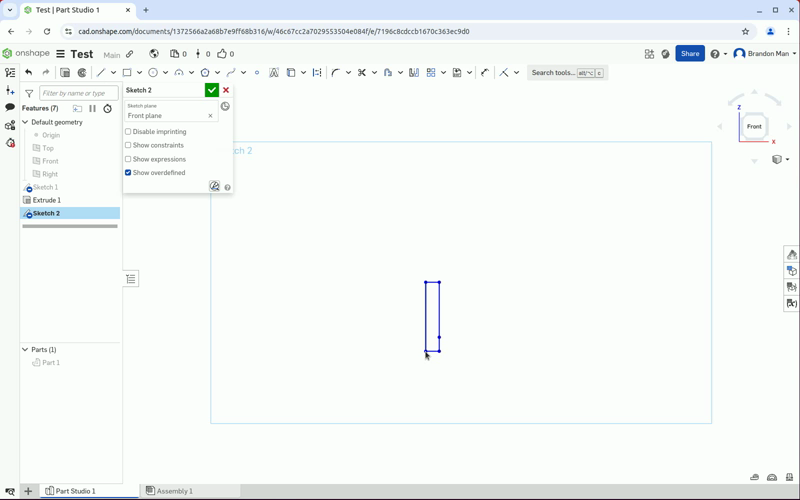
mouse_move(434, 341)
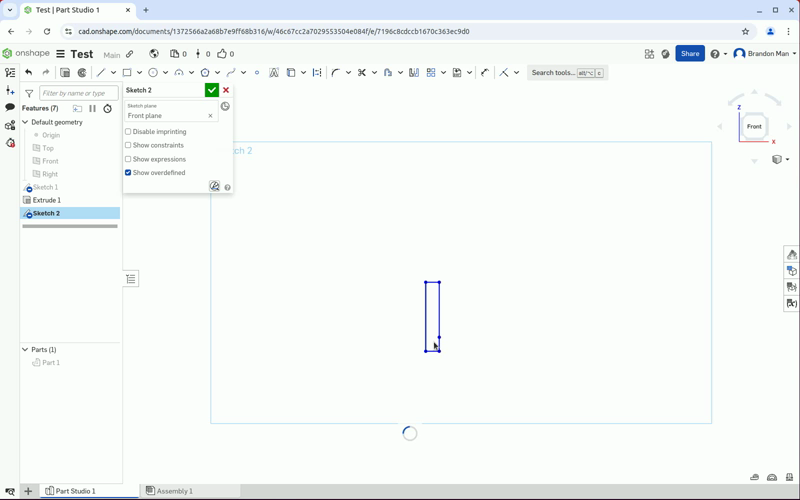
scroll(6)
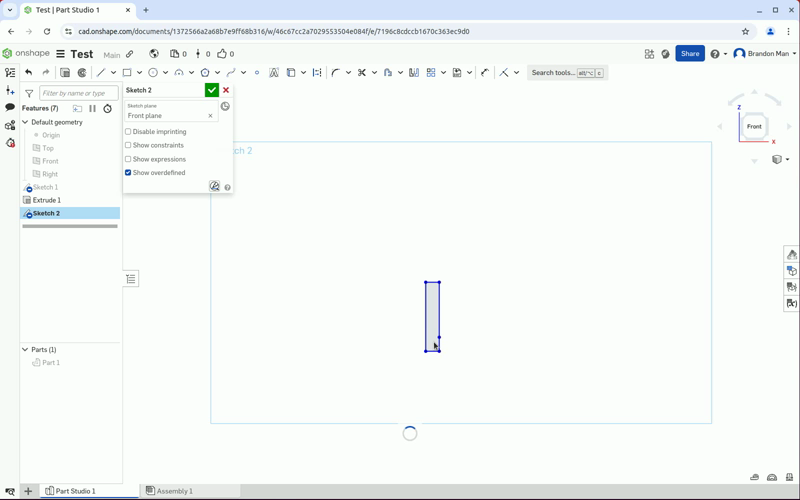
scroll(6)
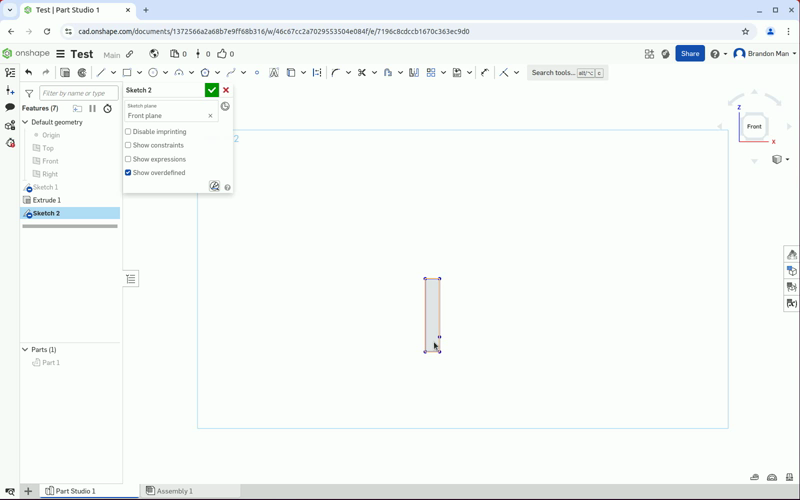
scroll(6)
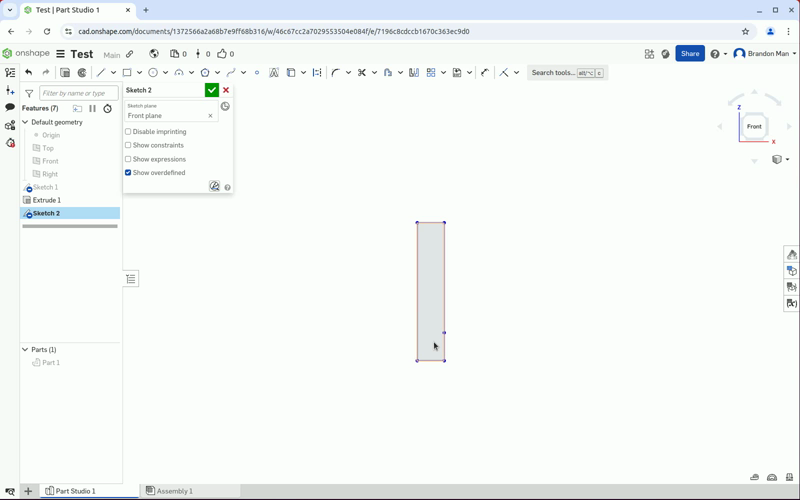
scroll(6)
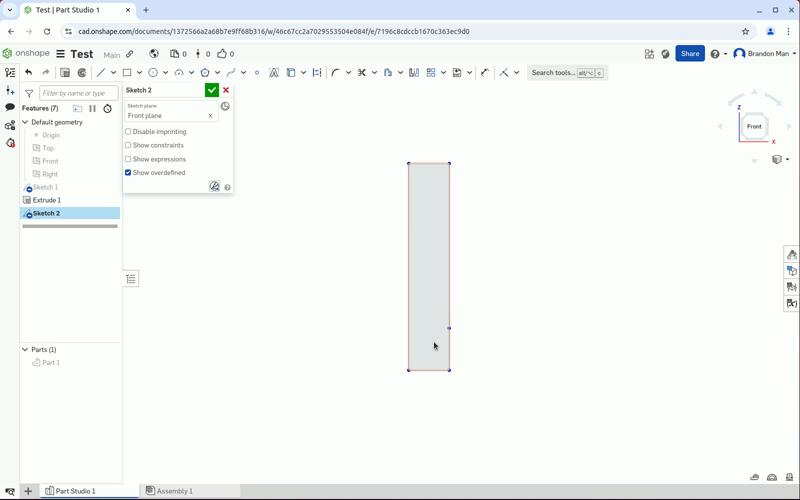
scroll(6)
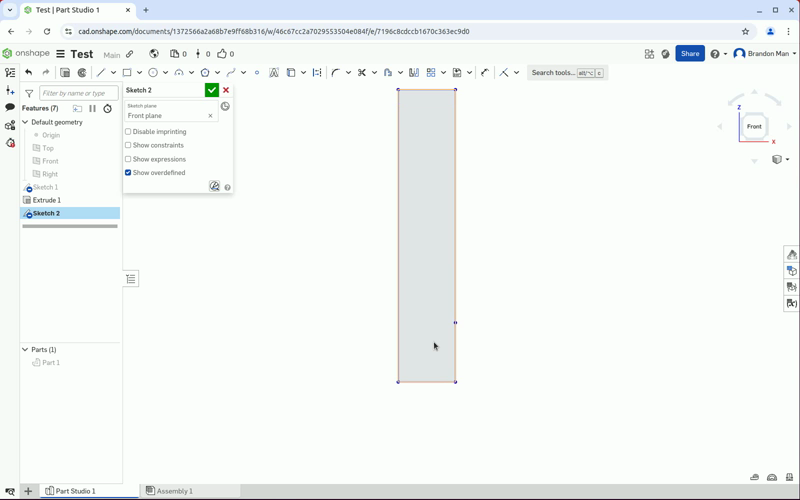
scroll(6)
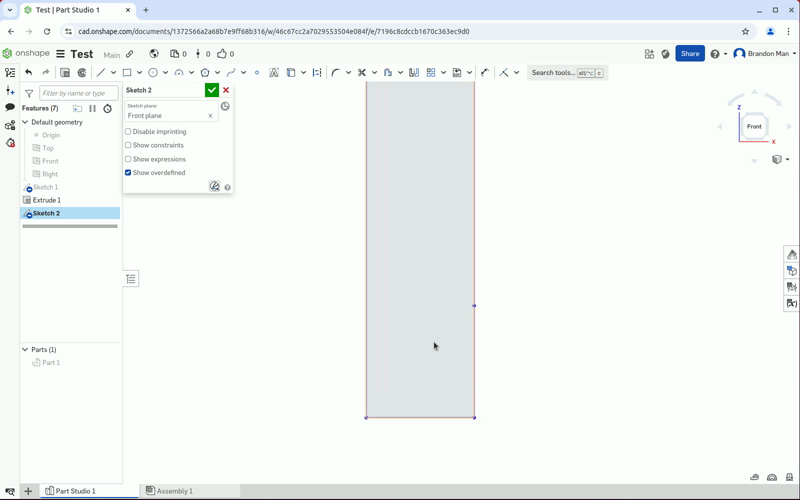
scroll(6)
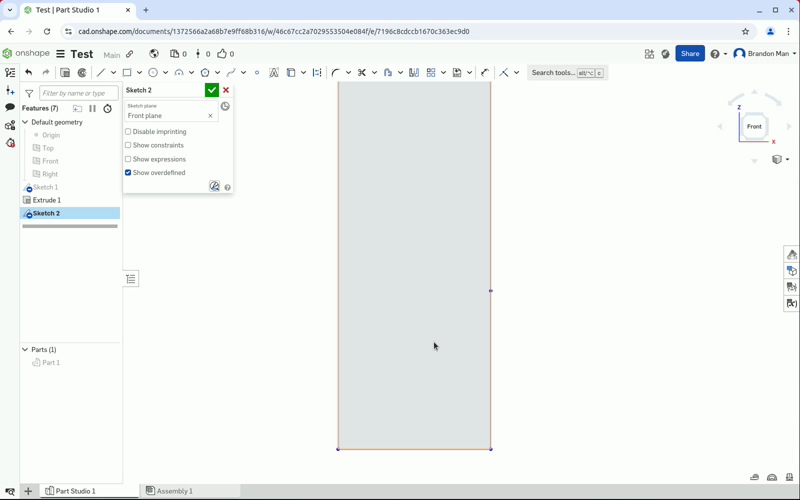
click(434, 341)
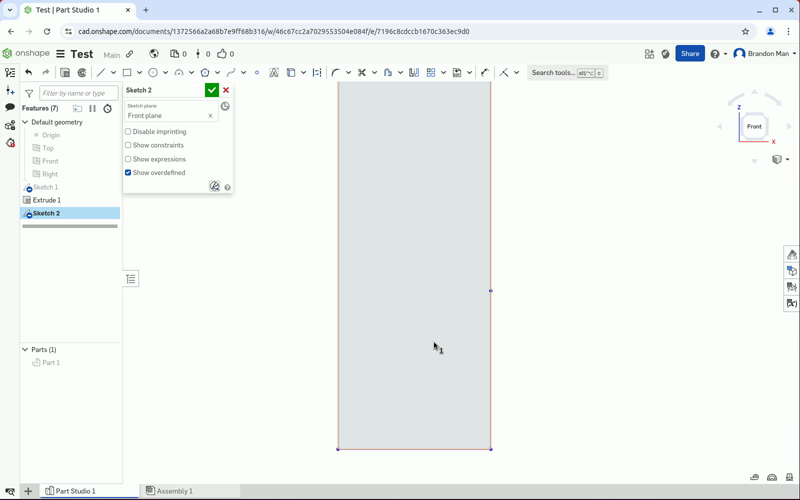
scroll(-6)
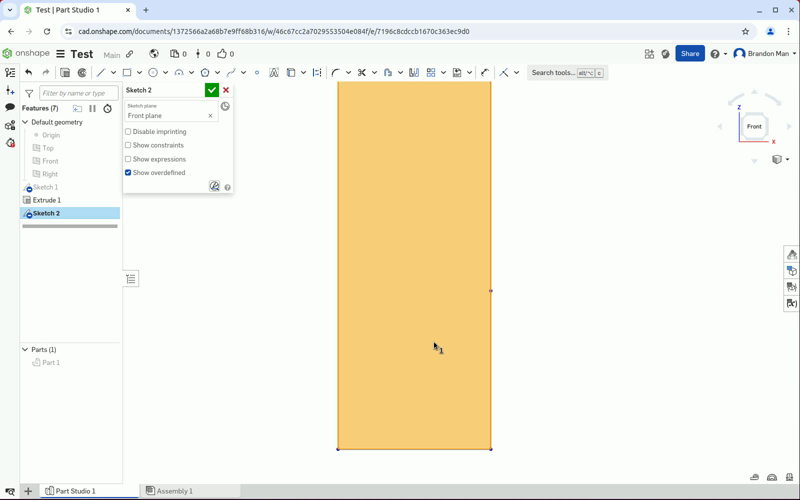
scroll(-6)
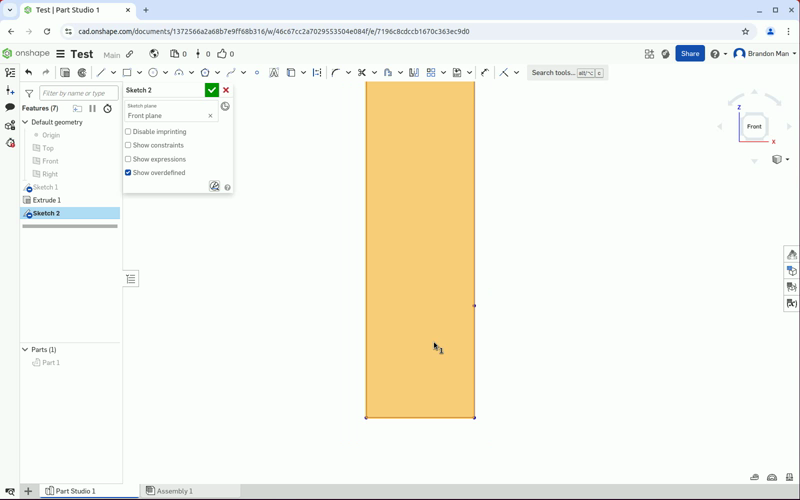
scroll(-6)
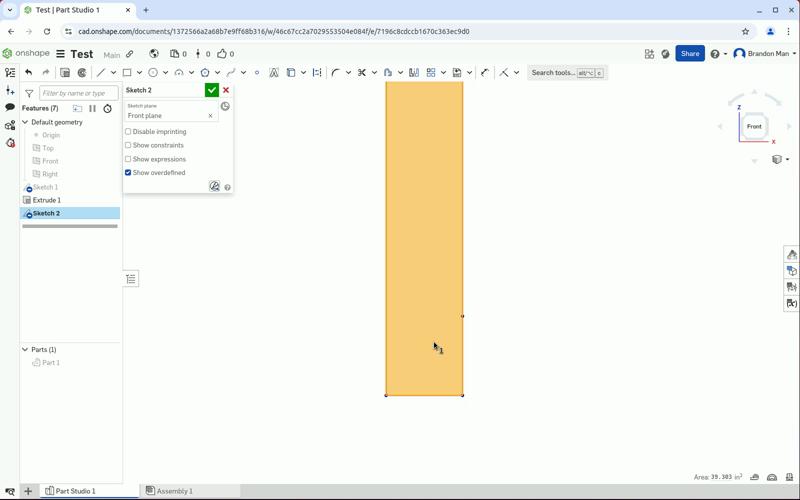
scroll(-6)
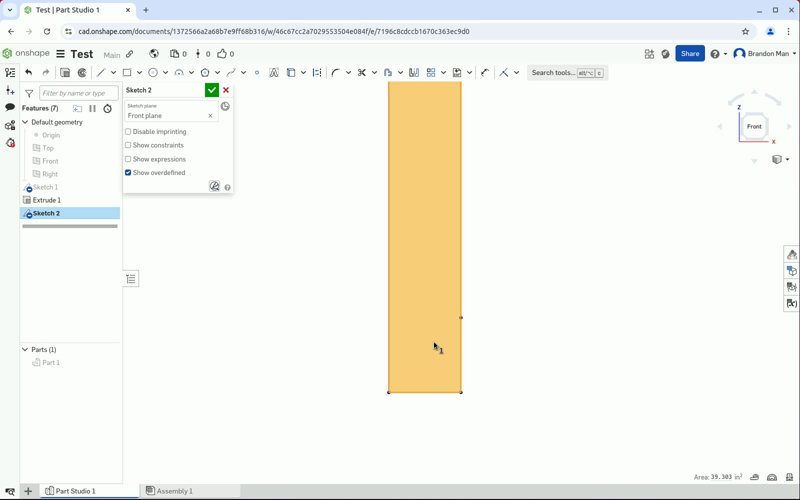
scroll(-6)
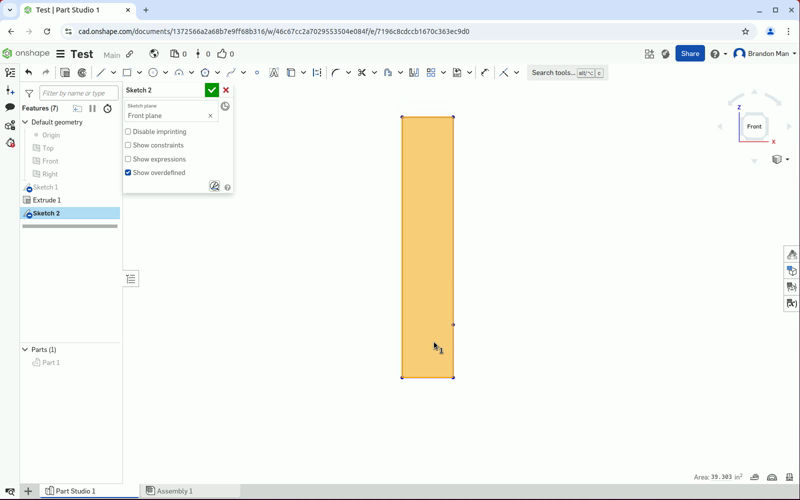
scroll(-6)
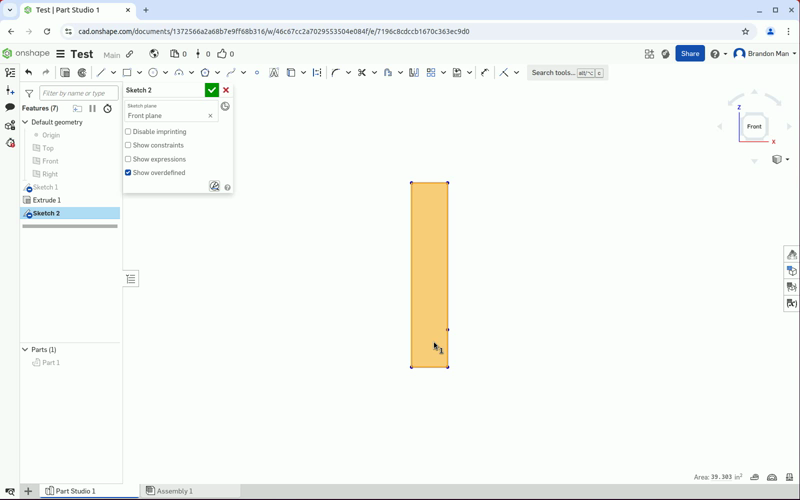
scroll(-6)
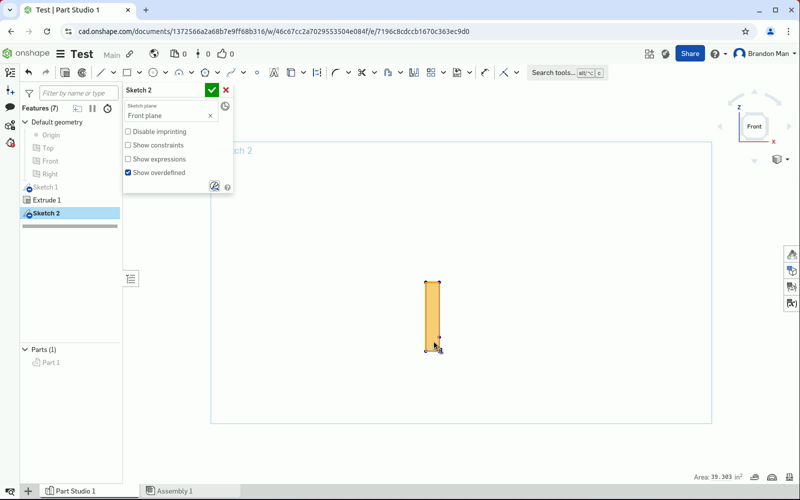
mouse_move(73, 352)
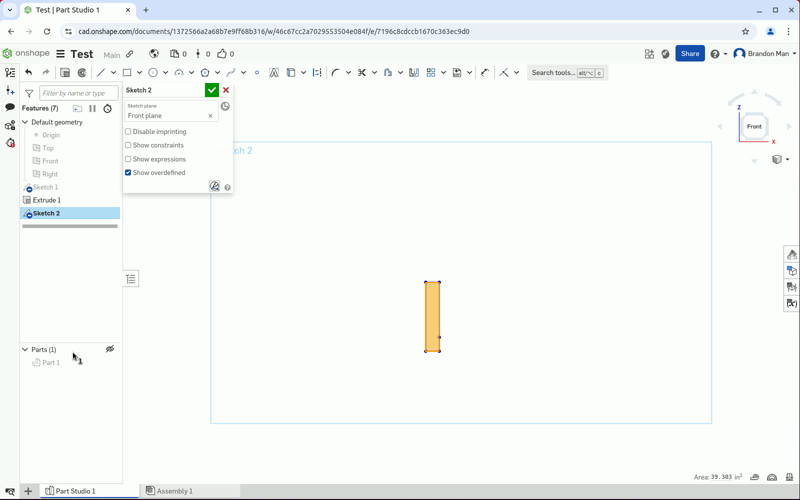
key(shift+y)
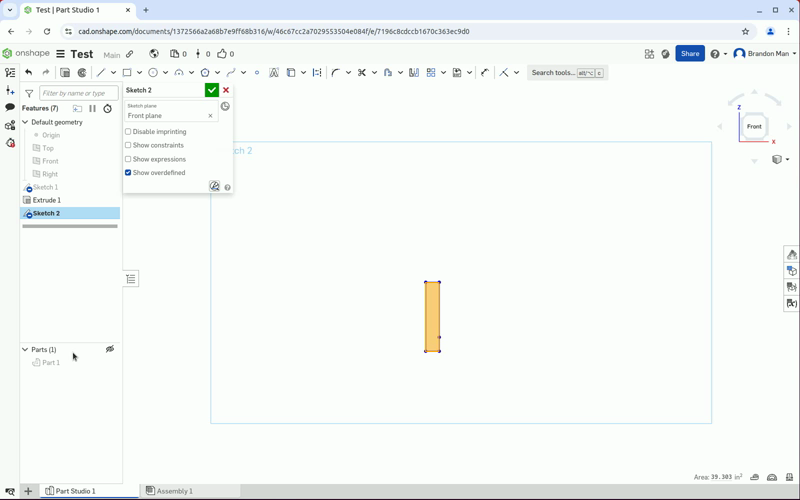
key(shift+e)
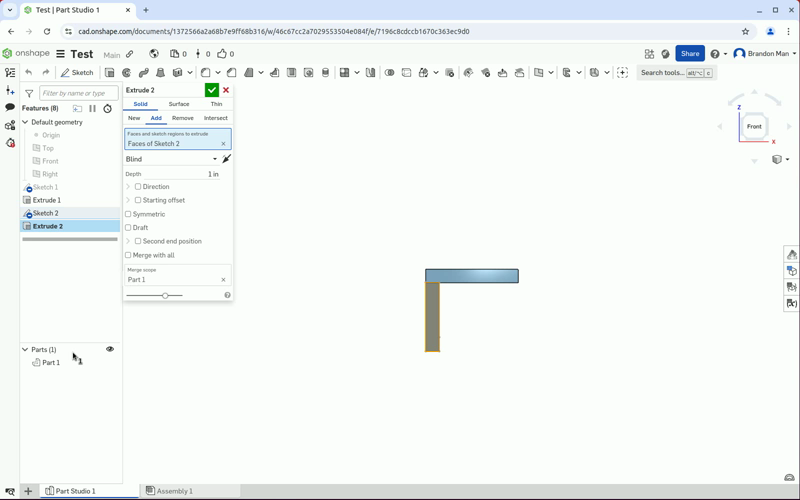
mouse_move(143, 106)
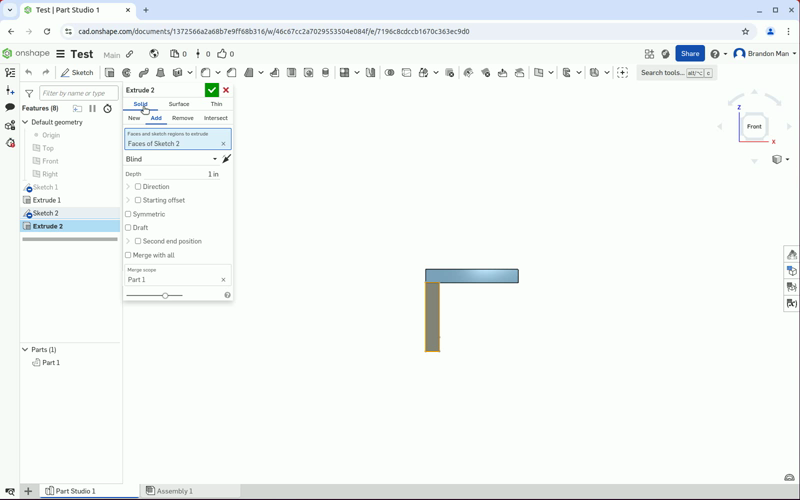
click(143, 106)
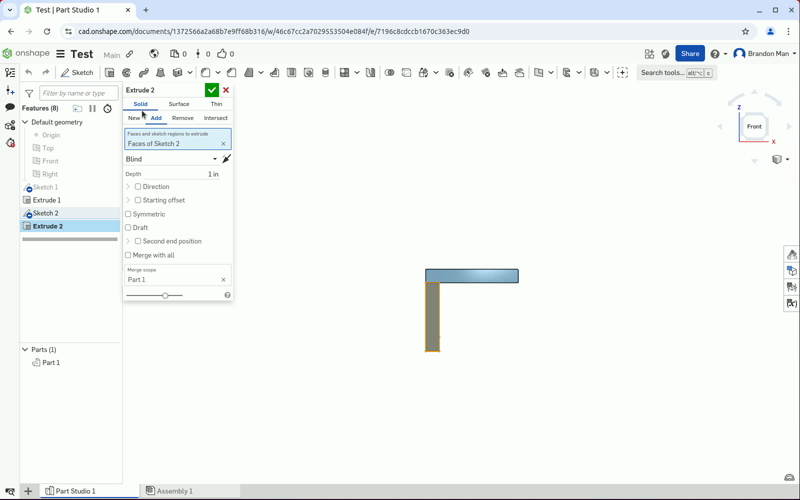
mouse_move(137, 120)
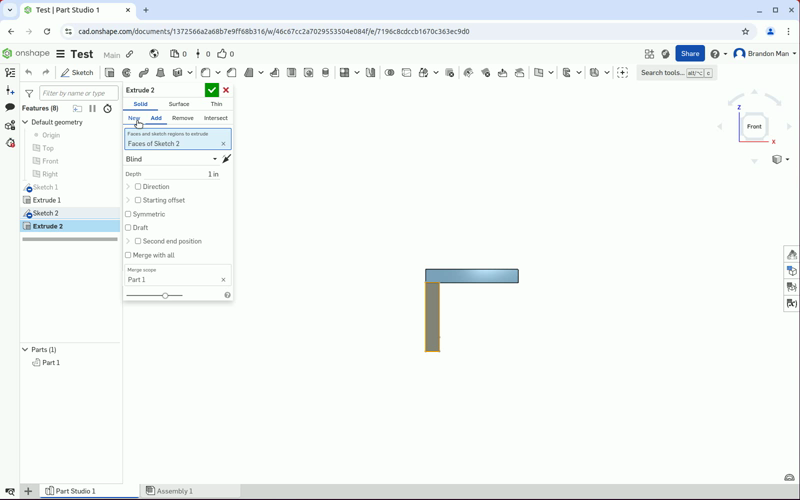
click(137, 120)
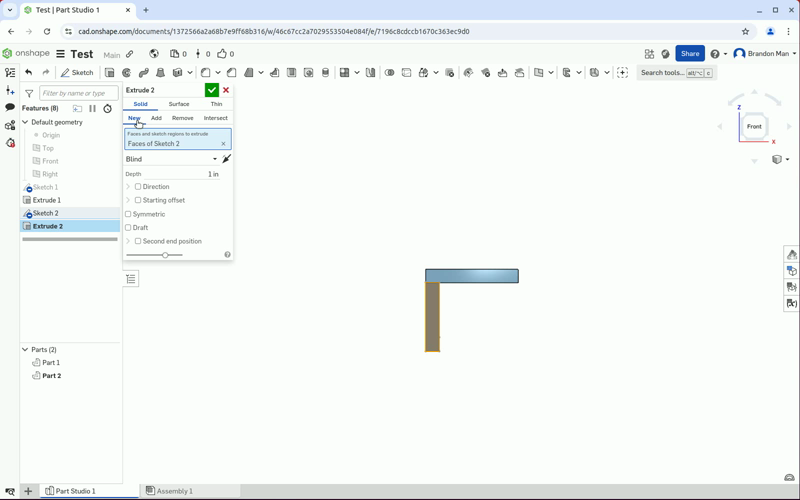
key(tab, 4)
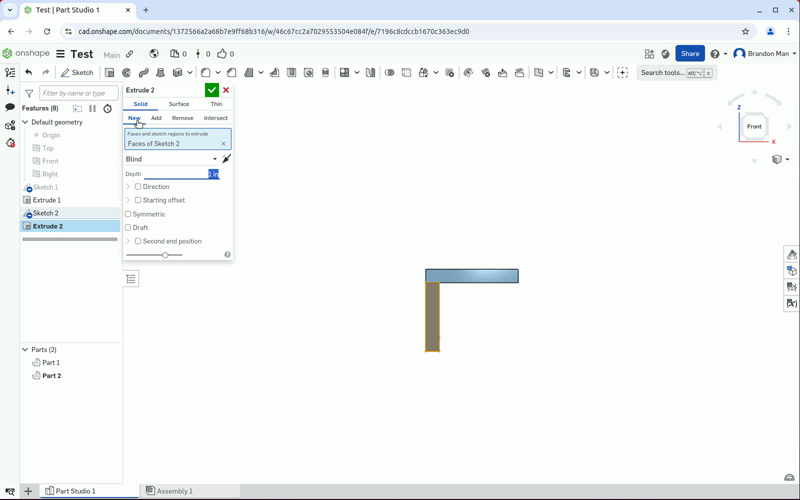
text(23.108)
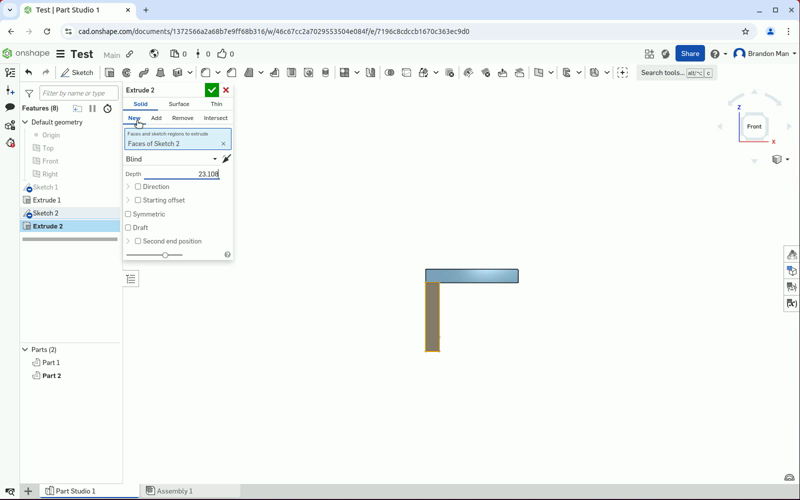
key(enter)
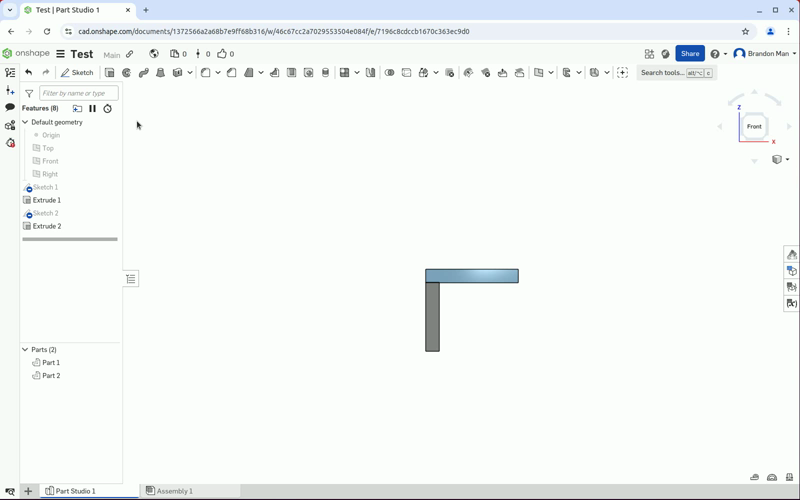
key(shift+h)
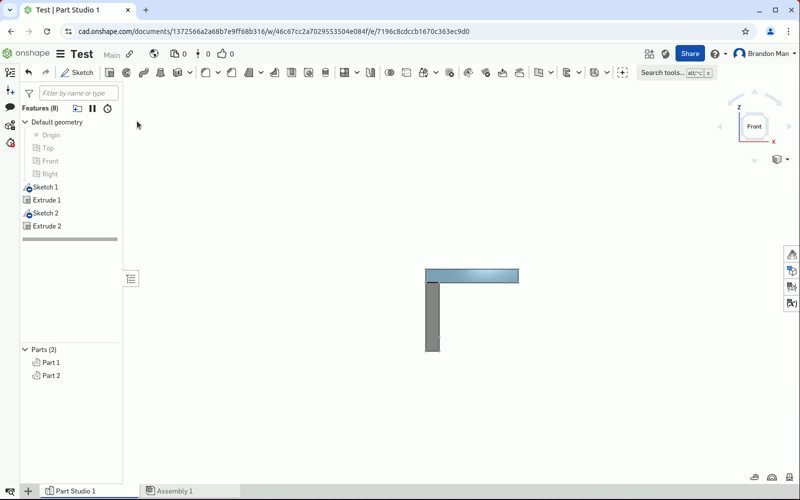
key(shift+h)
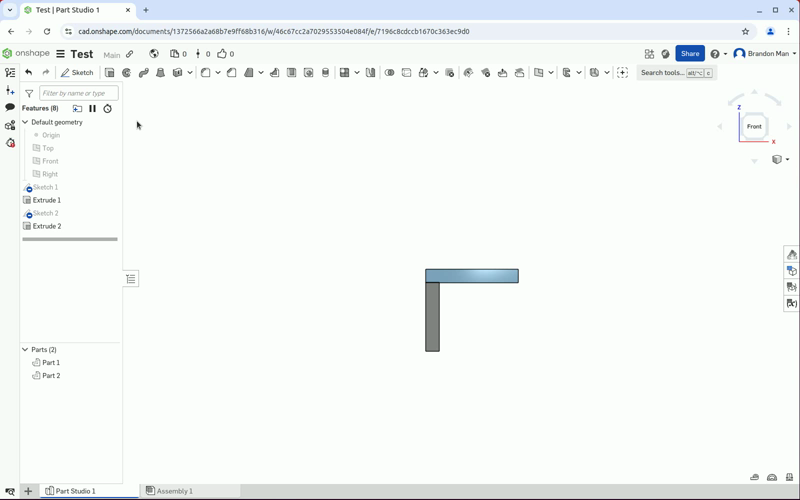
mouse_move(73, 189)
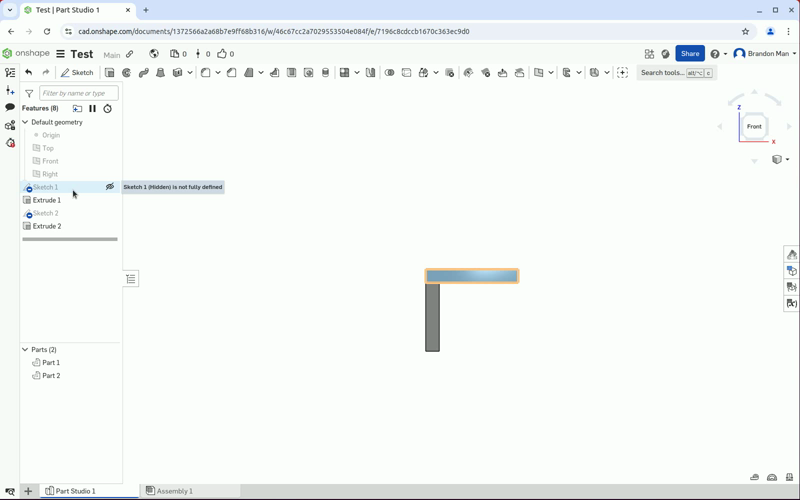
click(73, 189)
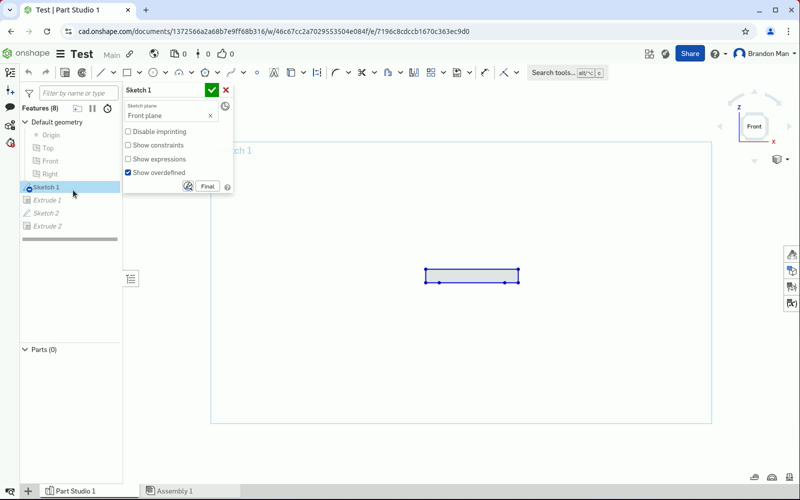
mouse_move(229, 92)
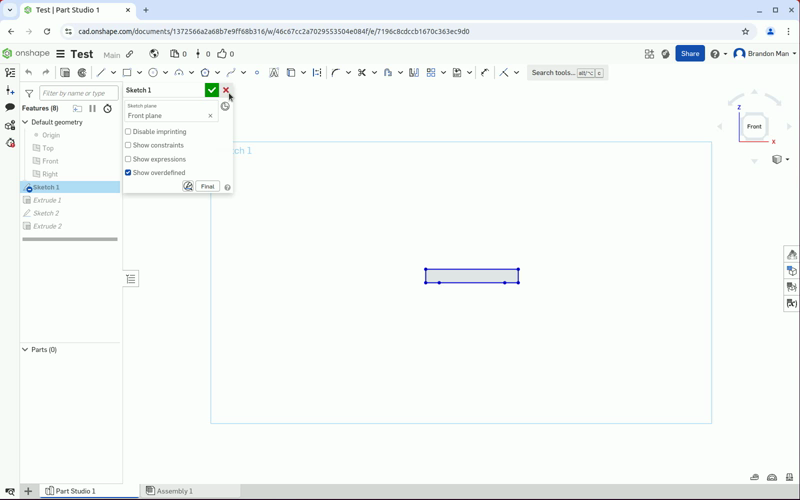
click(229, 92)
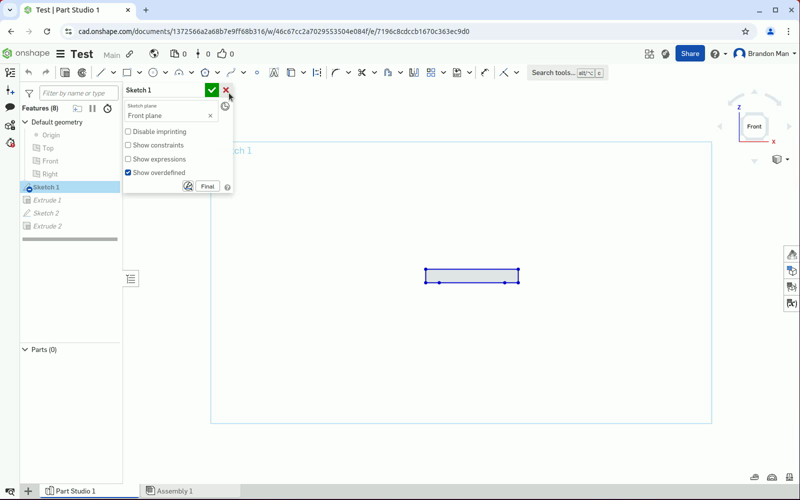
key(shift+s)
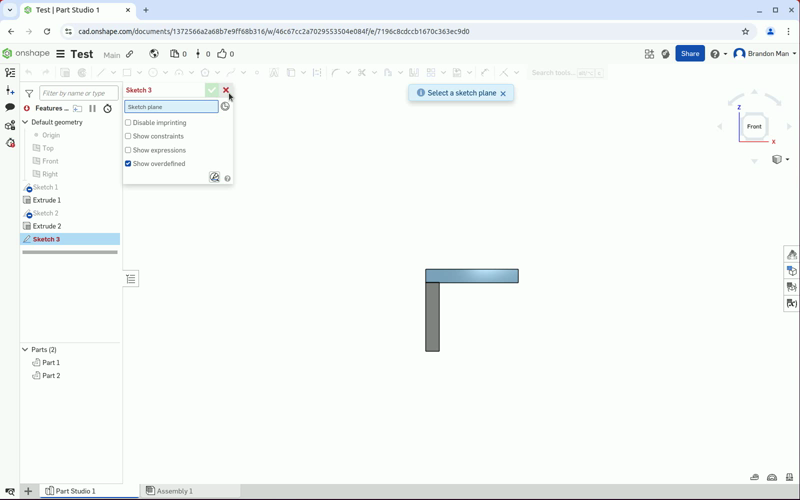
mouse_move(73, 163)
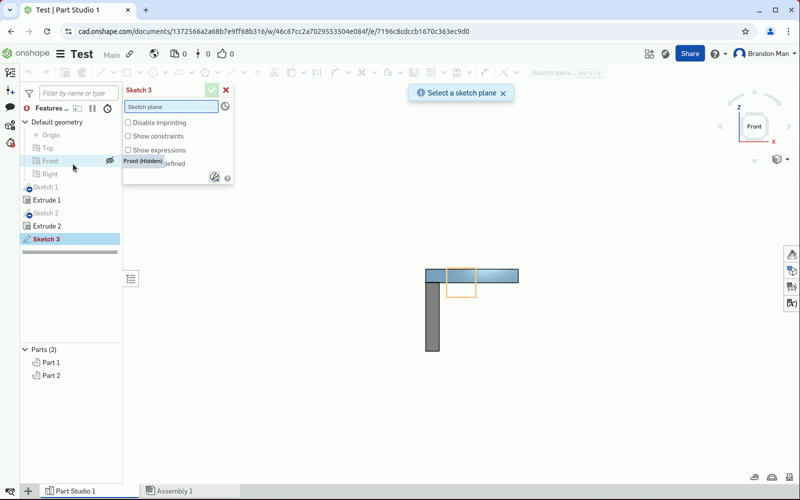
click(73, 163)
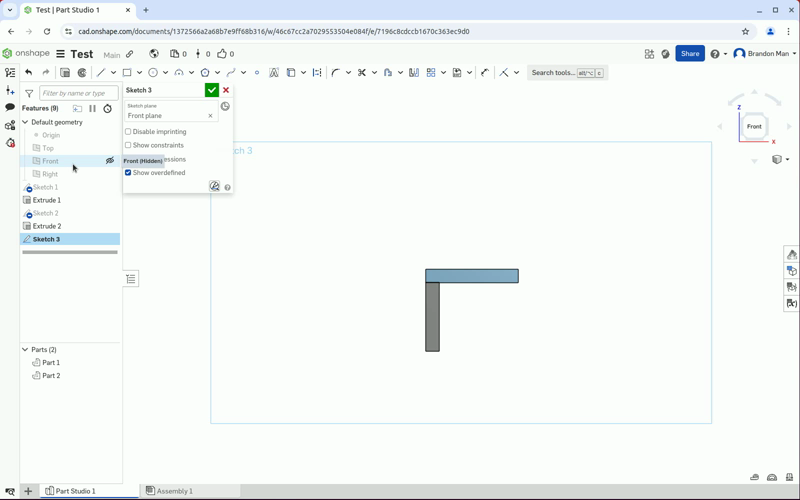
mouse_move(73, 352)
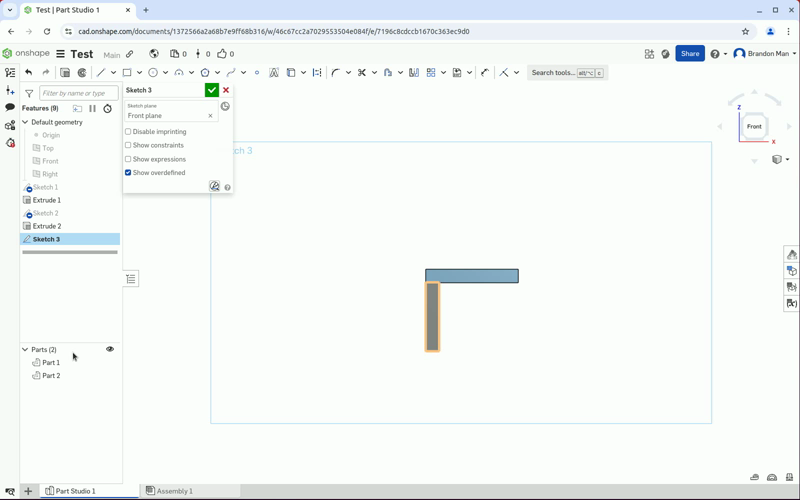
key(y)
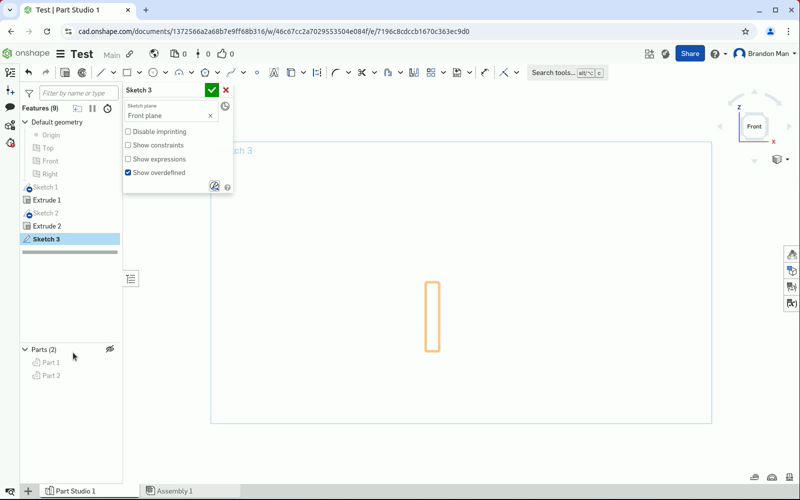
key(l)
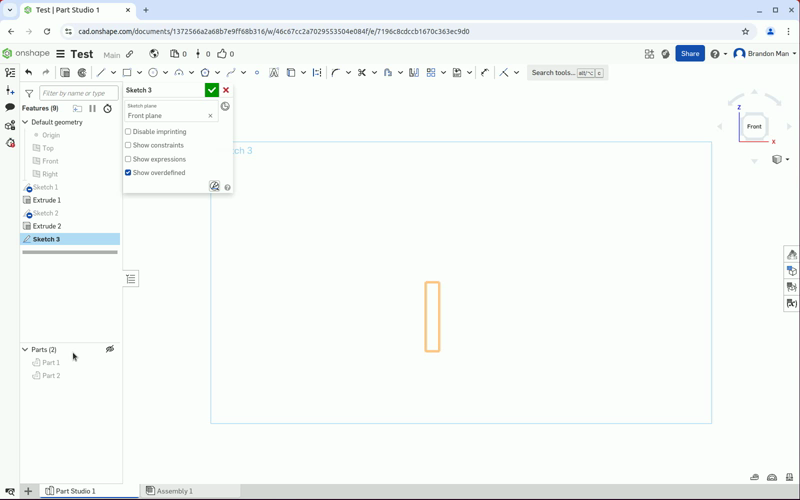
key_down(shift)
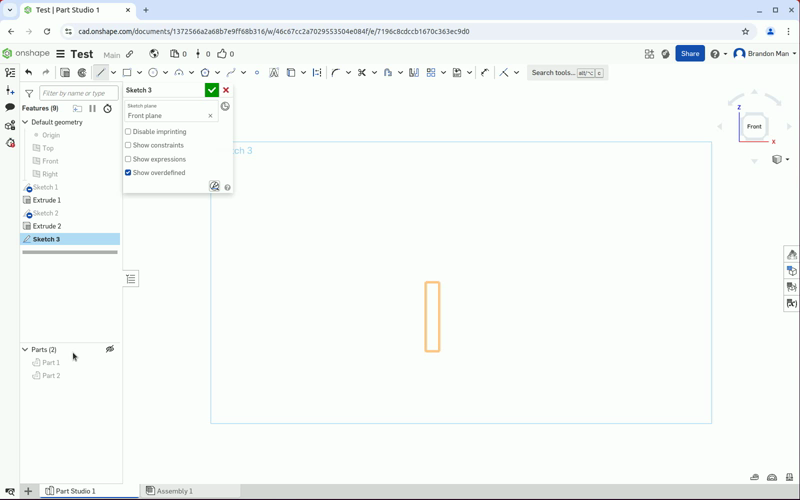
mouse_move(438, 351)
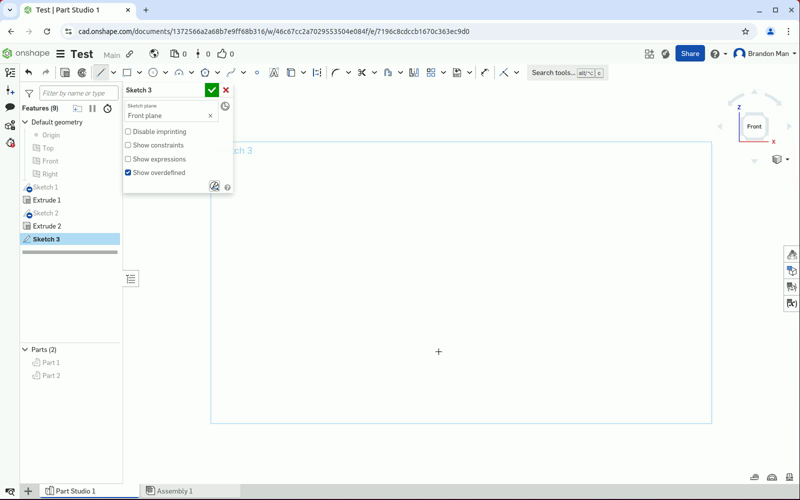
click(438, 351)
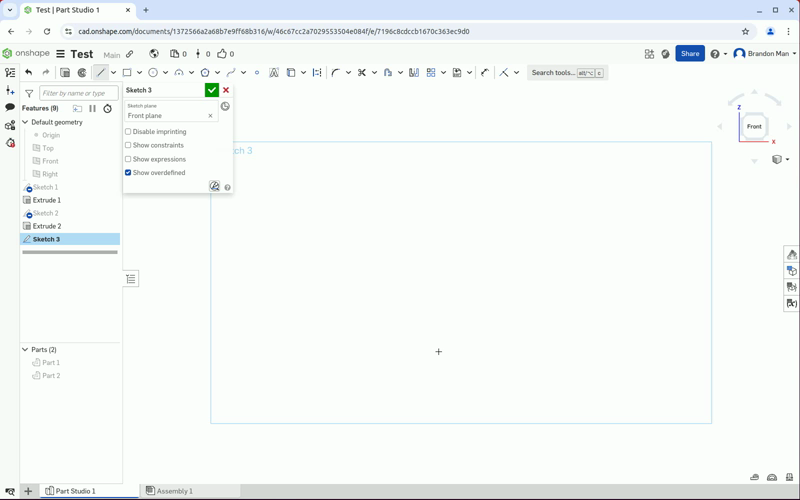
key_up(shift)
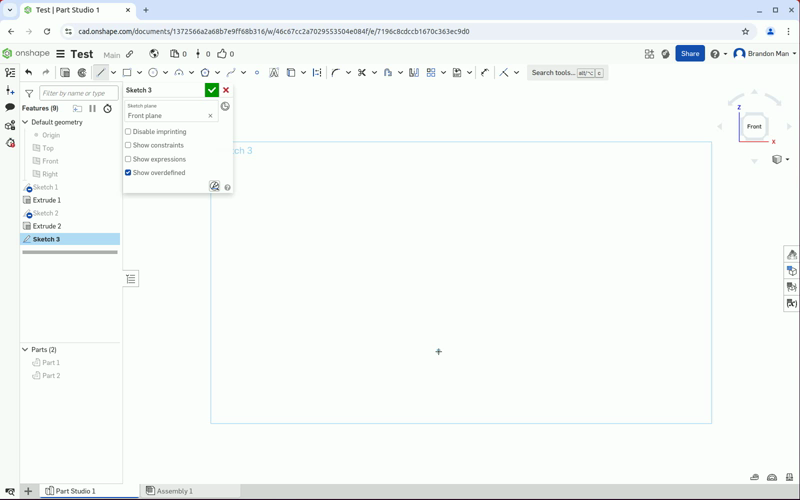
key_down(shift)
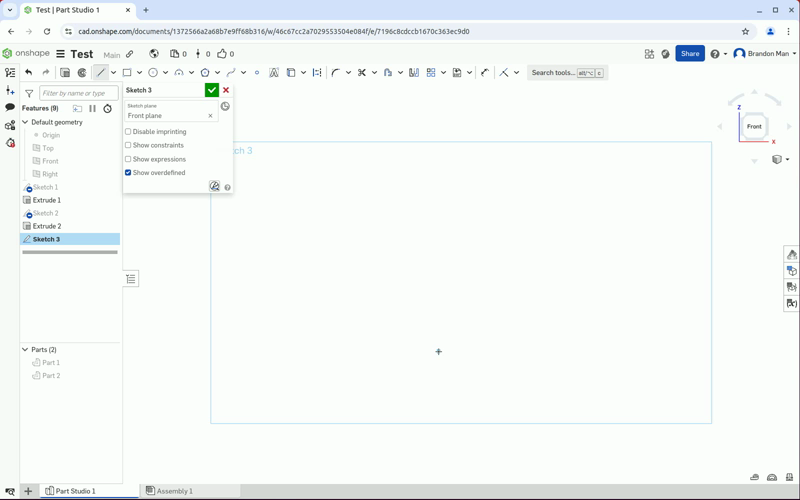
mouse_move(468, 351)
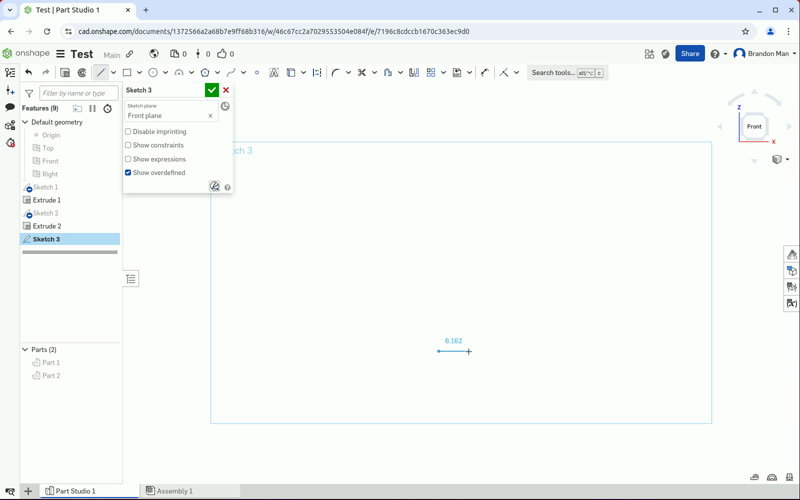
mouse_move(457, 351)
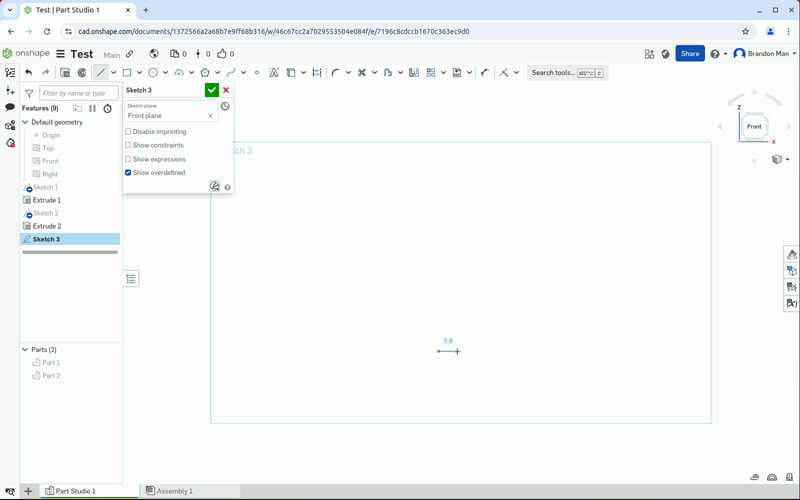
click(457, 351)
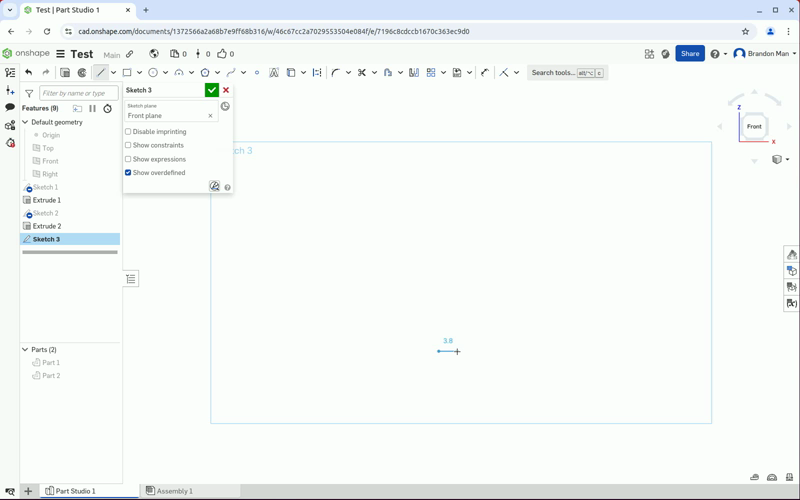
key_up(shift)
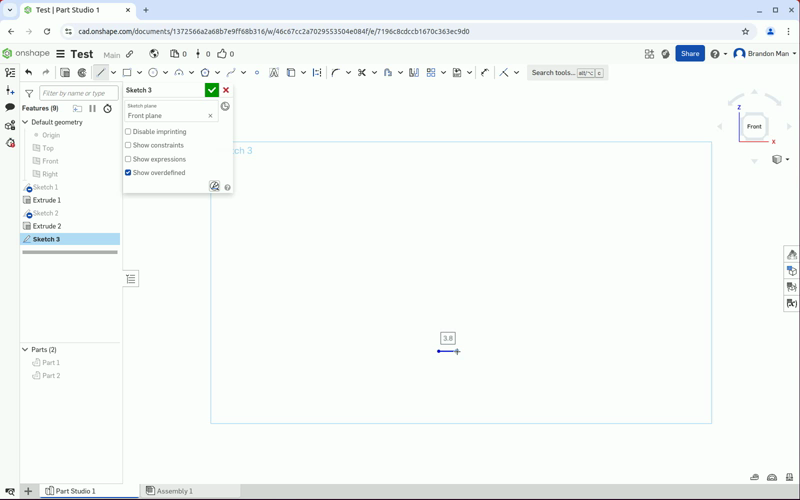
key_down(shift)
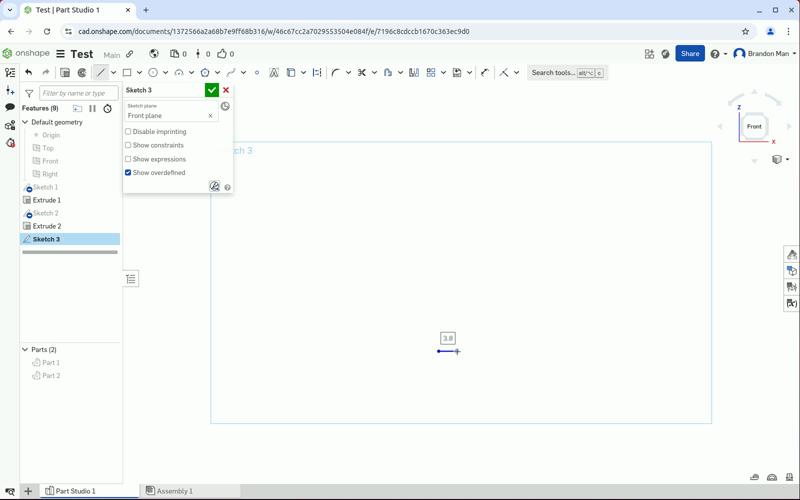
mouse_move(487, 351)
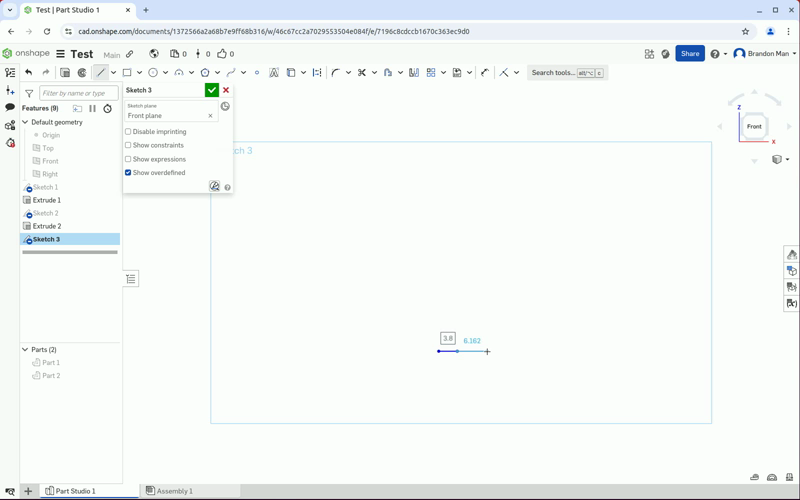
mouse_move(457, 336)
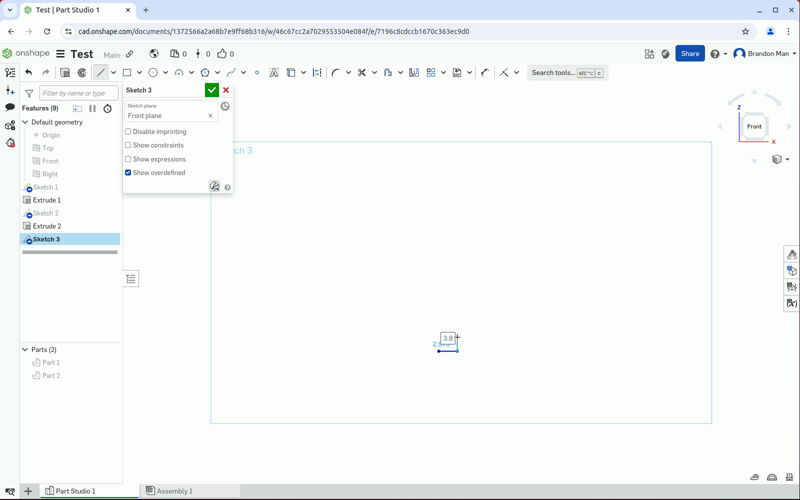
click(457, 336)
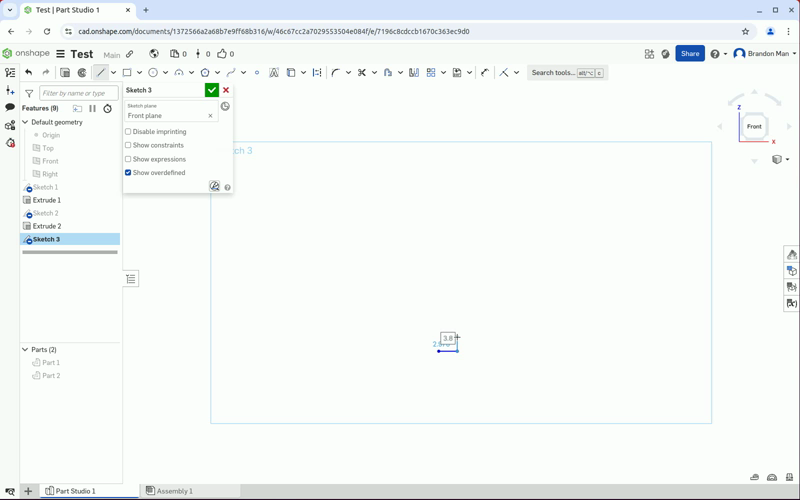
key_up(shift)
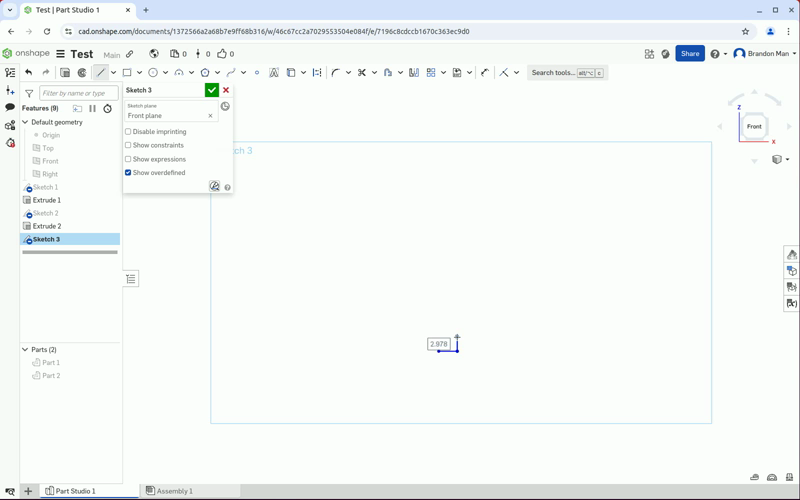
key_down(shift)
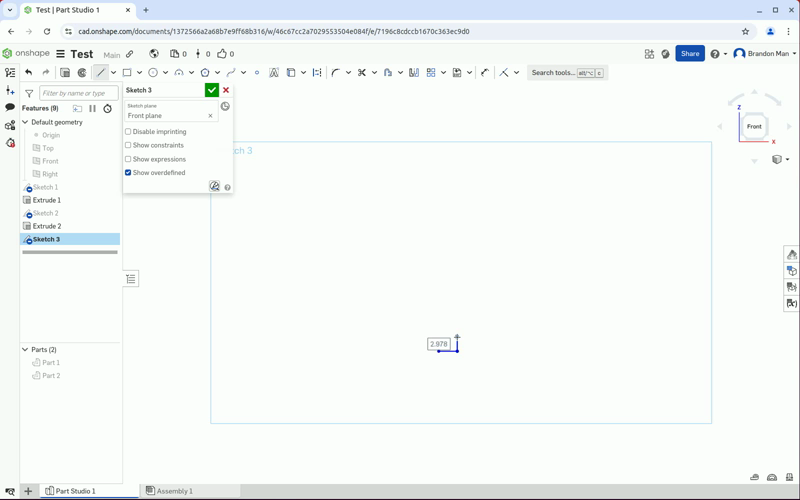
mouse_move(487, 336)
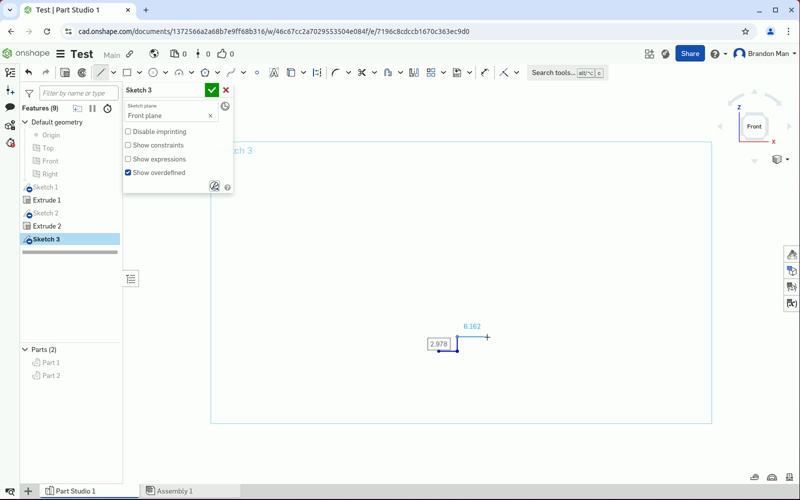
mouse_move(438, 336)
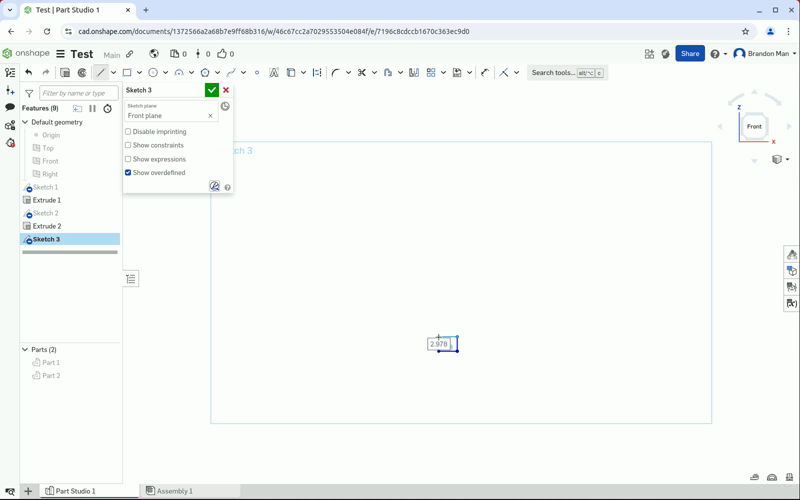
click(438, 336)
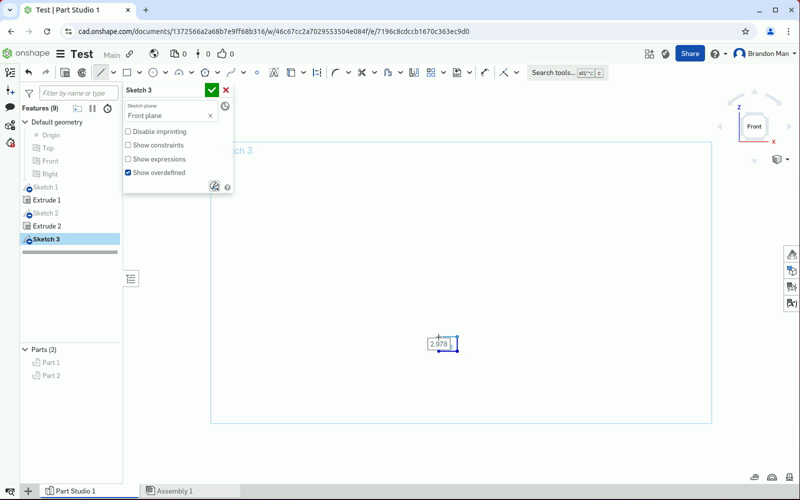
key_up(shift)
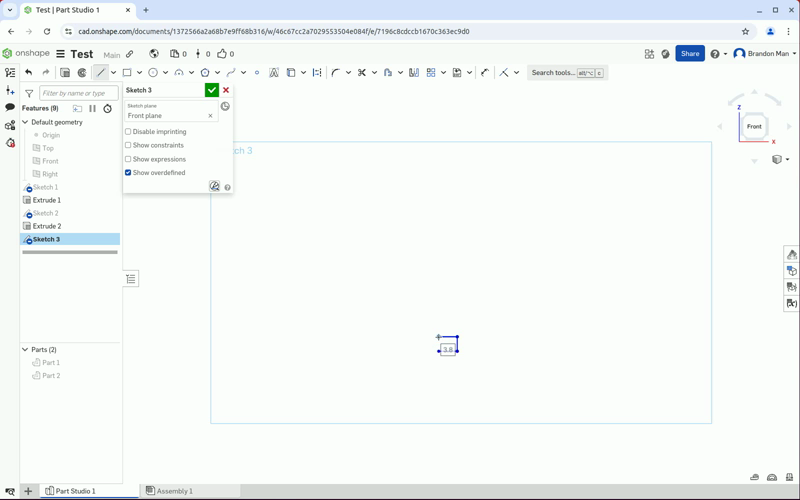
mouse_move(468, 336)
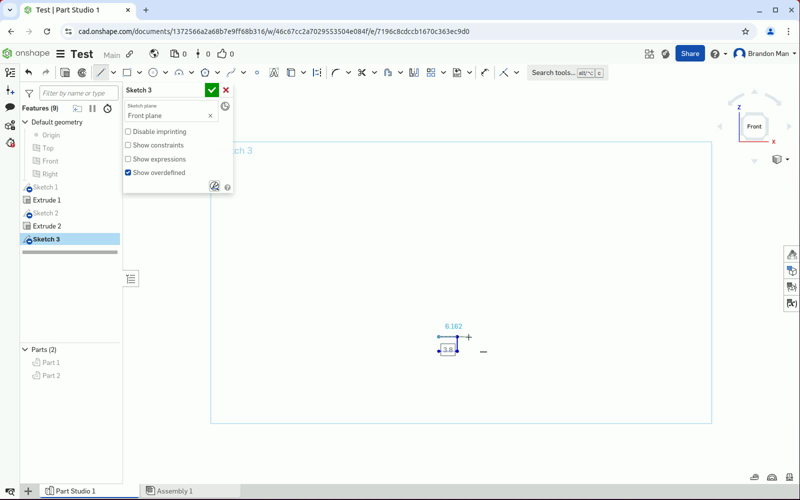
key_down(shift)
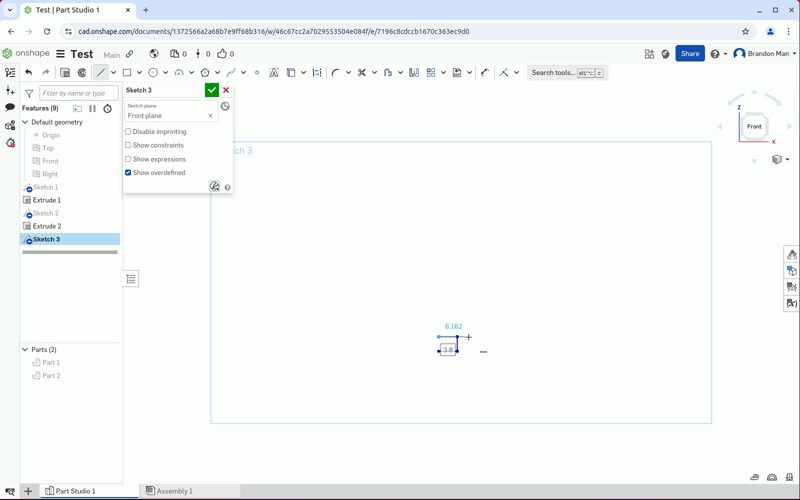
mouse_move(438, 351)
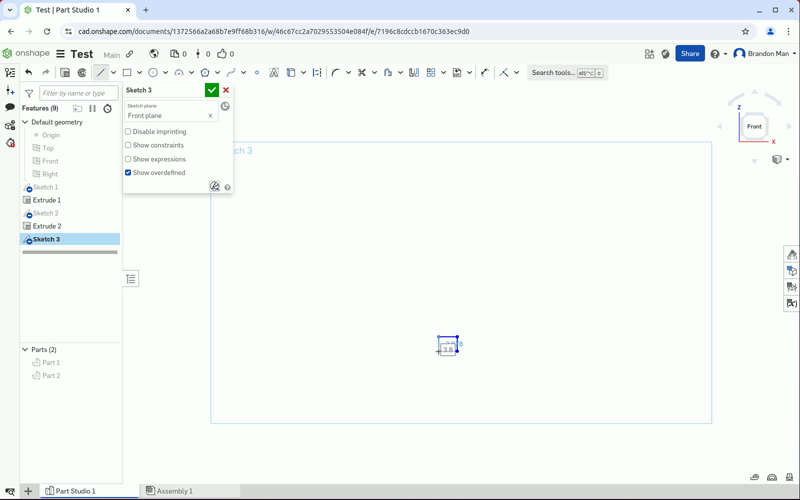
key_up(shift)
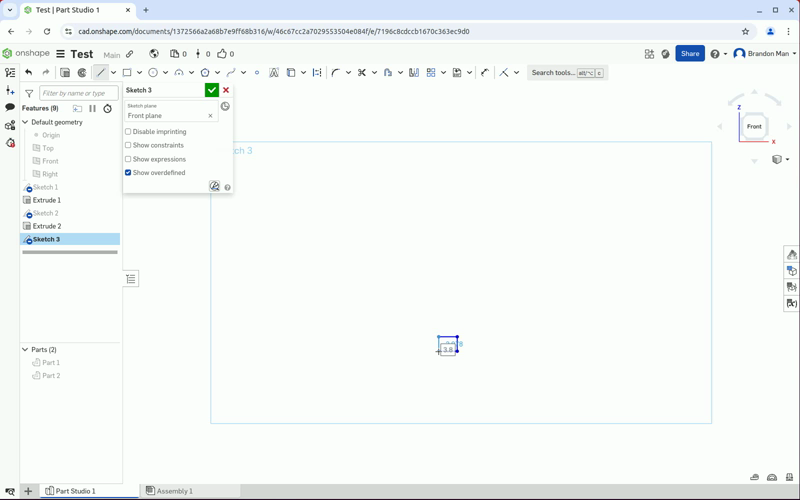
click(438, 351)
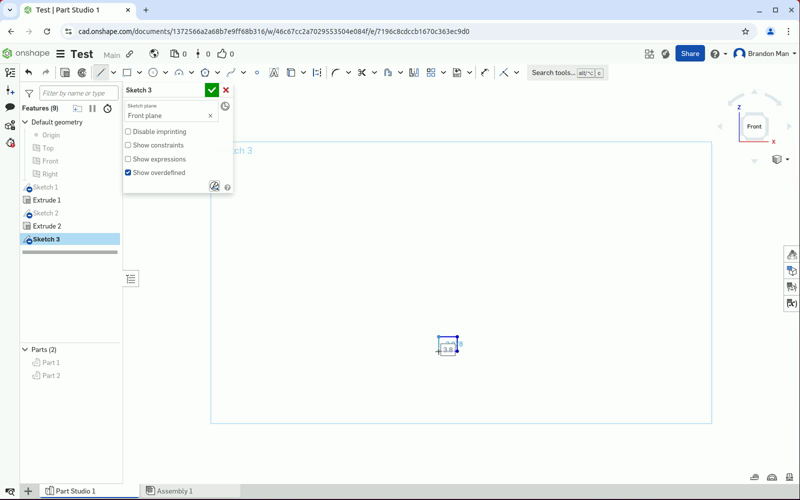
key(esc)
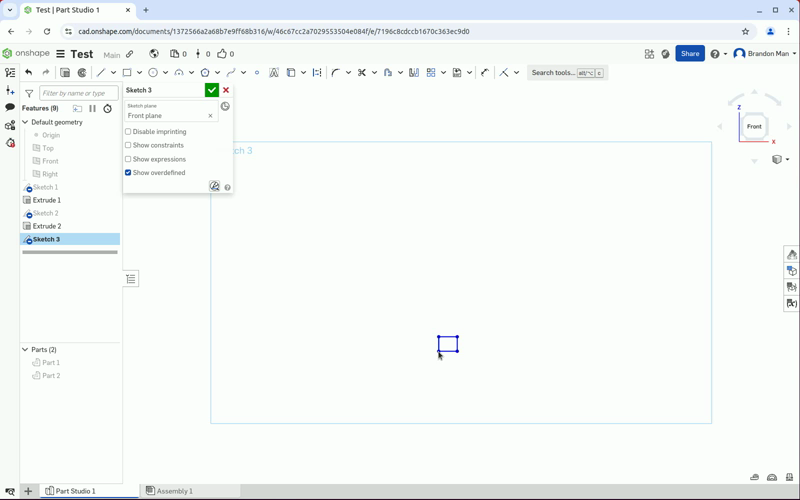
mouse_move(445, 350)
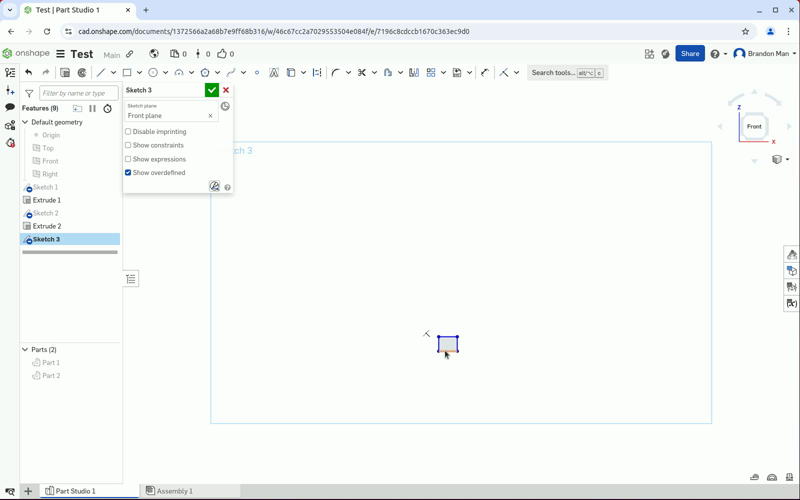
scroll(6)
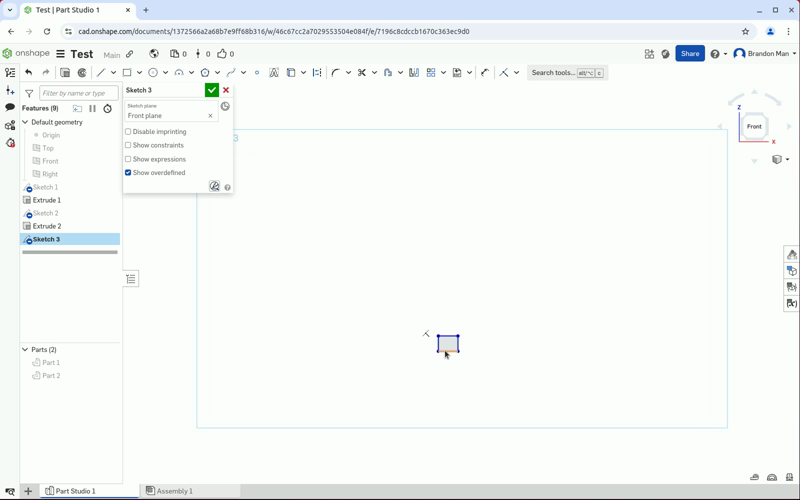
scroll(6)
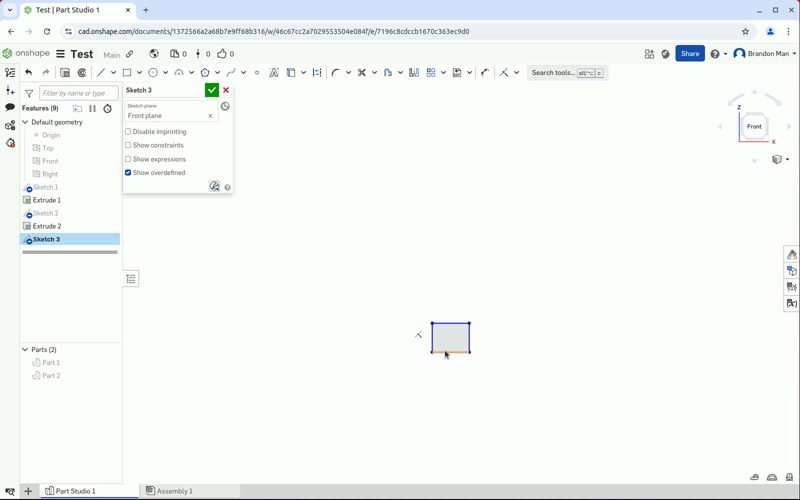
scroll(6)
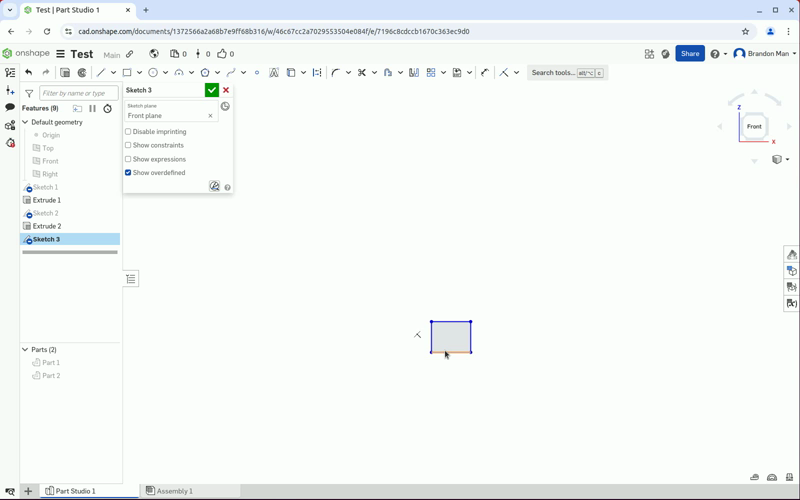
scroll(6)
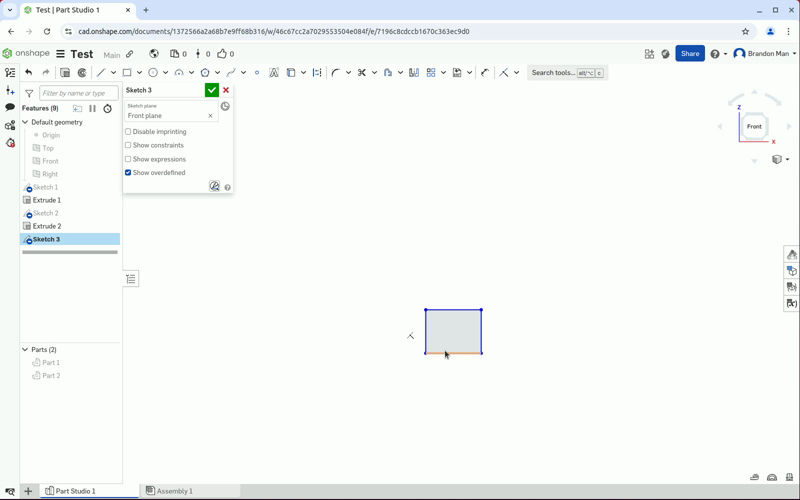
scroll(6)
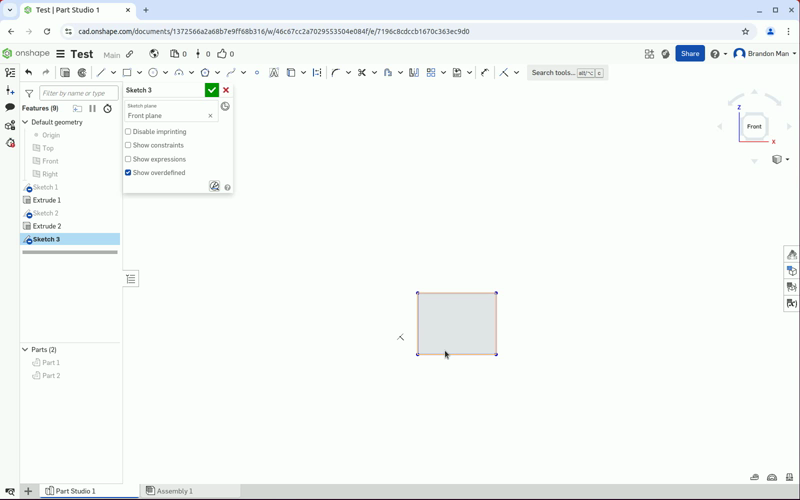
scroll(6)
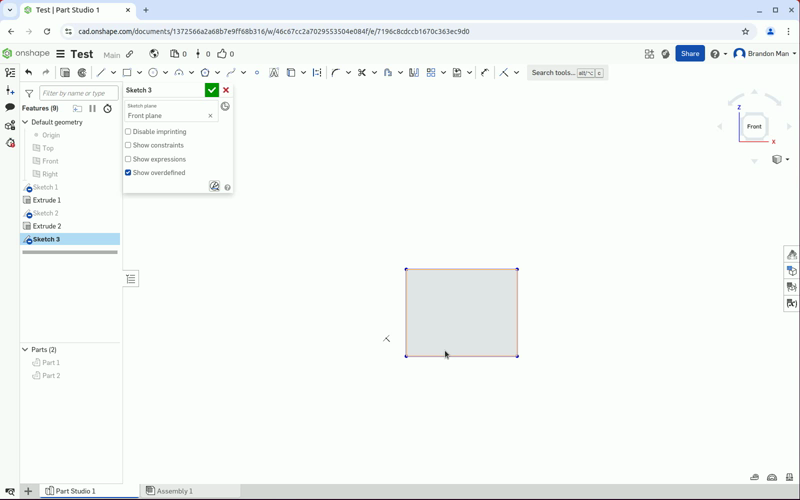
scroll(6)
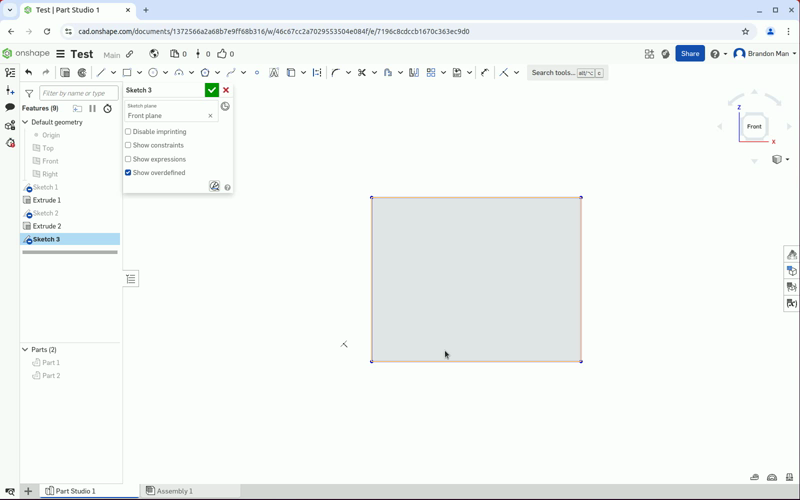
click(445, 350)
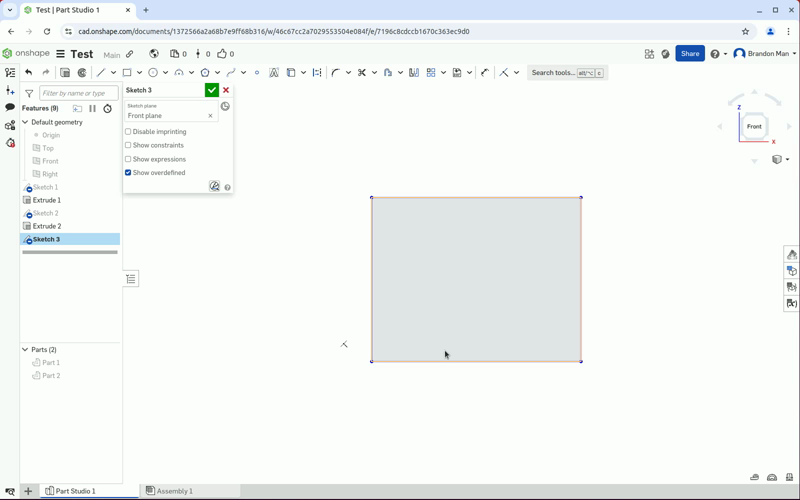
scroll(-6)
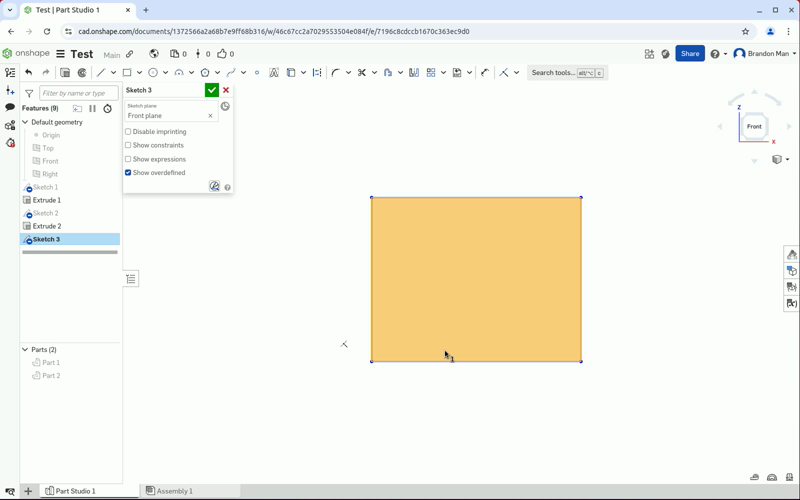
scroll(-6)
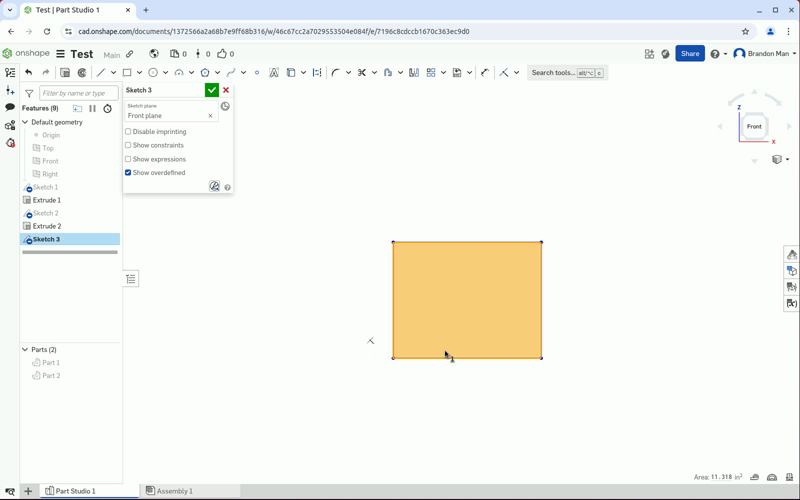
scroll(-6)
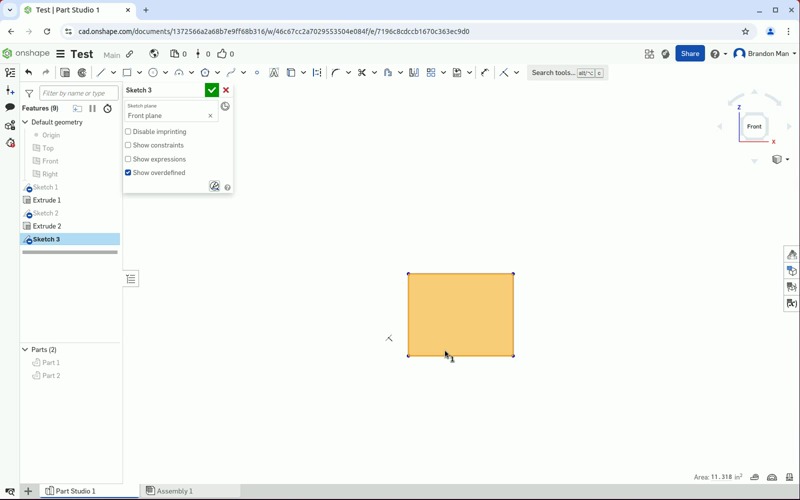
scroll(-6)
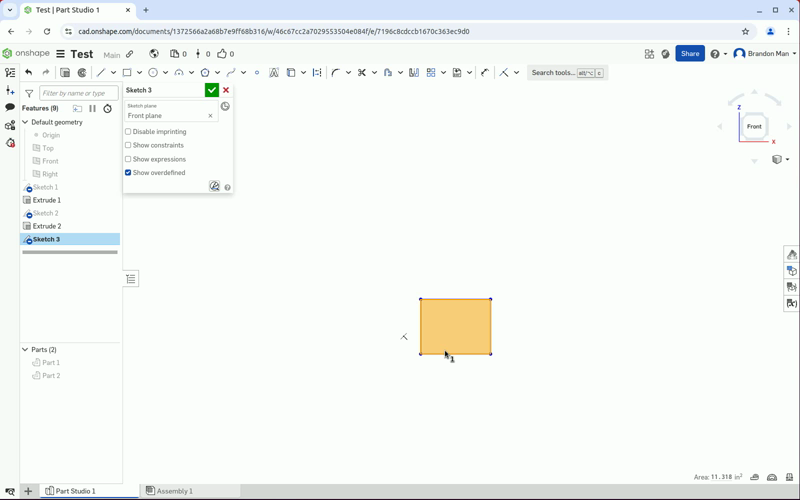
scroll(-6)
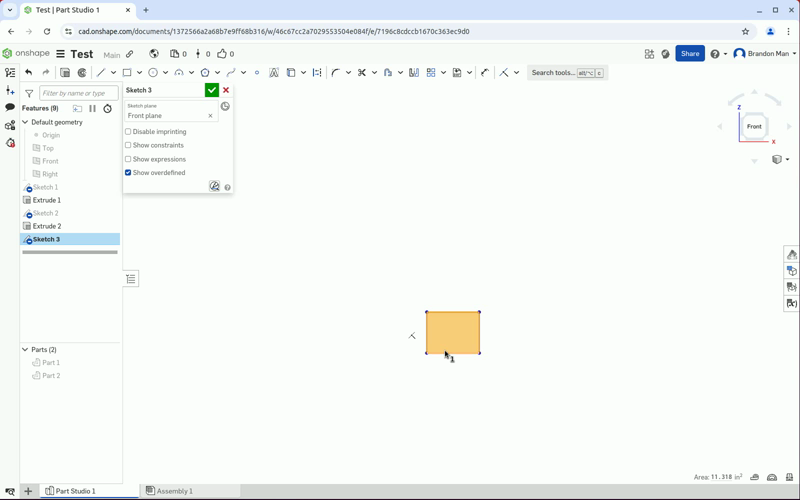
scroll(-6)
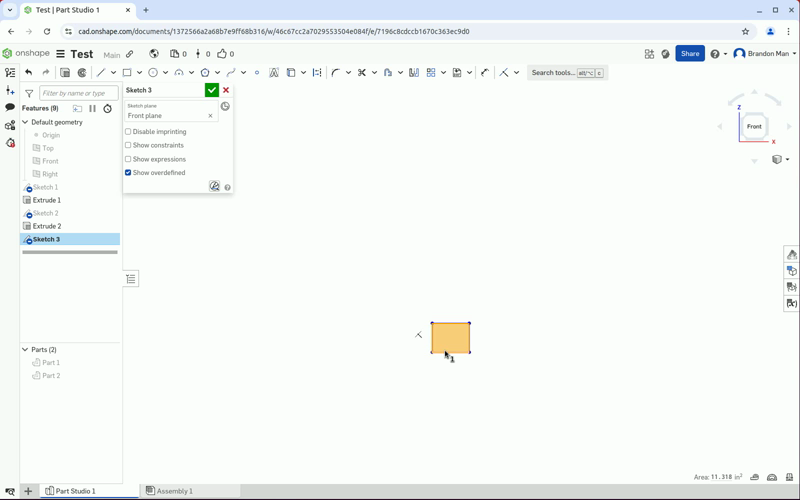
scroll(-6)
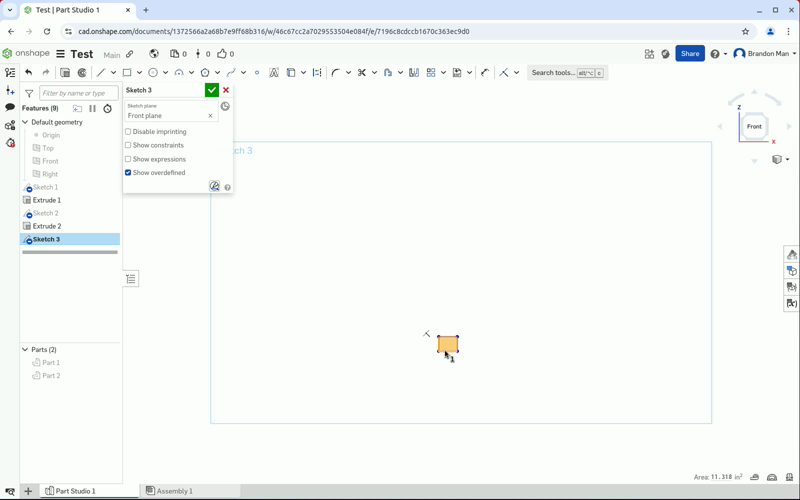
mouse_move(73, 352)
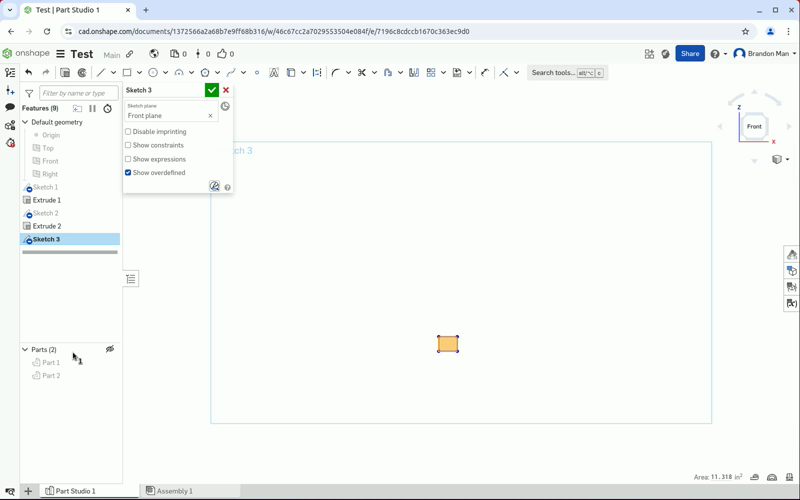
key(shift+y)
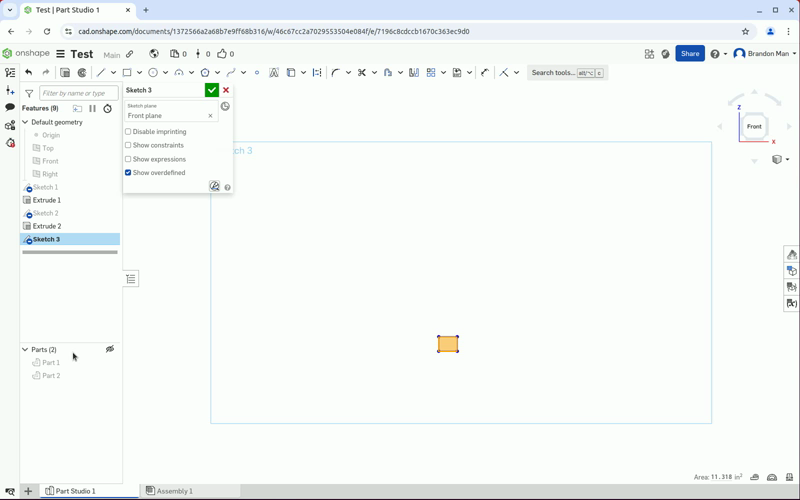
key(shift+e)
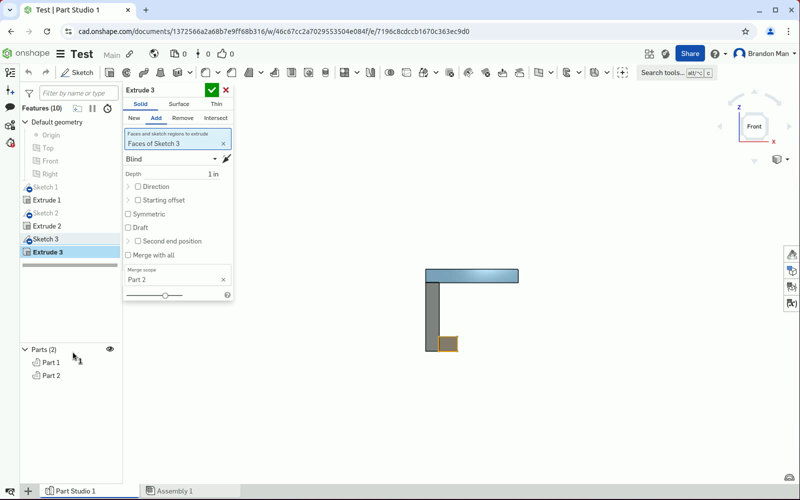
mouse_move(143, 106)
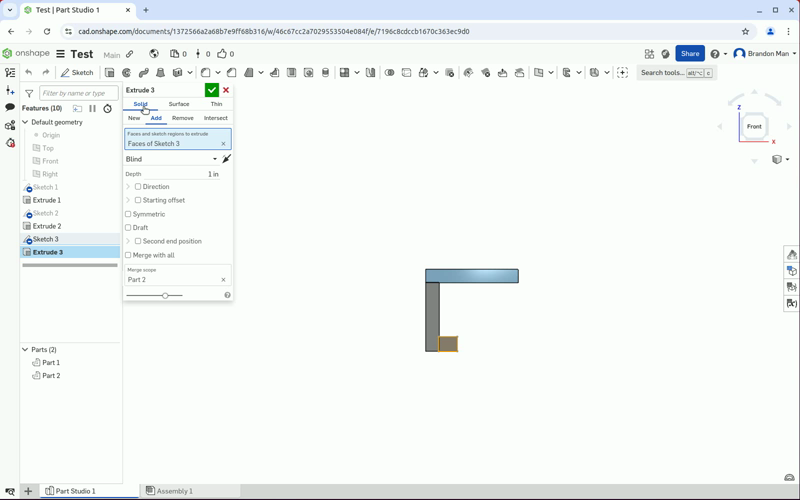
click(143, 106)
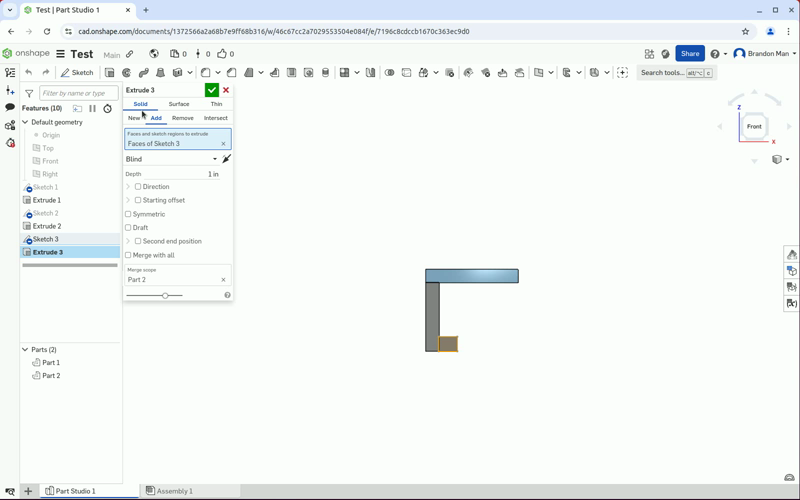
mouse_move(137, 120)
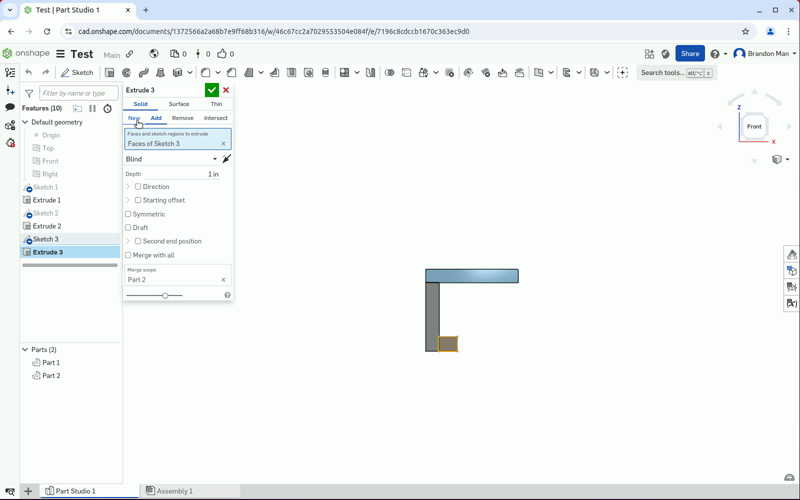
click(137, 120)
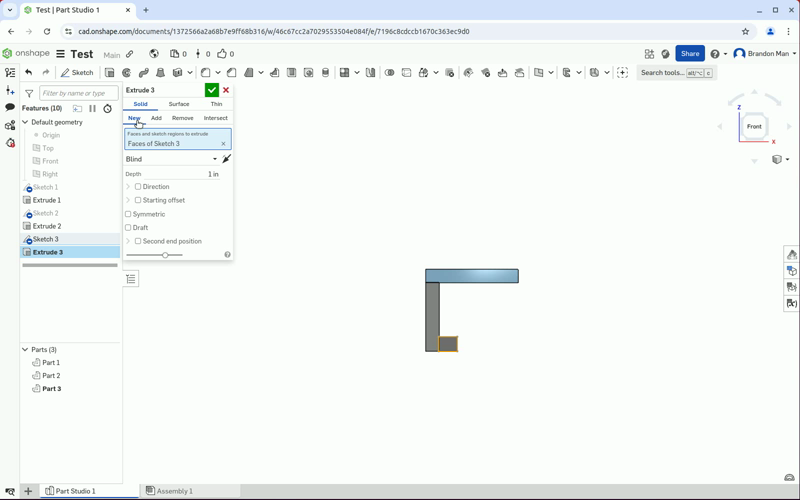
key(tab, 4)
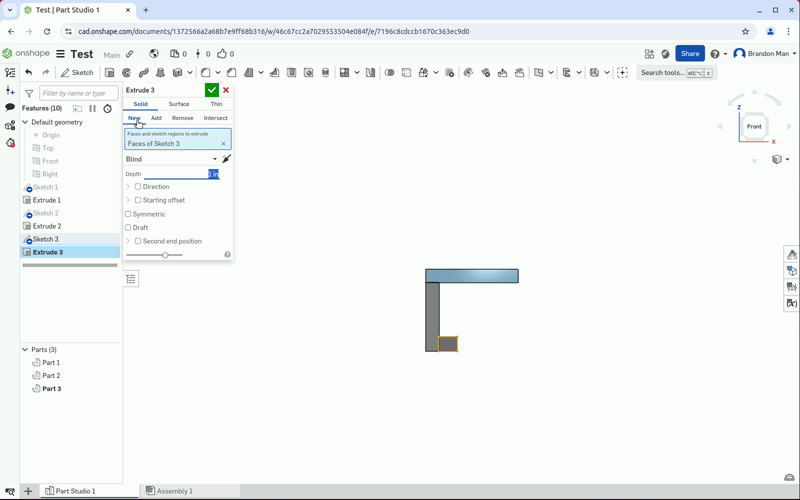
text(23.108)
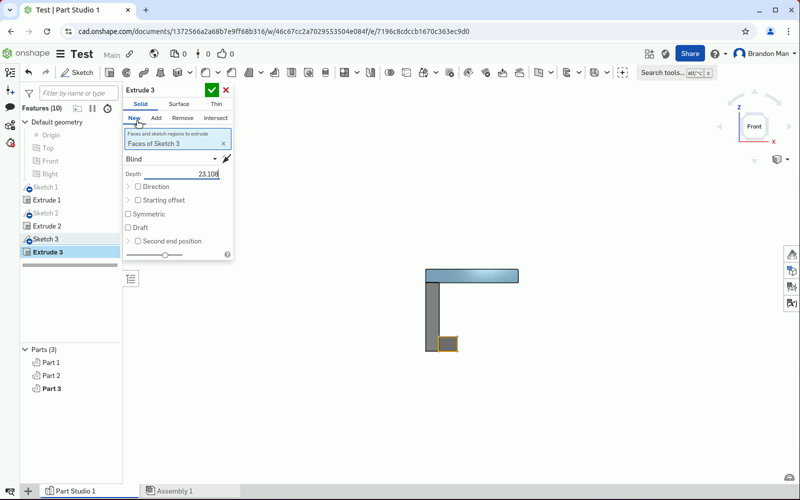
key(enter)
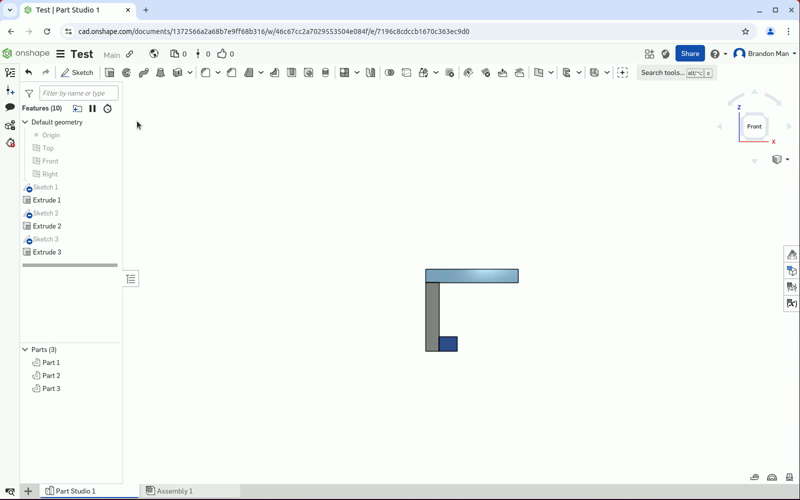
key(shift+h)
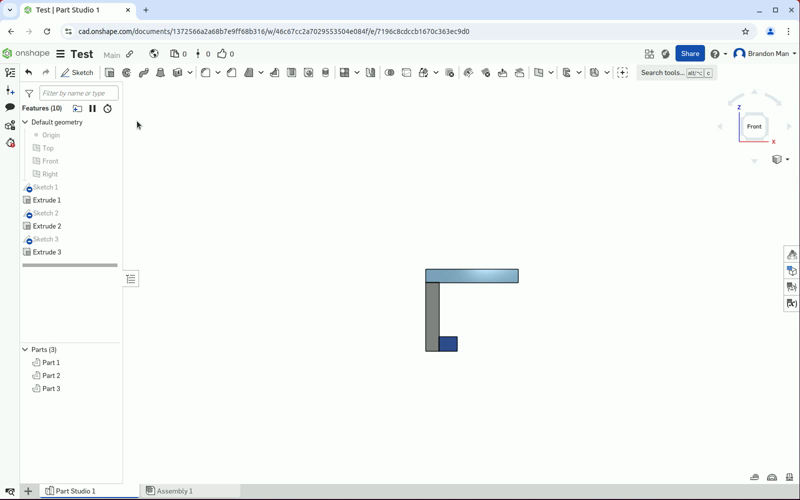
key(shift+h)
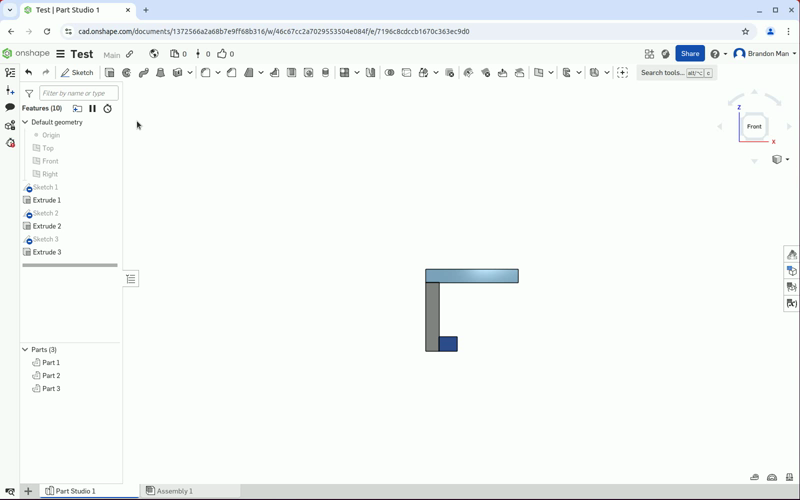
mouse_move(73, 189)
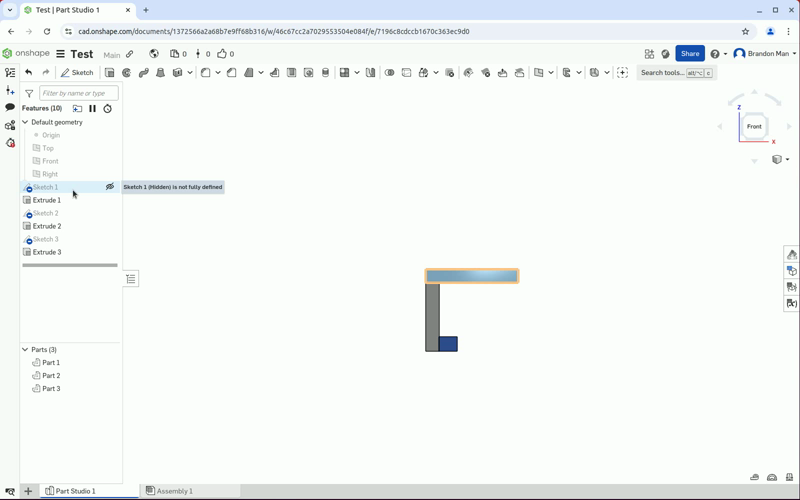
click(73, 189)
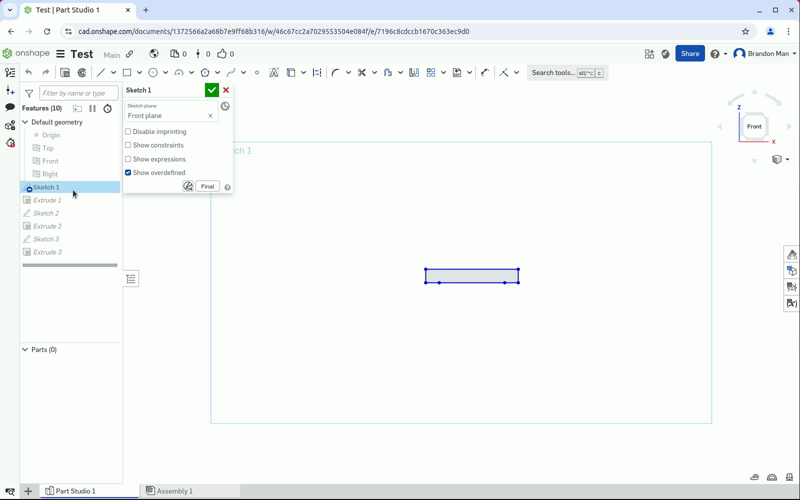
mouse_move(229, 92)
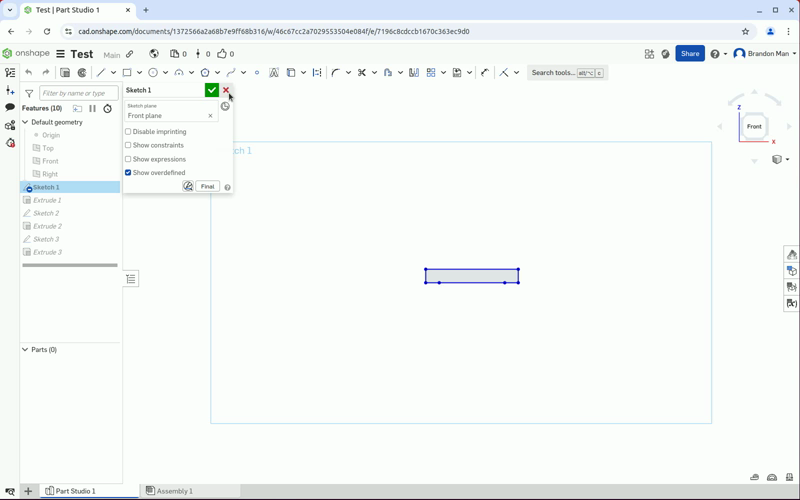
click(229, 92)
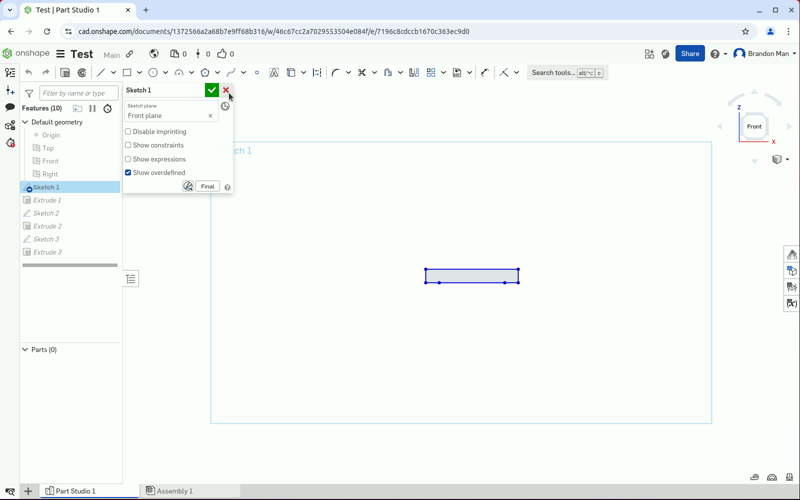
key(shift+s)
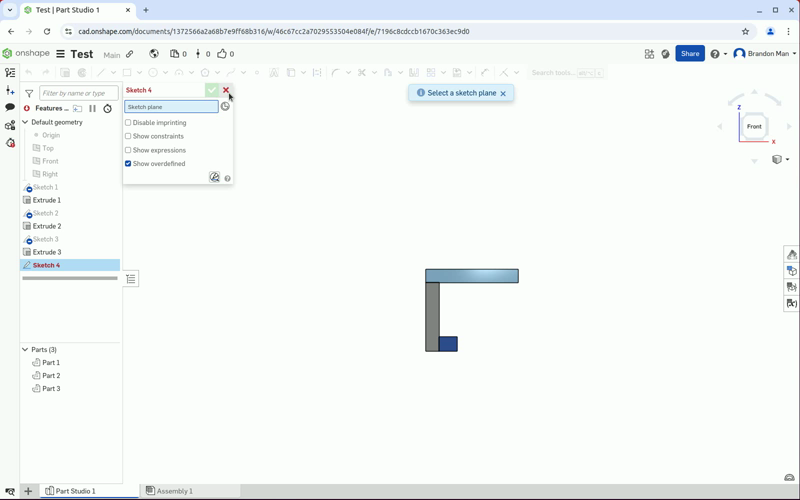
mouse_move(73, 163)
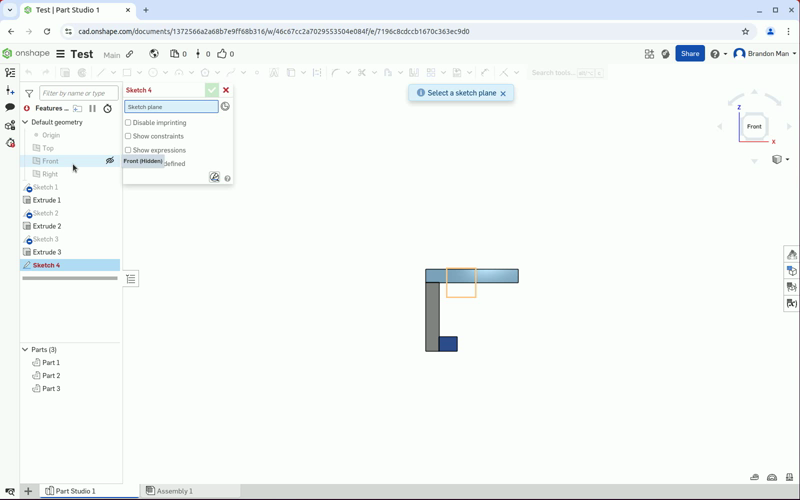
click(73, 163)
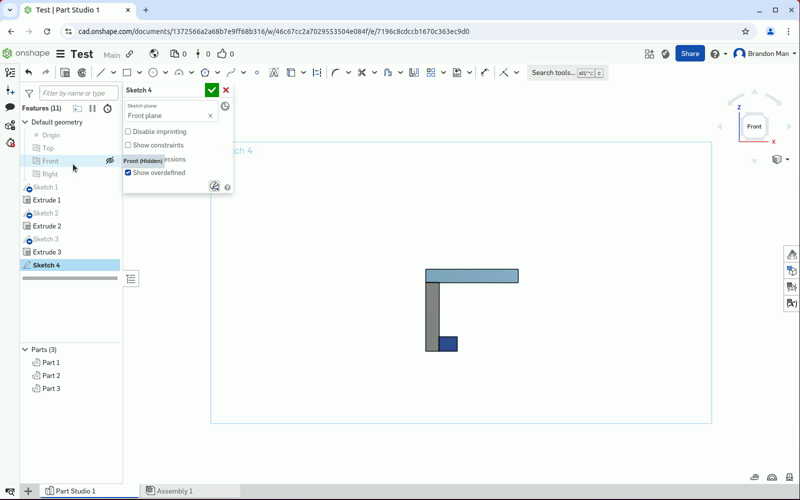
mouse_move(73, 352)
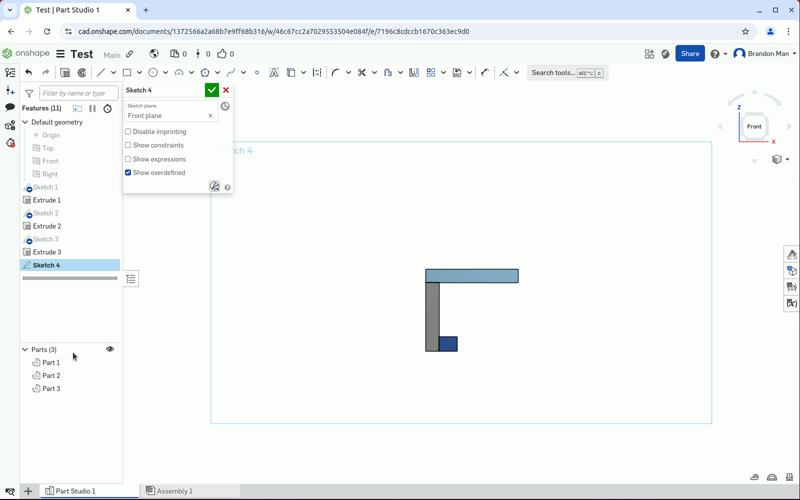
key(y)
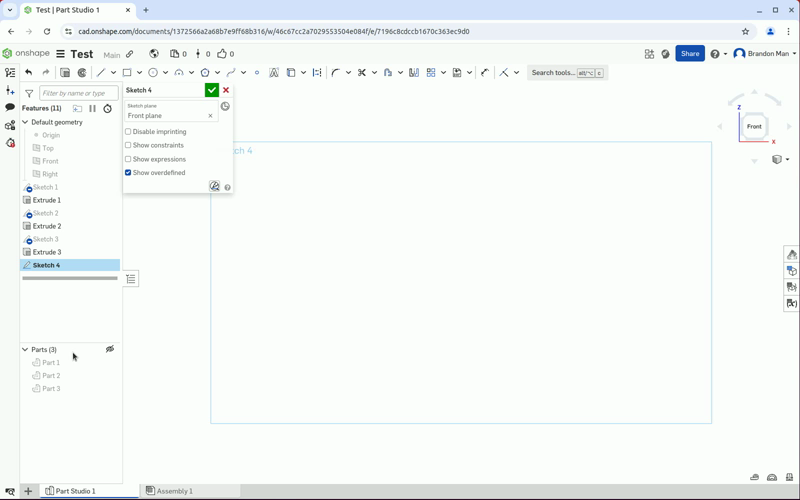
key(l)
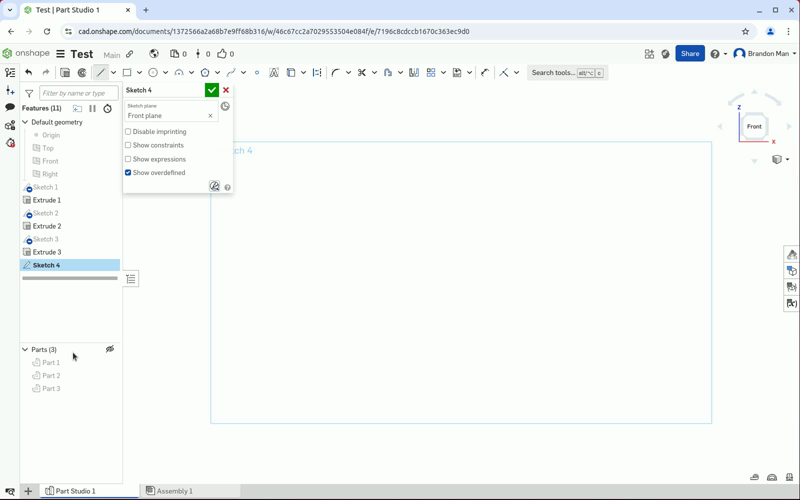
key_down(shift)
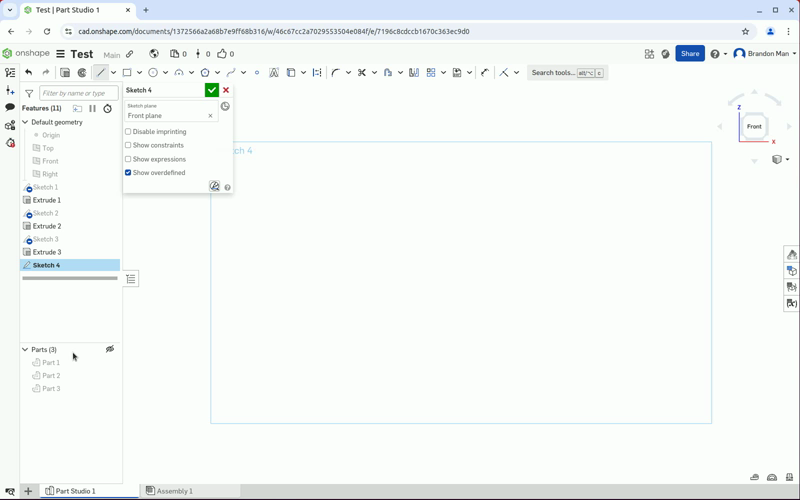
mouse_move(504, 351)
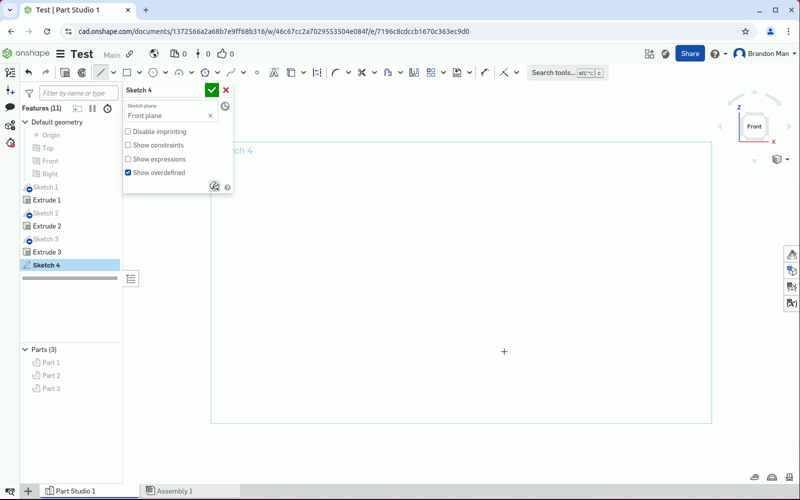
click(504, 351)
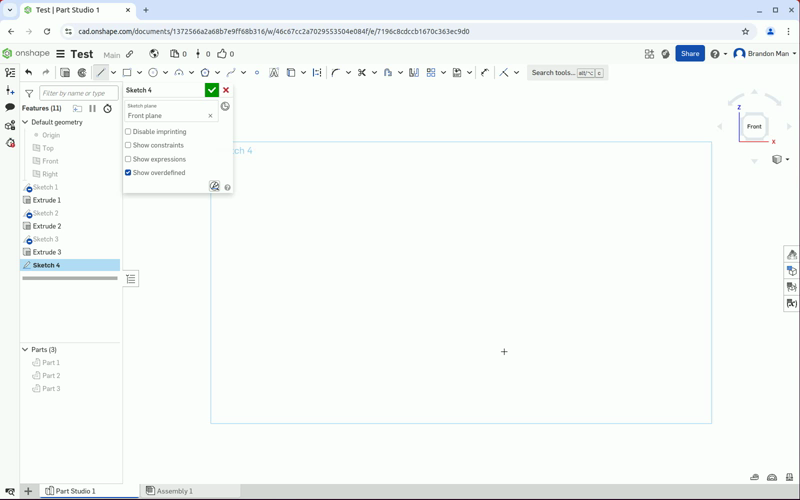
key_up(shift)
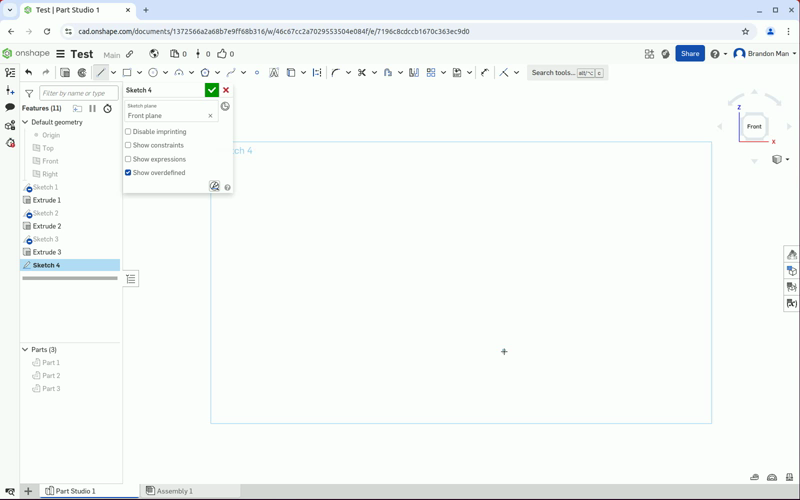
key_down(shift)
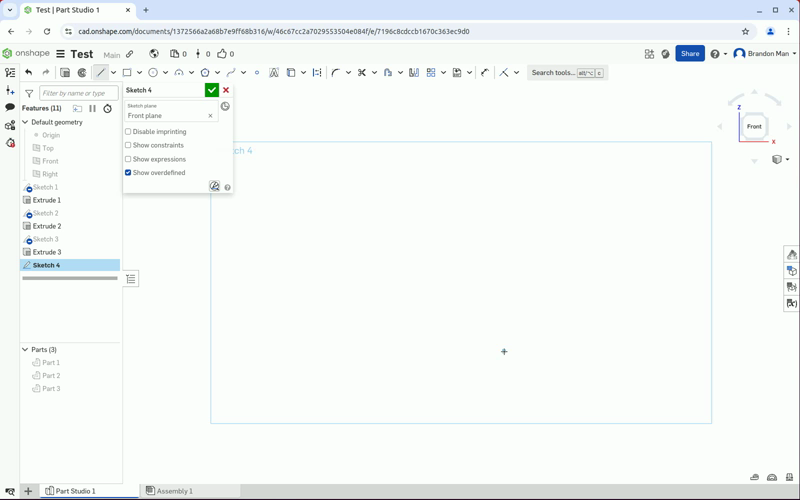
mouse_move(534, 351)
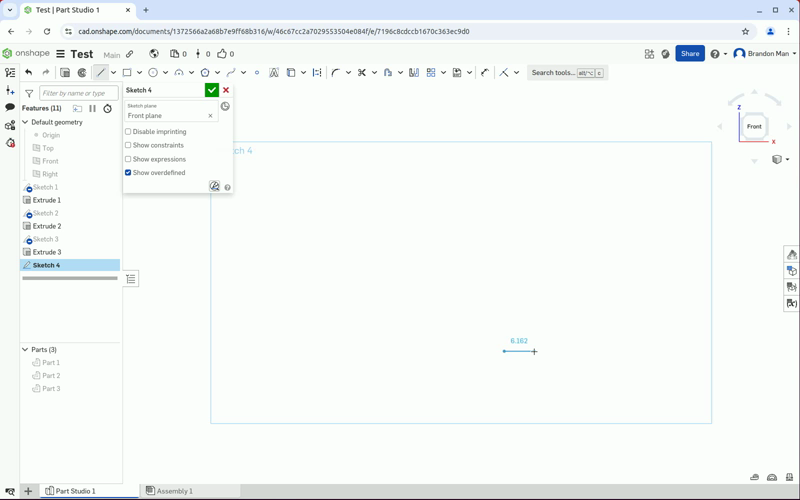
mouse_move(517, 351)
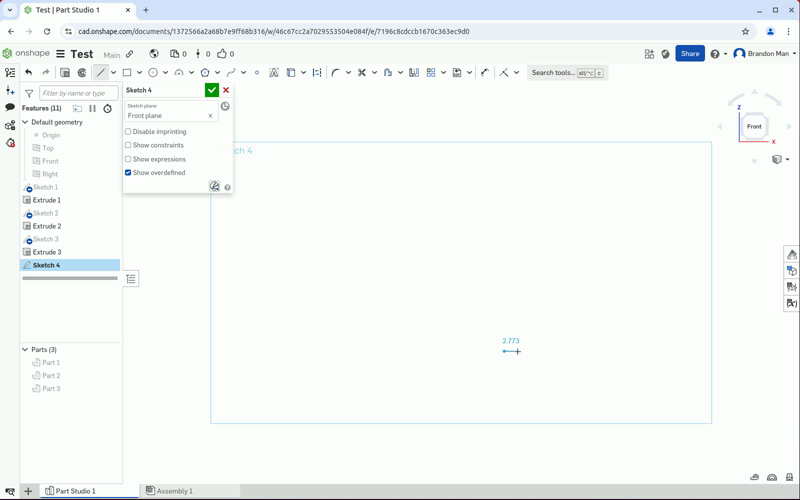
click(517, 351)
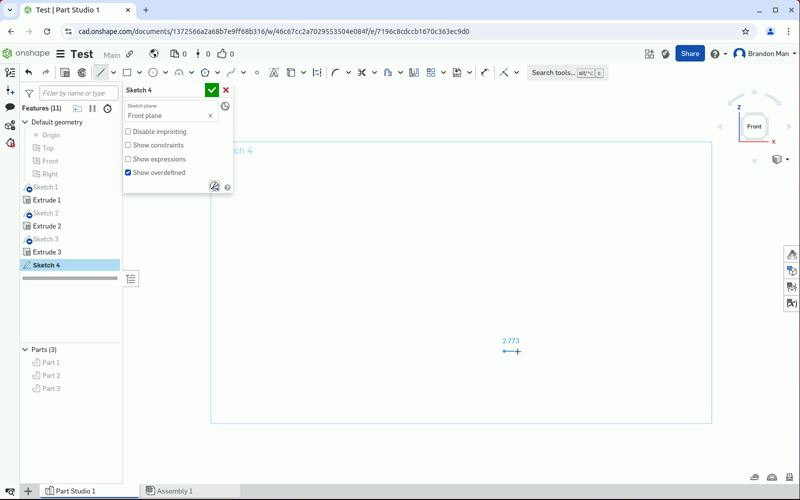
key_up(shift)
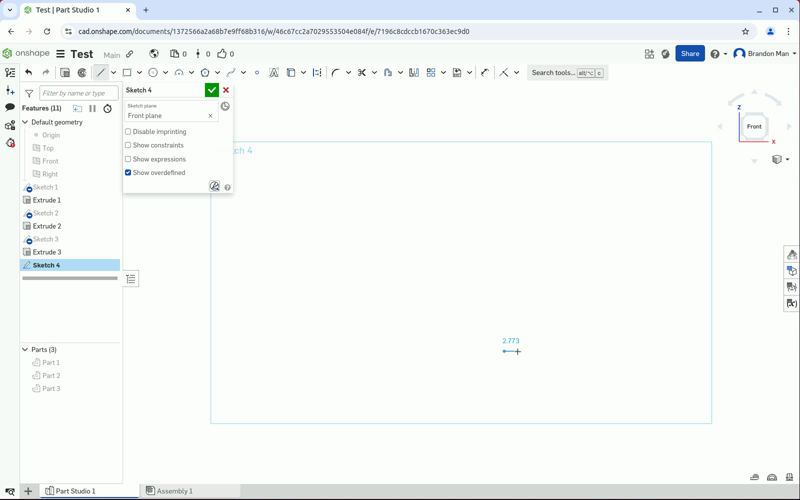
key_down(shift)
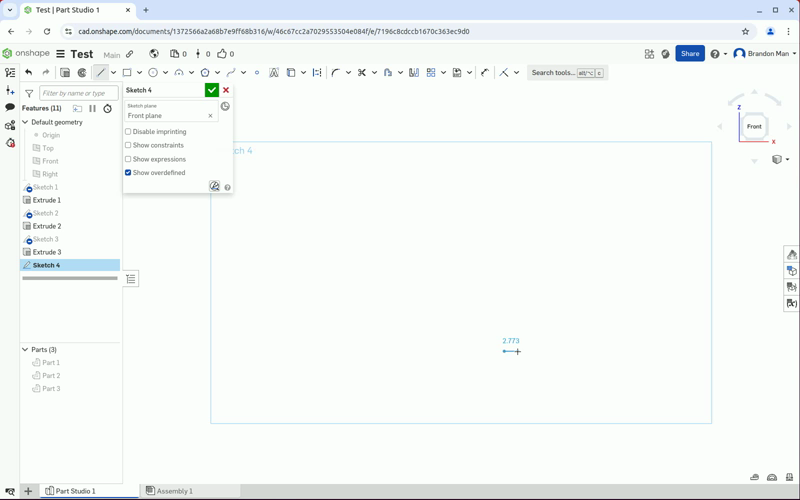
mouse_move(517, 282)
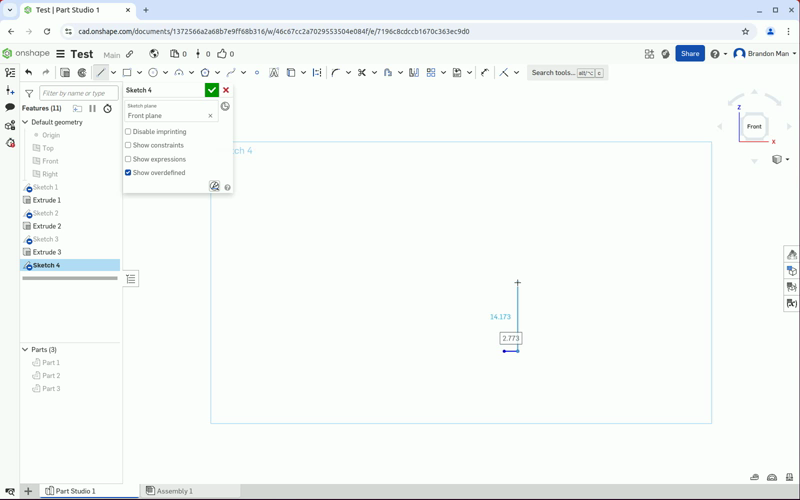
click(517, 282)
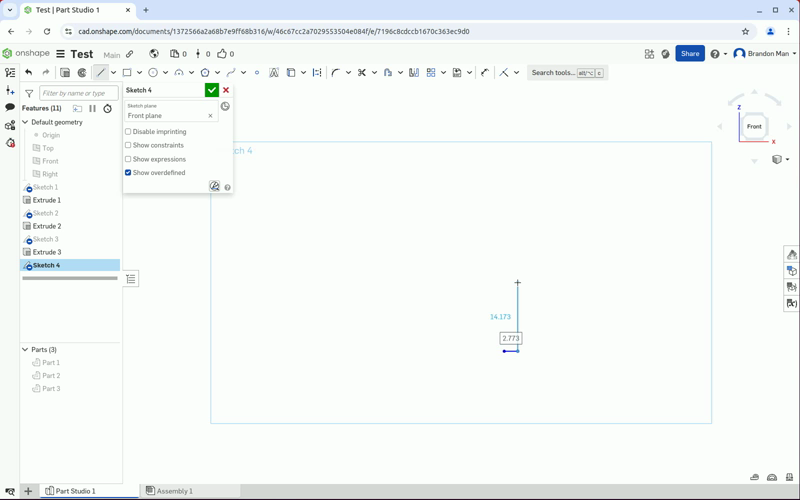
key_up(shift)
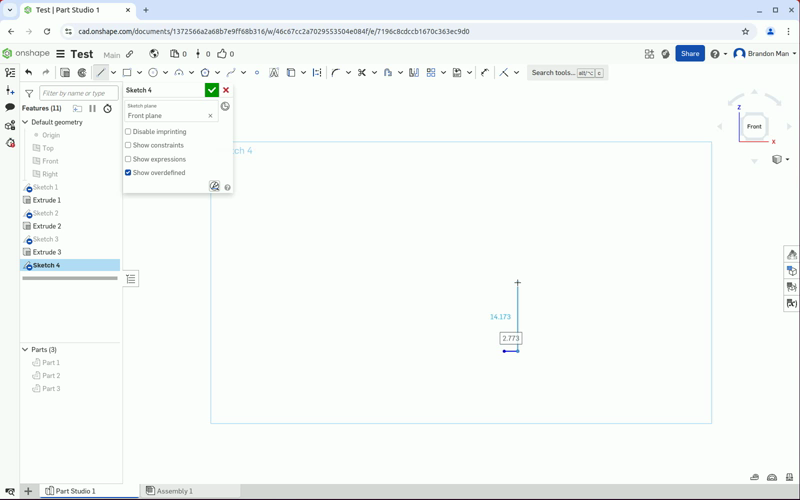
key_down(shift)
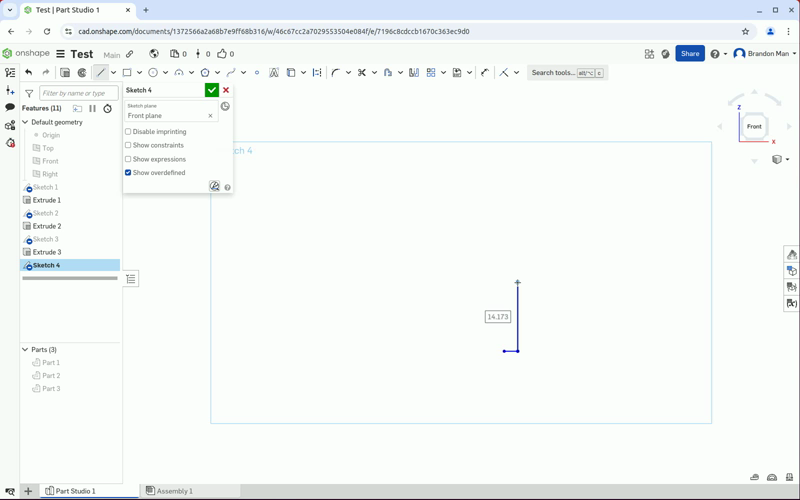
mouse_move(547, 282)
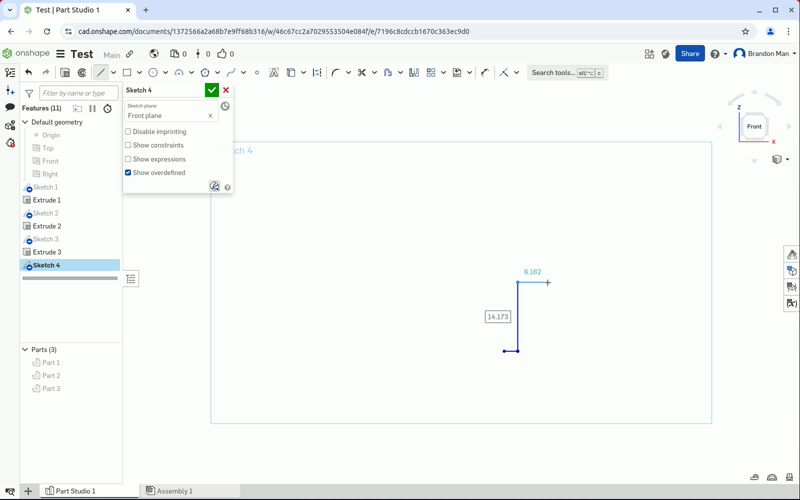
mouse_move(504, 282)
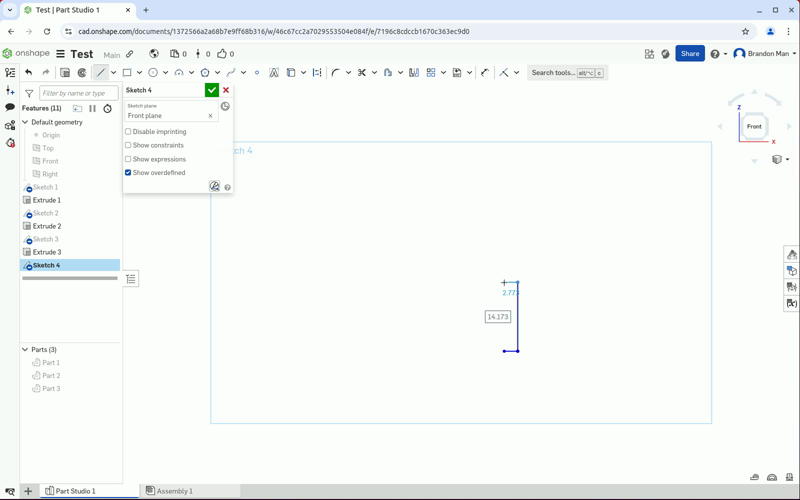
click(504, 282)
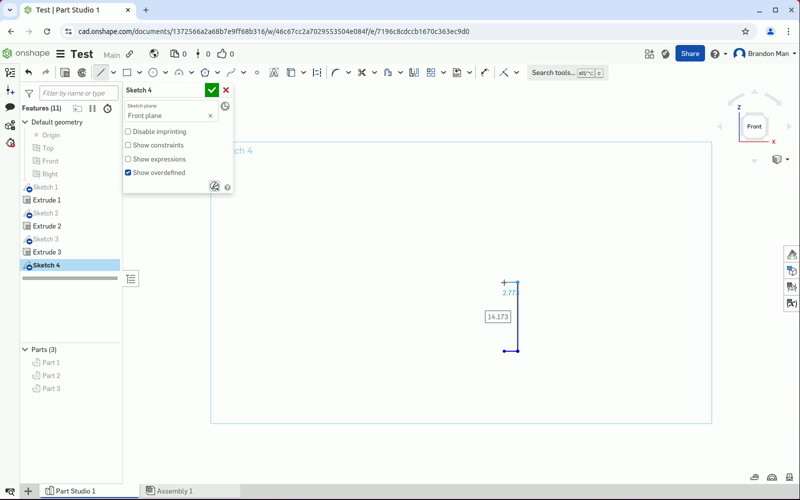
key_up(shift)
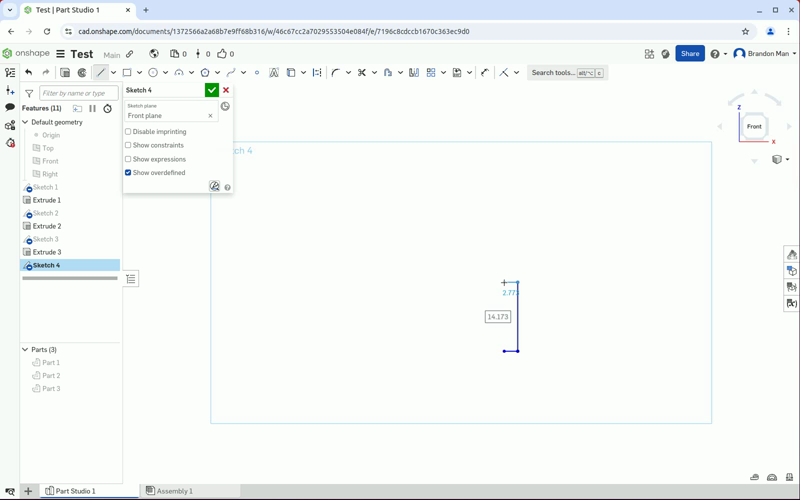
key_down(shift)
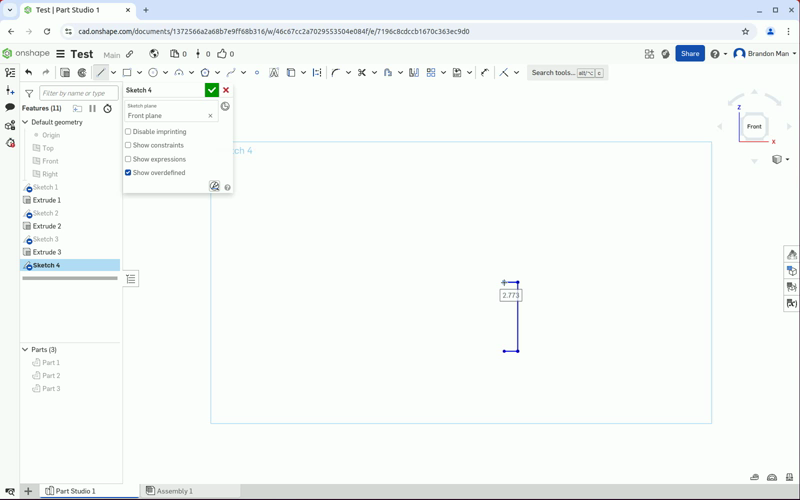
mouse_move(504, 351)
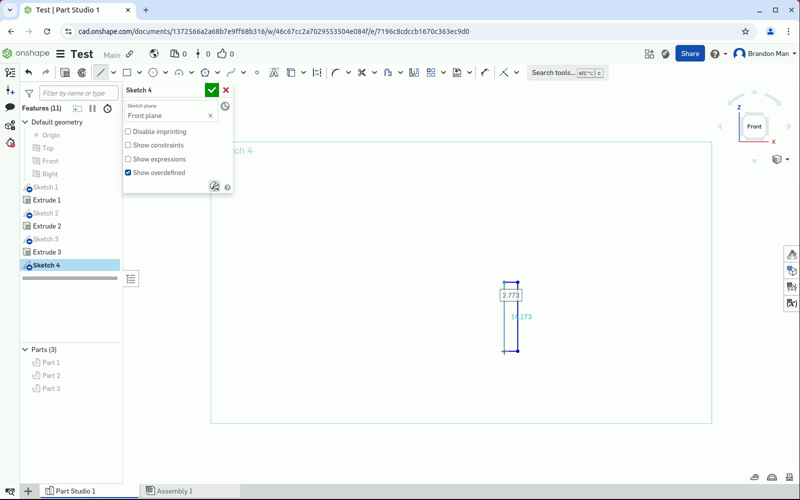
key_up(shift)
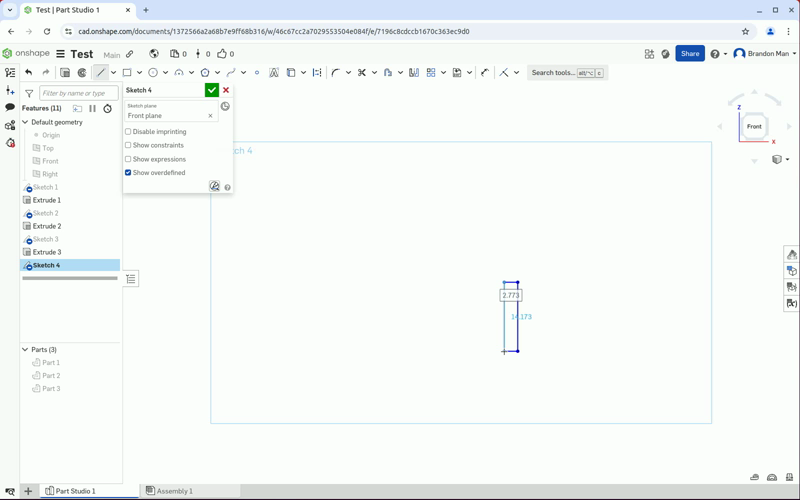
click(504, 351)
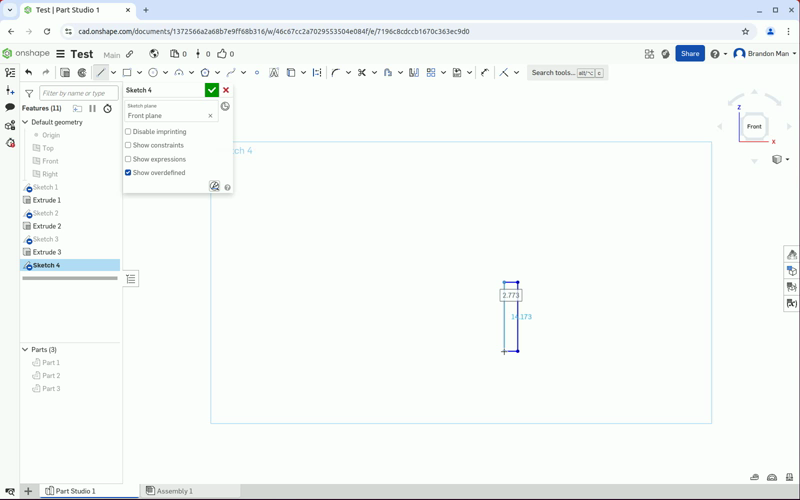
key(esc)
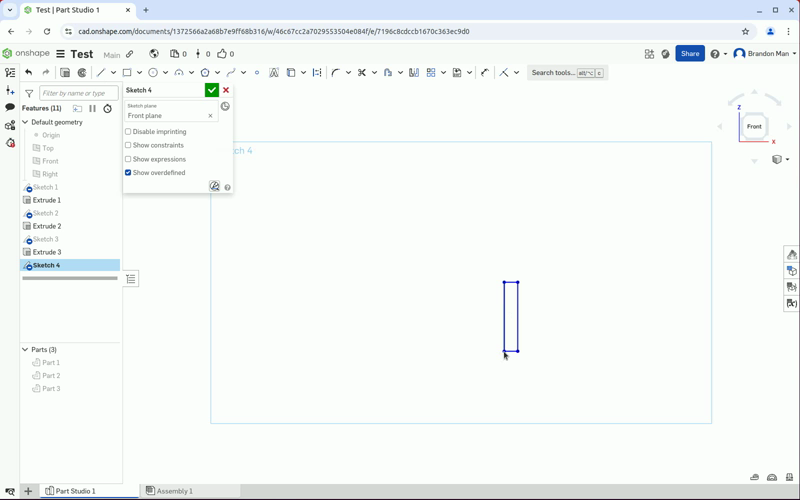
mouse_move(505, 289)
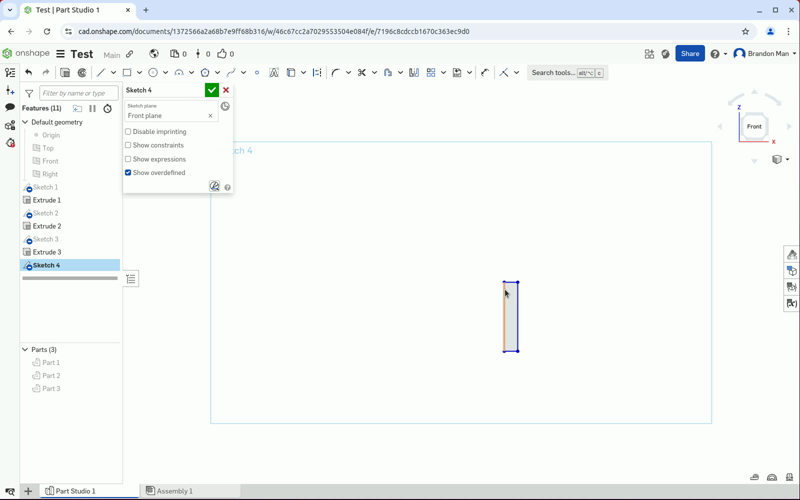
scroll(6)
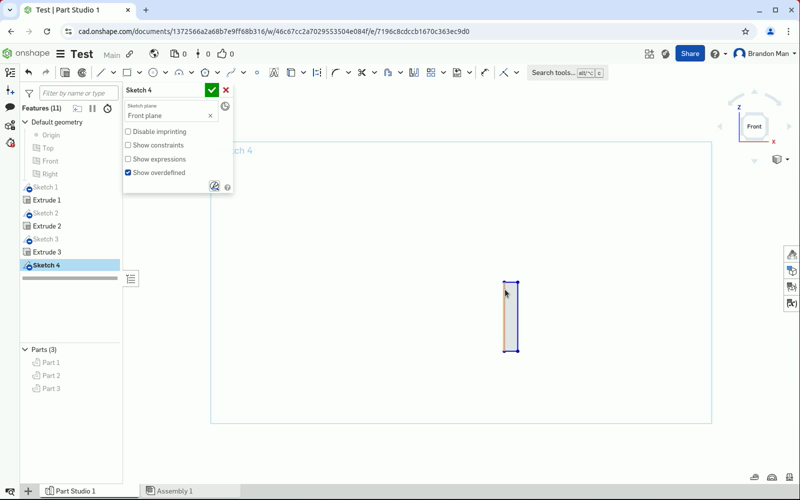
scroll(6)
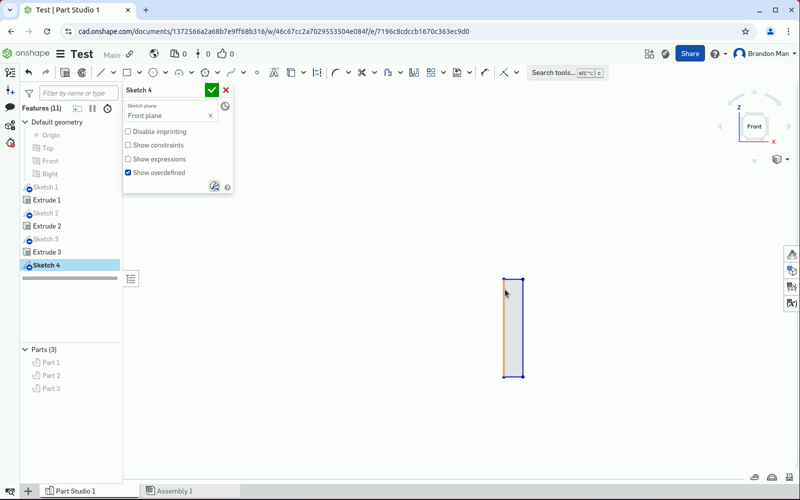
scroll(6)
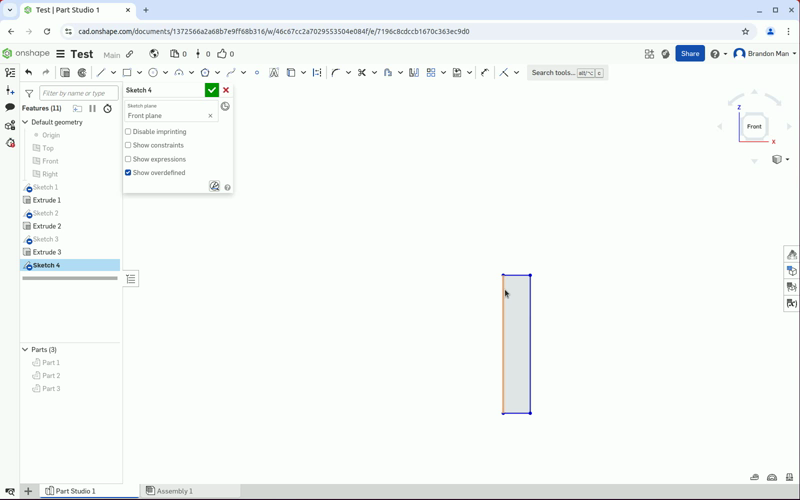
scroll(6)
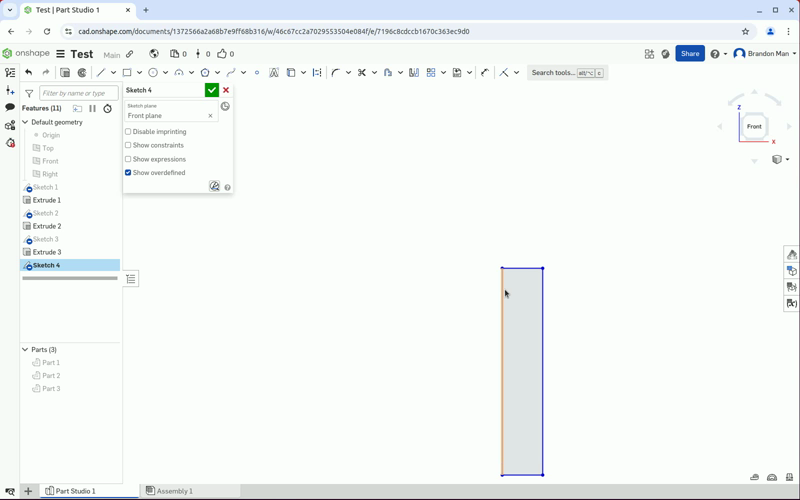
scroll(6)
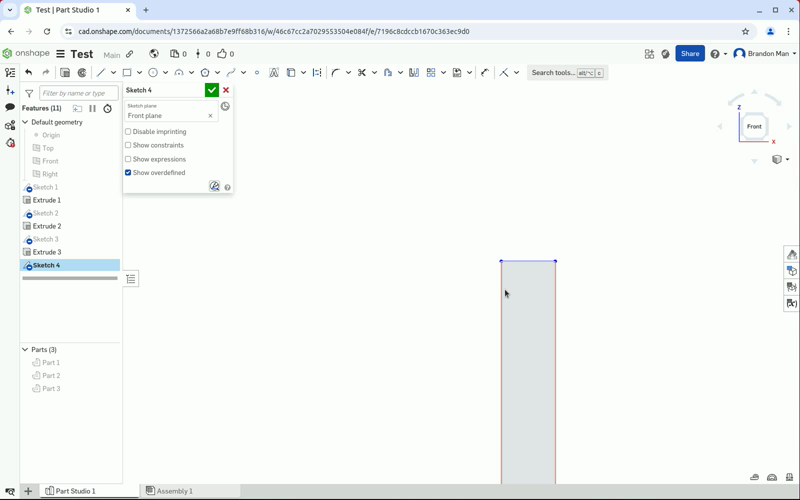
scroll(6)
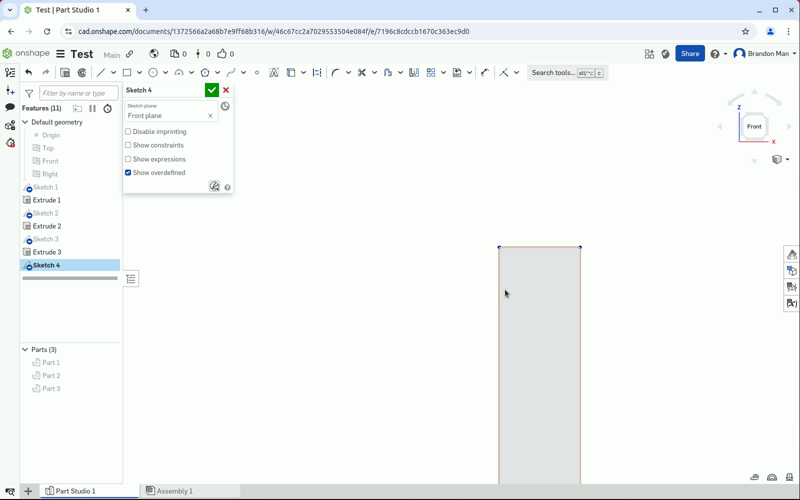
scroll(6)
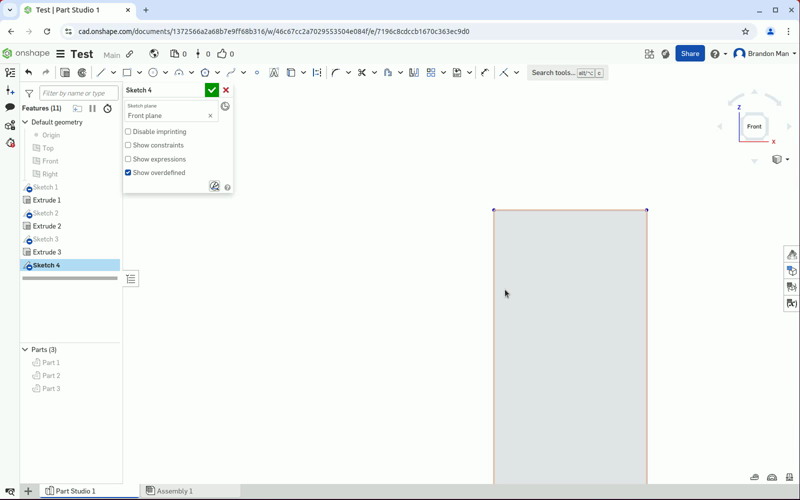
click(505, 289)
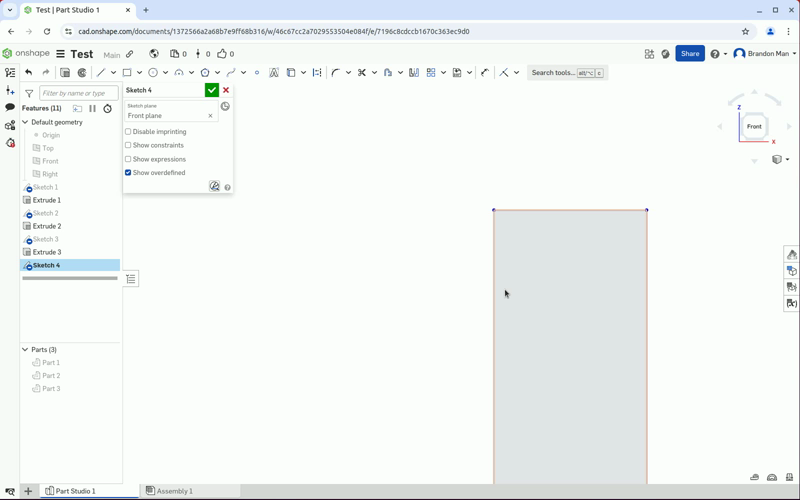
scroll(-6)
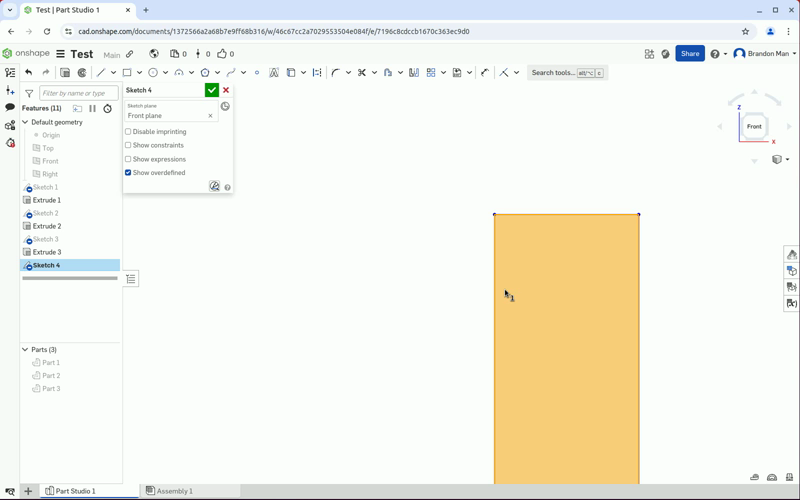
scroll(-6)
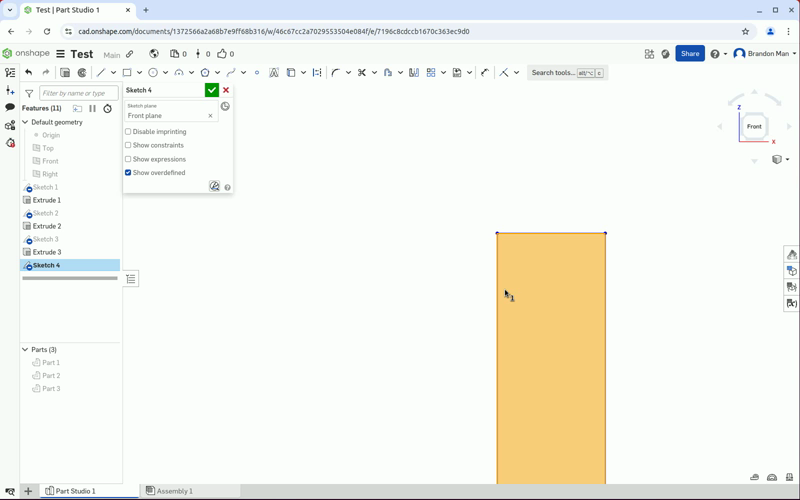
scroll(-6)
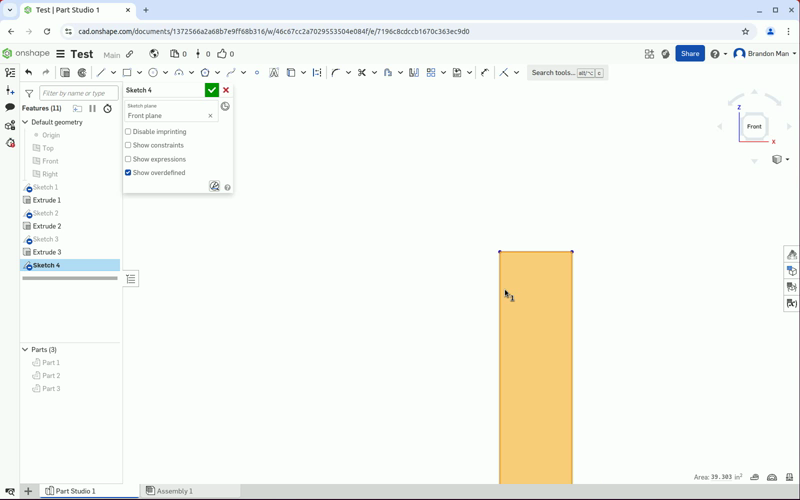
scroll(-6)
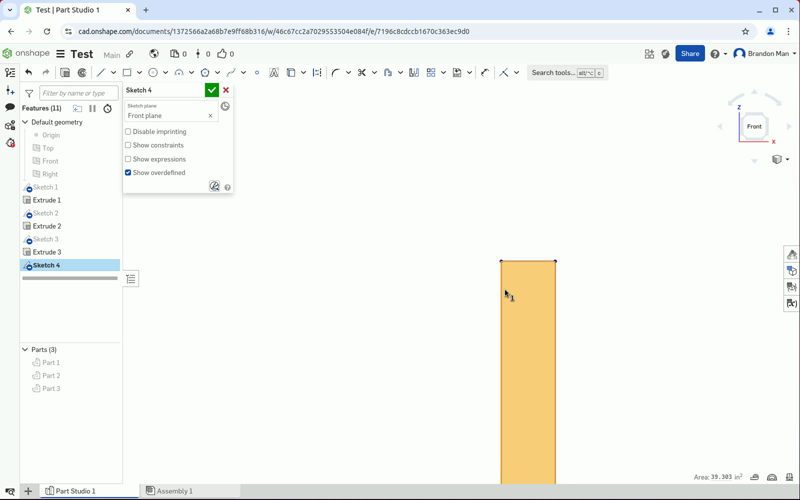
scroll(-6)
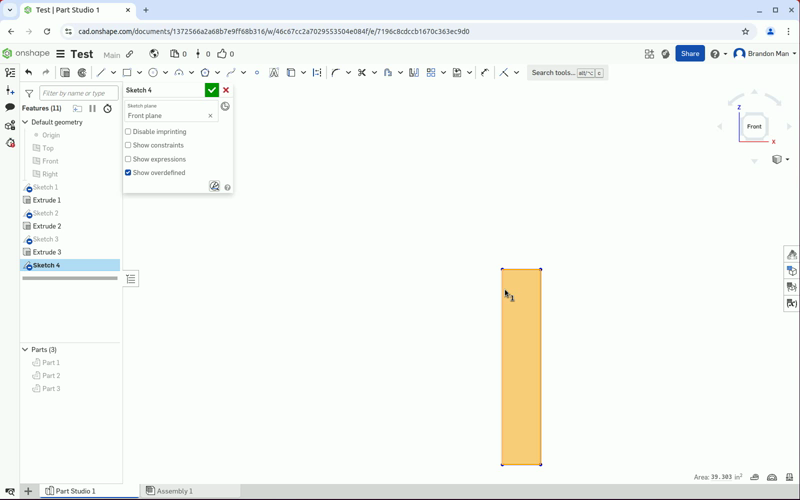
scroll(-6)
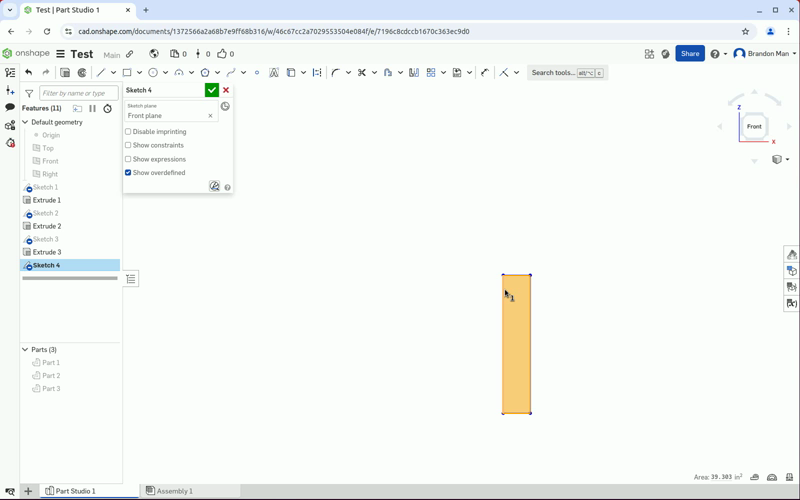
scroll(-6)
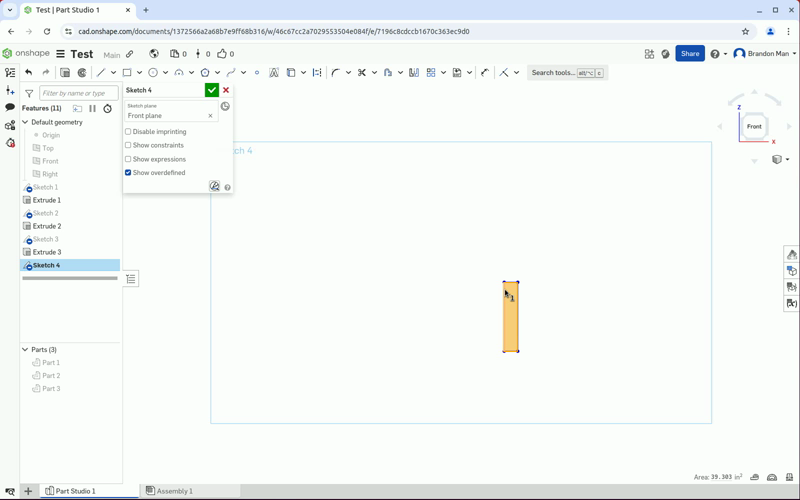
mouse_move(73, 352)
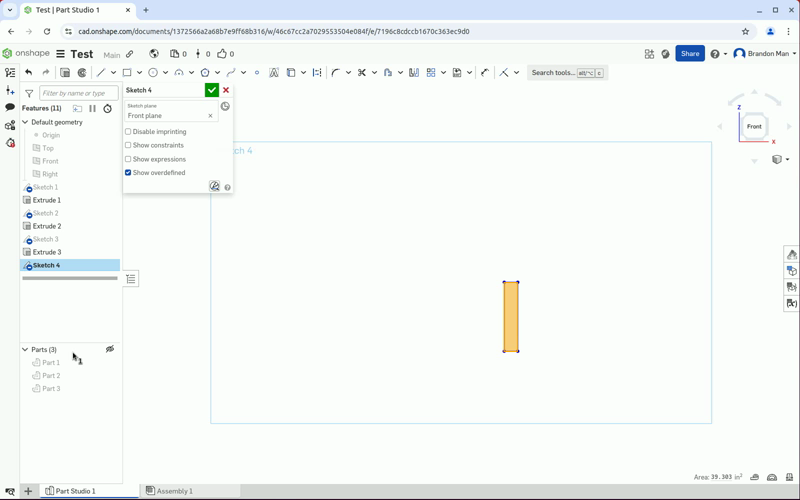
key(shift+y)
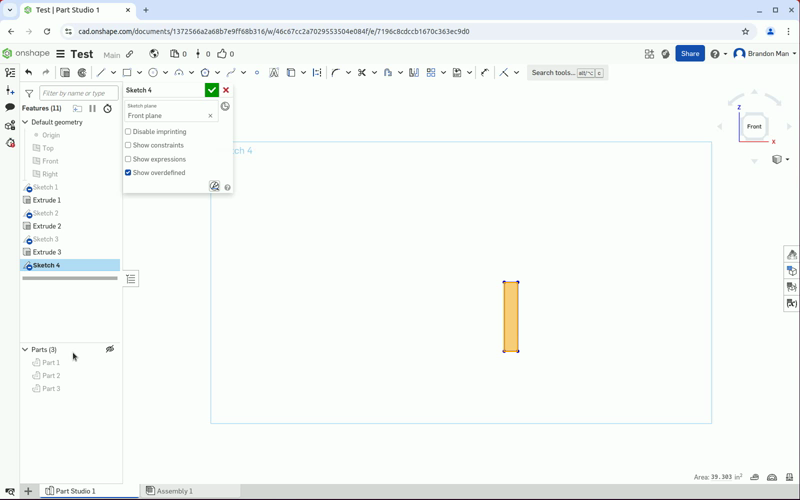
key(shift+e)
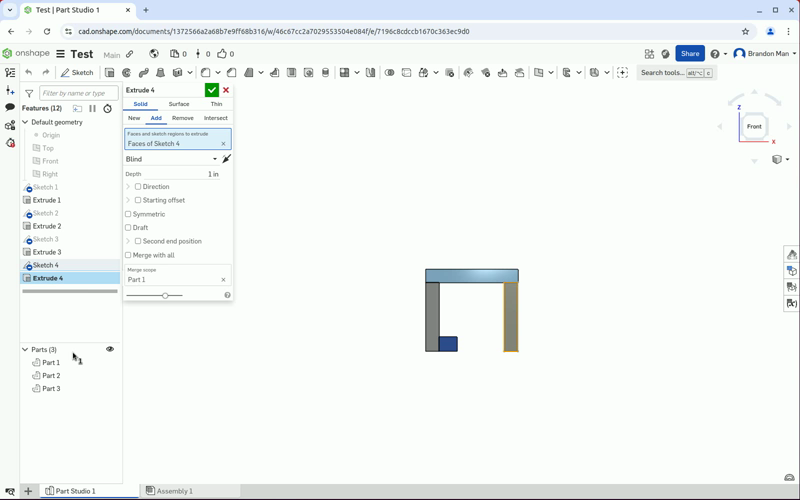
mouse_move(143, 106)
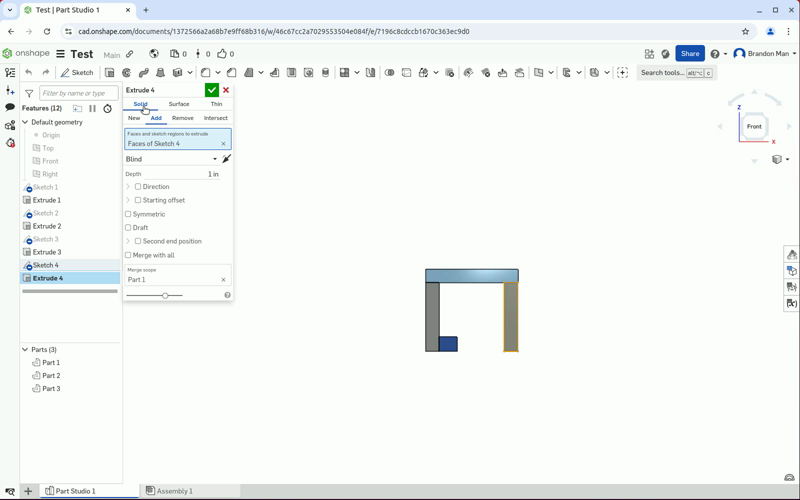
click(143, 106)
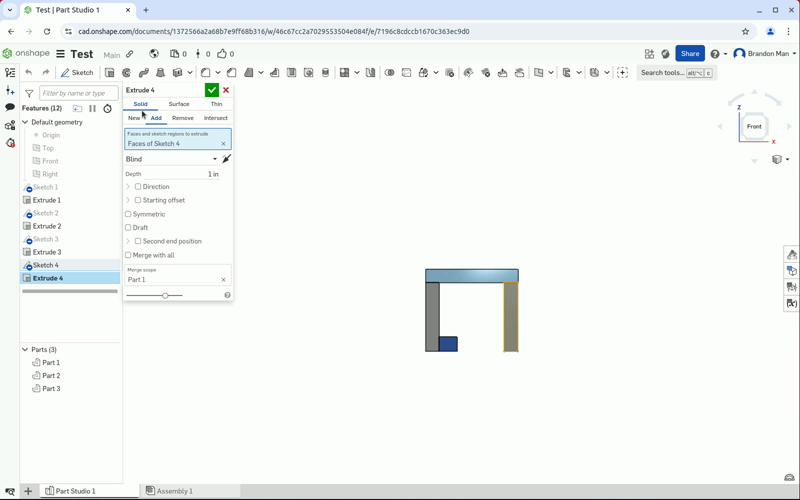
mouse_move(137, 120)
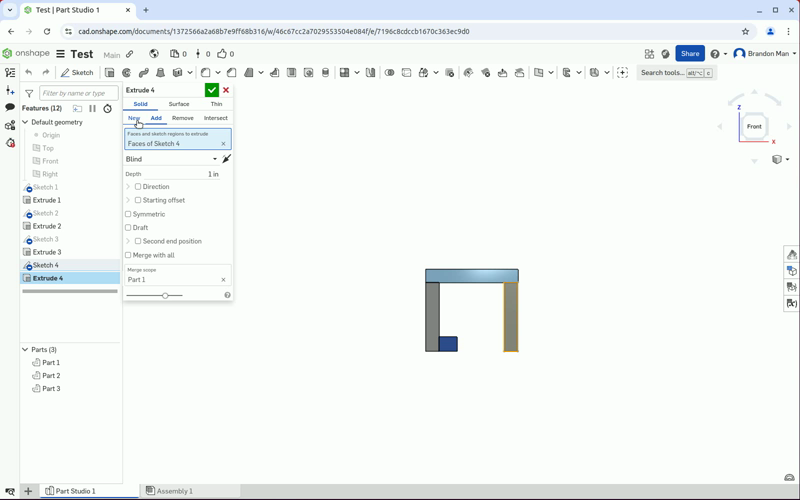
click(137, 120)
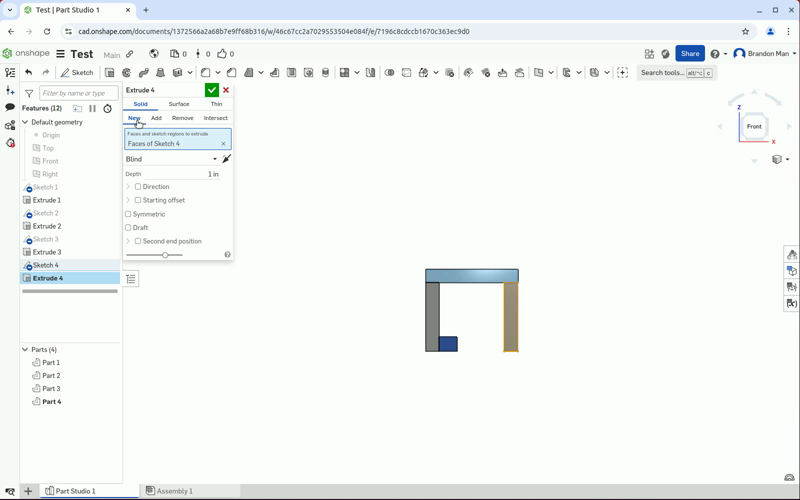
key(tab, 4)
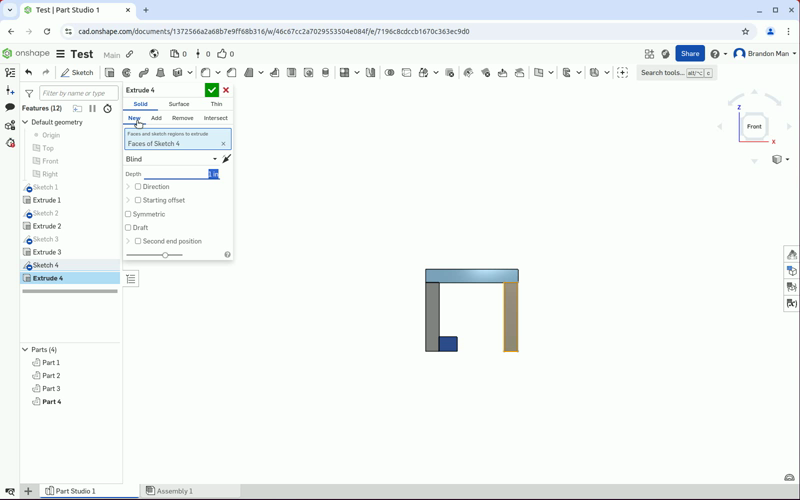
text(23.108)
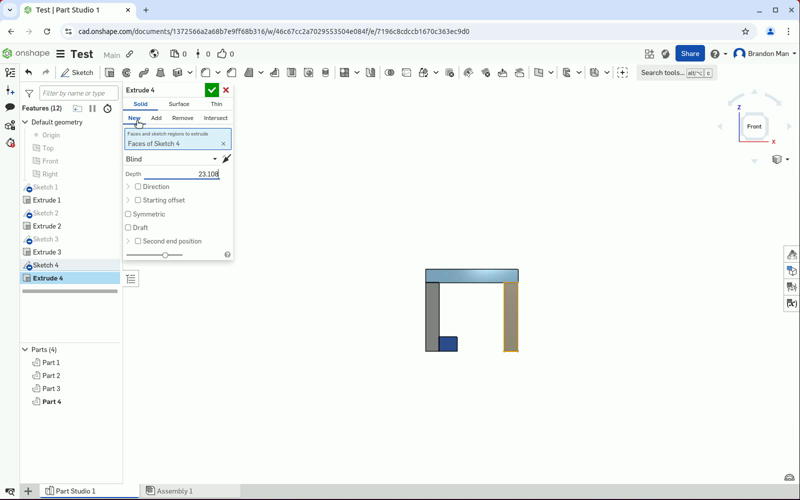
key(enter)
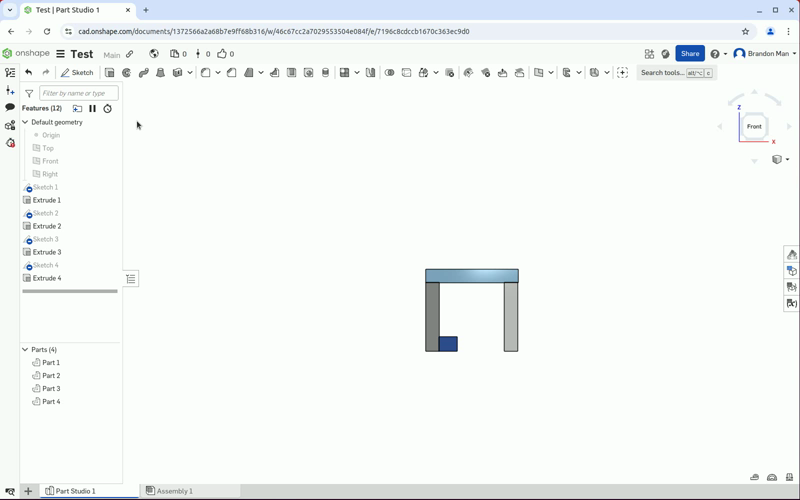
key(shift+h)
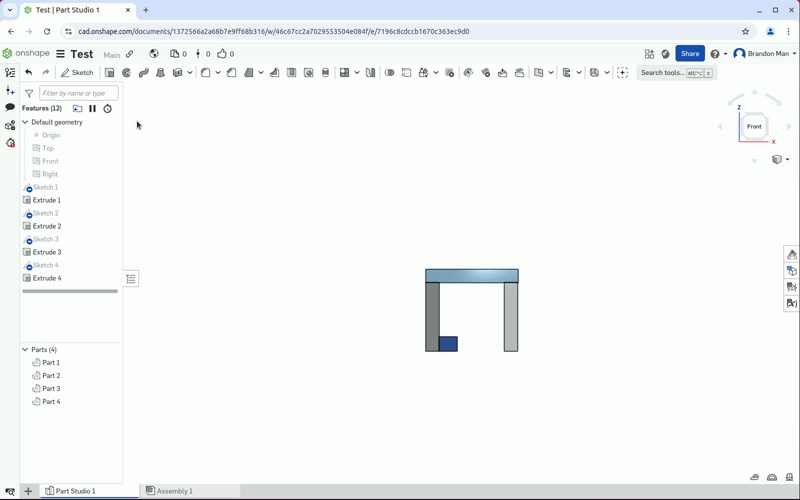
key(shift+h)
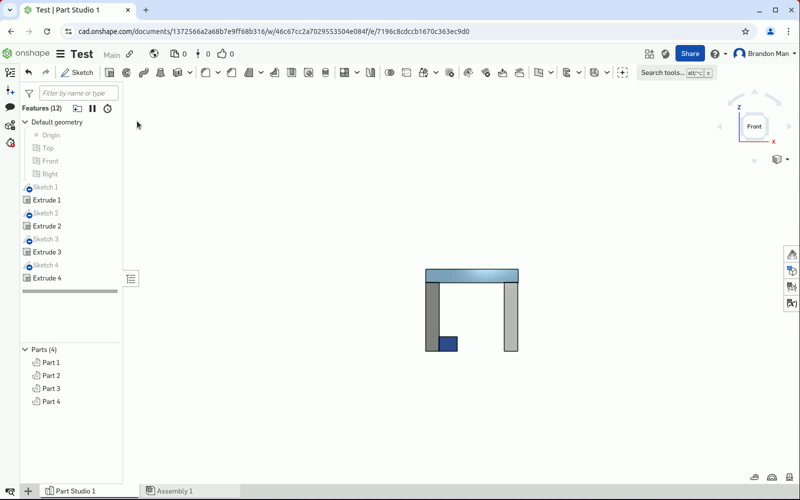
mouse_move(73, 189)
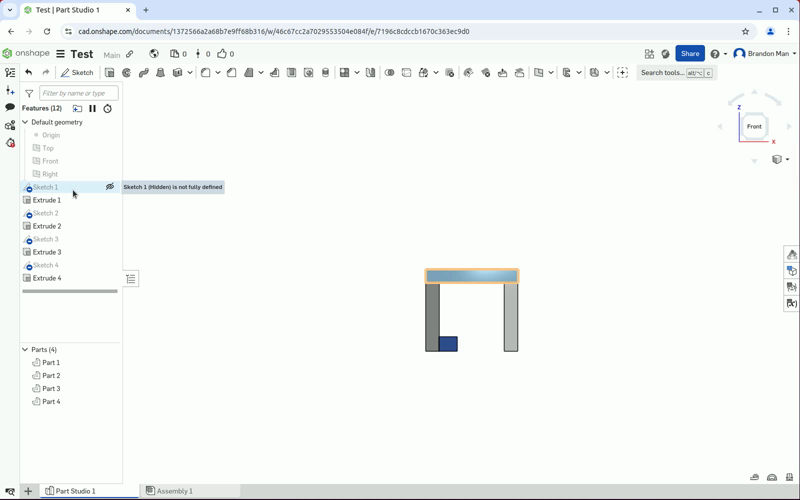
click(73, 189)
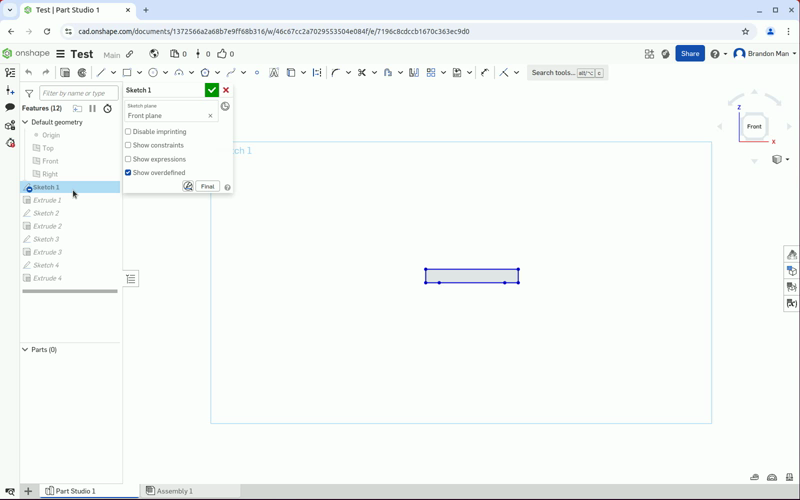
mouse_move(229, 92)
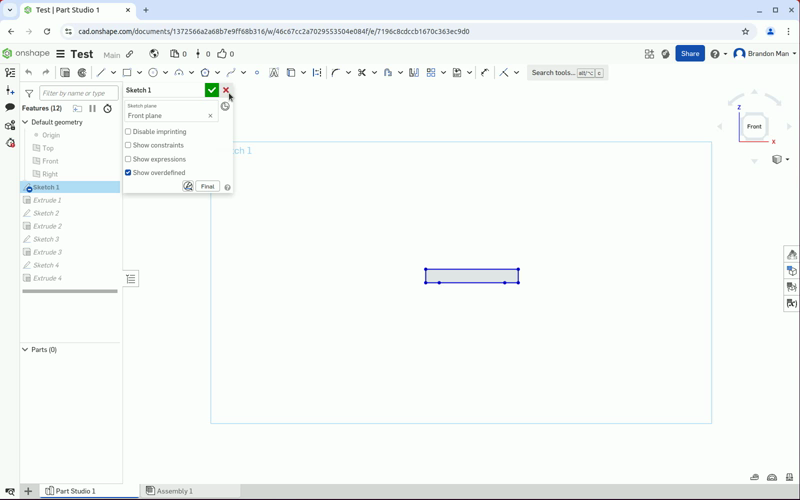
click(229, 92)
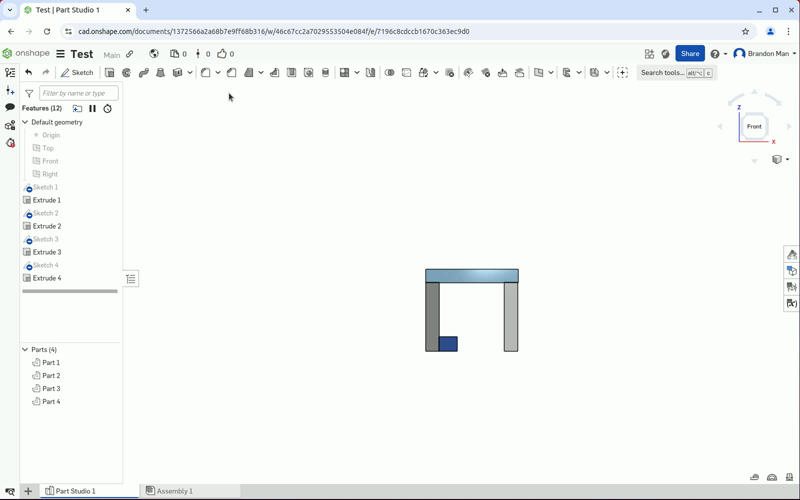
mouse_move(73, 352)
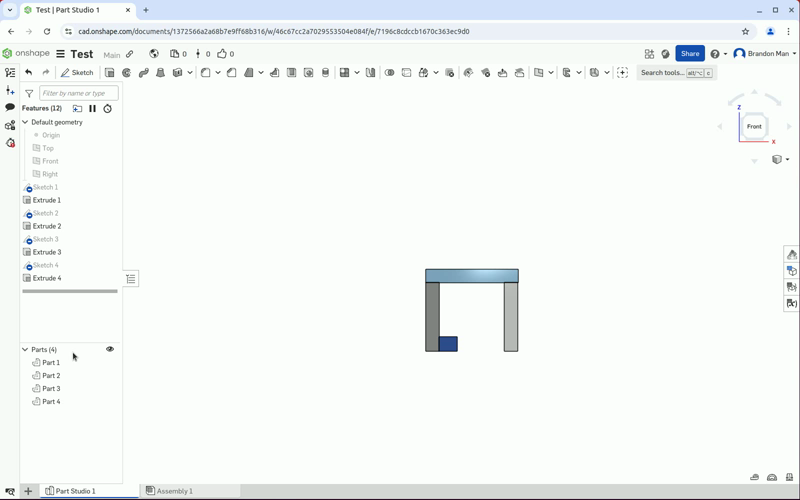
key(y)
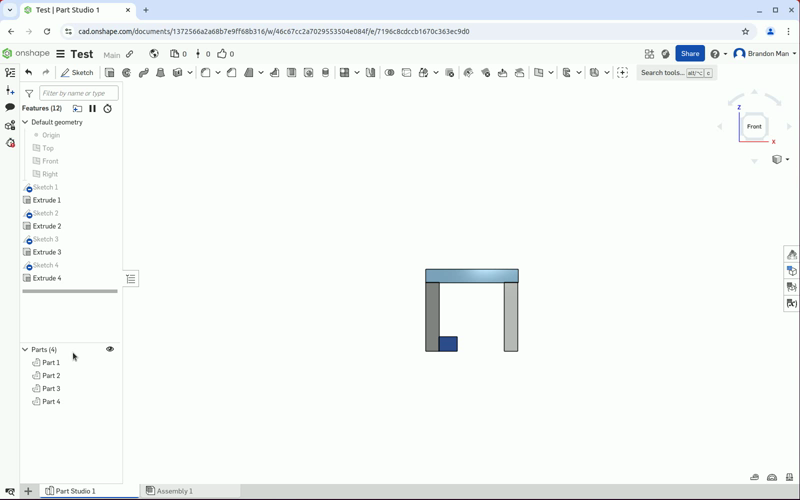
key(shift+p)
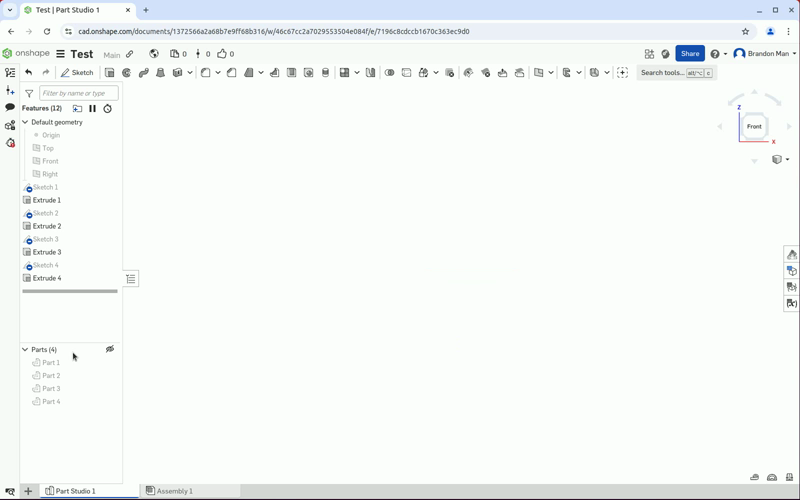
key(space)
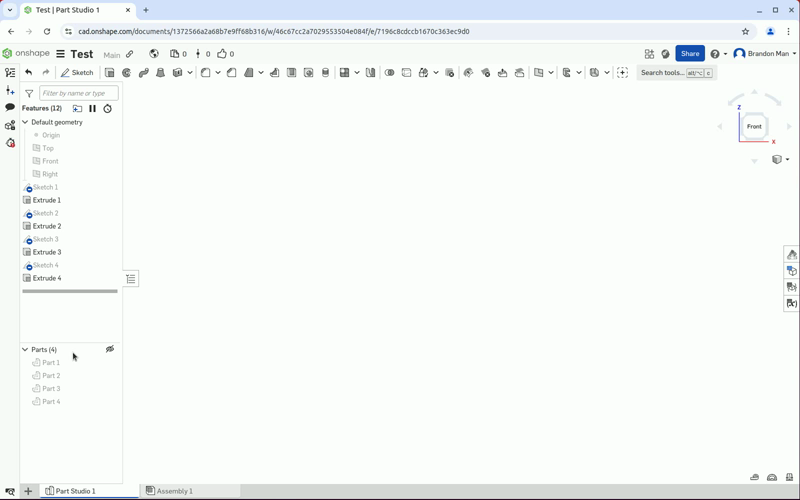
key_down(shift)
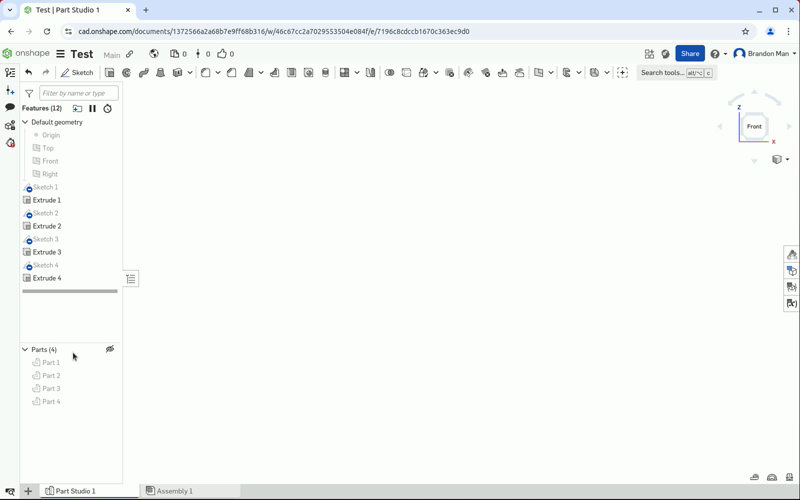
key(down)
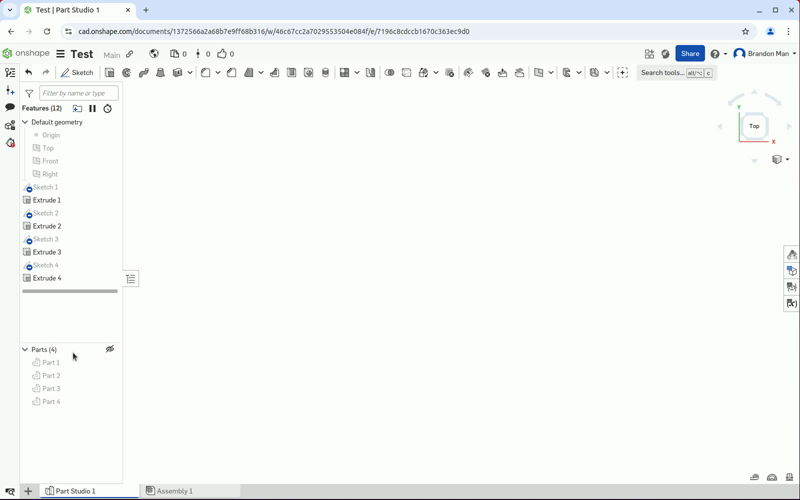
key_up(shift)
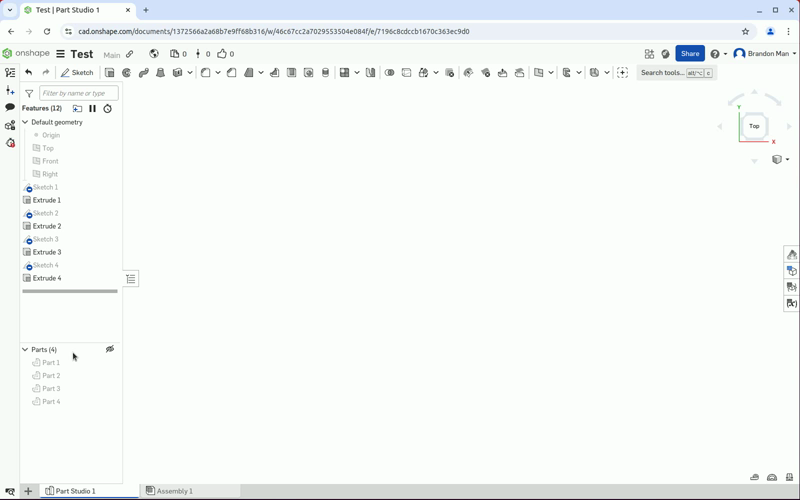
mouse_move(73, 352)
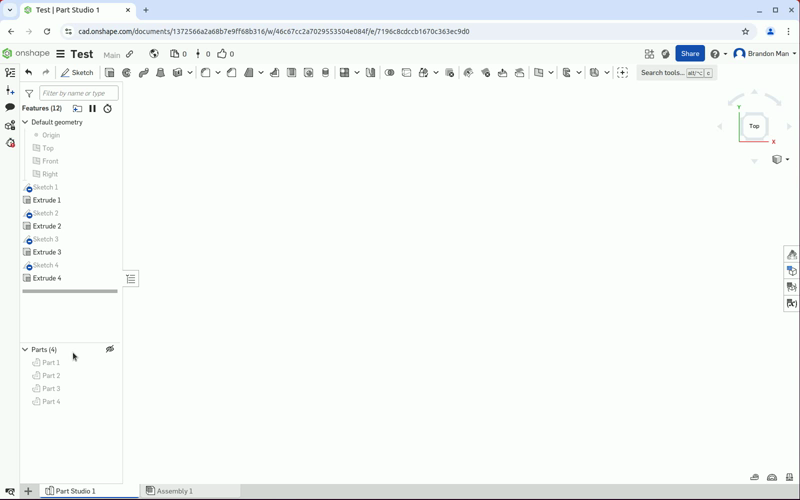
key(shift+y)
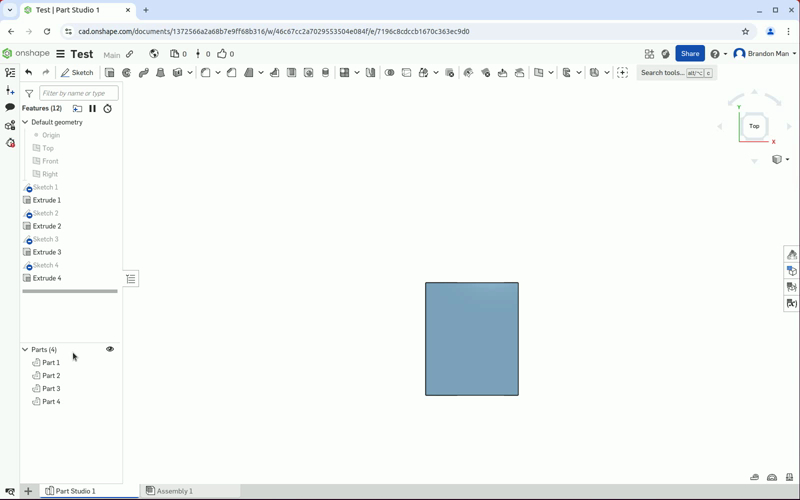
mouse_move(541, 75)
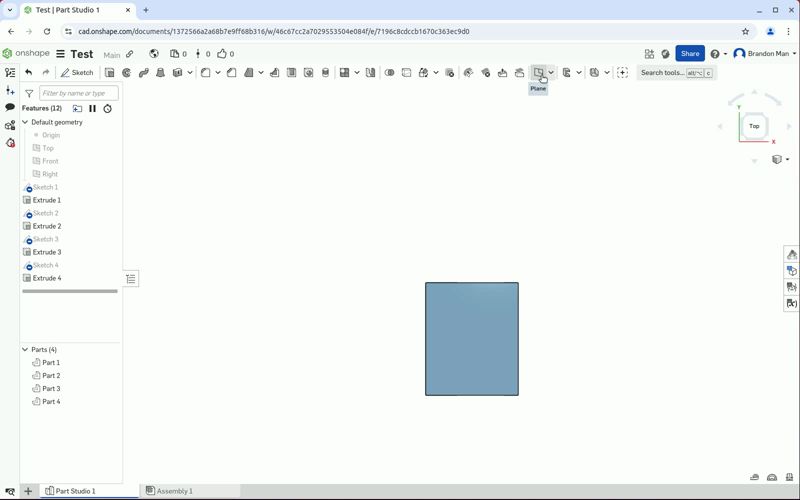
click(541, 75)
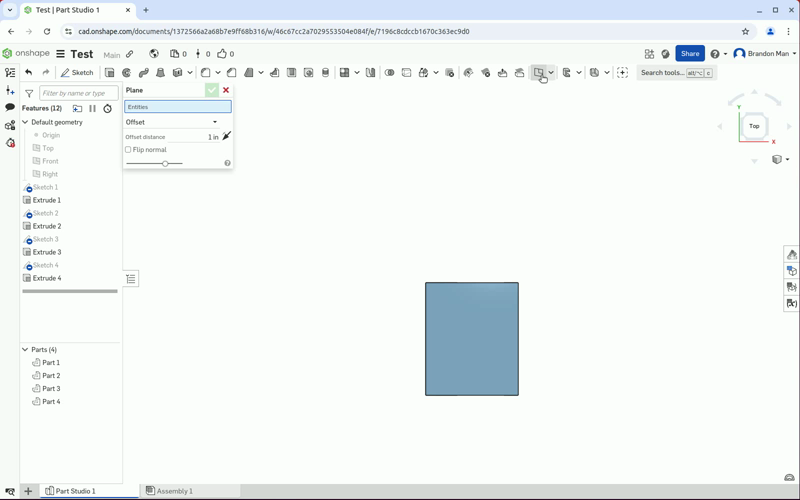
mouse_move(73, 150)
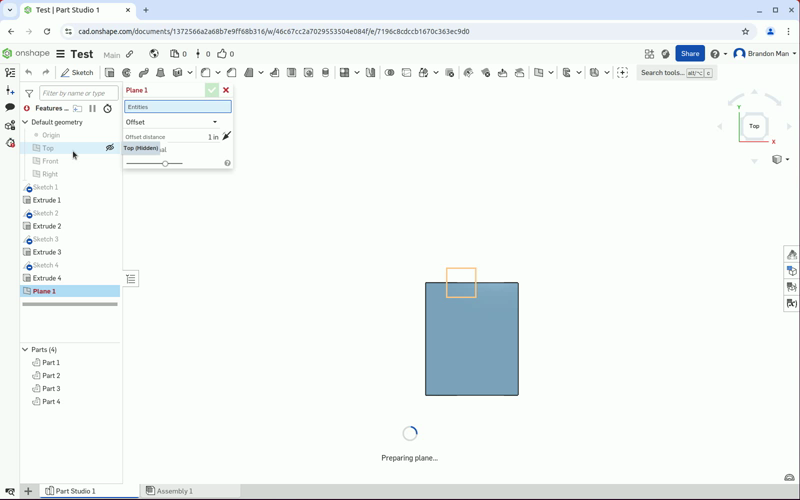
click(73, 150)
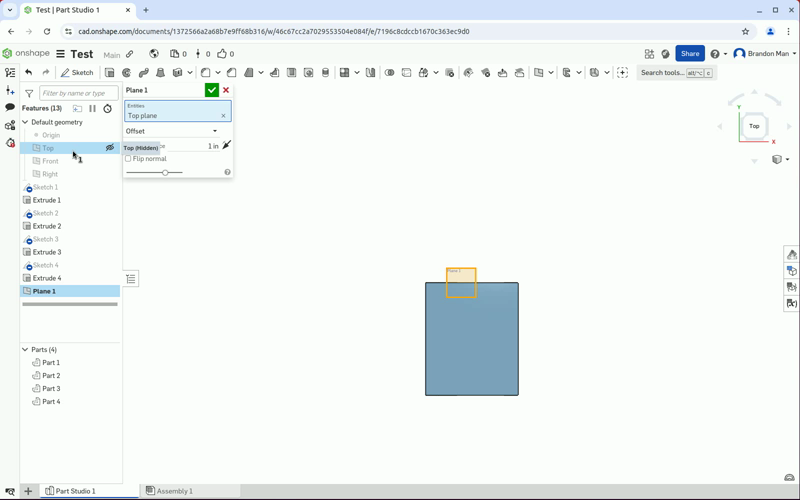
key(tab, 2)
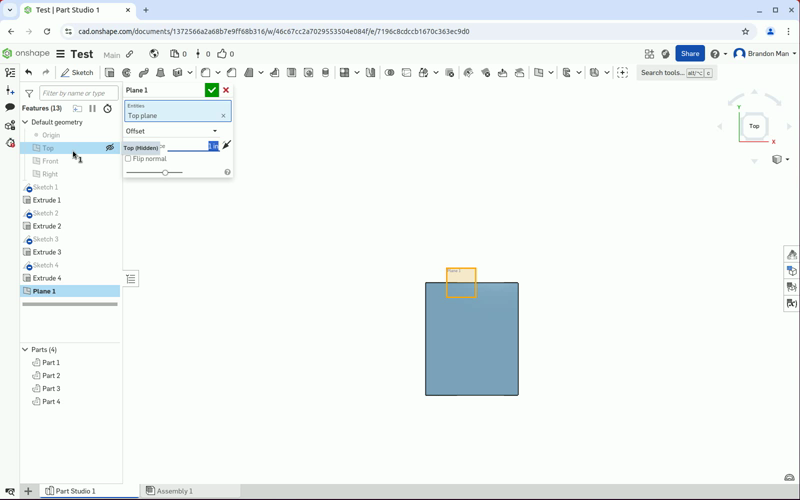
text(2.896)
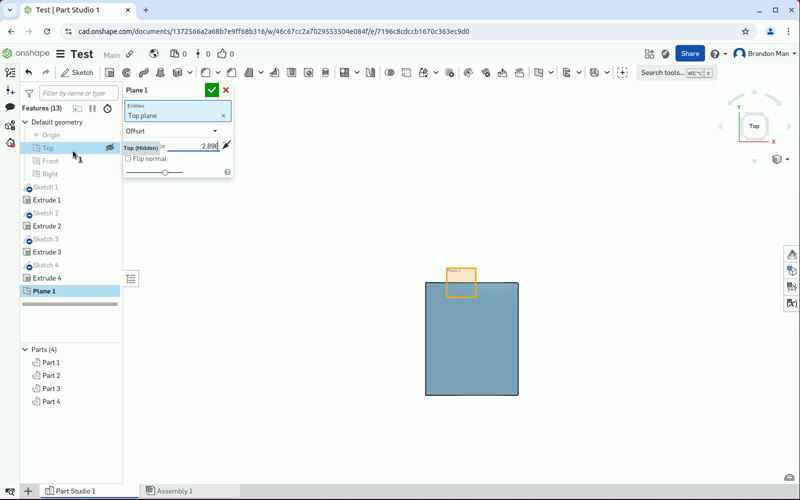
key(enter, 2)
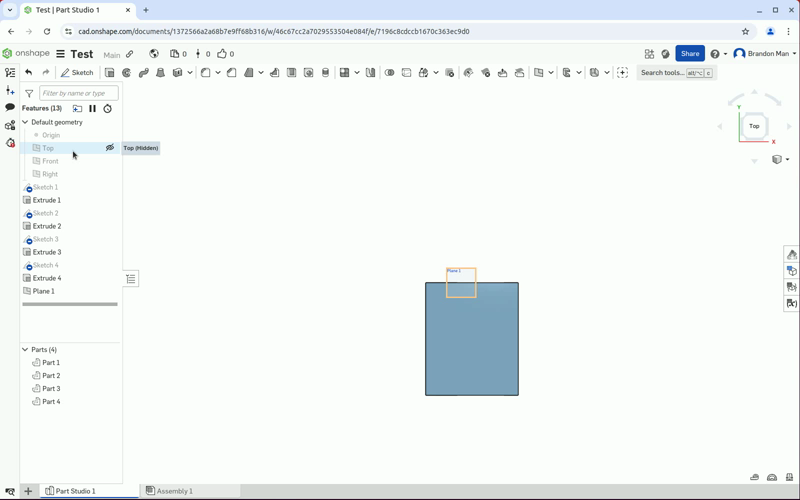
key(shift+s)
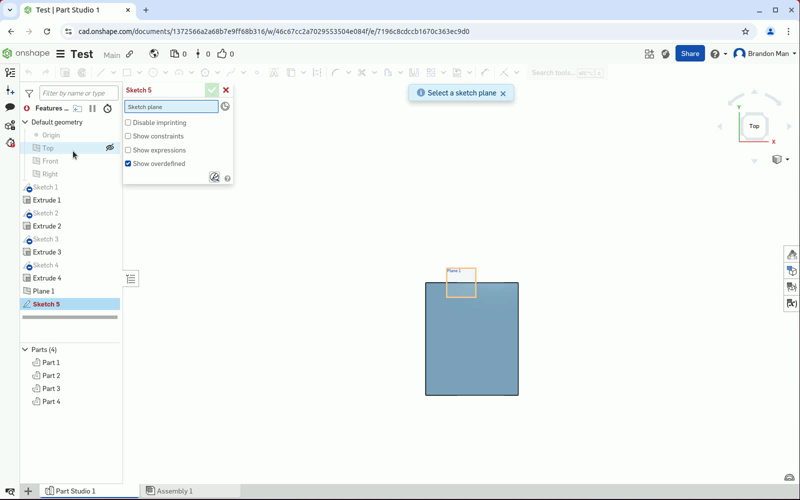
mouse_move(73, 293)
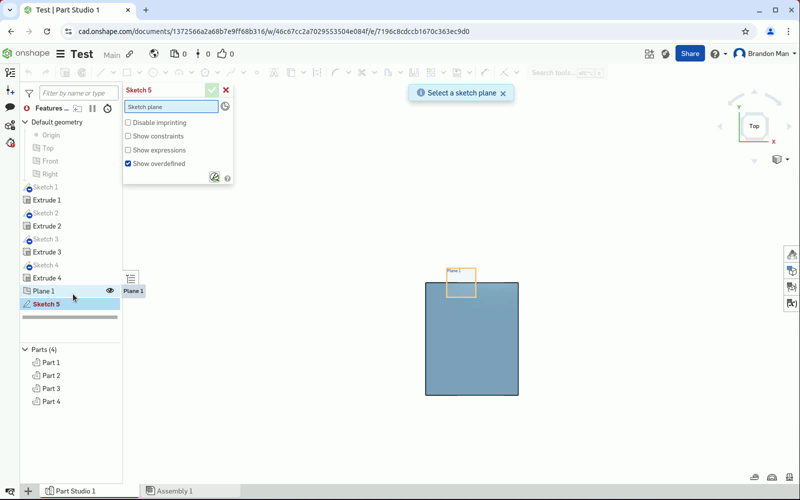
click(73, 293)
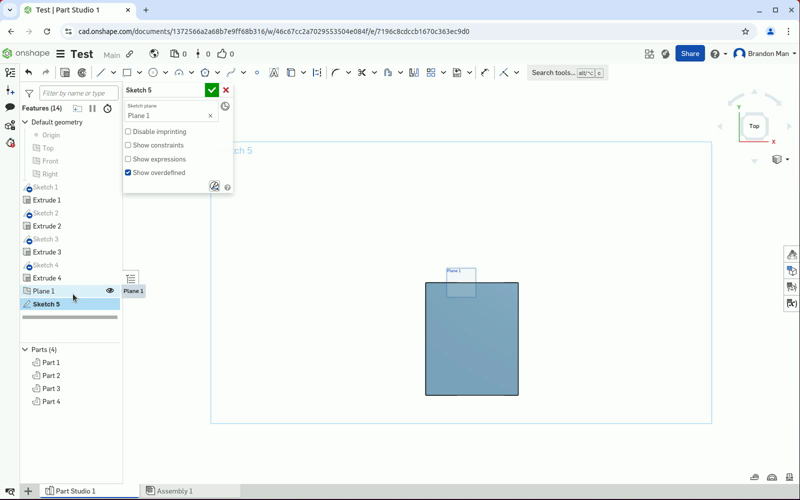
mouse_move(73, 352)
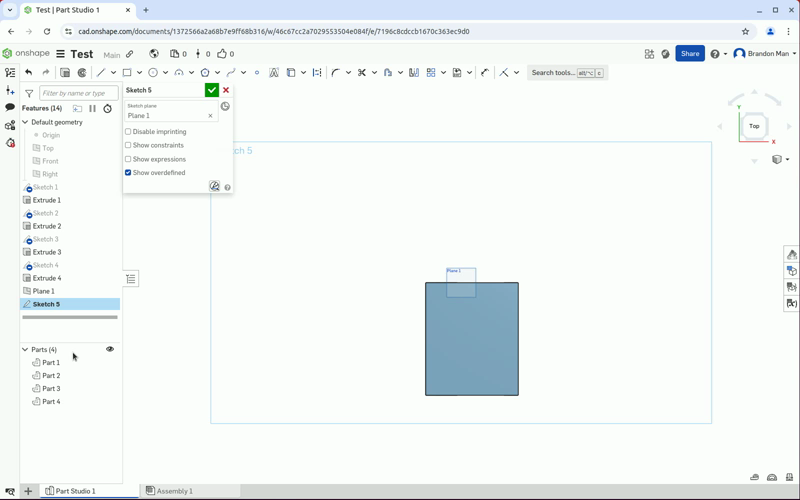
key(y)
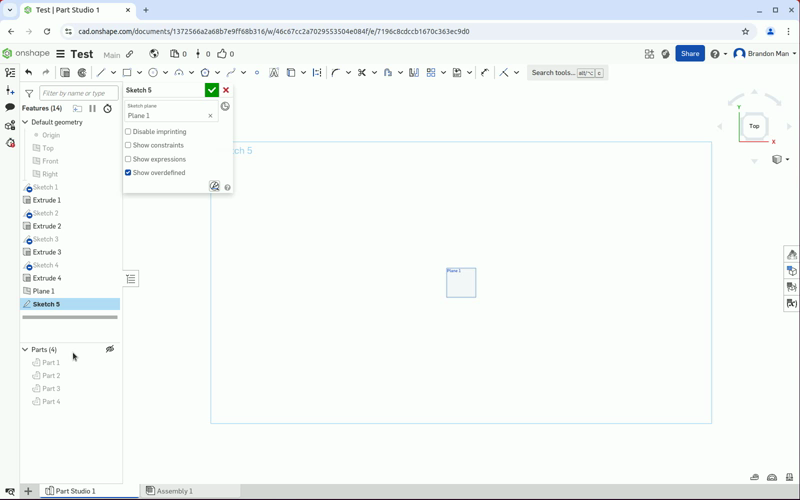
key(l)
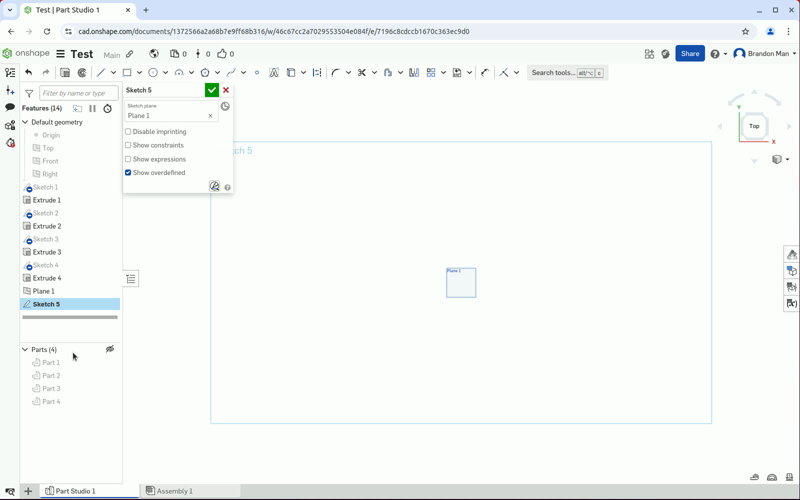
key_down(shift)
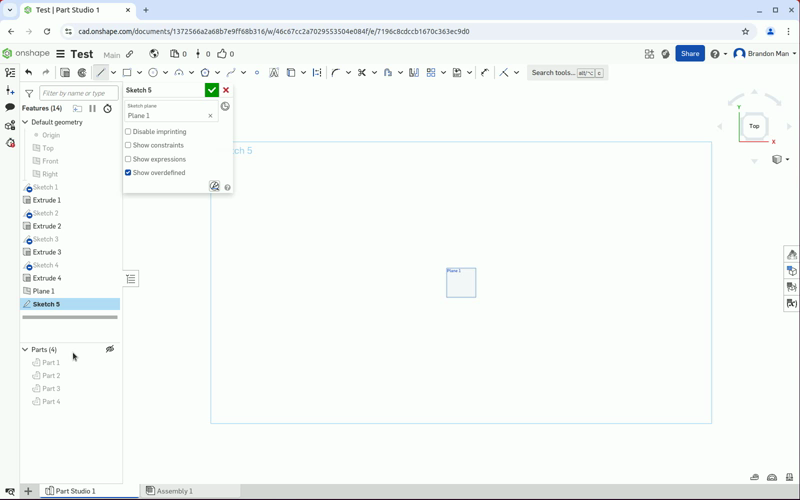
mouse_move(425, 359)
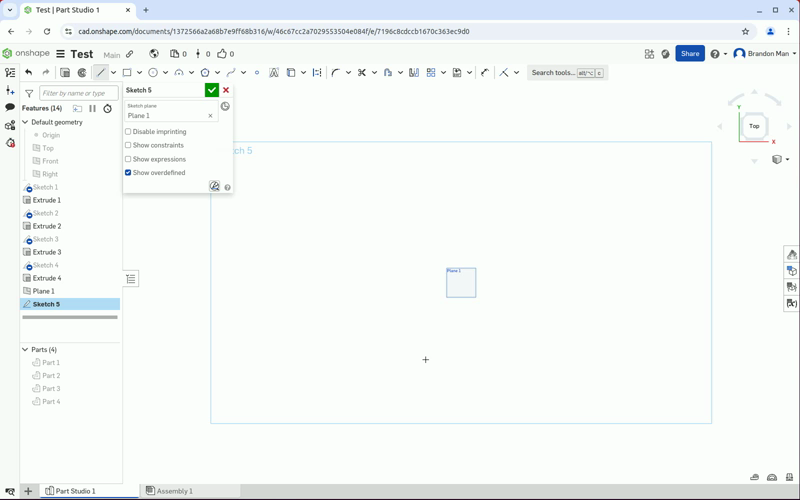
click(425, 359)
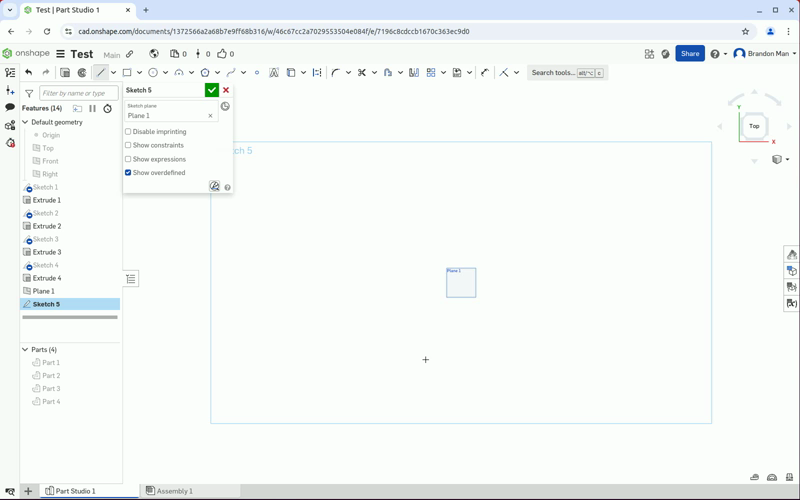
key_up(shift)
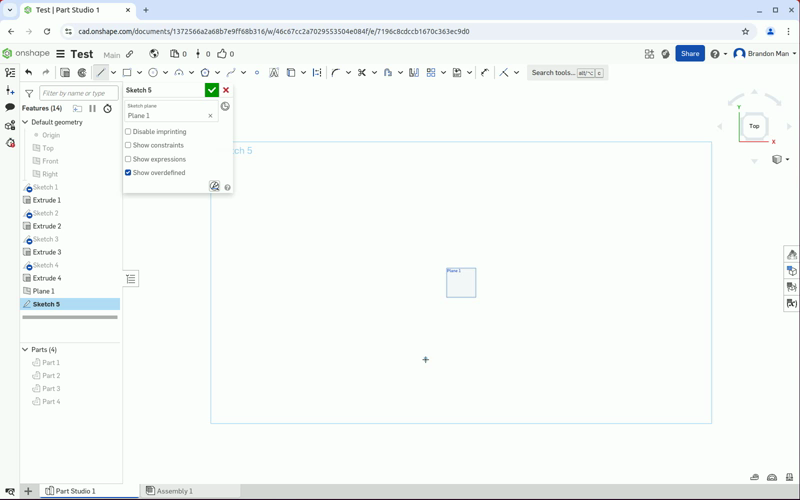
key_down(shift)
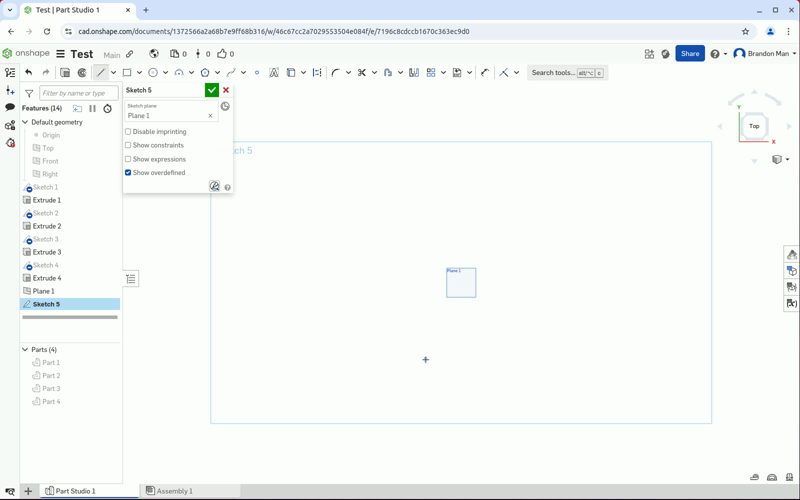
mouse_move(518, 359)
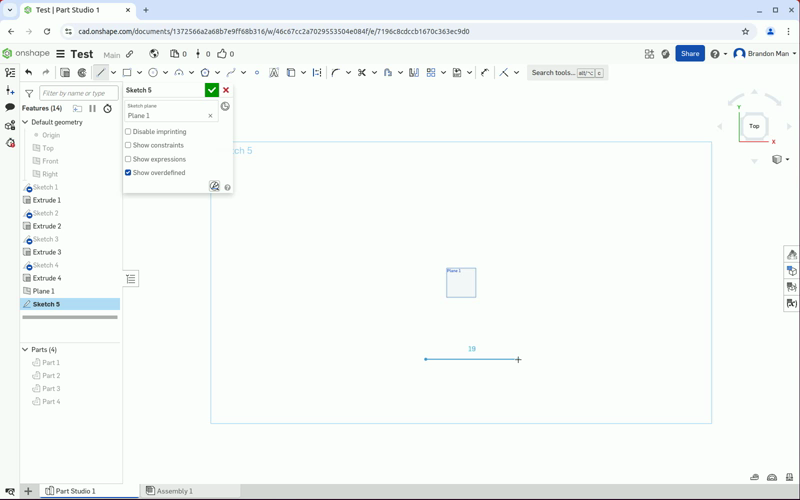
click(518, 359)
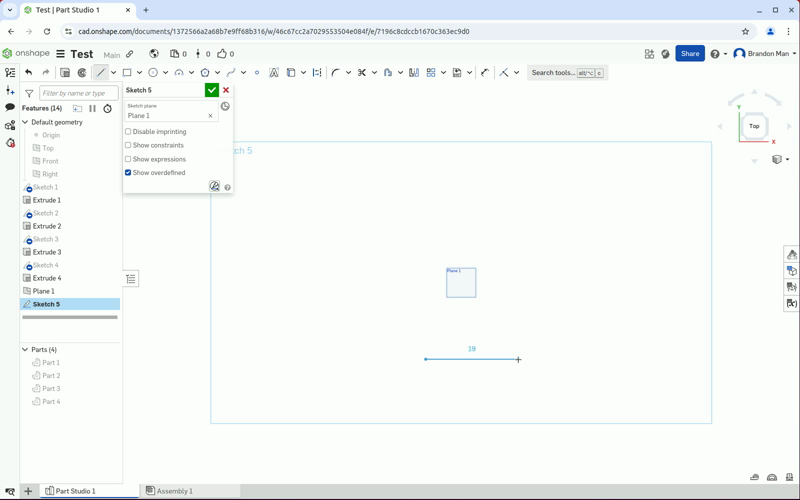
key_up(shift)
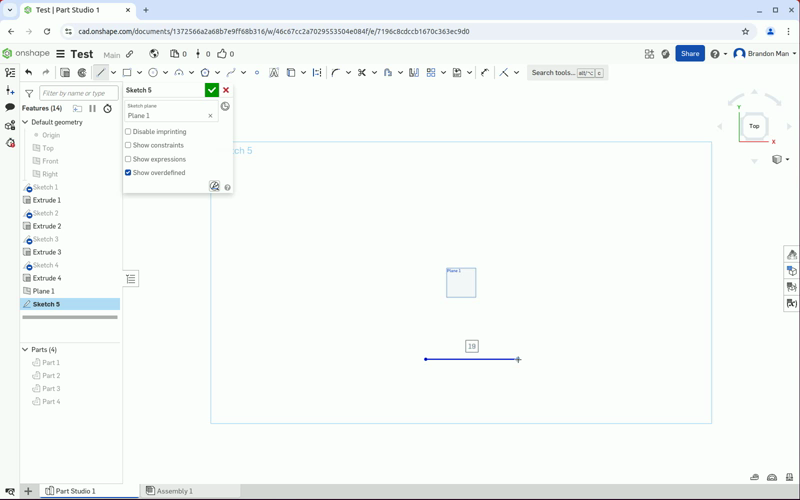
key_down(shift)
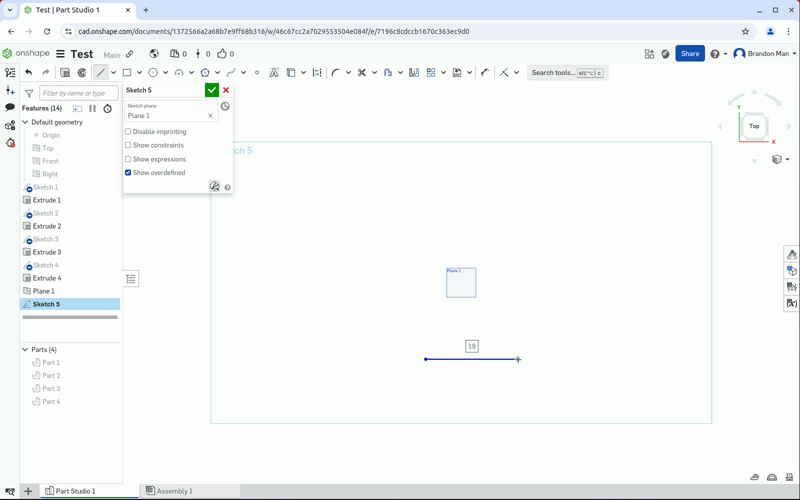
mouse_move(548, 359)
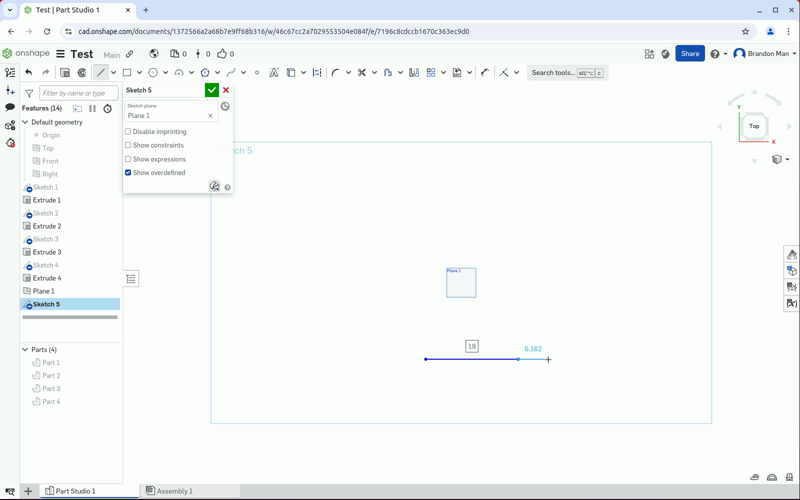
mouse_move(518, 318)
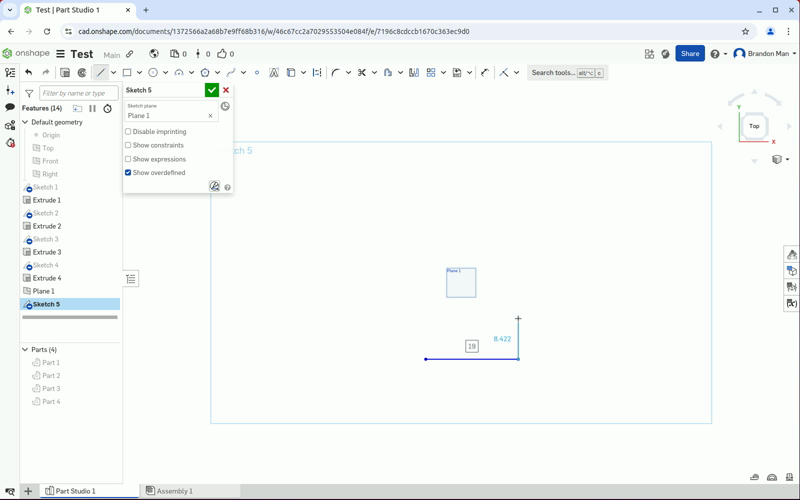
click(518, 318)
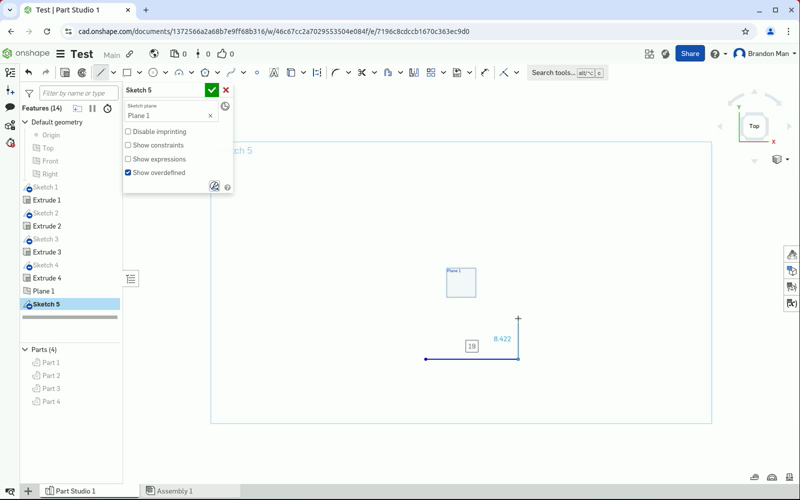
key_up(shift)
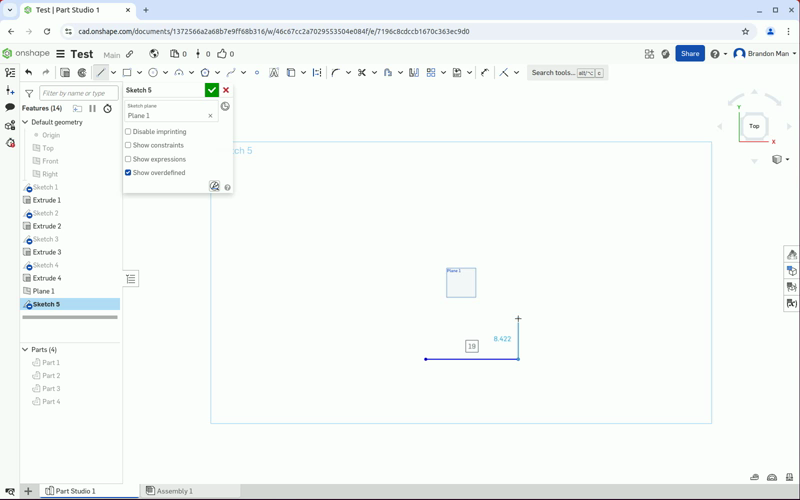
key_down(shift)
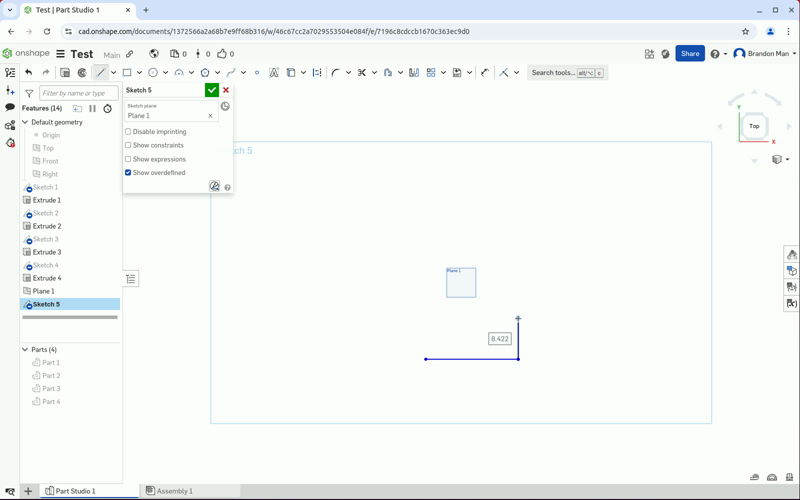
mouse_move(425, 318)
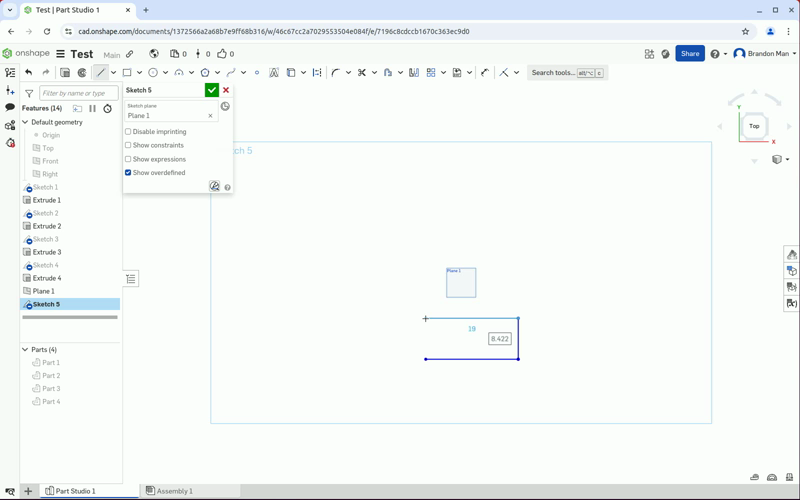
click(425, 318)
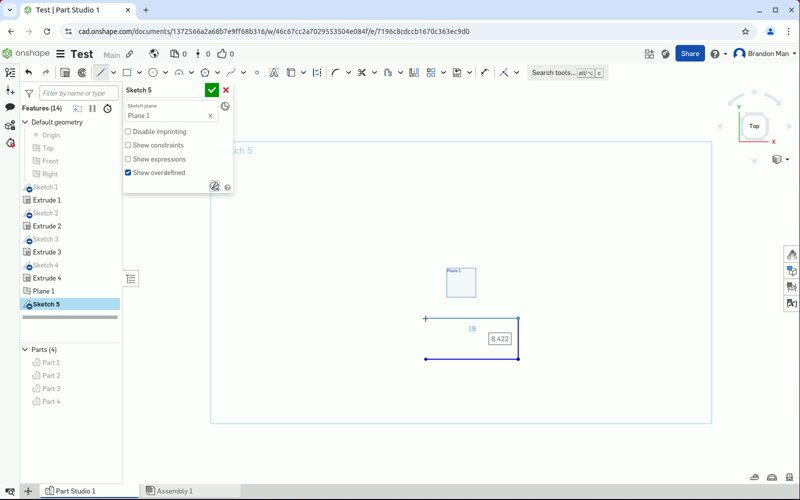
key_up(shift)
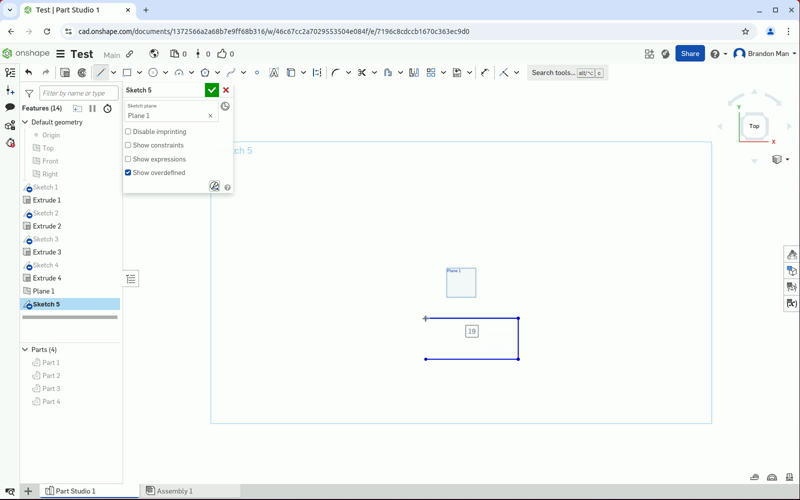
mouse_move(455, 318)
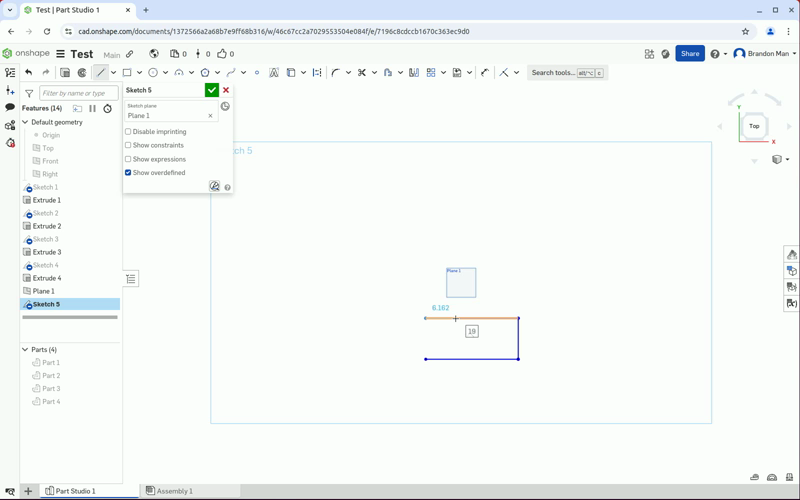
key_down(shift)
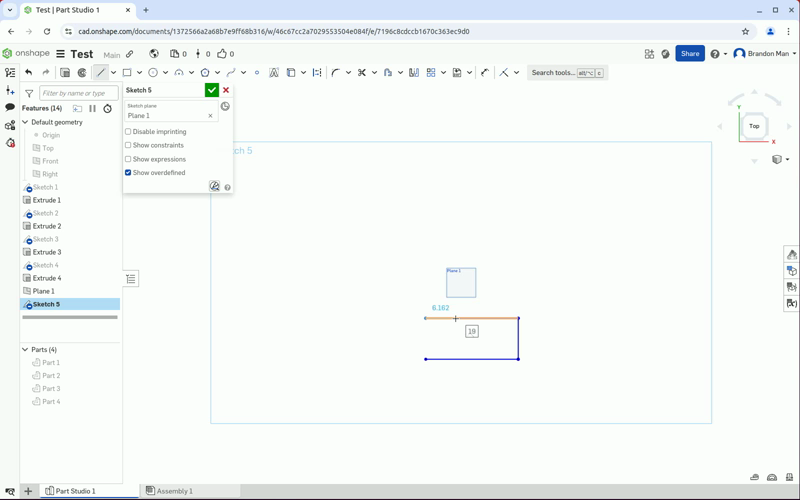
mouse_move(425, 359)
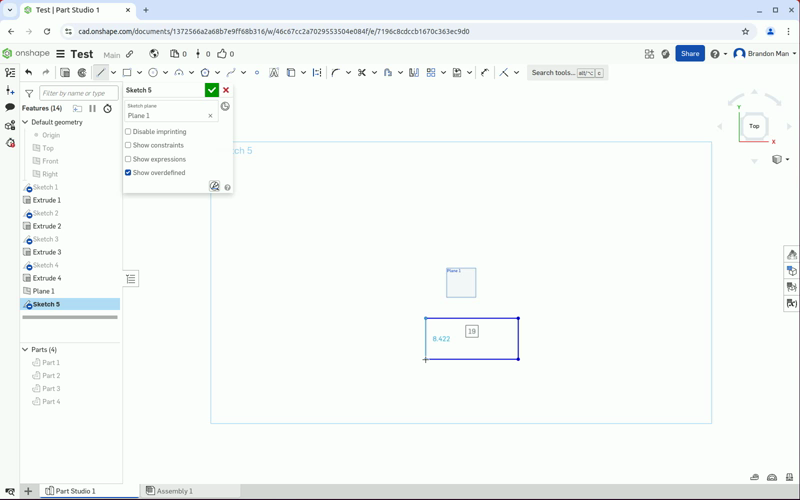
key_up(shift)
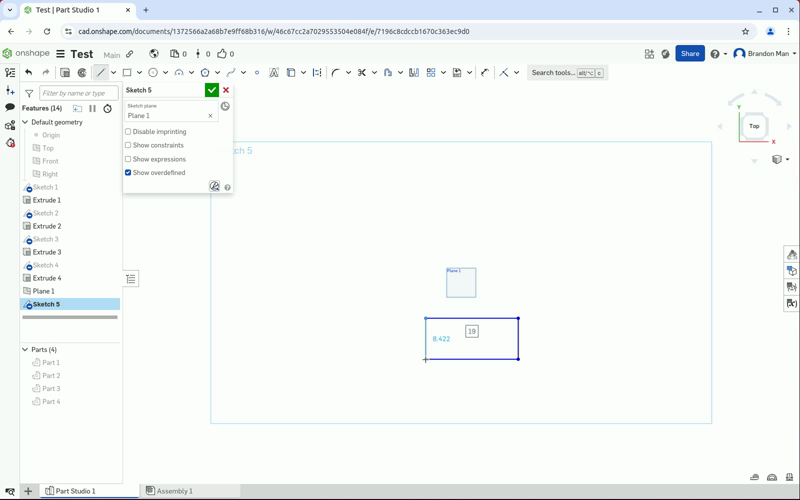
click(425, 359)
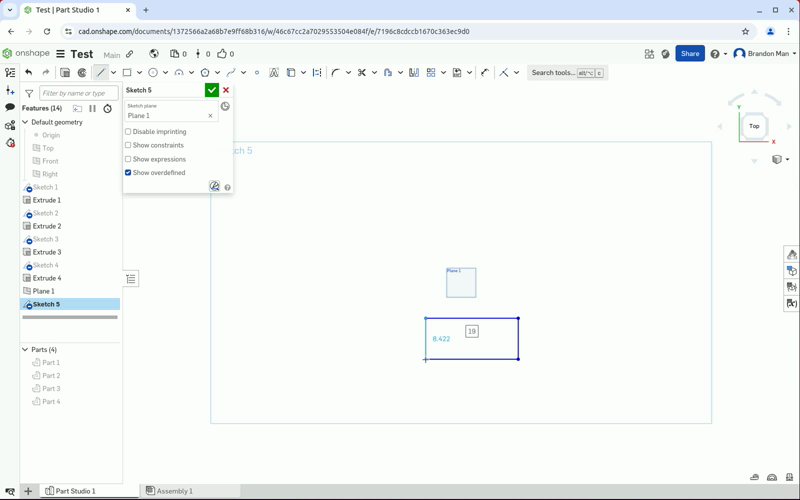
key(esc)
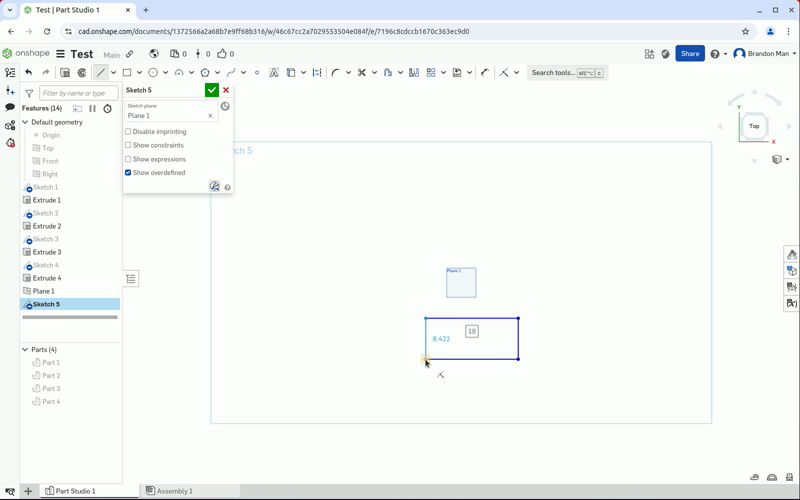
mouse_move(467, 354)
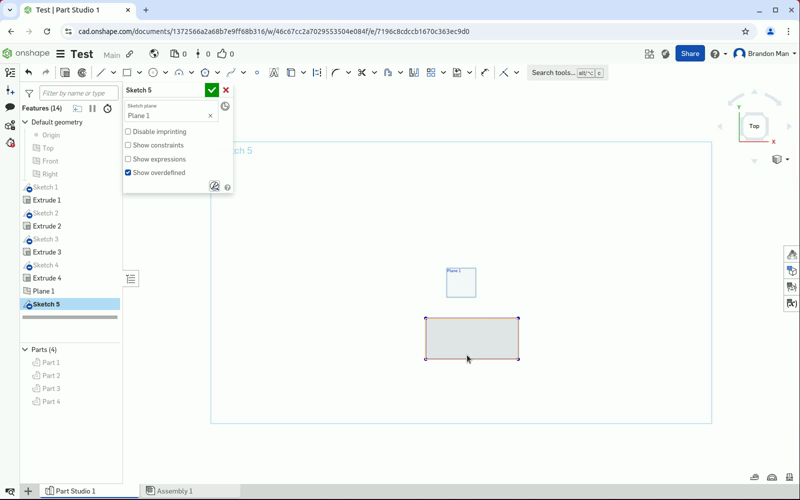
click(467, 354)
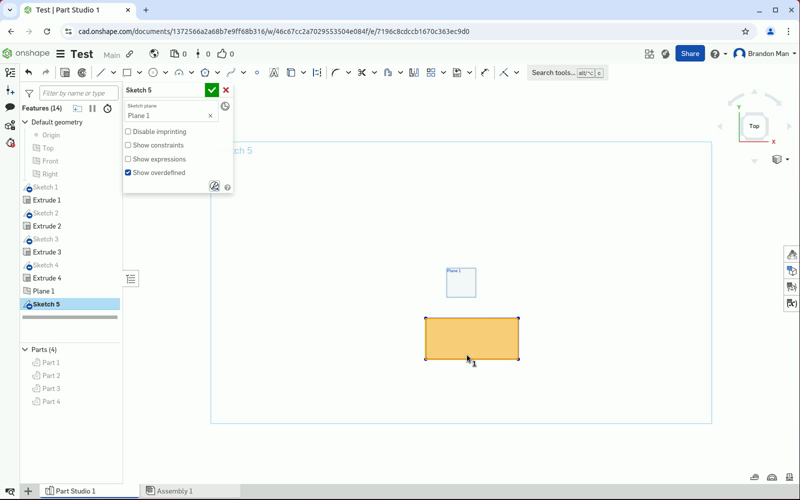
mouse_move(73, 352)
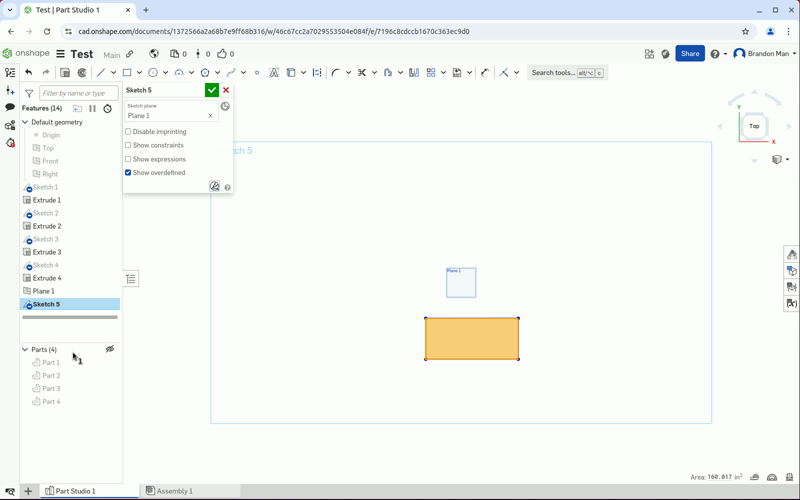
key(shift+y)
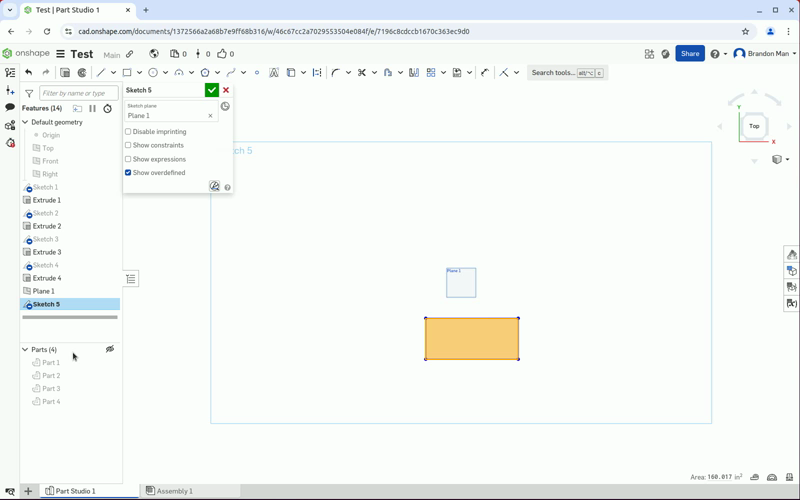
key(shift+e)
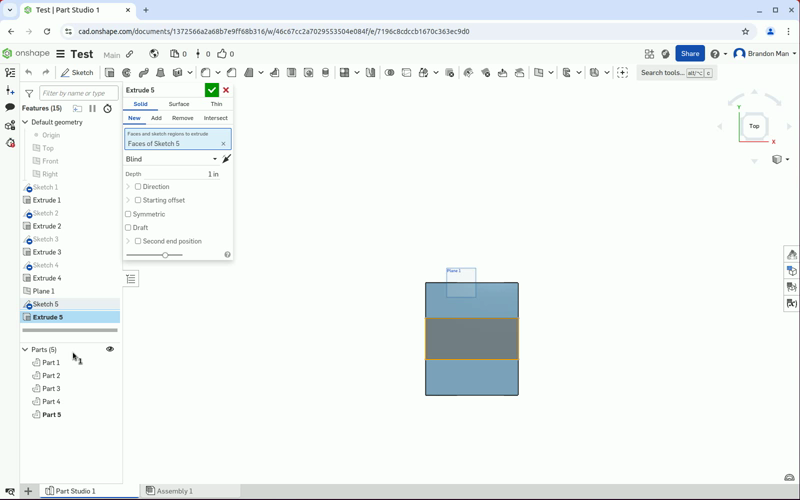
mouse_move(143, 106)
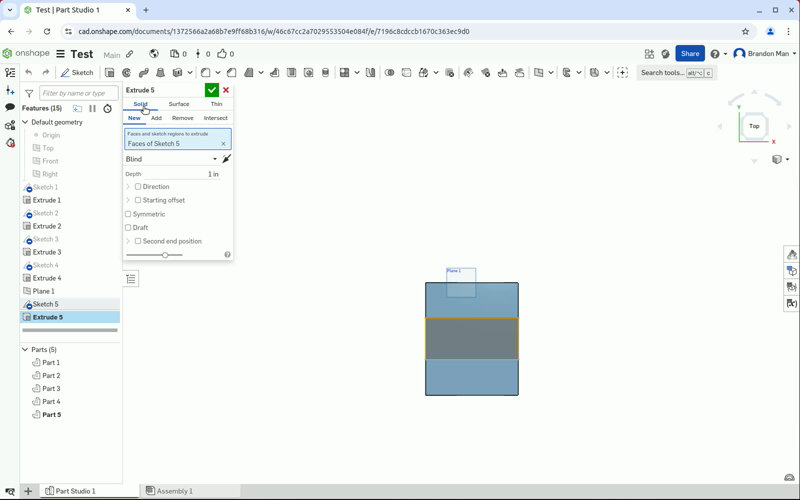
click(143, 106)
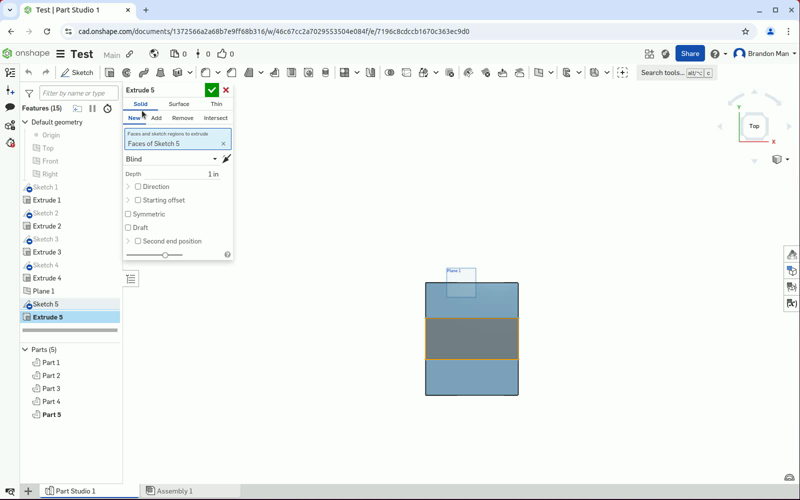
mouse_move(137, 120)
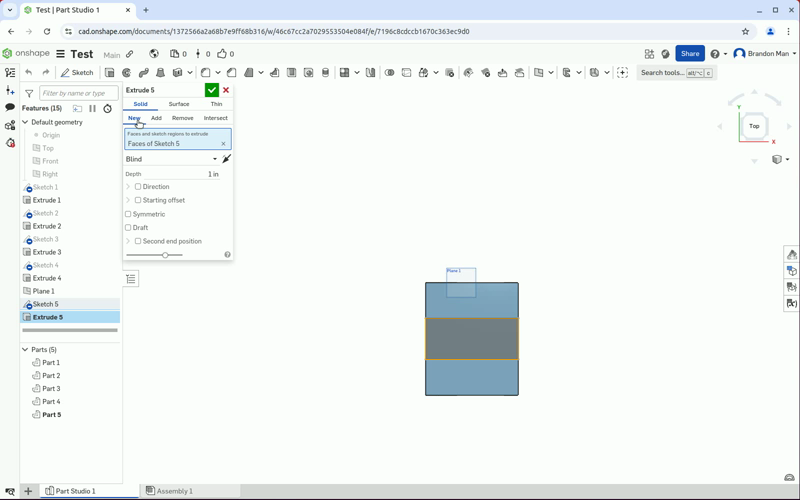
click(137, 120)
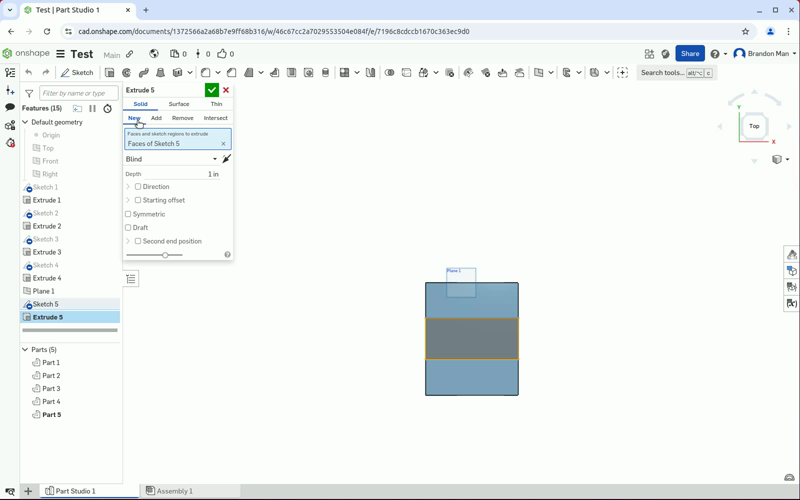
key(tab, 4)
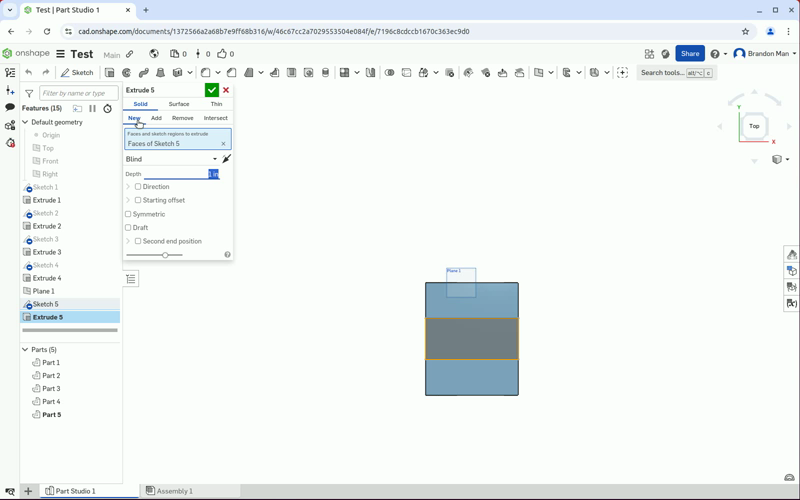
text(8.425)
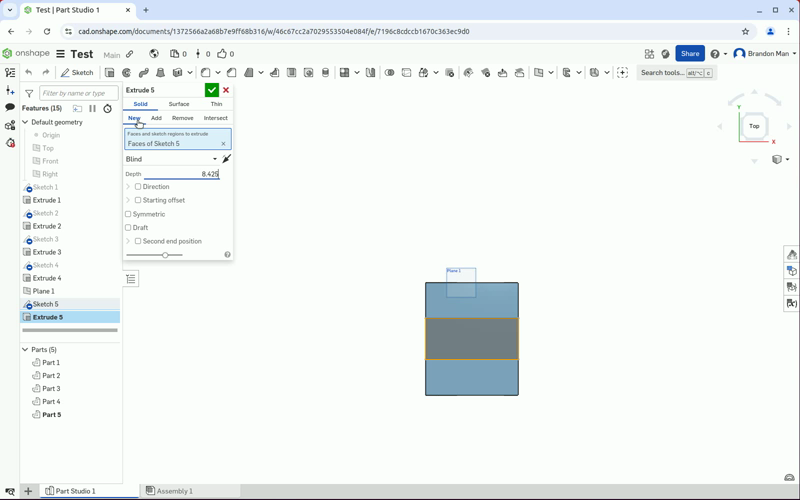
key(enter)
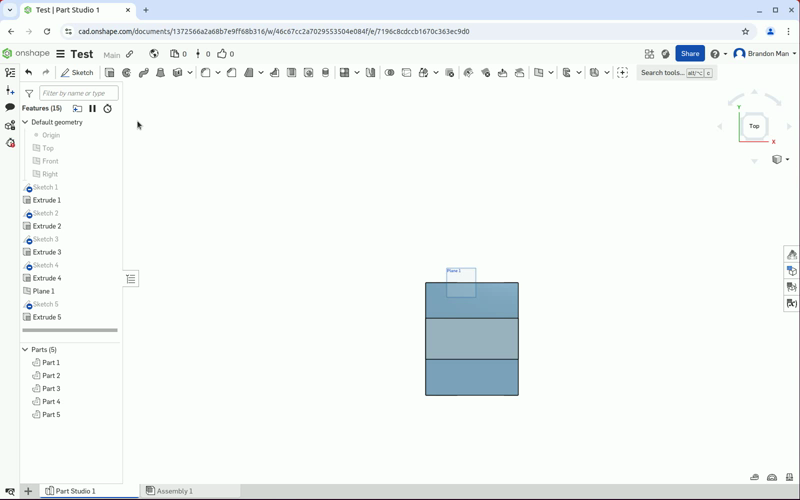
key(shift+h)
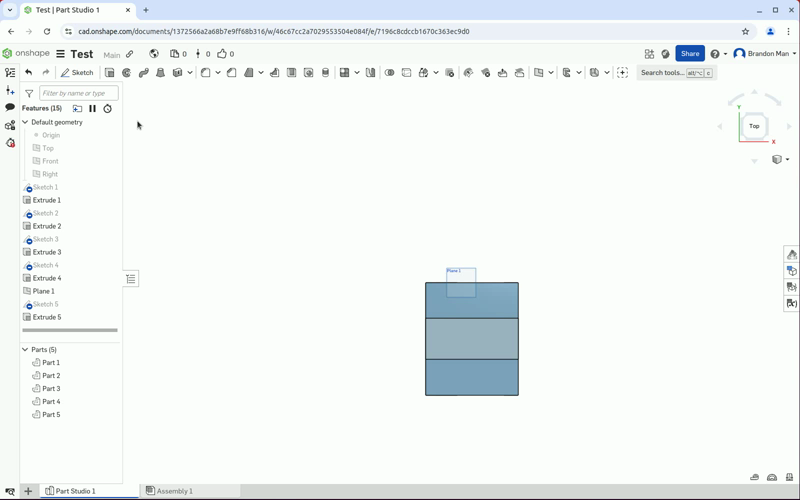
key(shift+h)
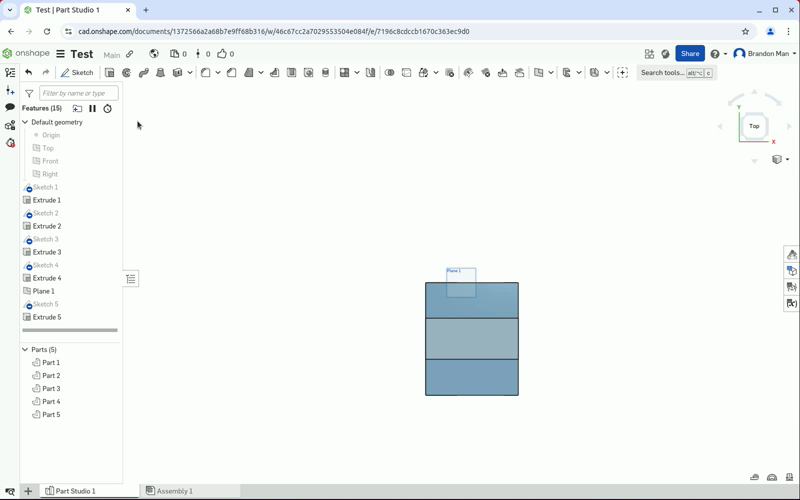
mouse_move(73, 189)
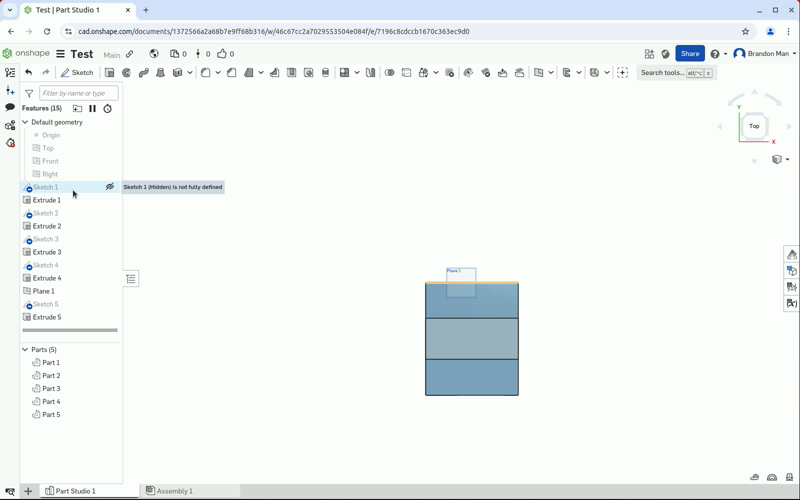
click(73, 189)
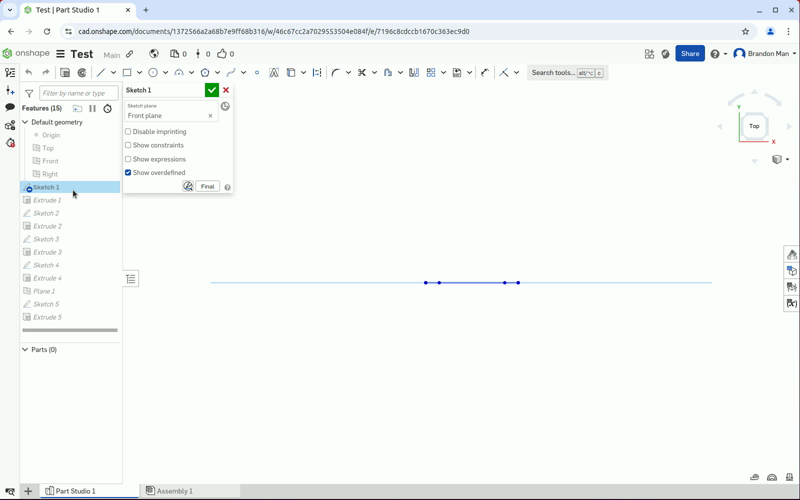
mouse_move(229, 92)
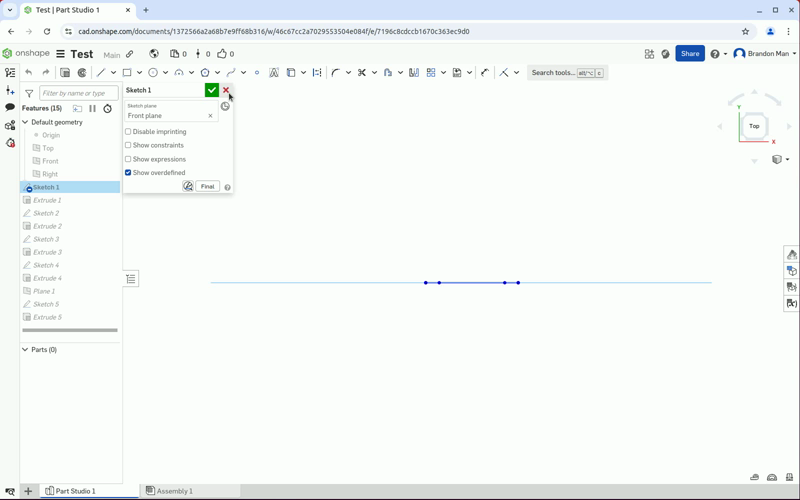
click(229, 92)
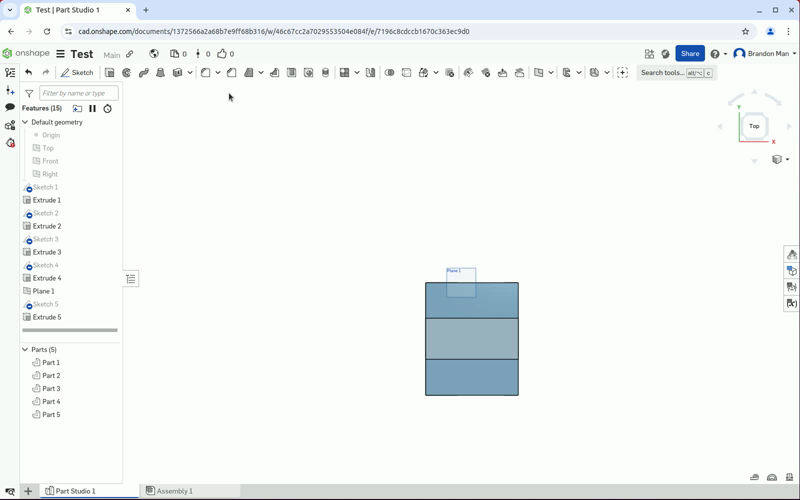
mouse_move(73, 352)
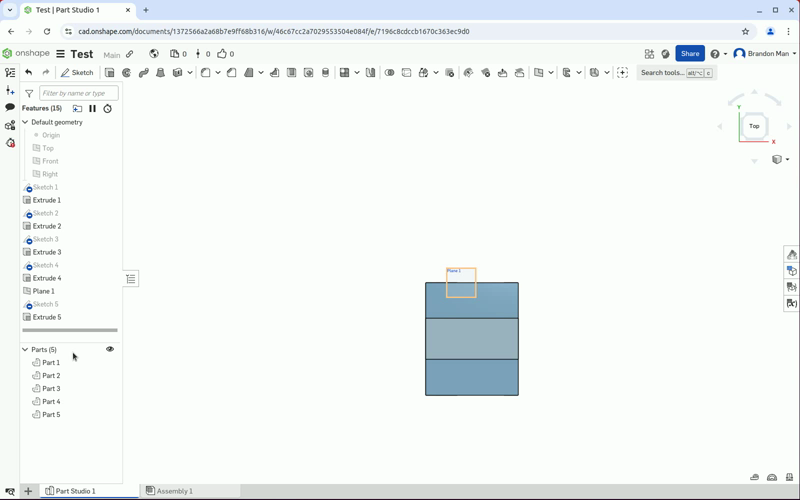
key(y)
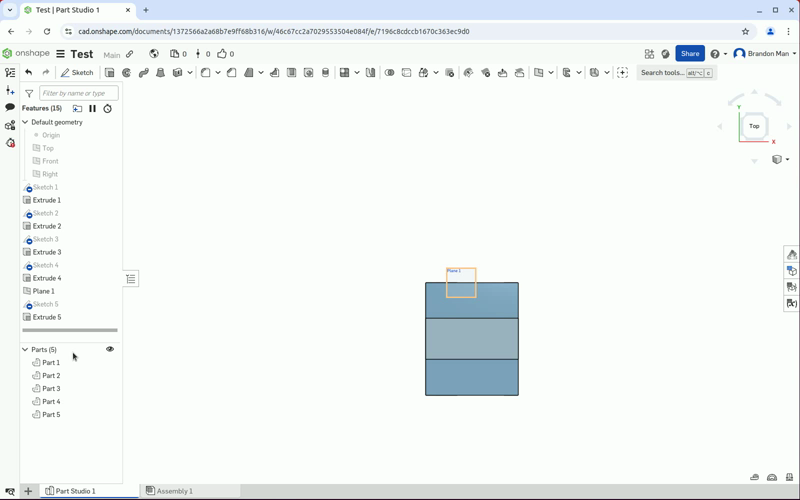
key(shift+p)
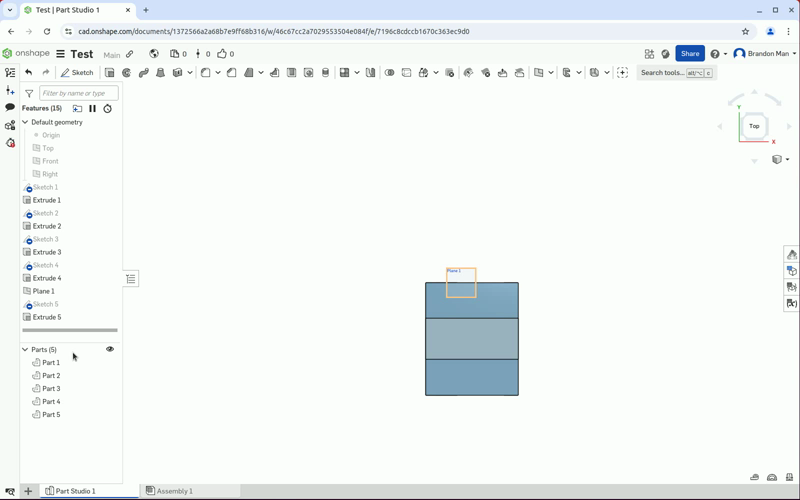
key(space)
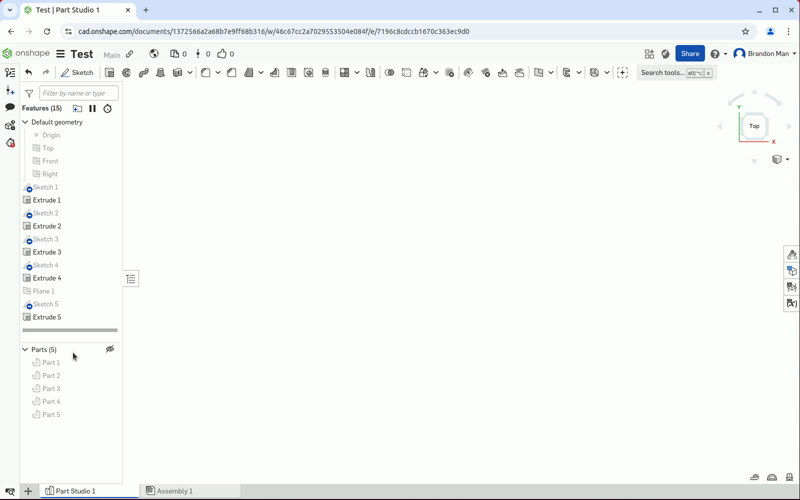
key_down(shift)
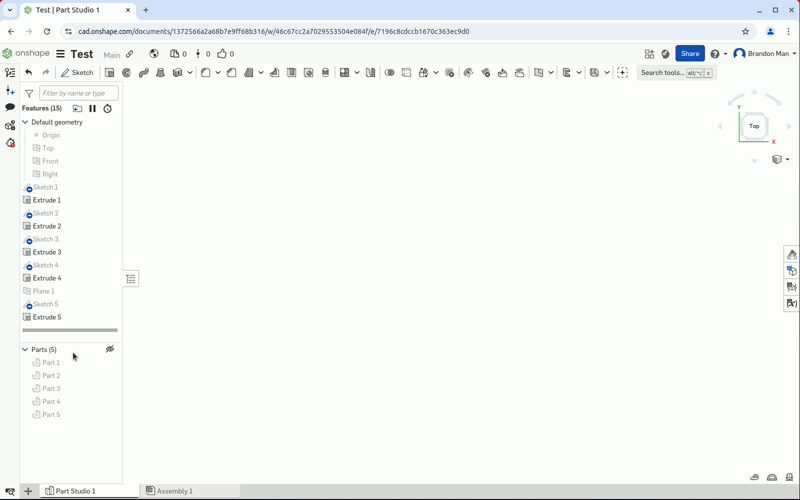
key(up)
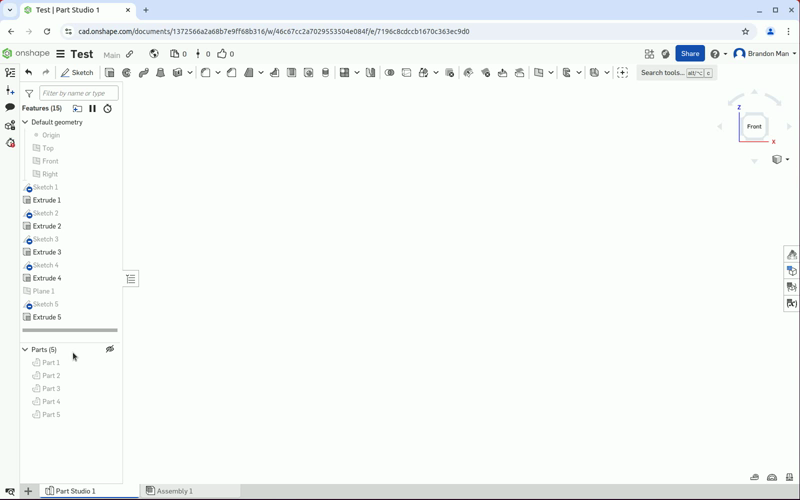
key_up(shift)
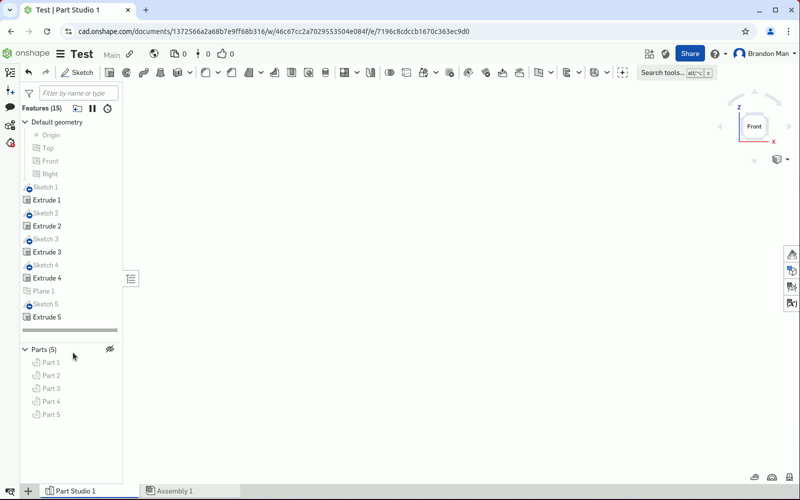
key(space)
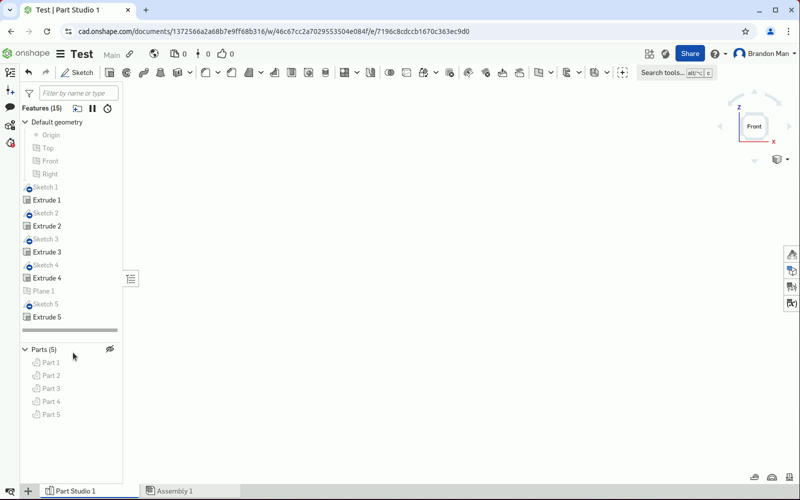
key_down(shift)
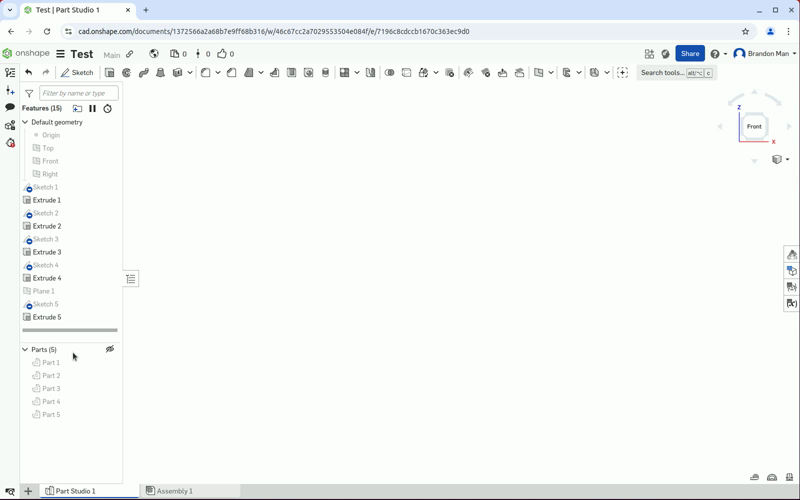
key(left)
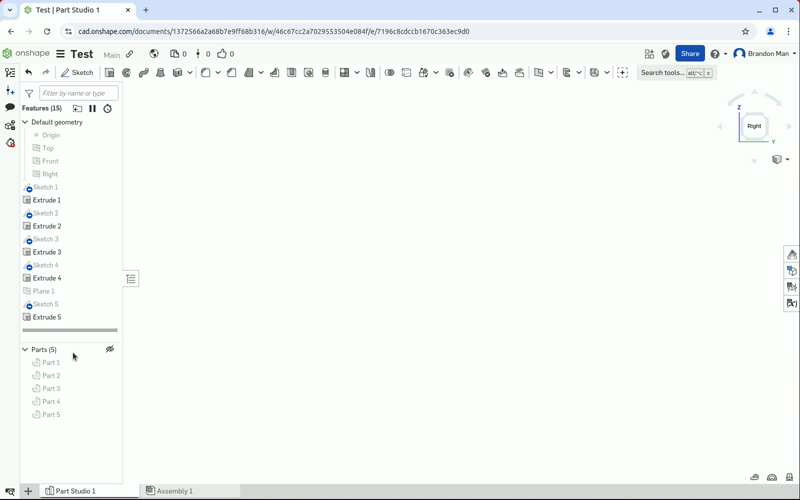
key_up(shift)
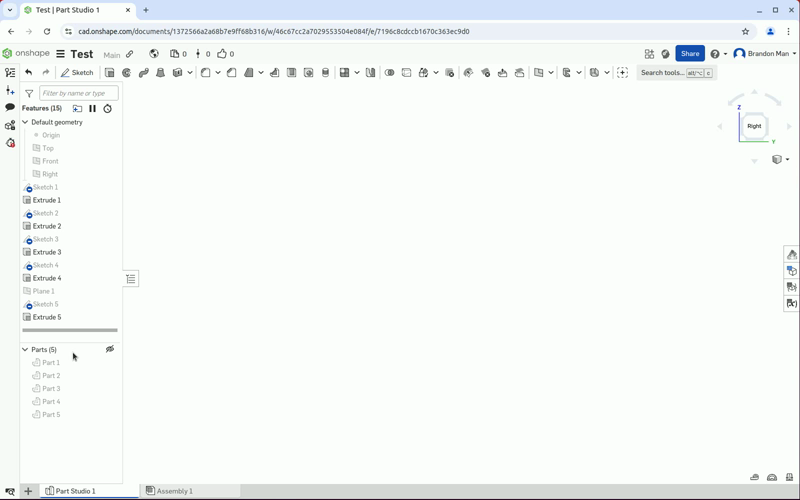
mouse_move(73, 352)
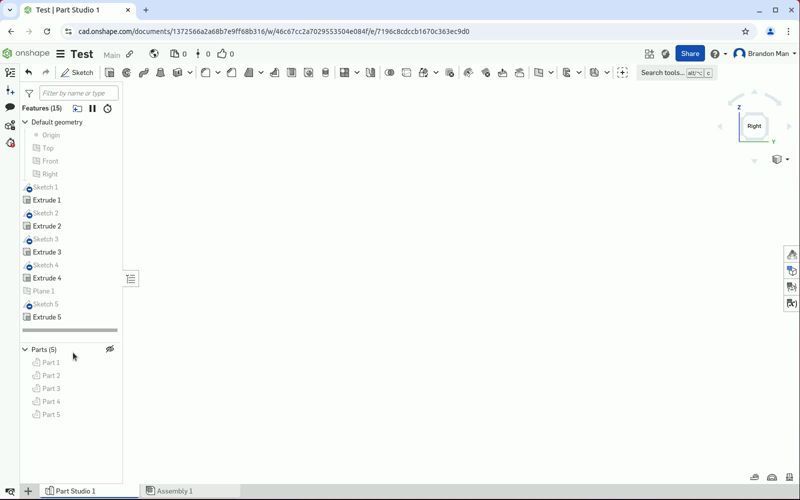
key(shift+y)
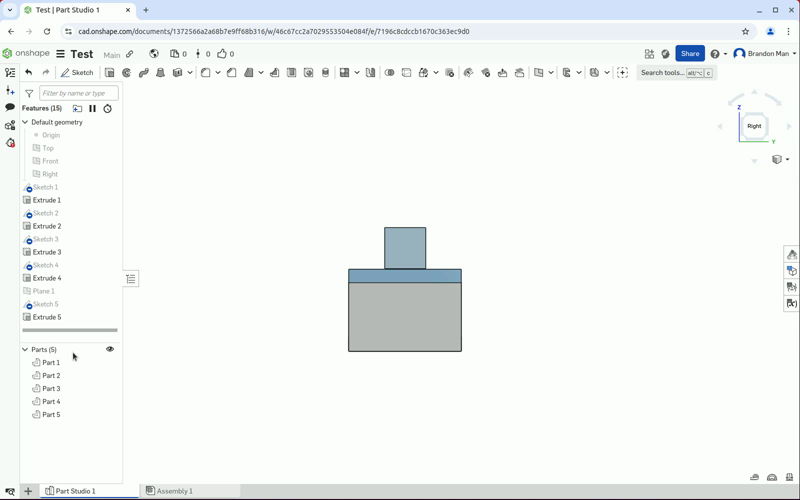
mouse_move(541, 75)
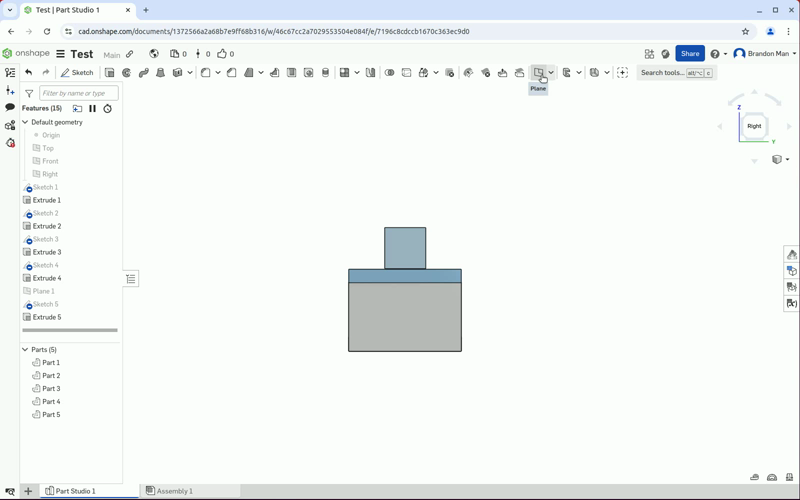
click(541, 75)
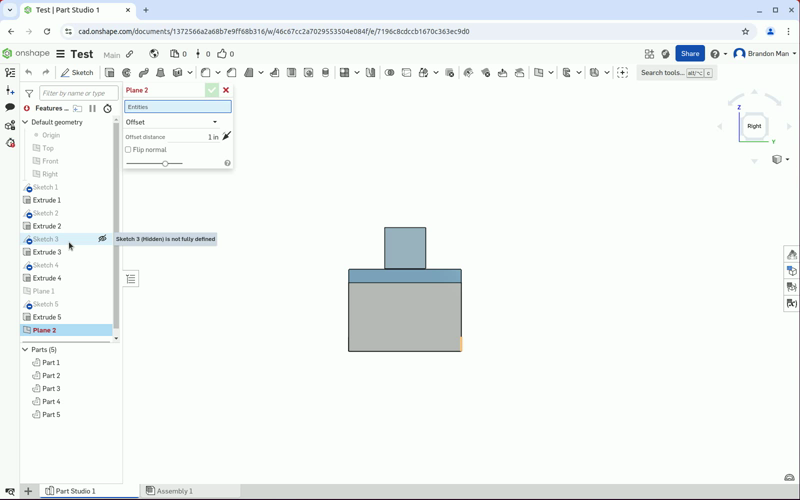
scroll(3)
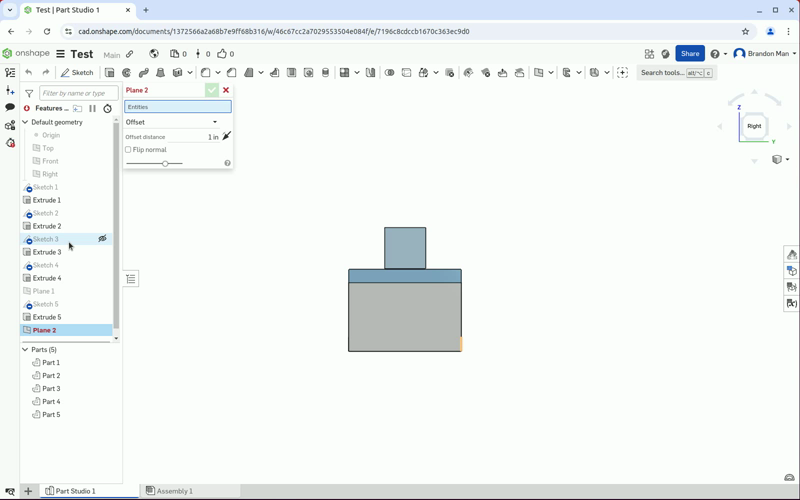
mouse_move(69, 176)
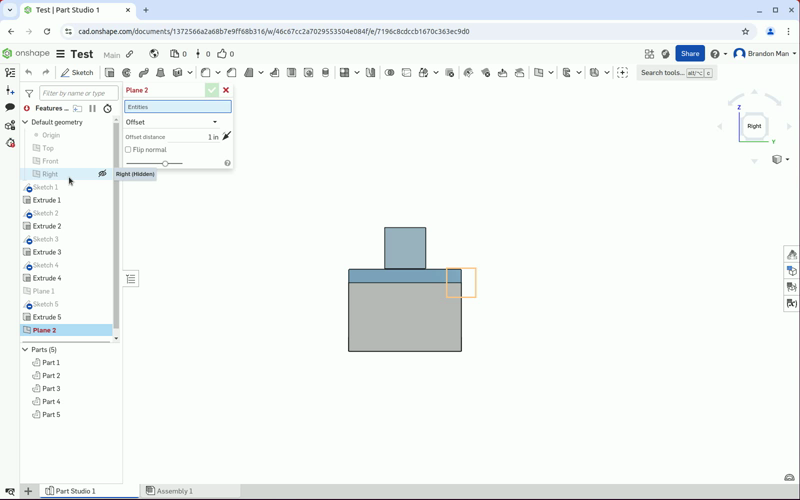
click(69, 176)
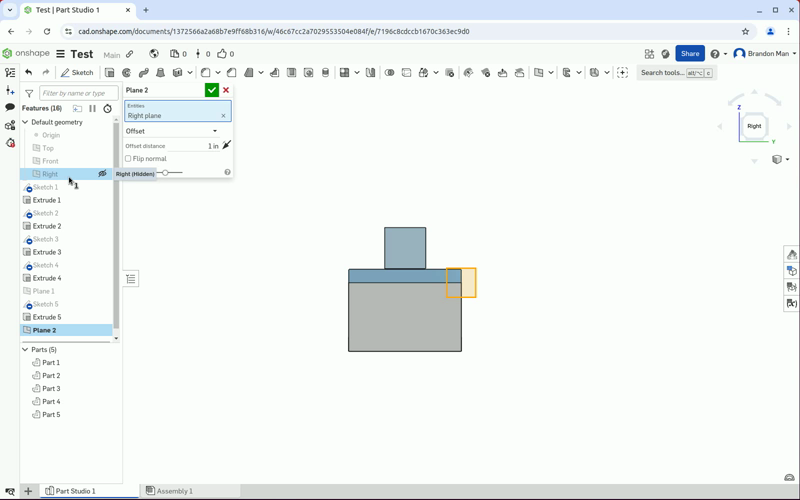
key(tab, 2)
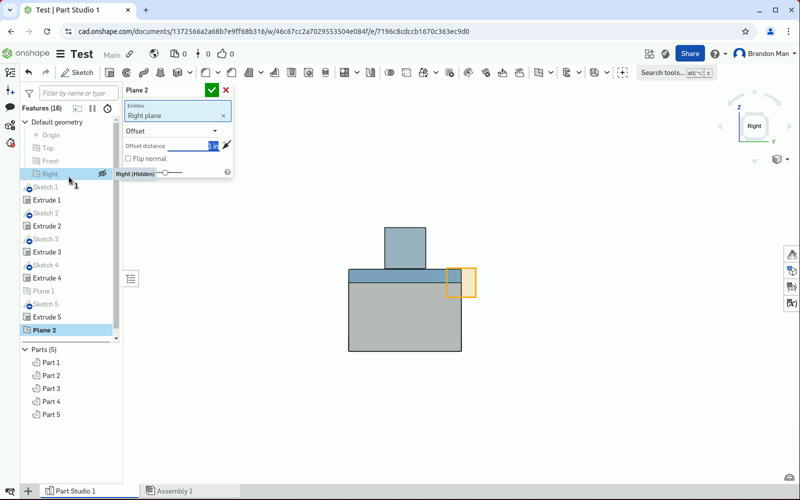
text(7.21)
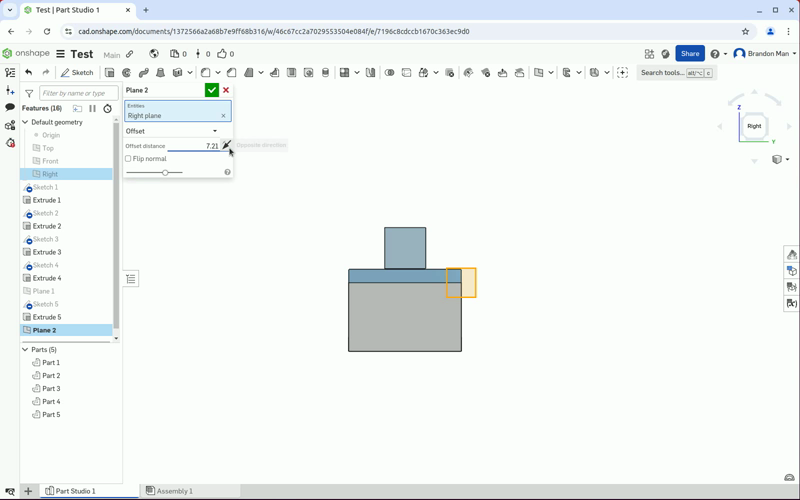
mouse_move(229, 147)
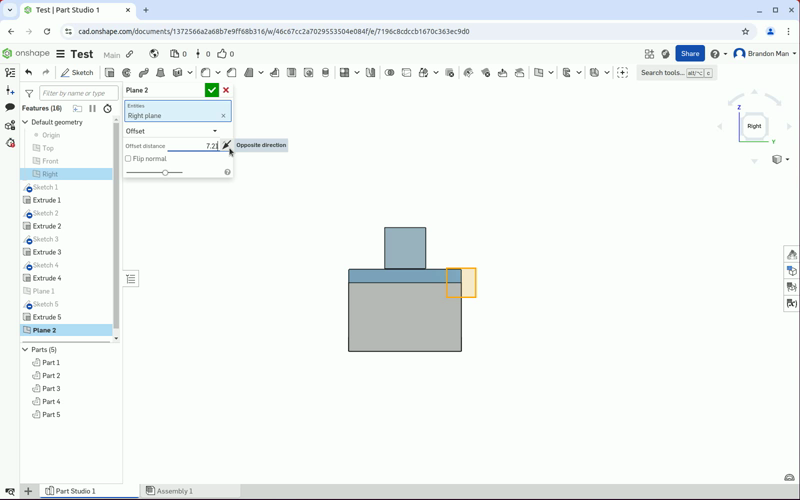
click(229, 147)
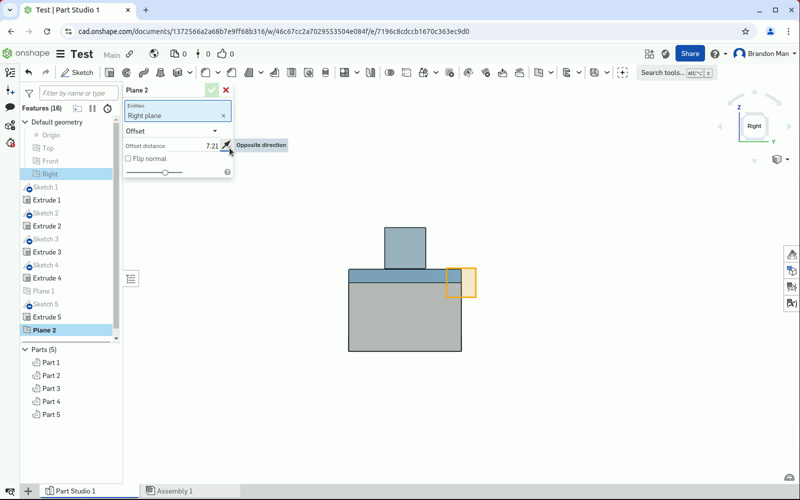
key(enter, 2)
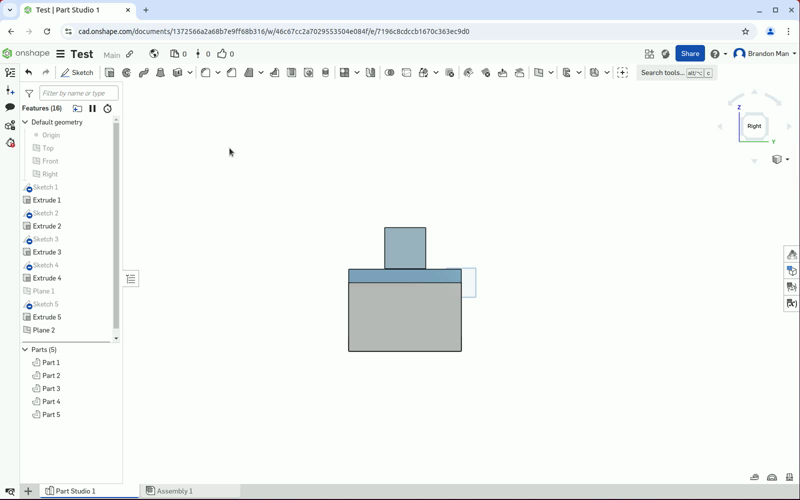
key(shift+s)
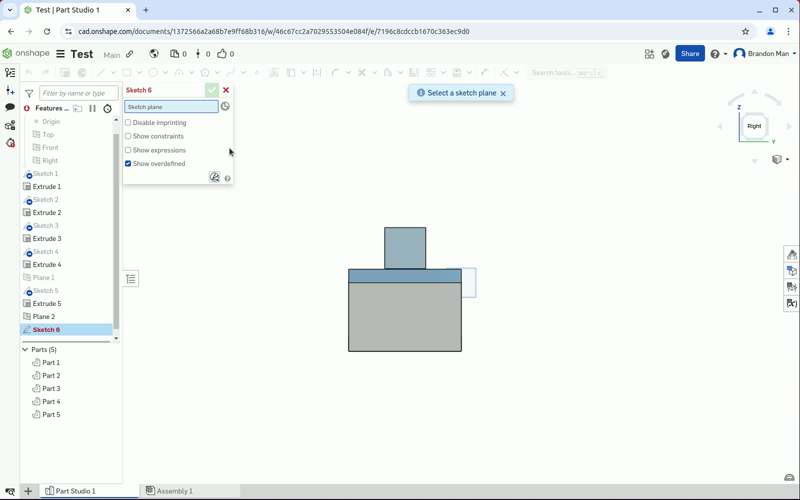
mouse_move(69, 319)
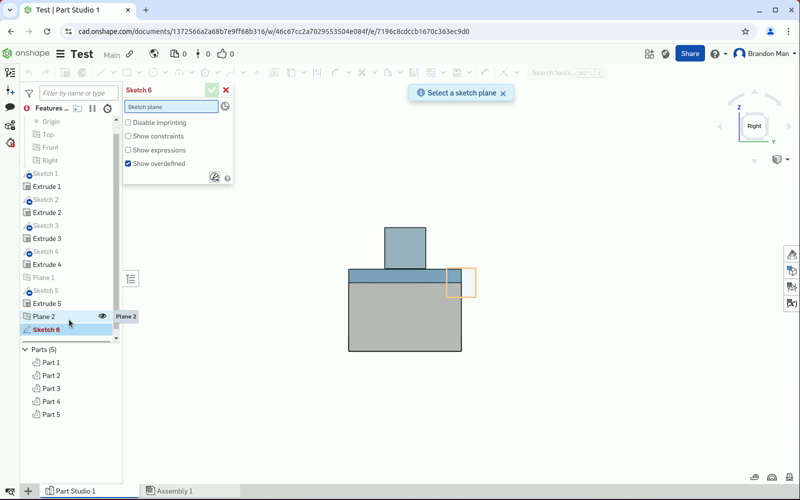
click(69, 319)
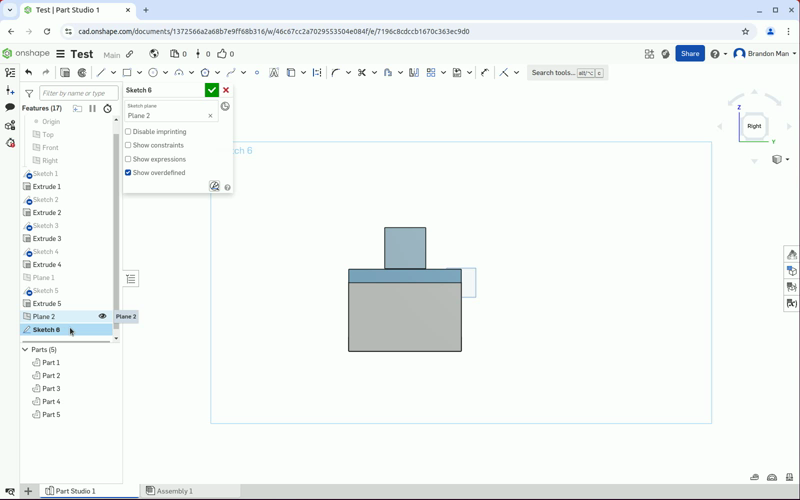
mouse_move(73, 352)
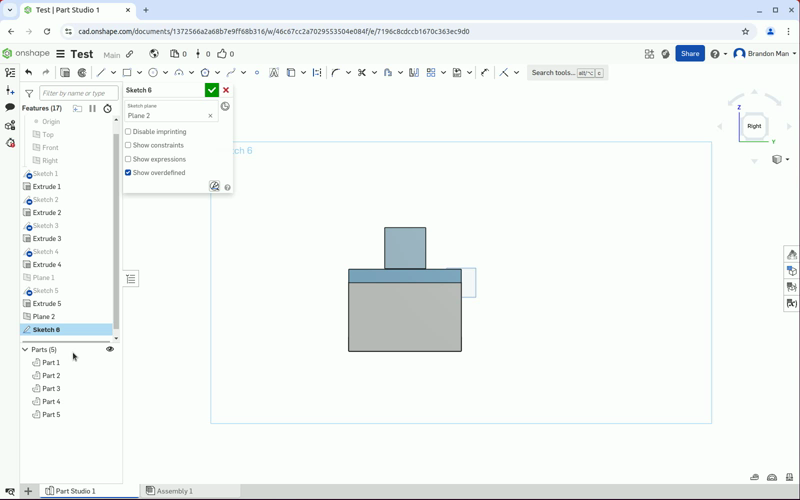
key(y)
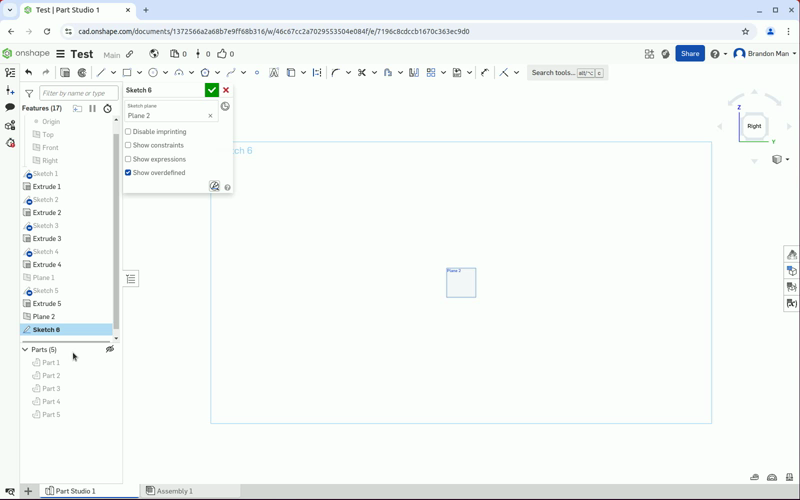
key(c)
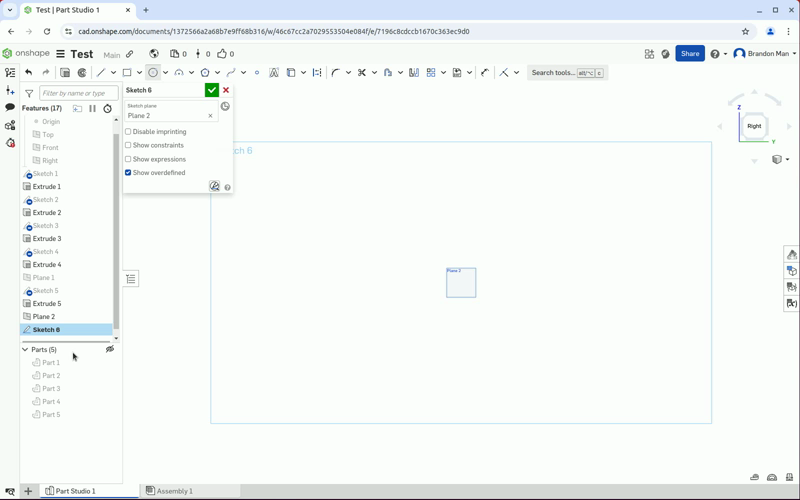
key_down(shift)
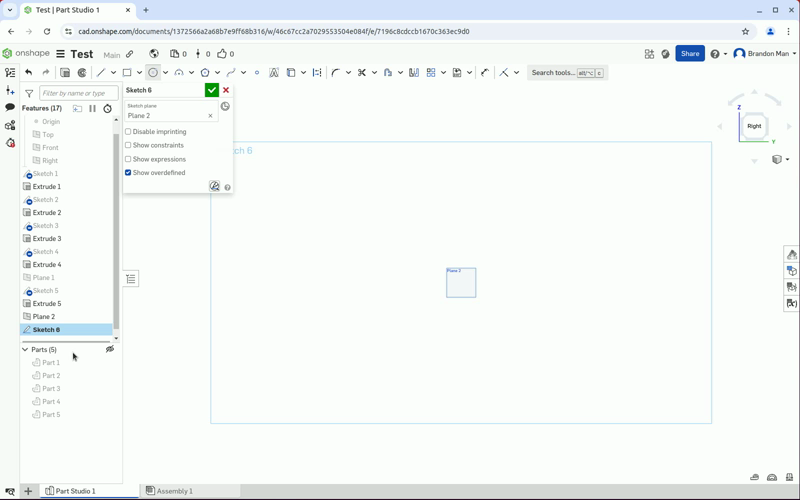
mouse_move(405, 249)
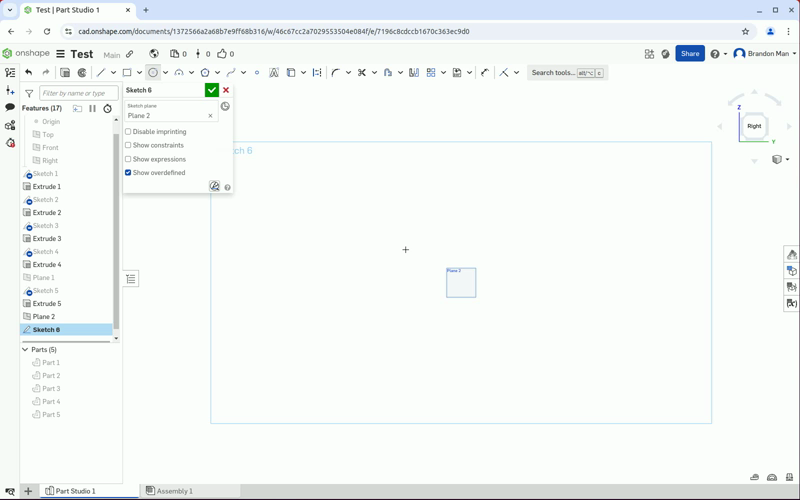
click(405, 249)
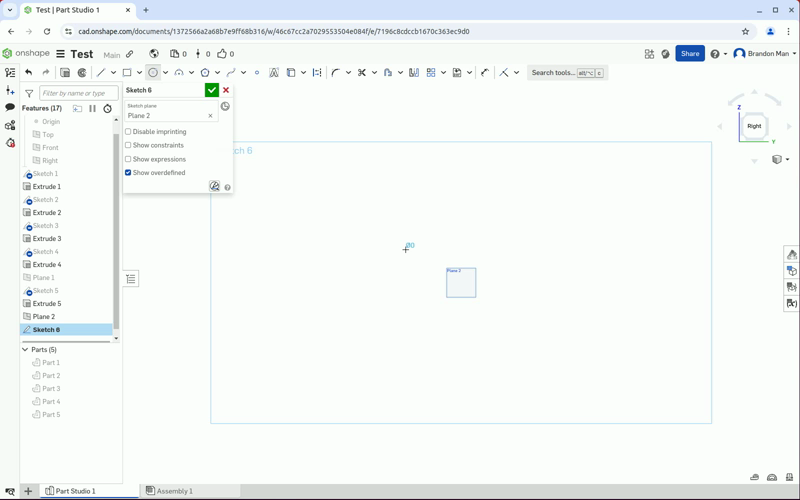
key_up(shift)
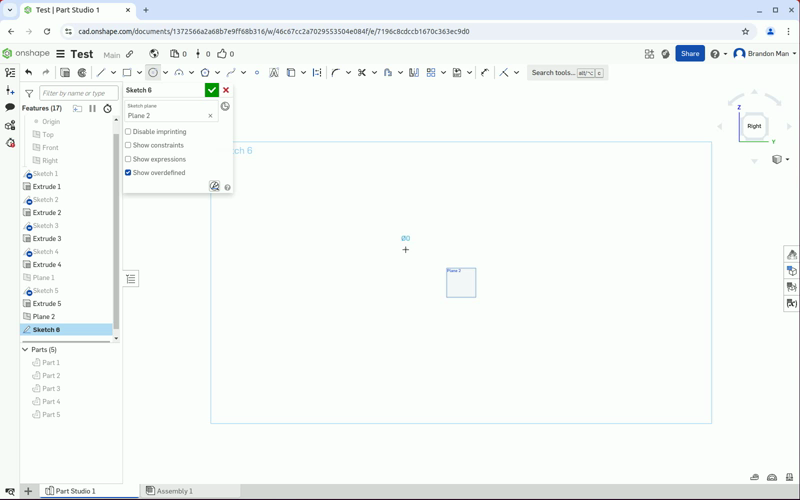
mouse_move(422, 249)
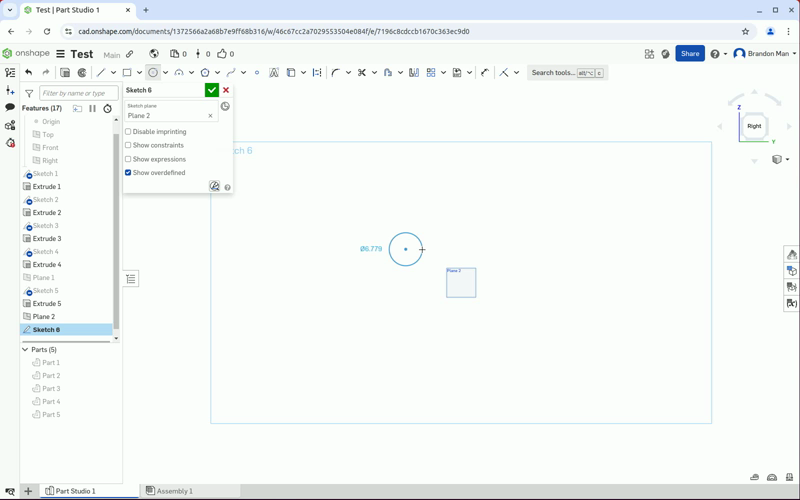
click(422, 249)
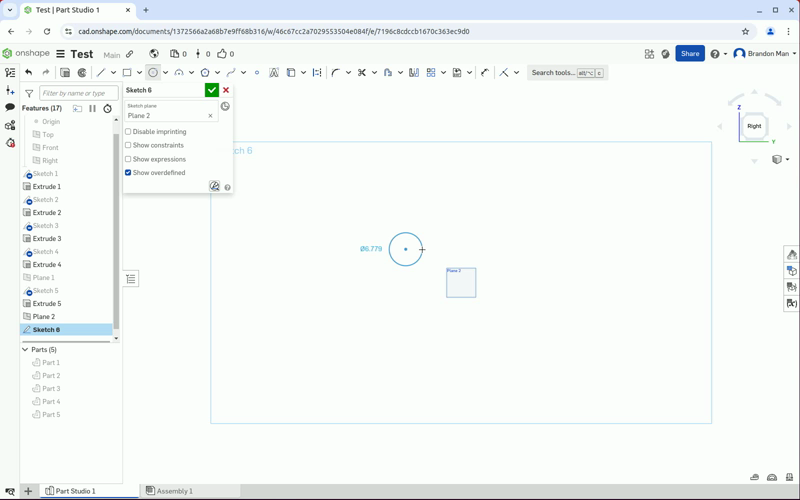
key(esc)
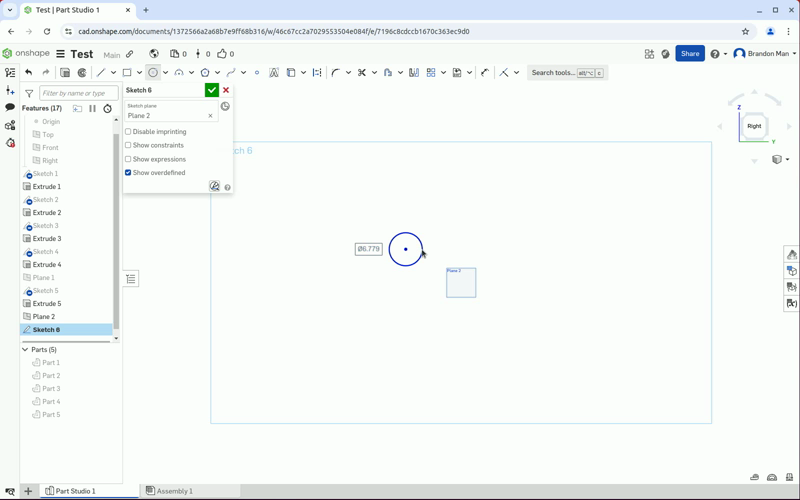
mouse_move(410, 262)
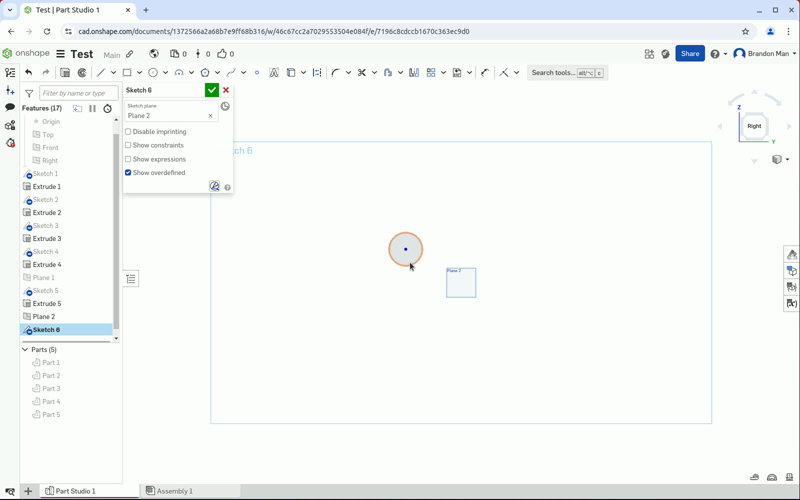
scroll(6)
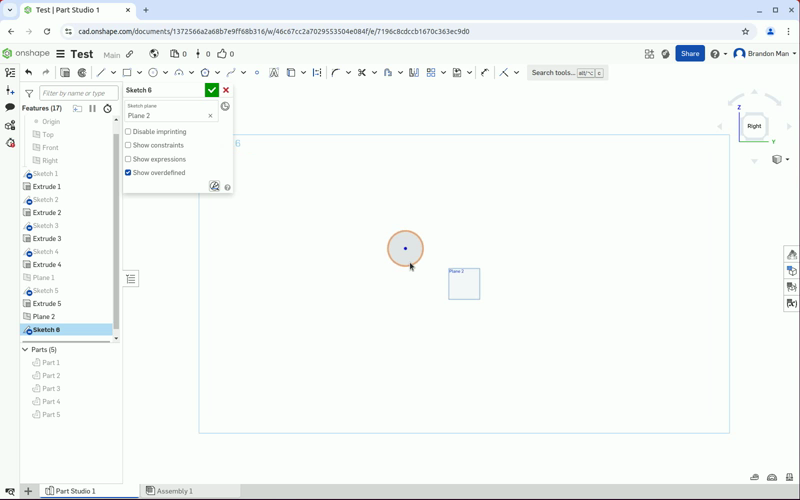
scroll(6)
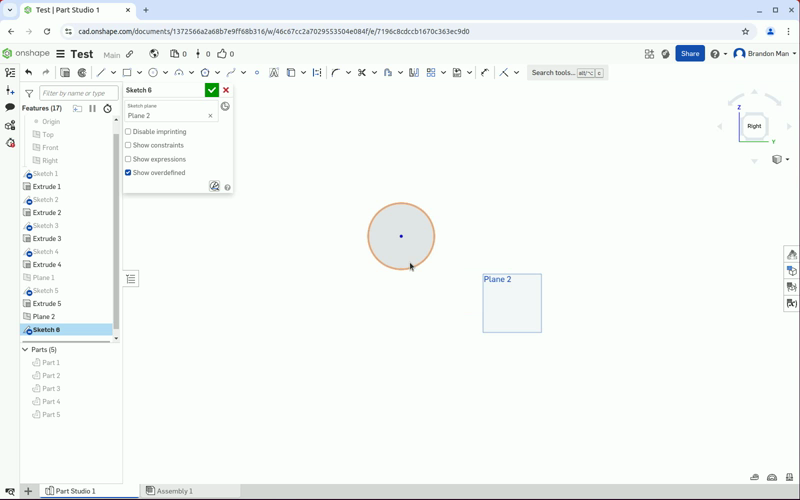
scroll(6)
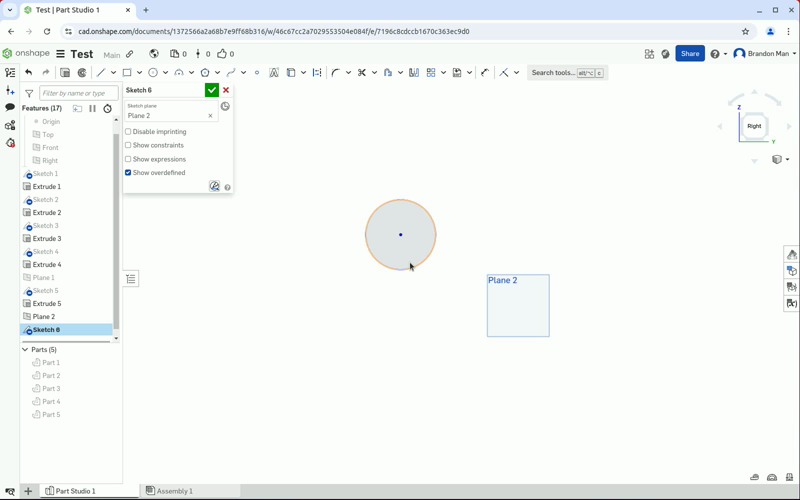
scroll(6)
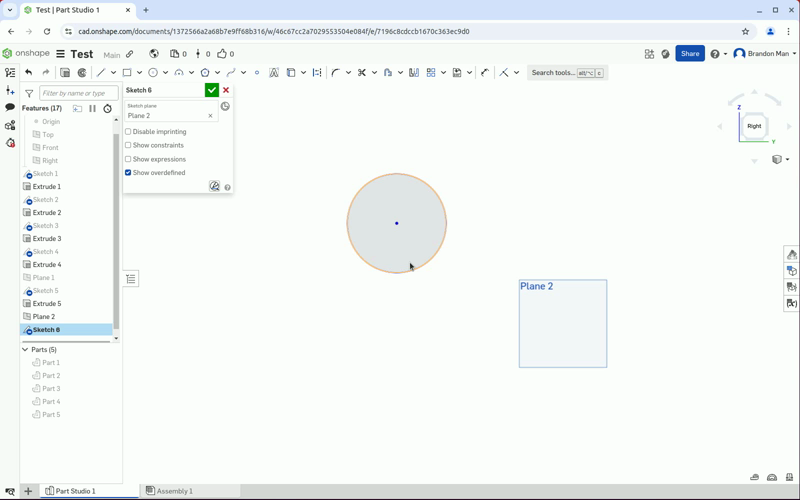
scroll(6)
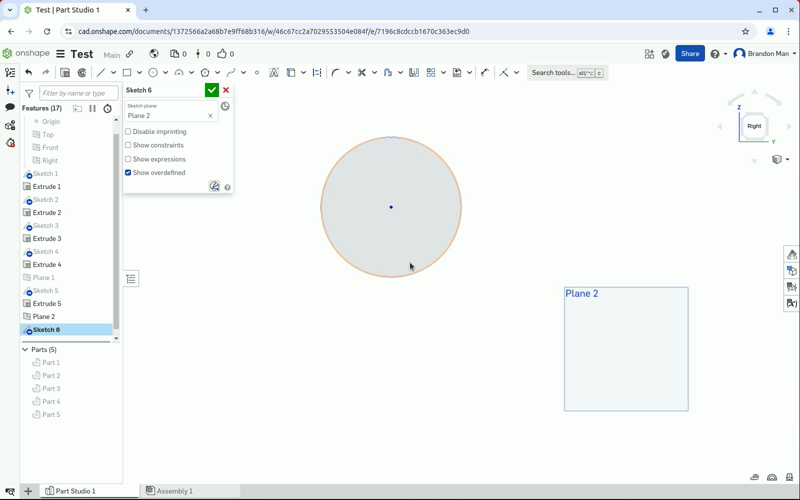
scroll(6)
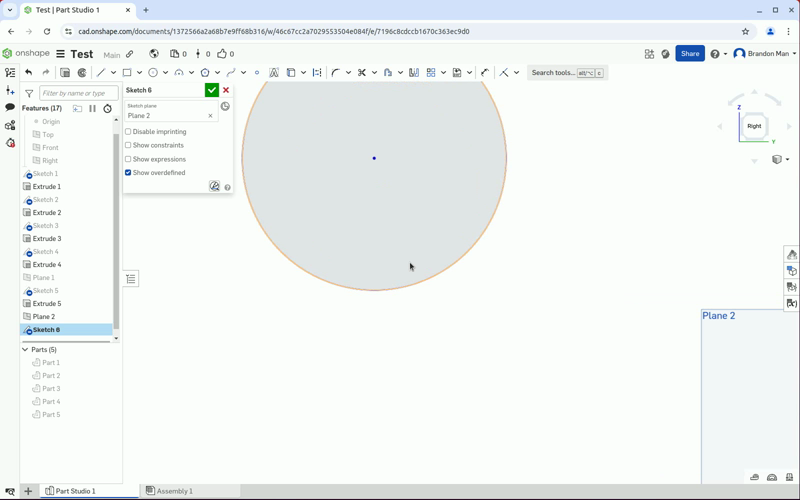
scroll(6)
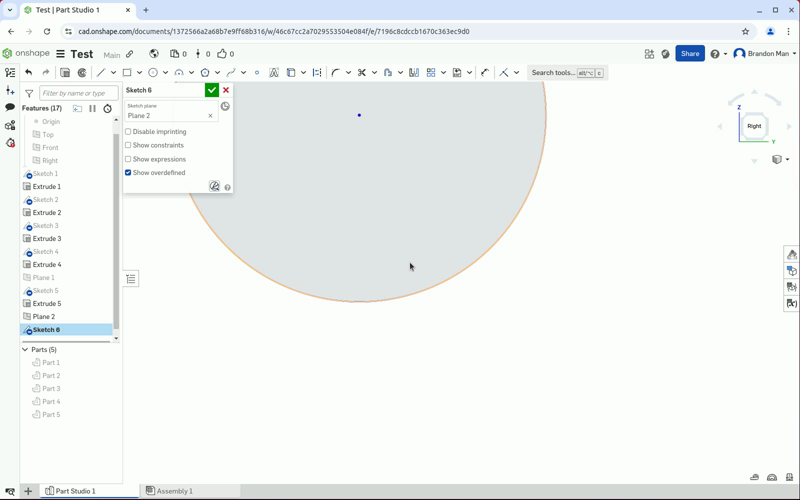
click(410, 262)
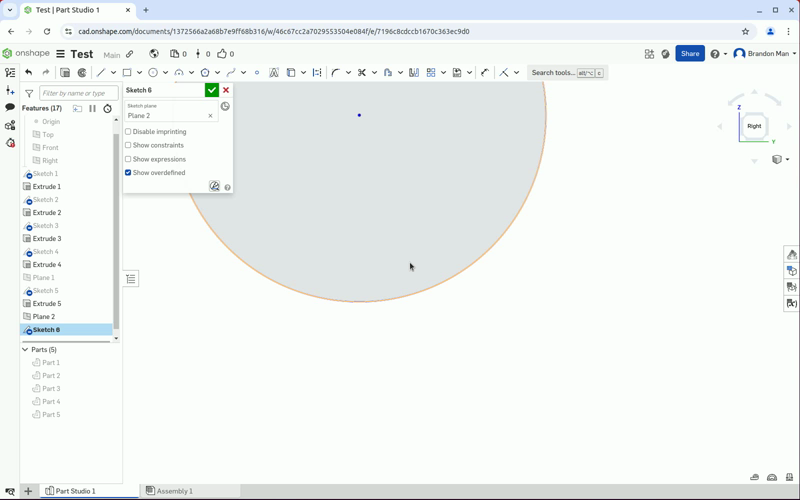
scroll(-6)
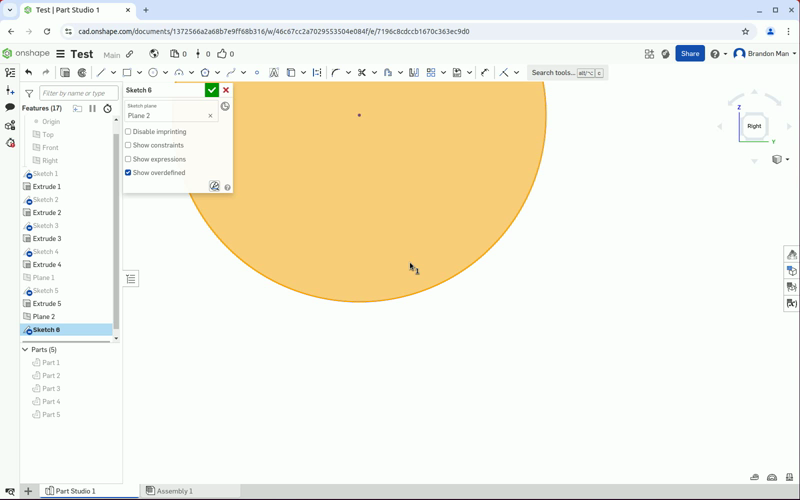
scroll(-6)
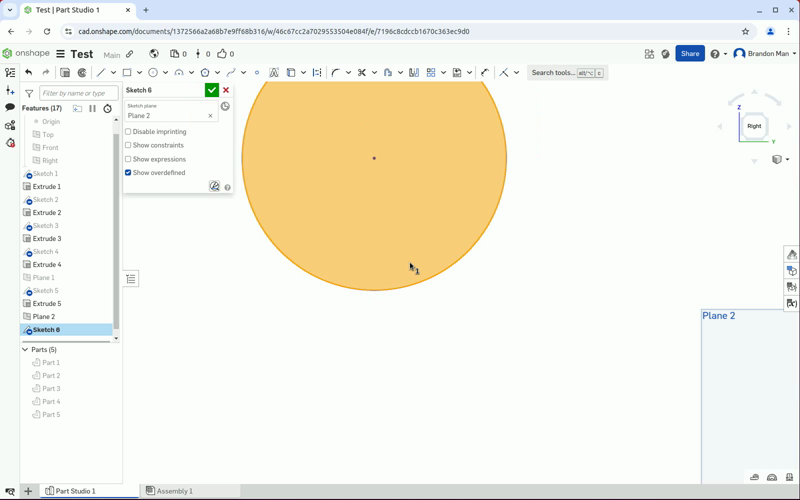
scroll(-6)
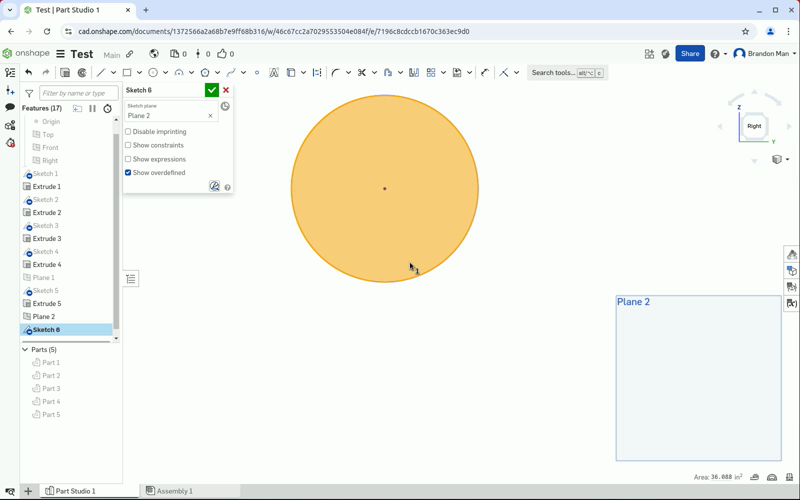
scroll(-6)
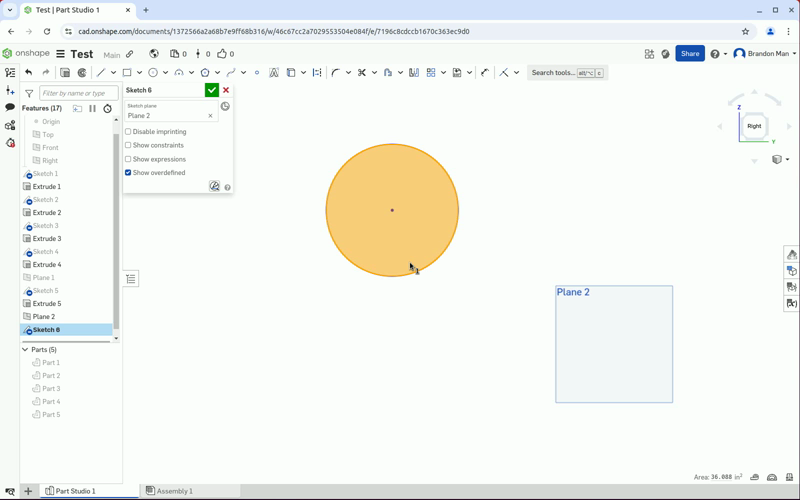
scroll(-6)
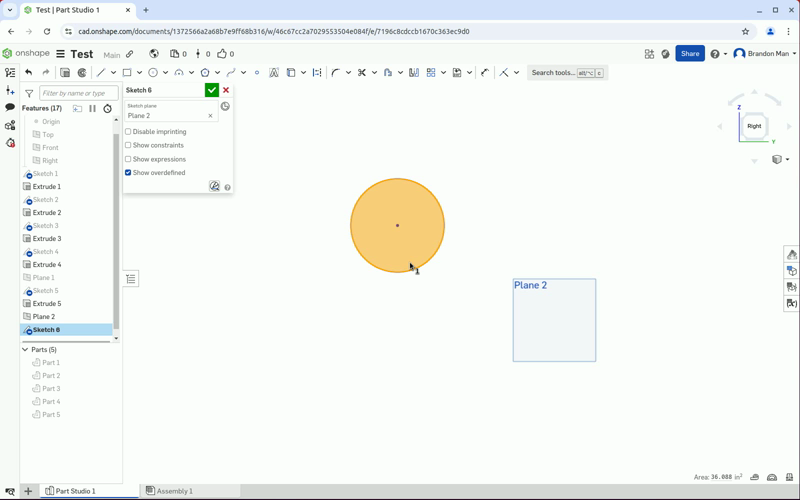
scroll(-6)
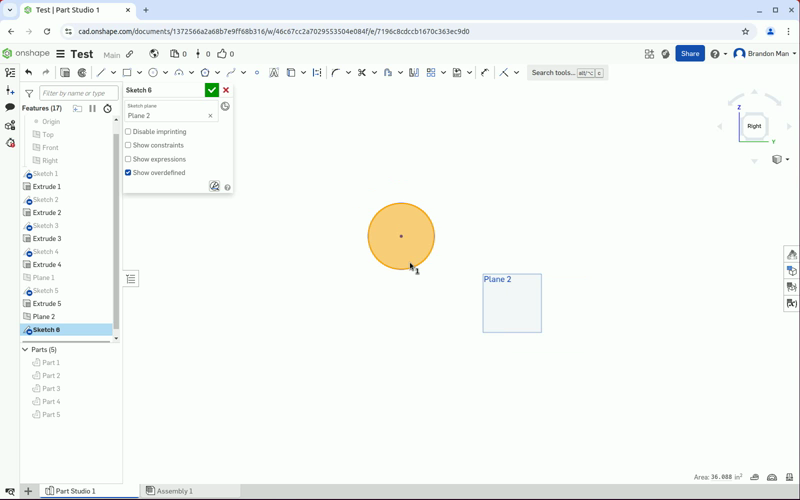
scroll(-6)
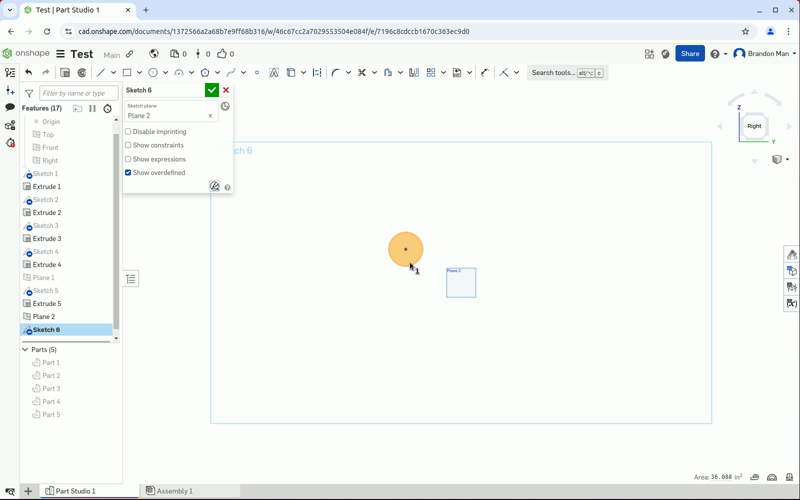
mouse_move(73, 352)
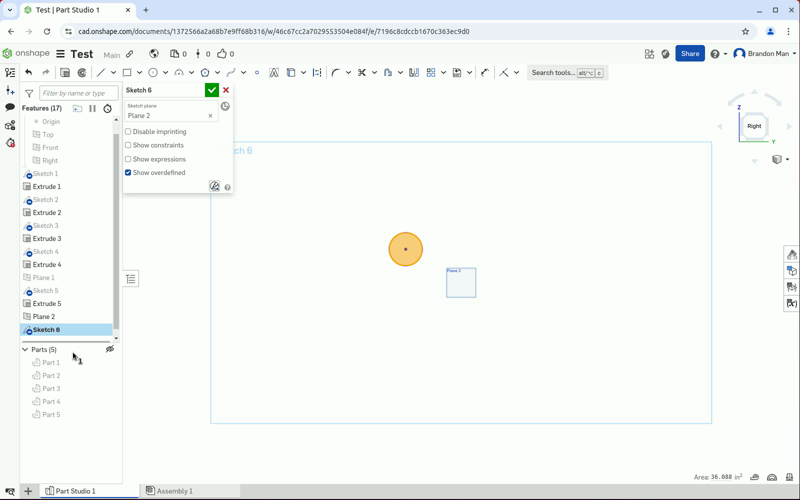
key(shift+y)
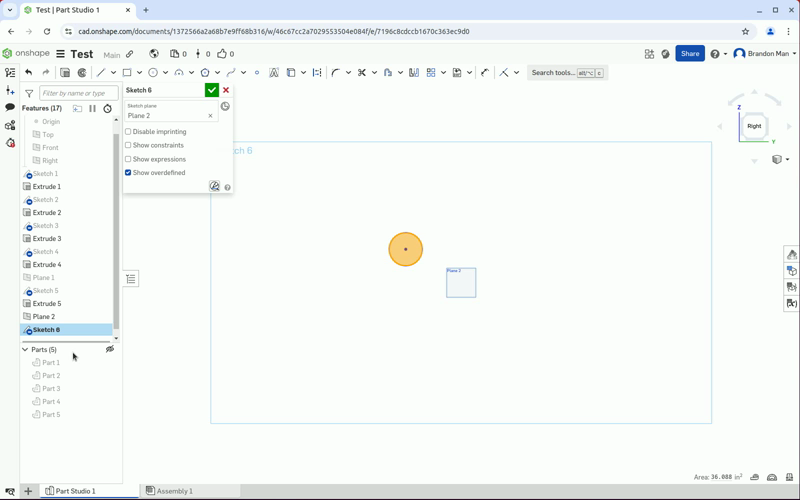
key(shift+e)
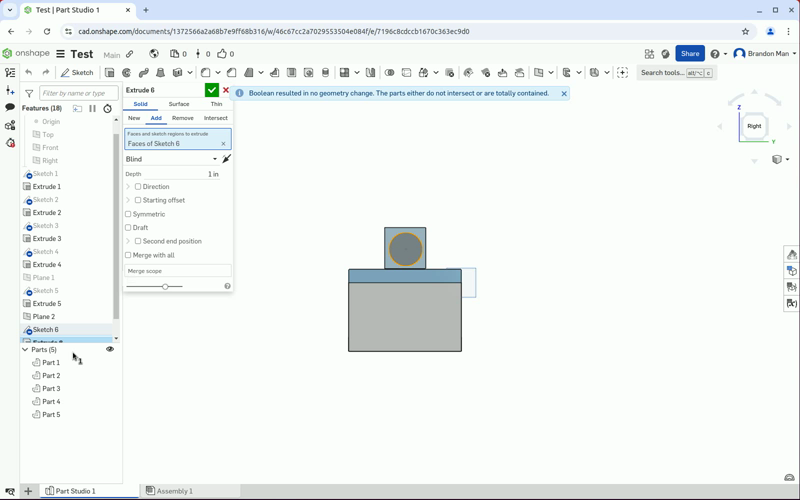
mouse_move(143, 106)
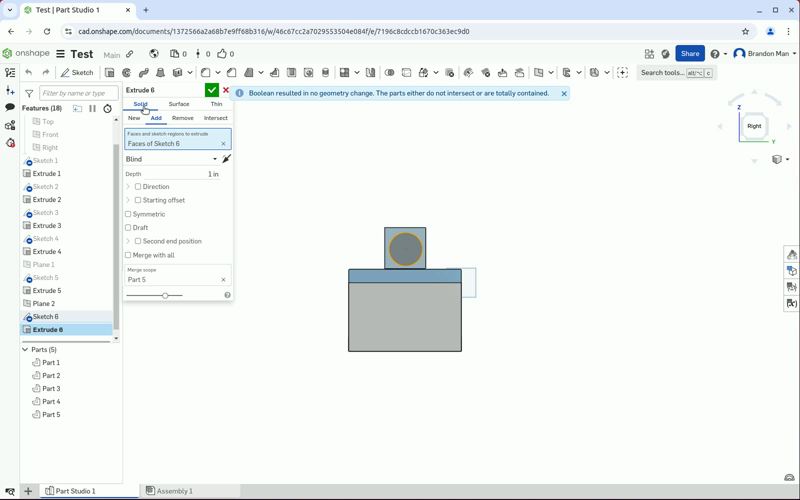
click(143, 106)
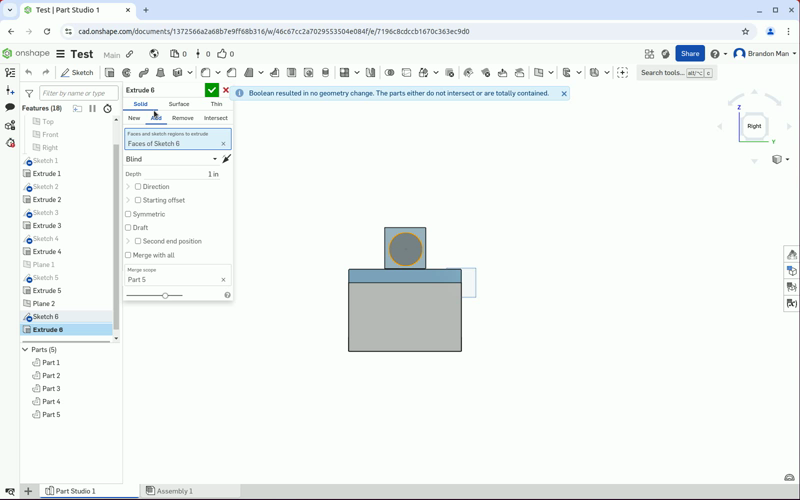
mouse_move(186, 120)
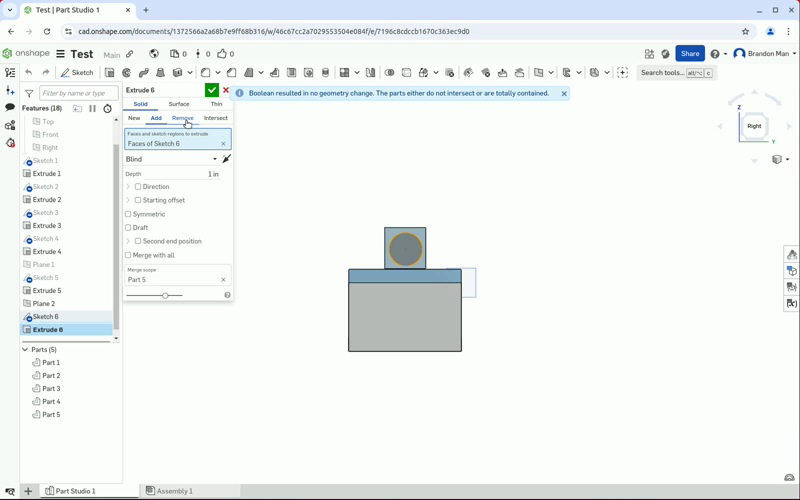
click(186, 120)
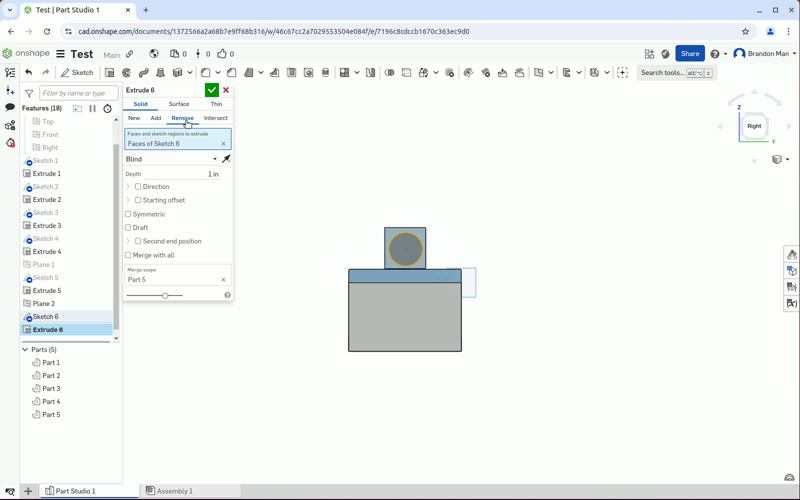
key(tab, 4)
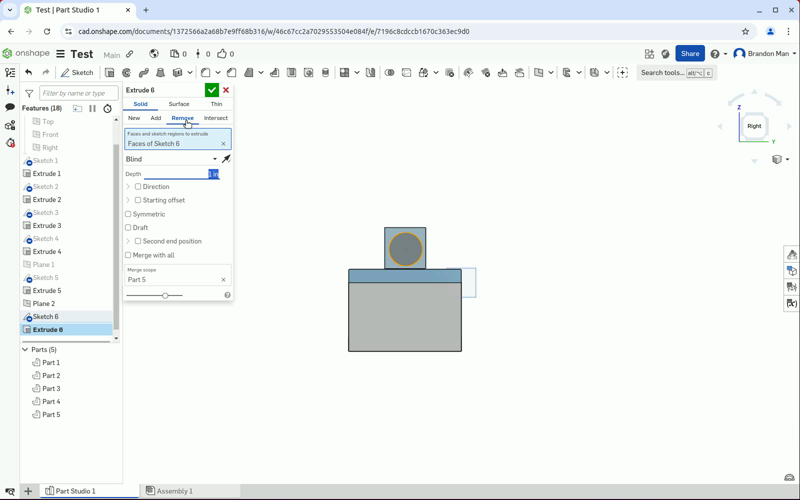
text(19.016)
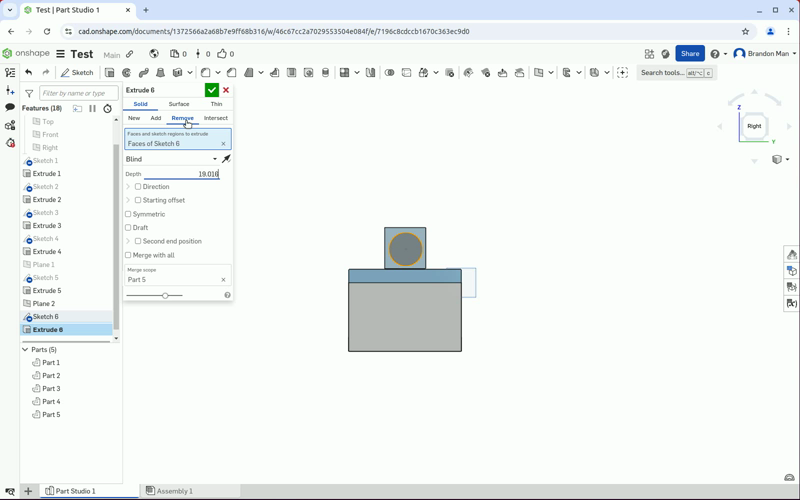
key(tab, 6)
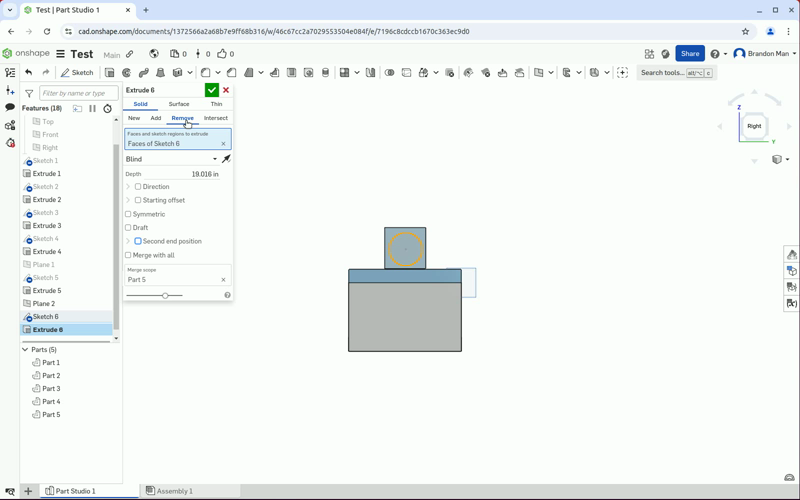
key(space)
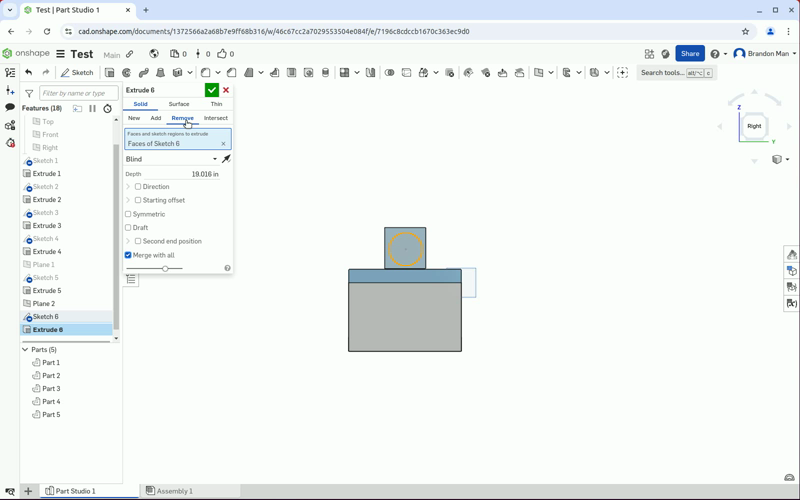
key(enter)
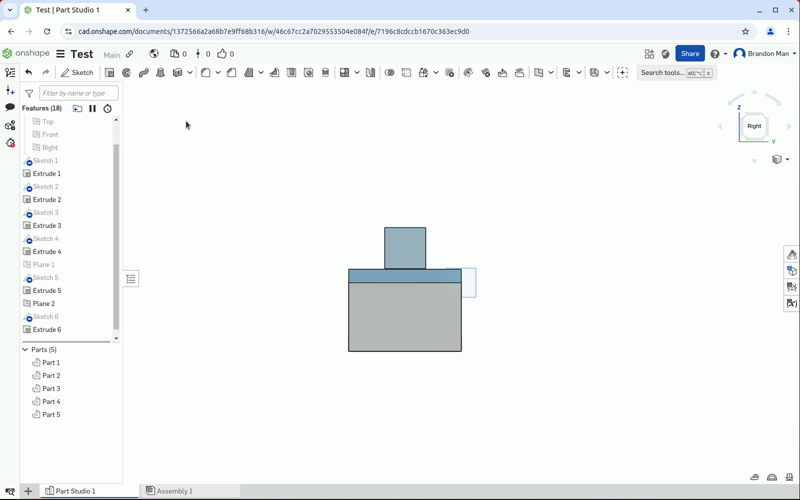
key(shift+h)
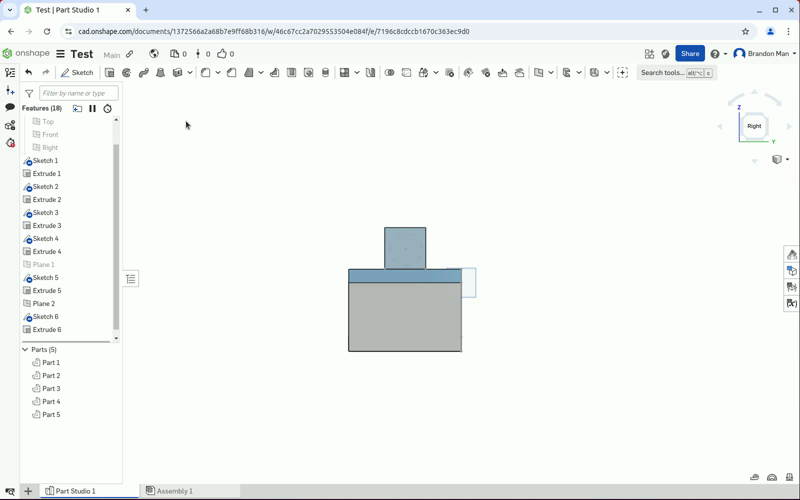
key(shift+h)
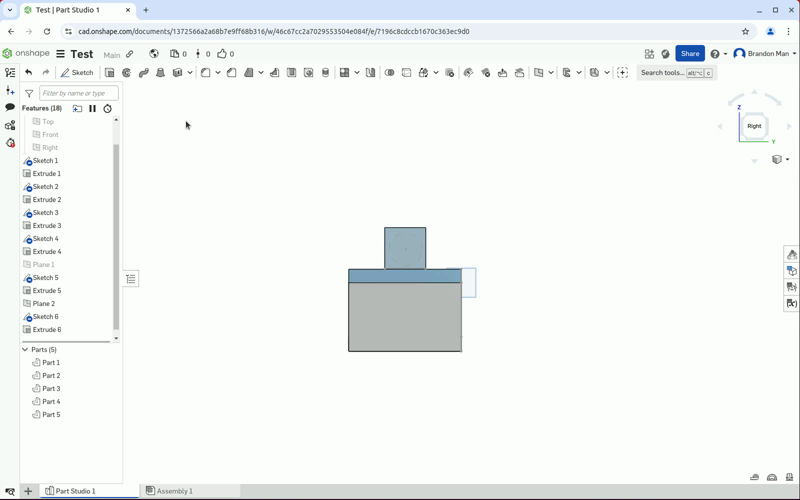
key(shift+7)
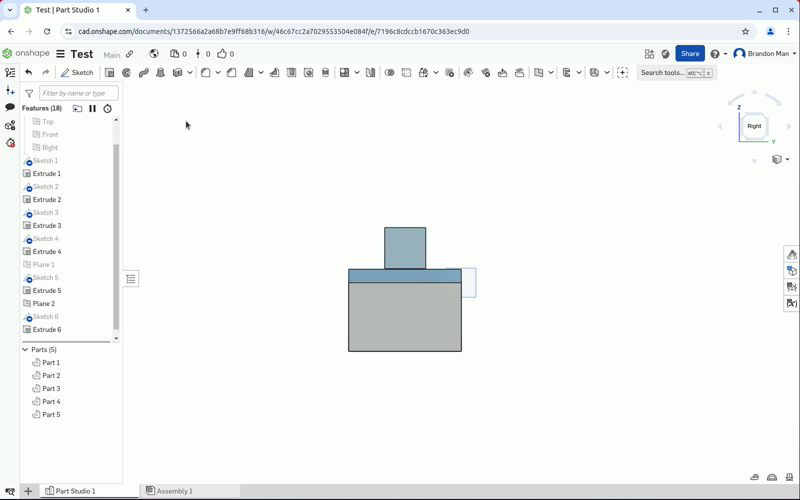
key(right, 2)
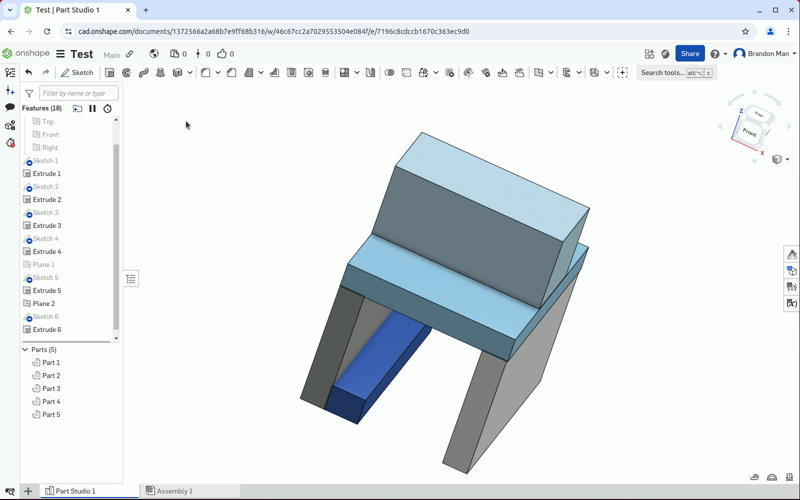
key(down, 2)
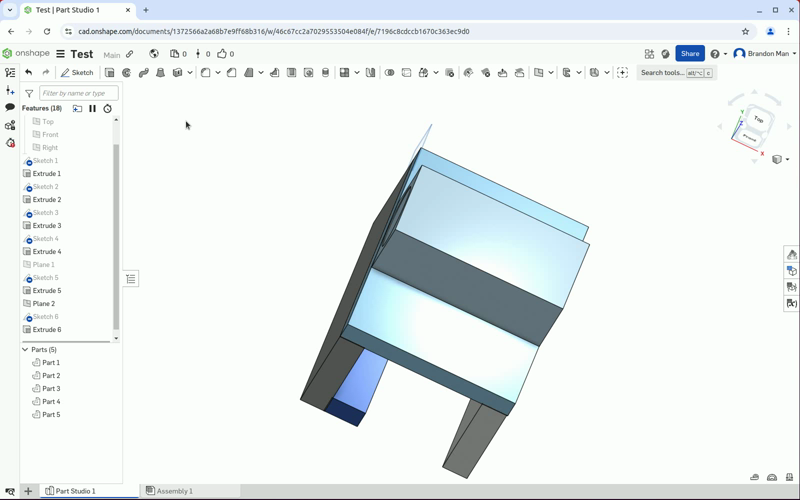
key(up, 2)
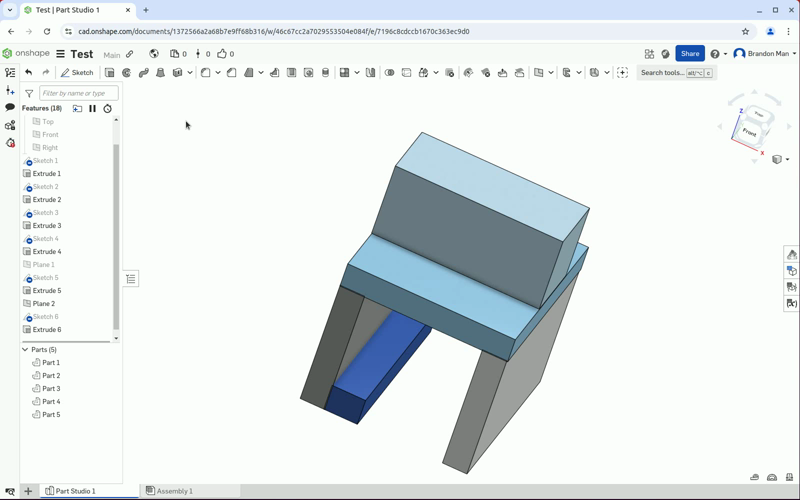
key(left, 2)
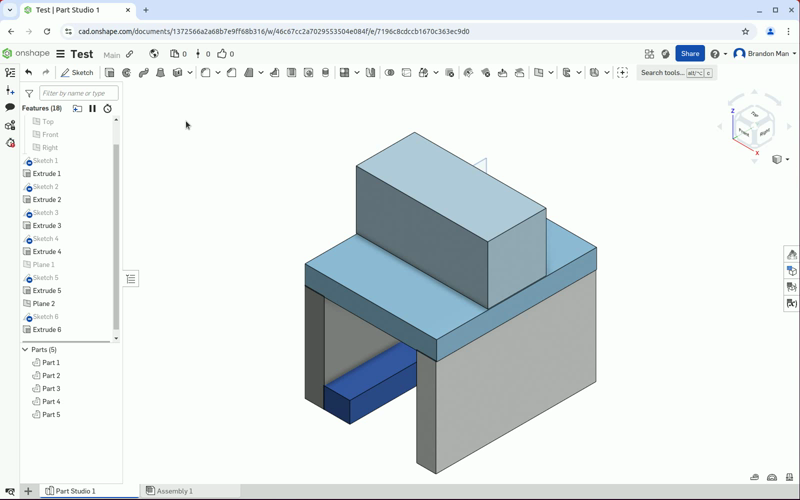
mouse_move(69, 163)
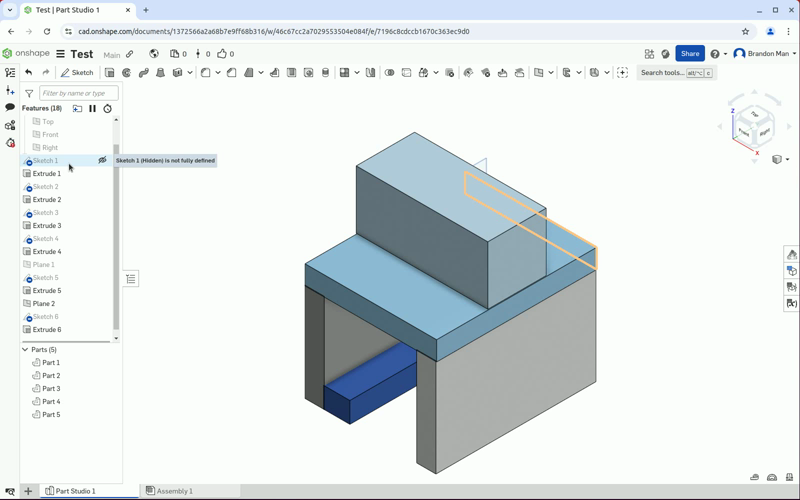
click(69, 163)